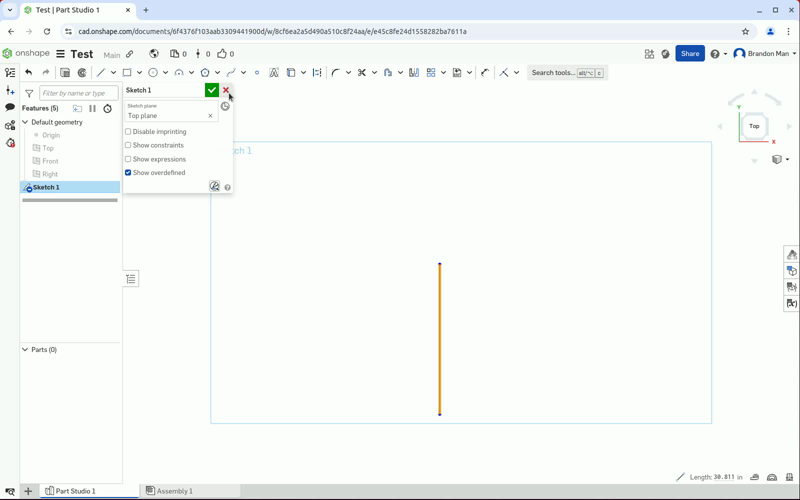
key(shift+h)
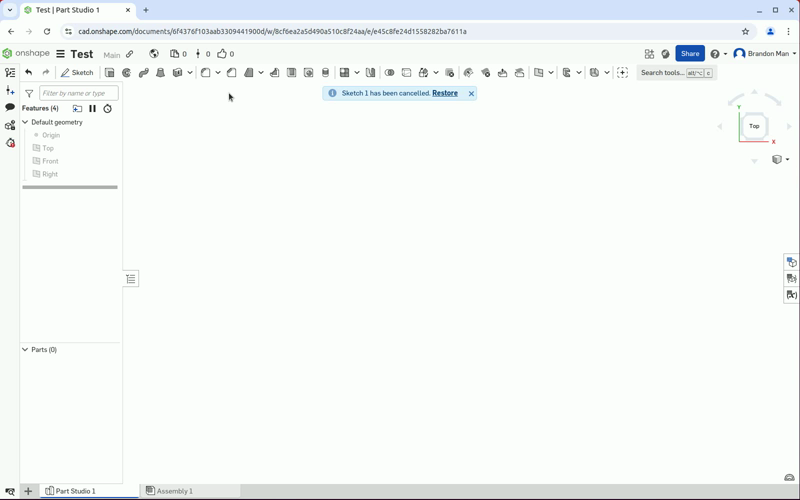
mouse_move(73, 352)
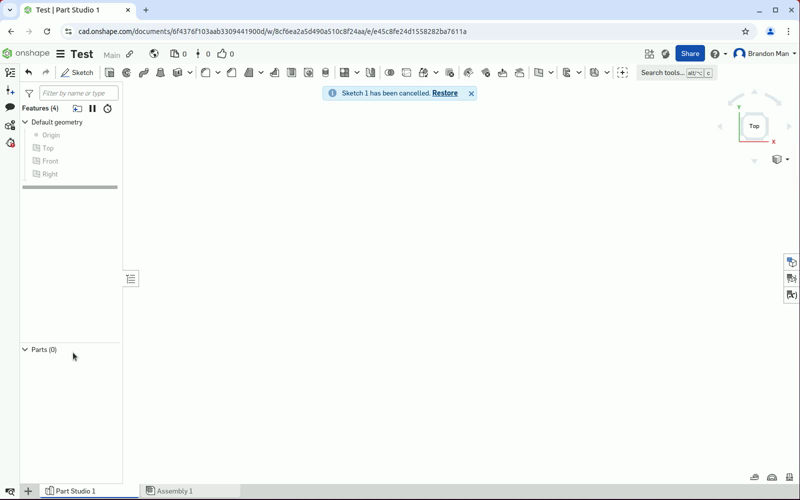
key(y)
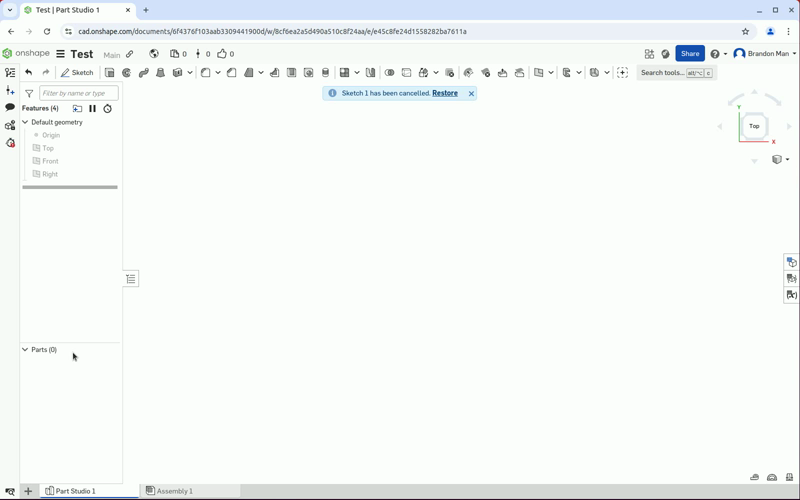
key(shift+p)
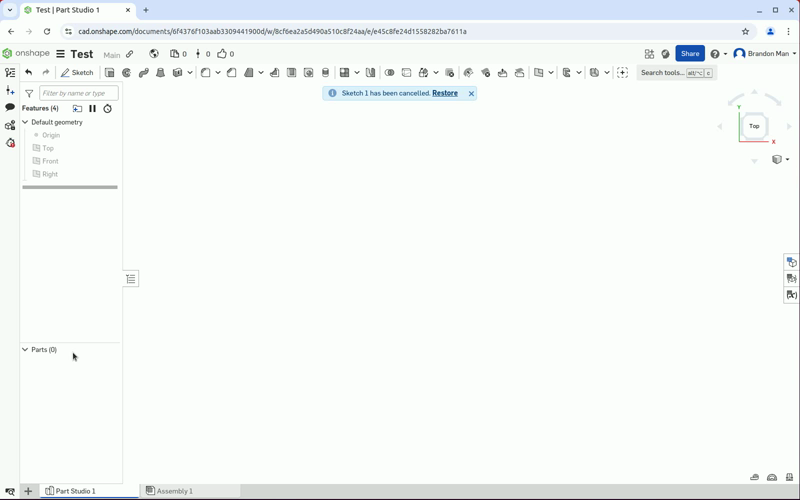
key(space)
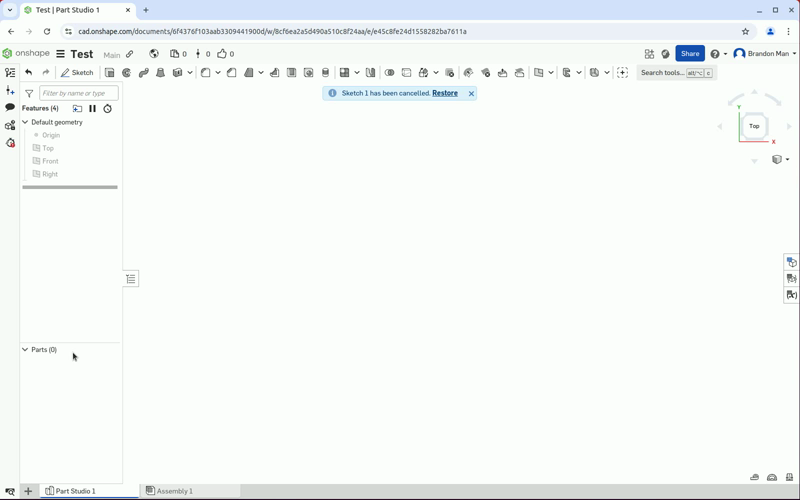
key_down(shift)
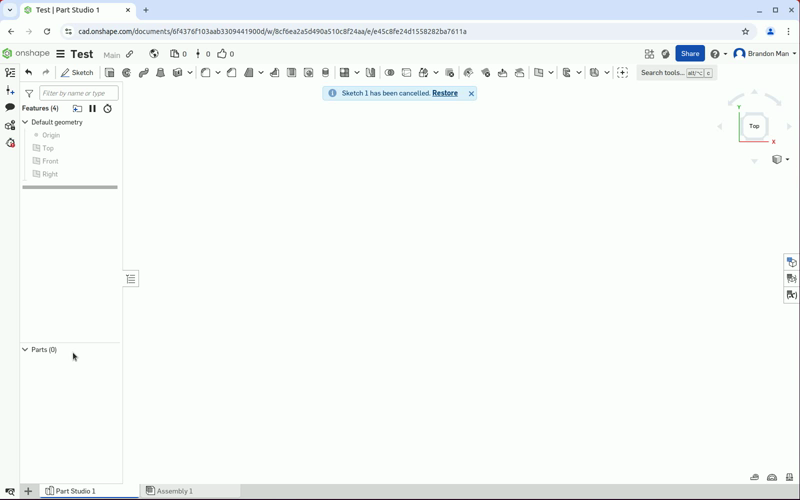
key(up)
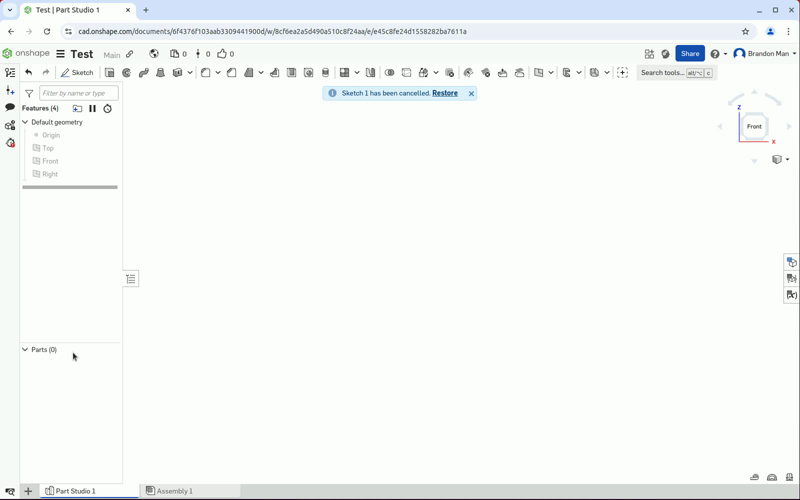
key_up(shift)
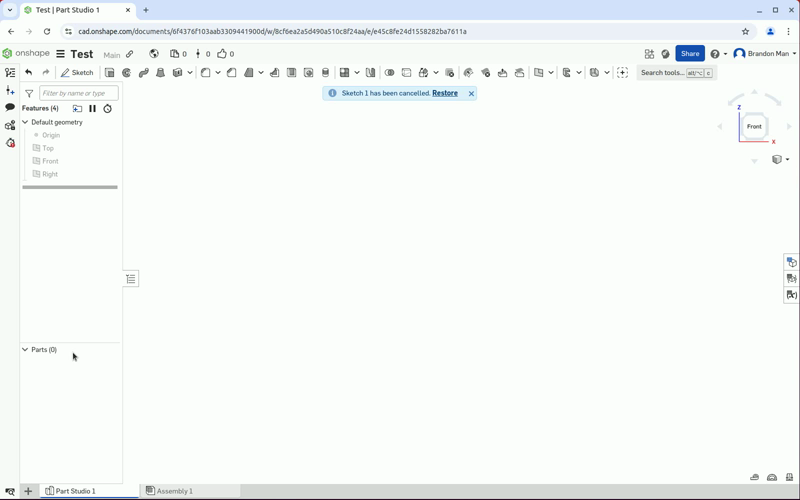
mouse_move(73, 352)
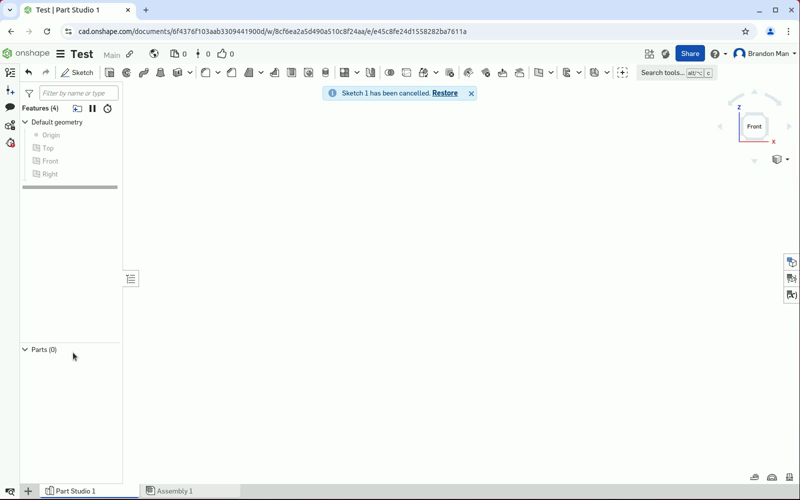
key(shift+y)
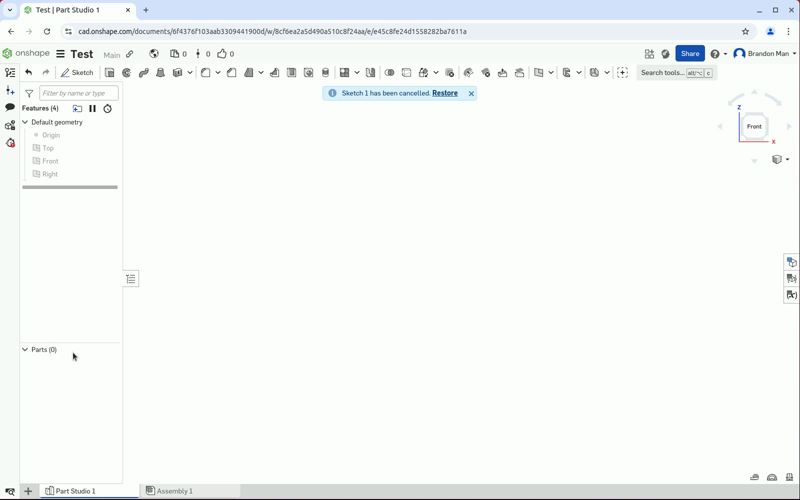
key(shift+s)
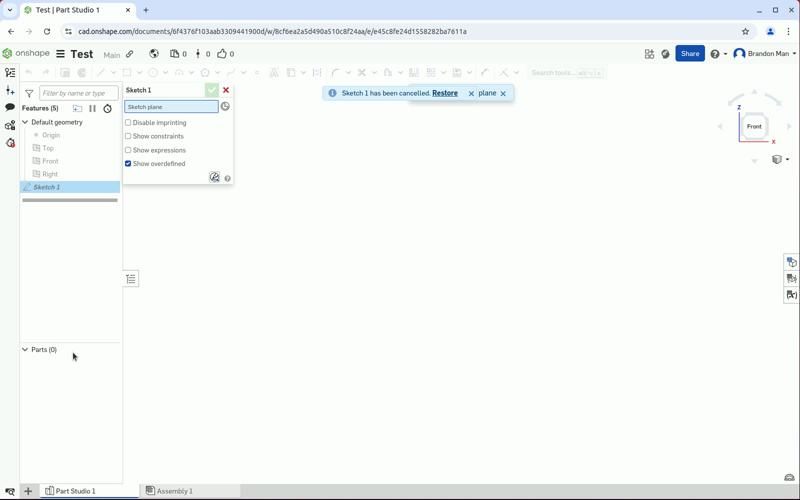
mouse_move(73, 163)
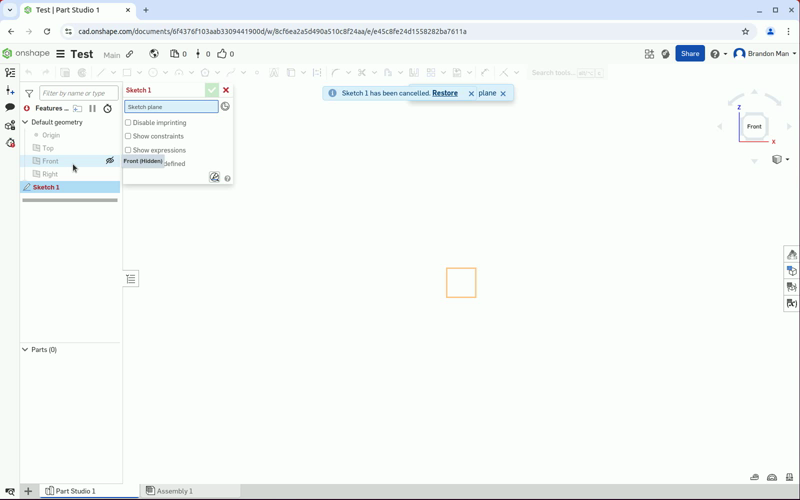
click(73, 163)
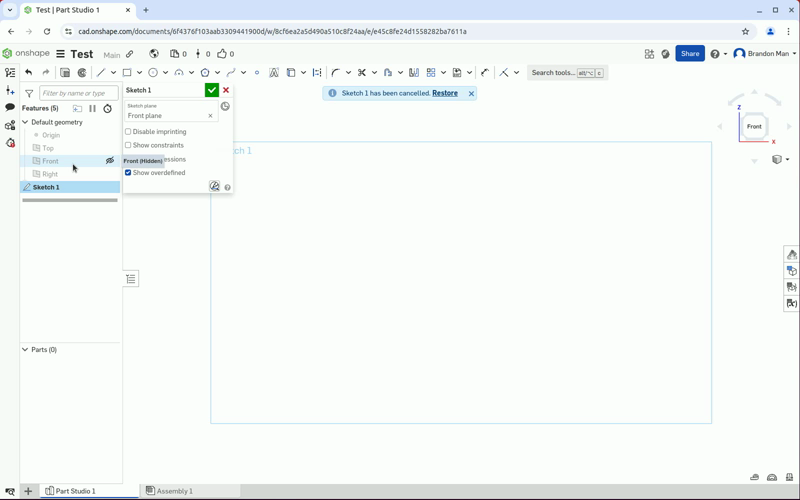
mouse_move(73, 352)
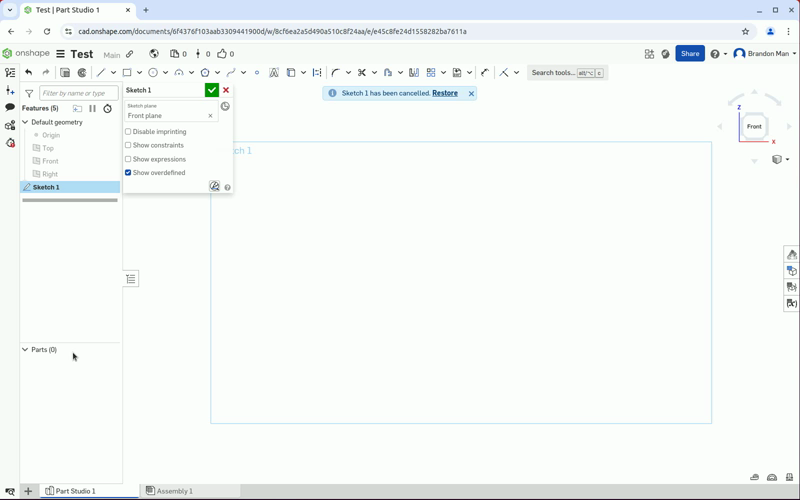
key(y)
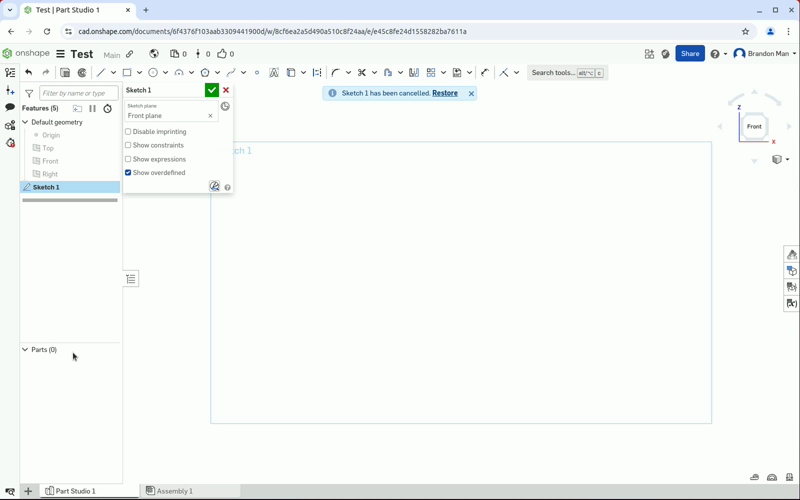
key(l)
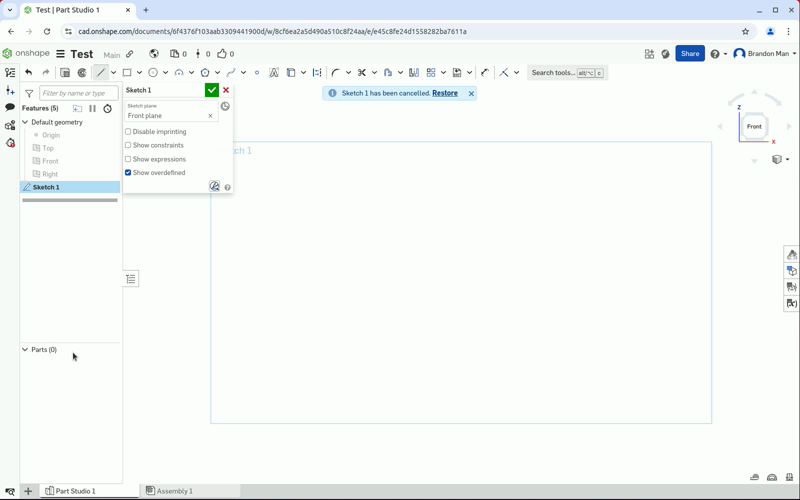
key_down(shift)
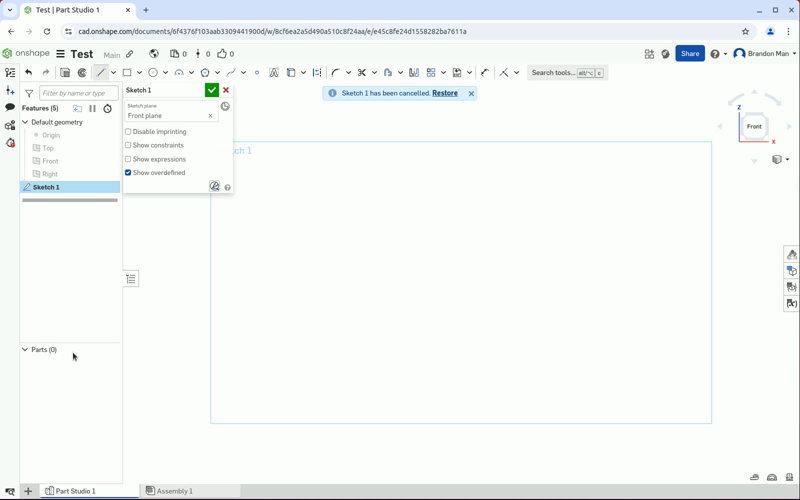
mouse_move(378, 318)
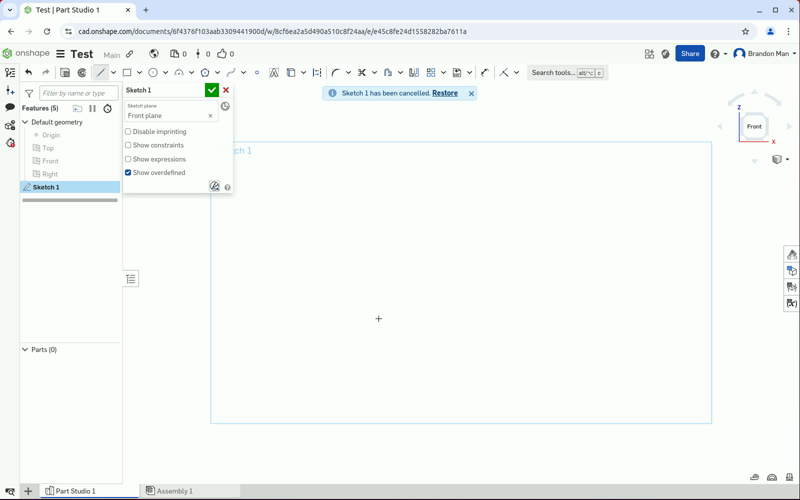
click(378, 318)
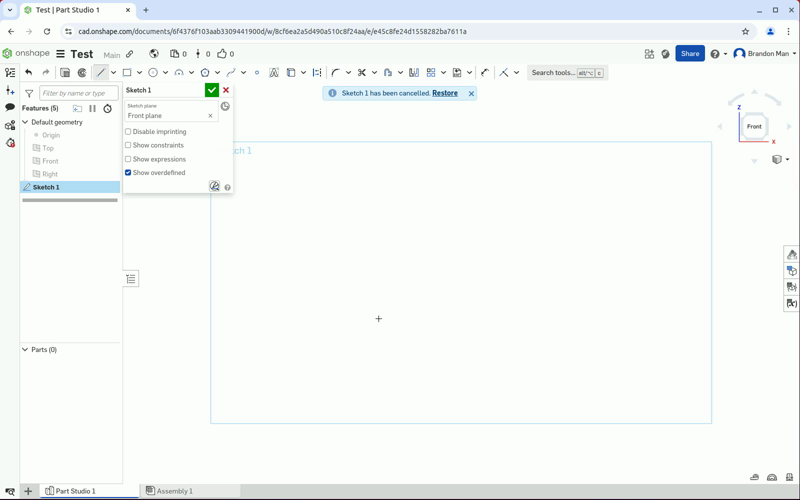
key_up(shift)
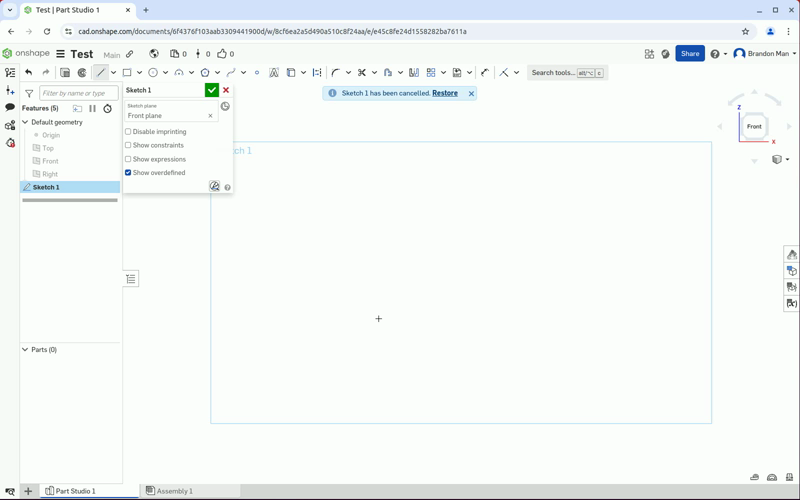
key_down(shift)
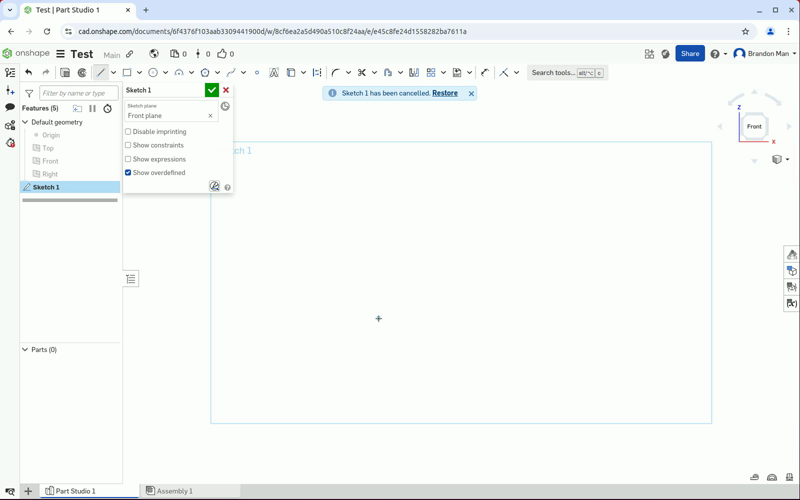
mouse_move(408, 318)
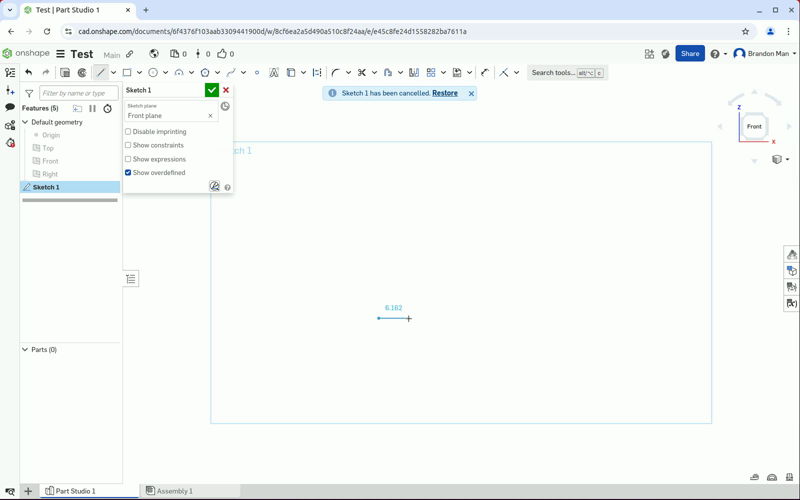
mouse_move(378, 305)
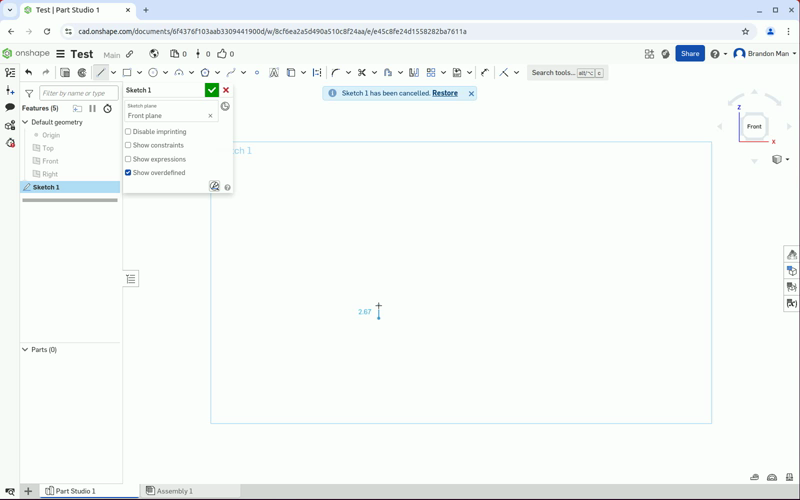
click(378, 305)
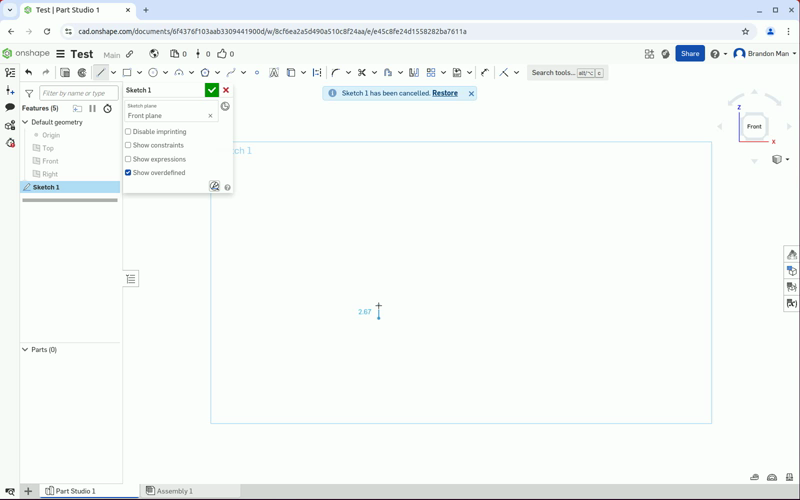
key_up(shift)
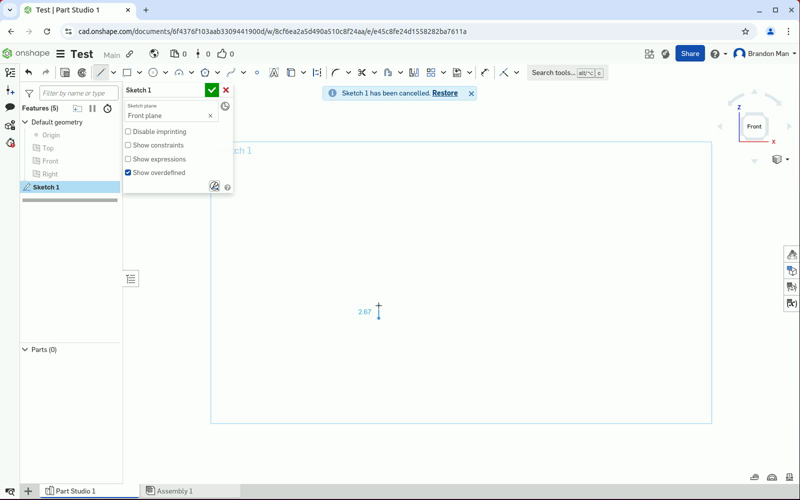
key(esc)
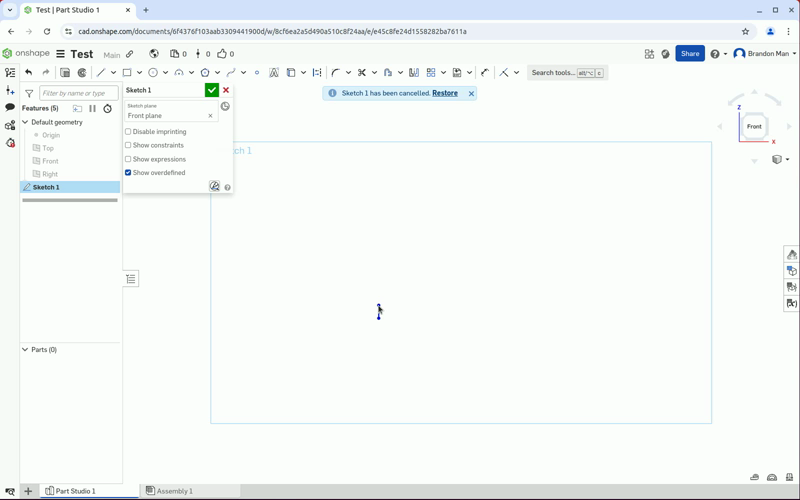
key(a)
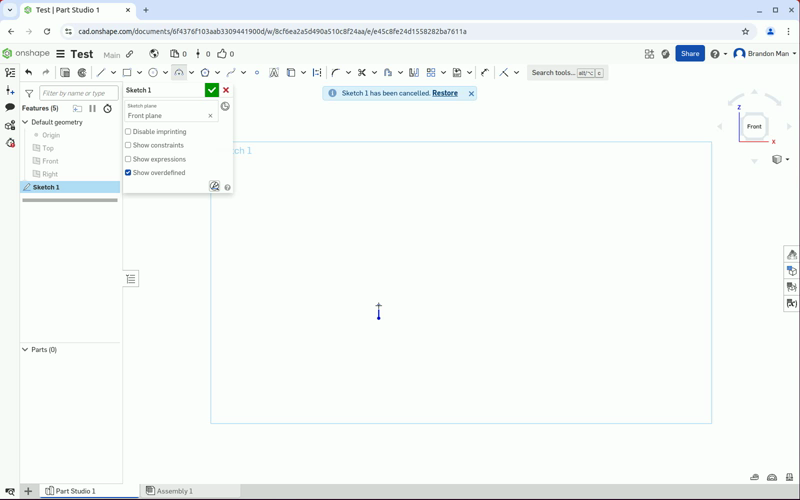
mouse_move(378, 305)
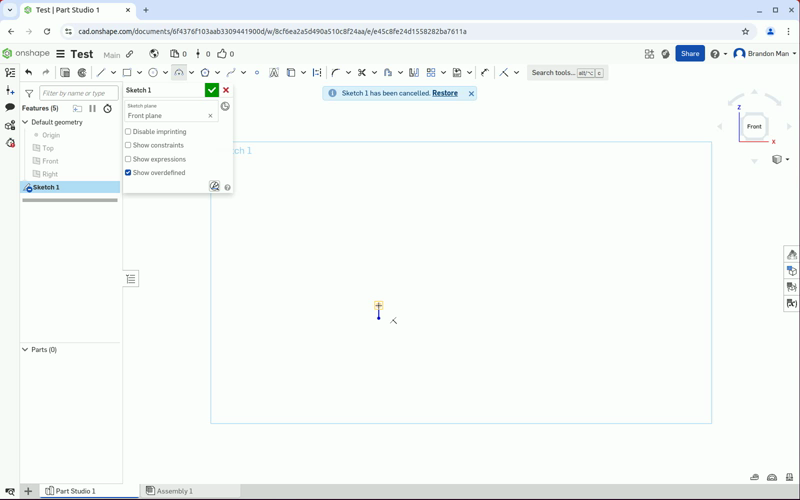
click(378, 305)
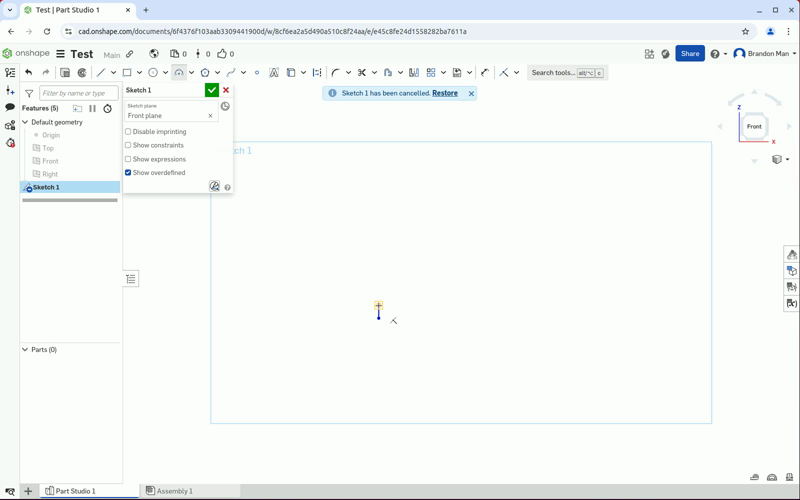
key_down(shift)
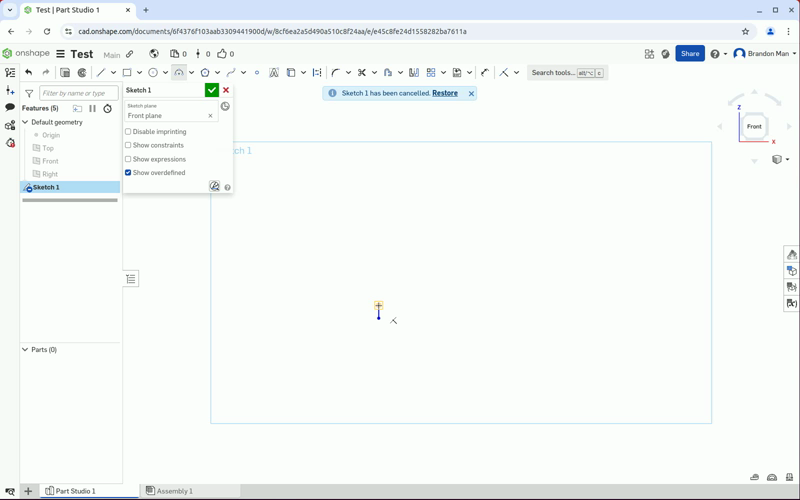
mouse_move(378, 259)
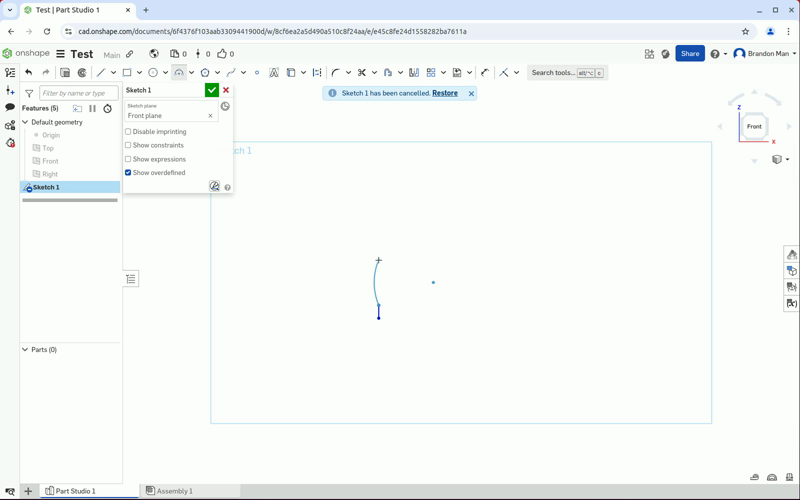
click(378, 259)
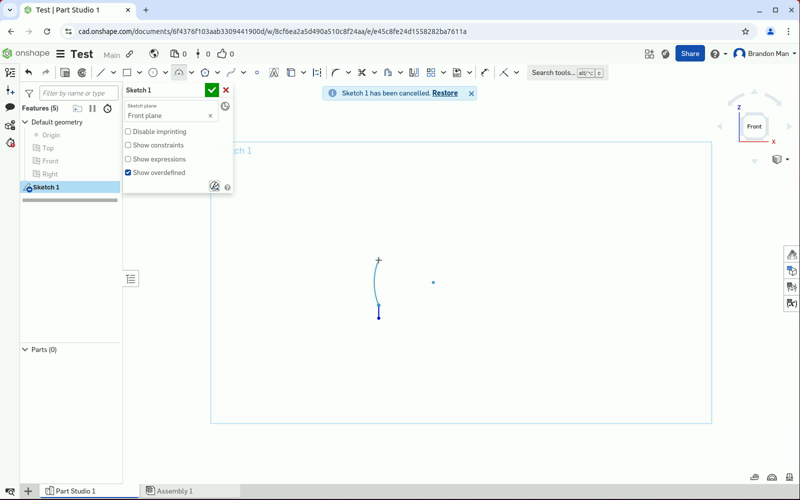
mouse_move(356, 282)
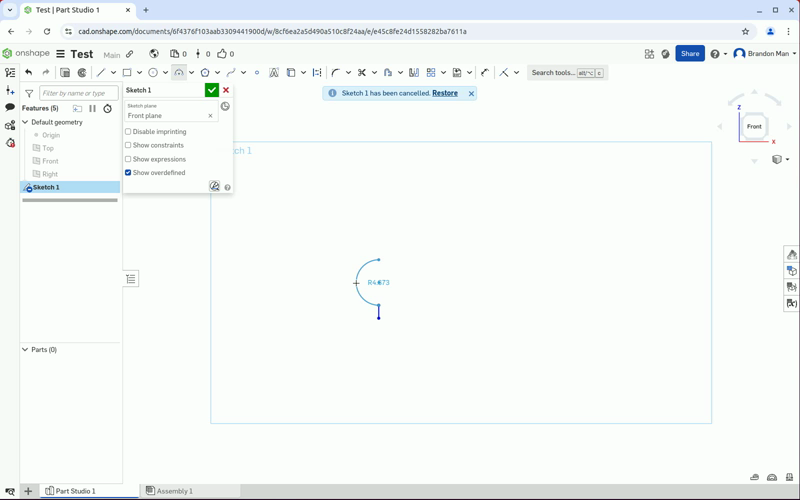
click(356, 282)
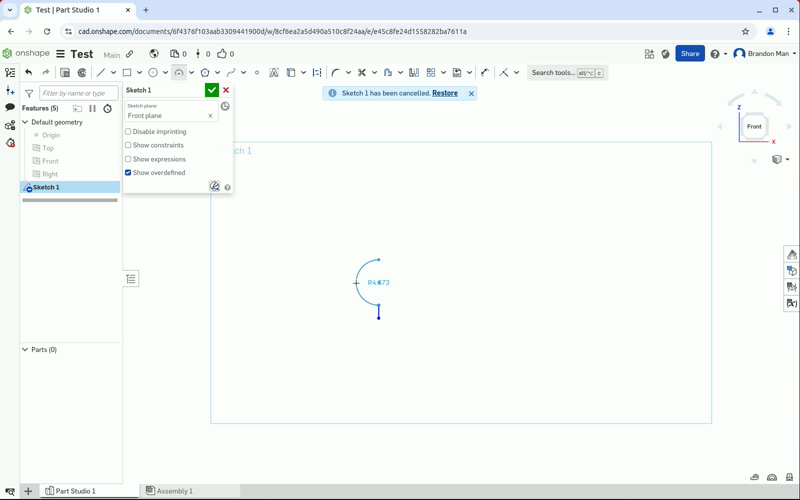
key_up(shift)
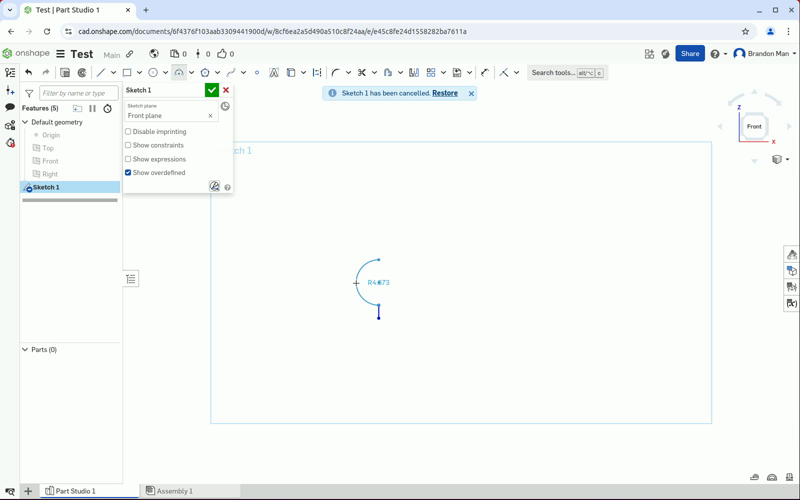
key(esc)
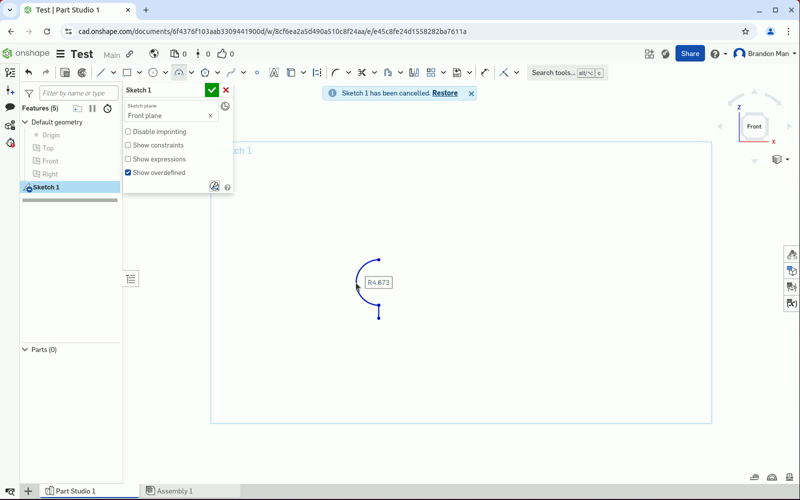
key(l)
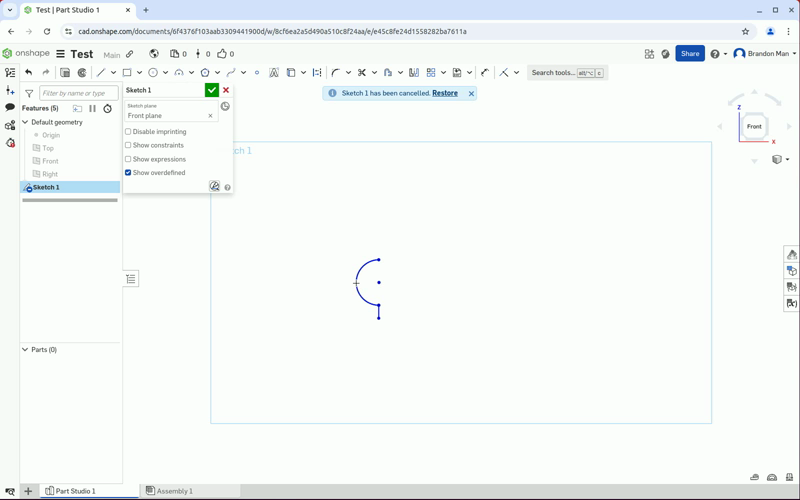
mouse_move(378, 259)
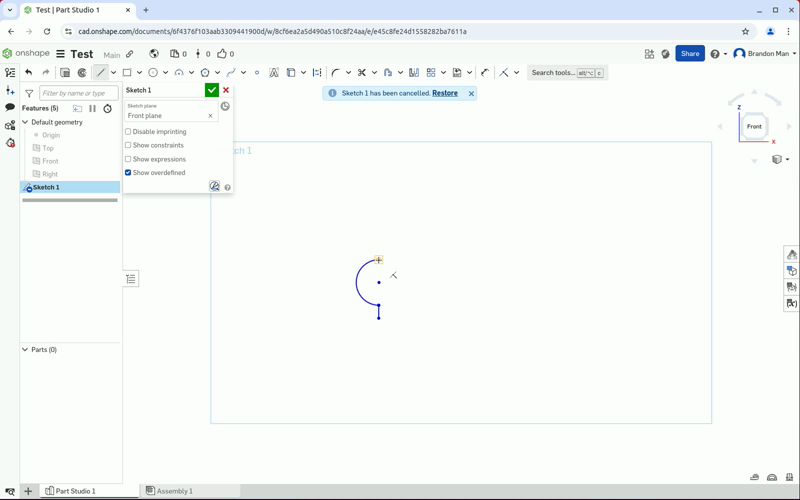
click(378, 259)
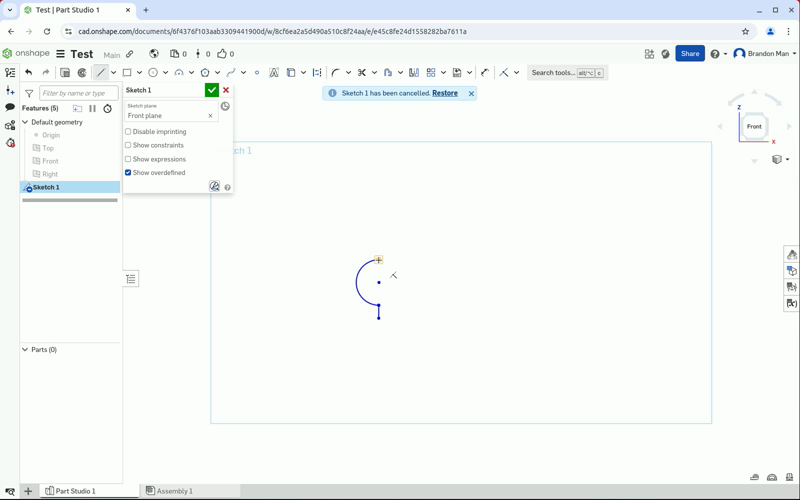
key_down(shift)
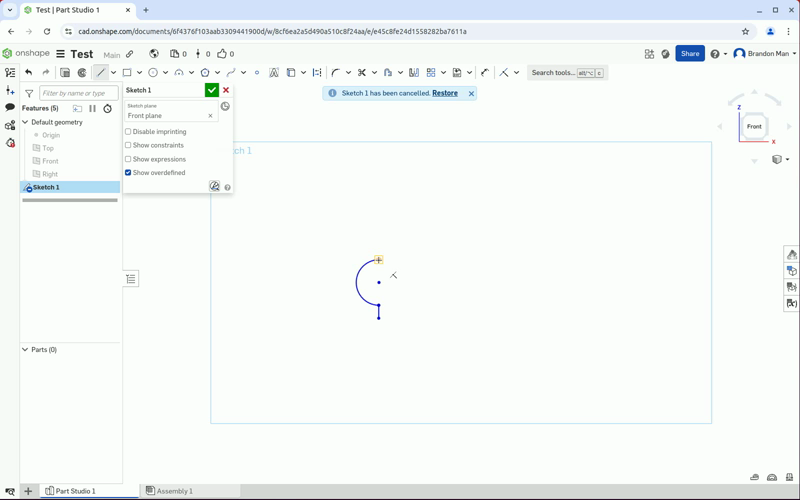
mouse_move(408, 259)
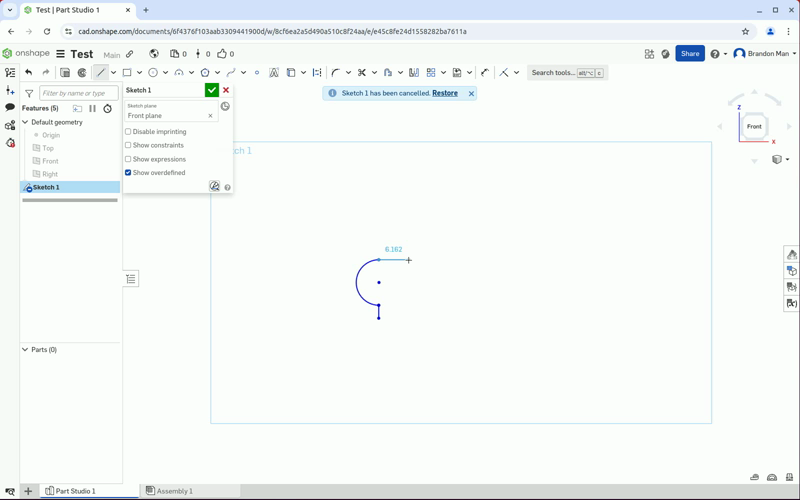
mouse_move(378, 247)
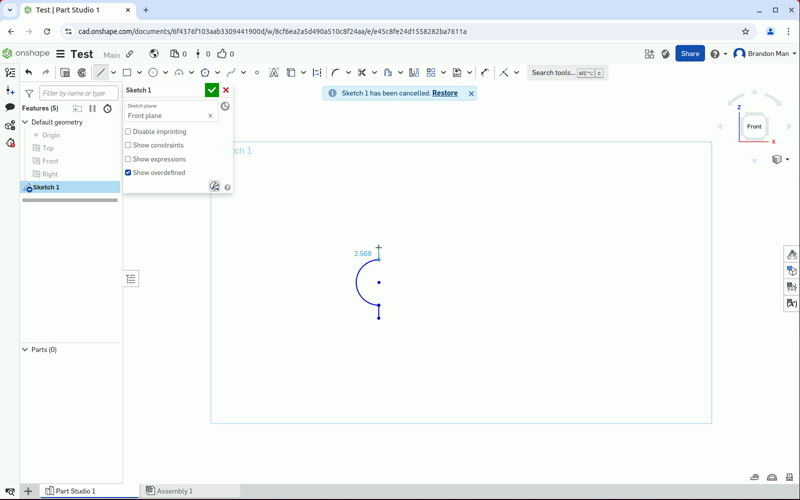
click(378, 247)
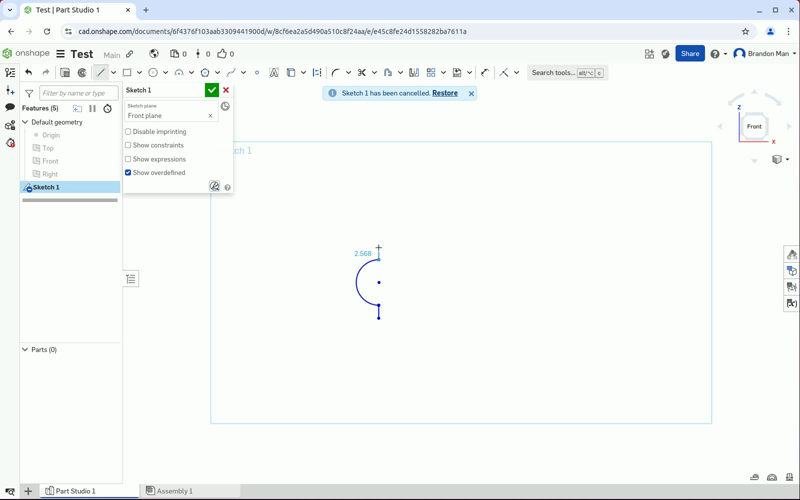
key_up(shift)
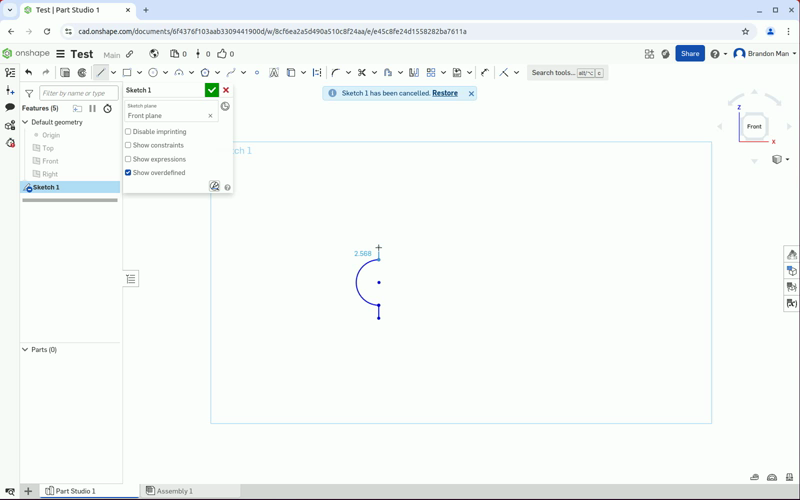
key(esc)
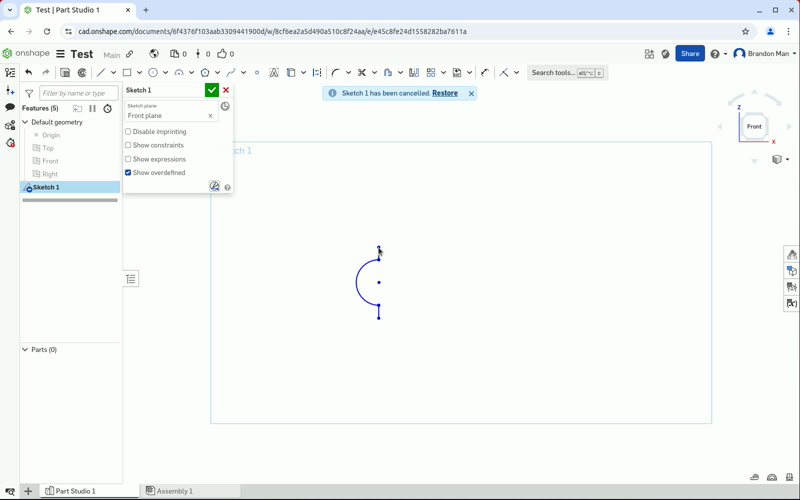
key(a)
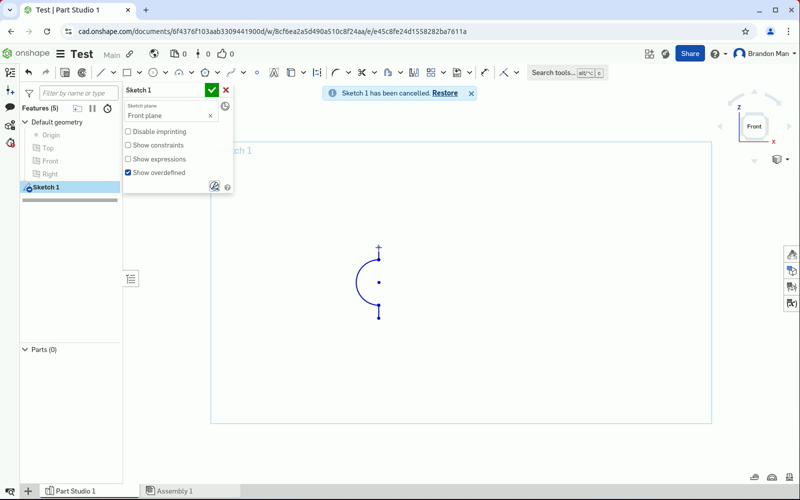
mouse_move(378, 247)
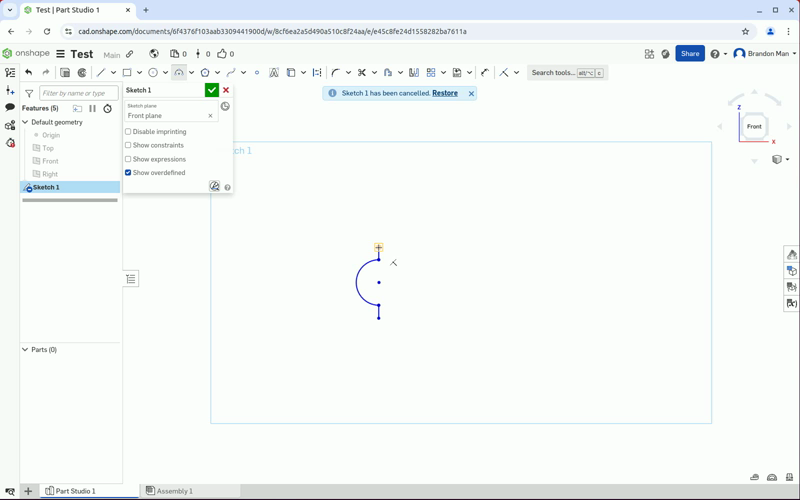
click(378, 247)
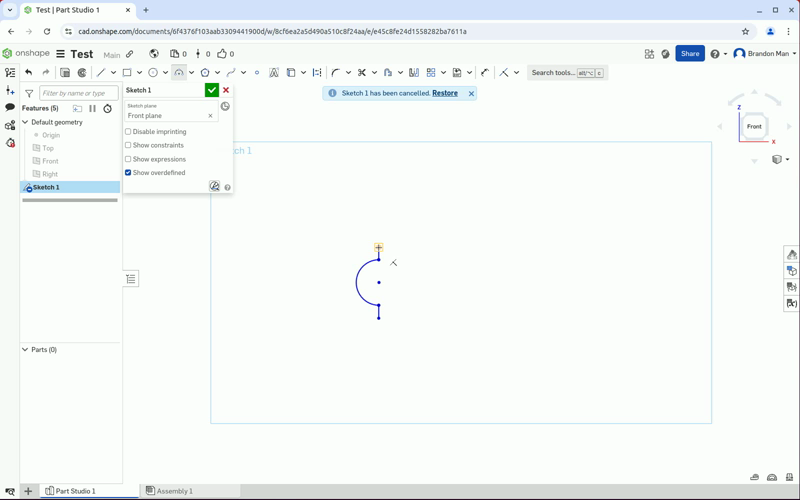
mouse_move(378, 318)
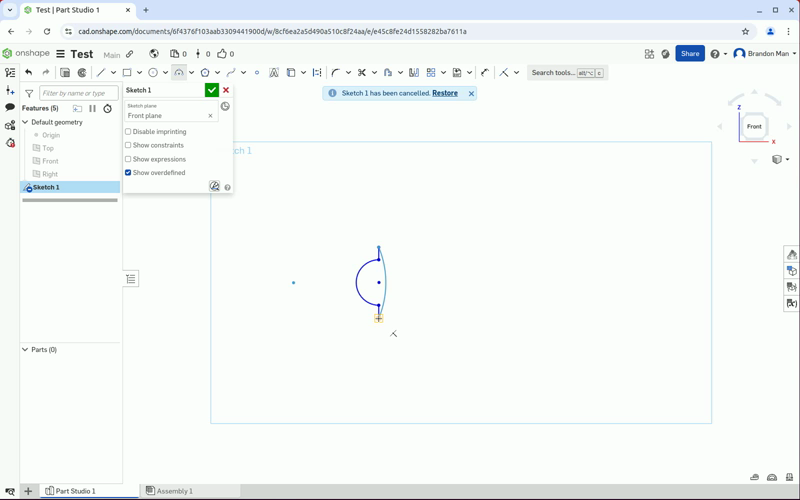
click(378, 318)
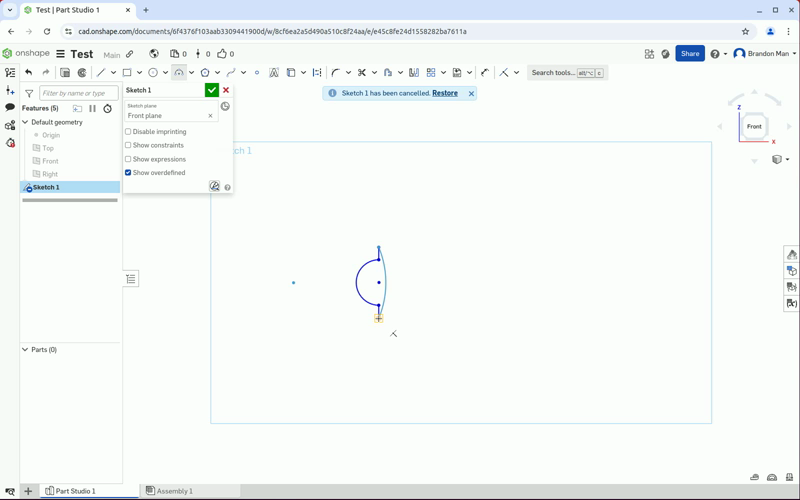
key_down(shift)
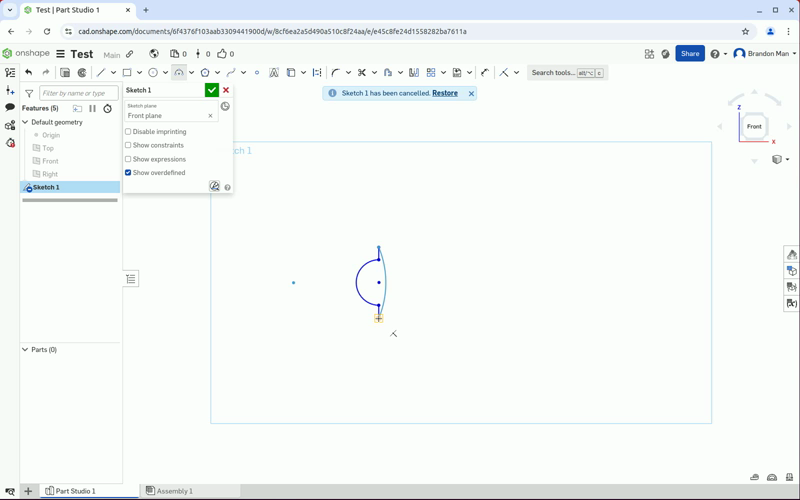
mouse_move(347, 282)
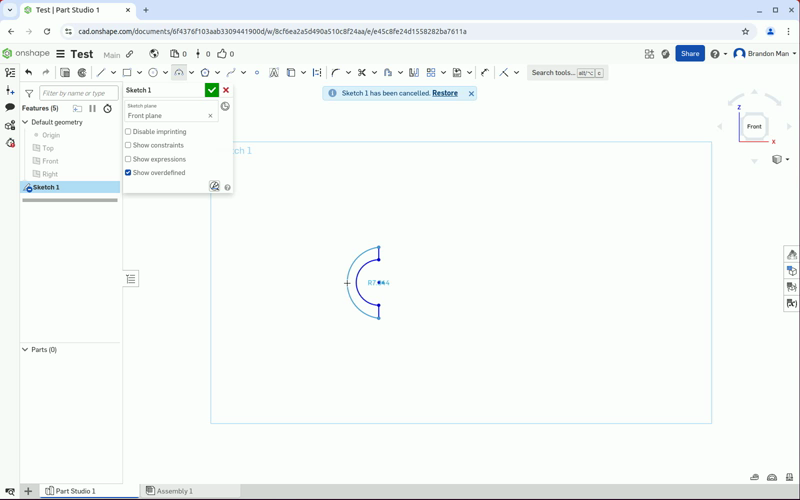
click(347, 282)
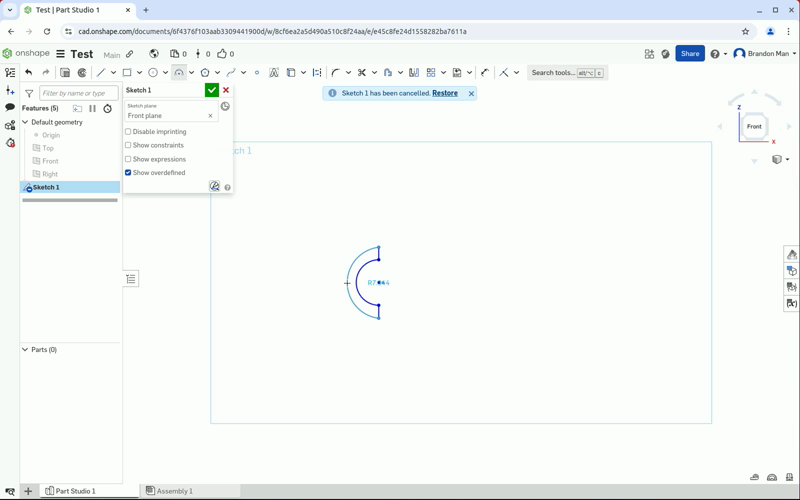
key_up(shift)
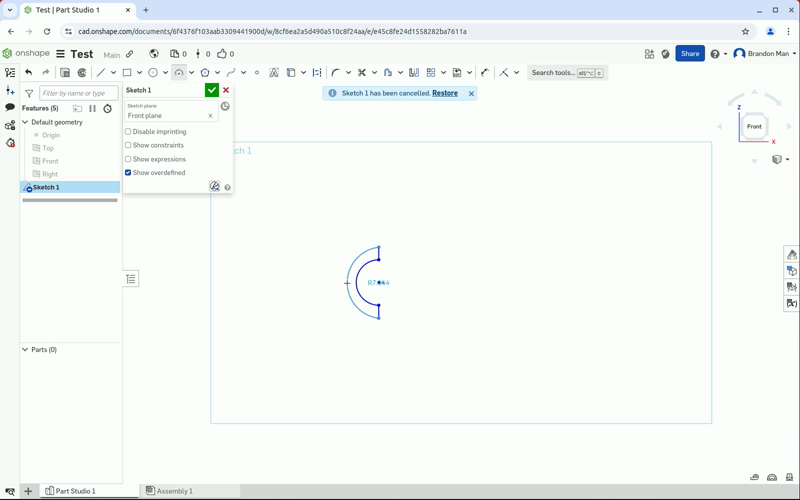
key(esc)
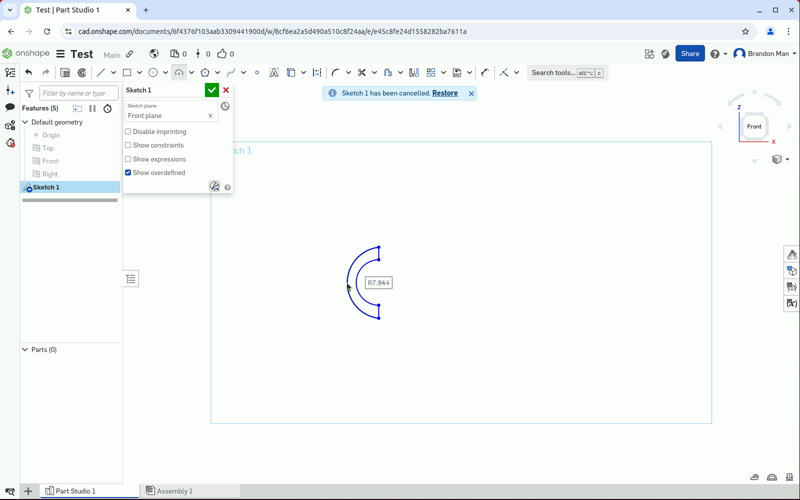
mouse_move(376, 262)
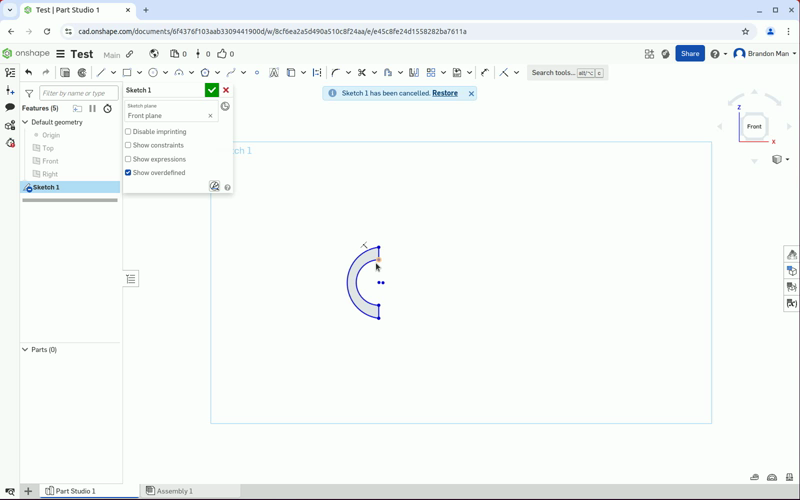
scroll(6)
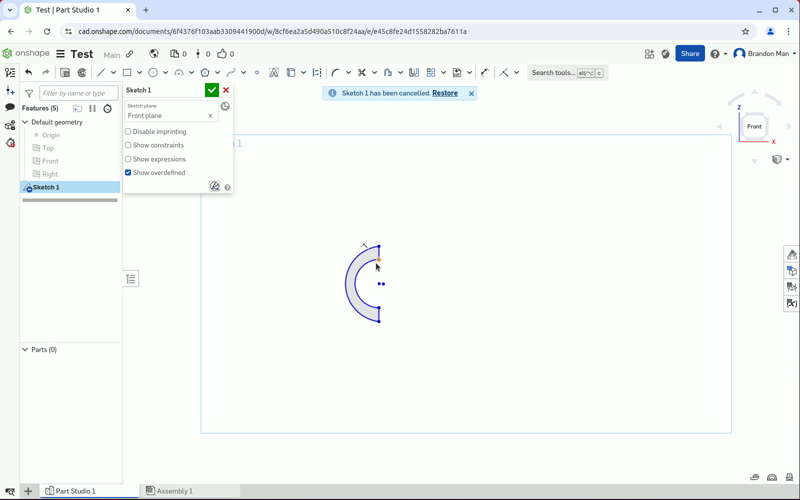
scroll(6)
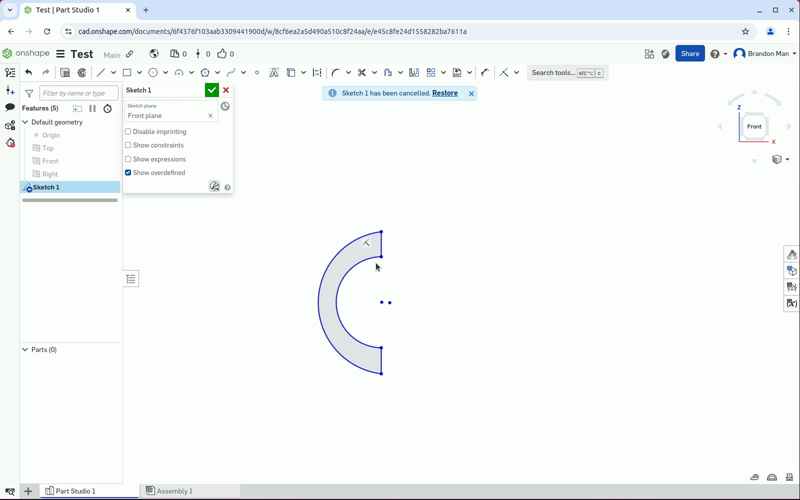
scroll(6)
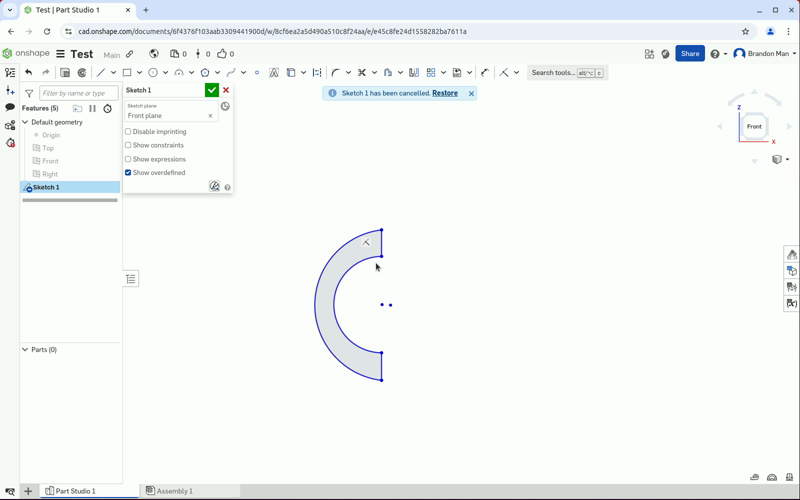
scroll(6)
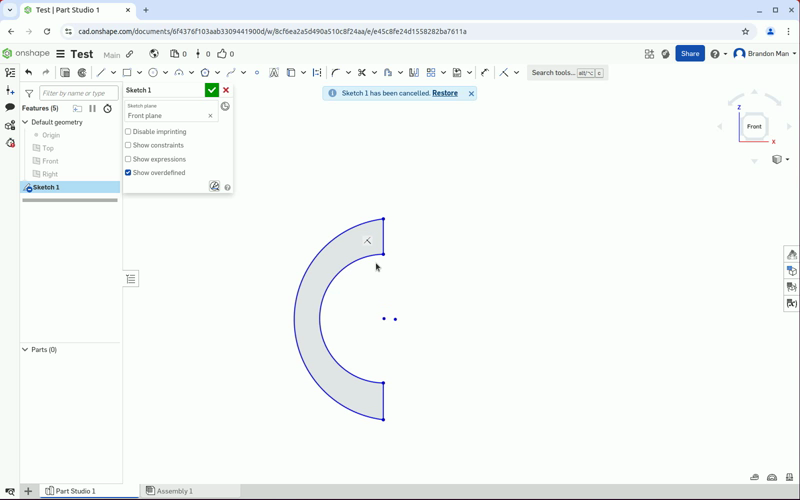
scroll(6)
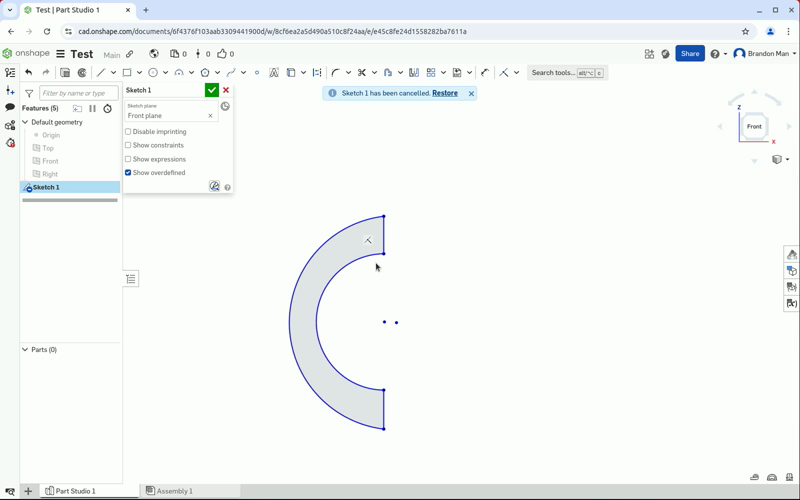
scroll(6)
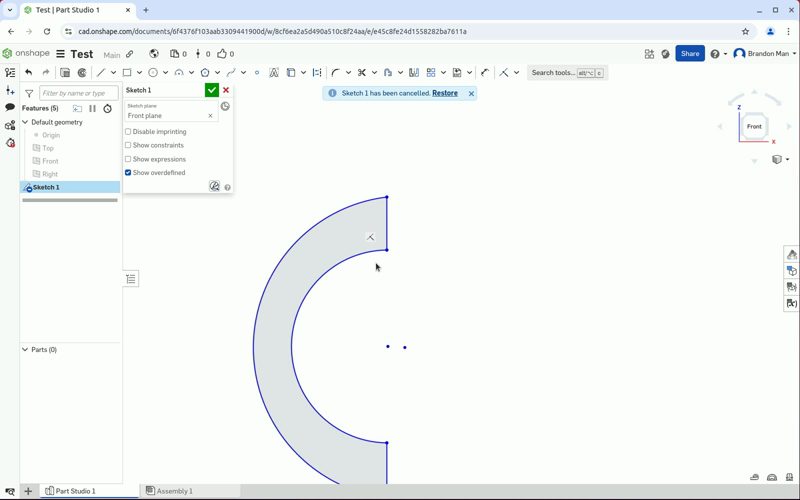
scroll(6)
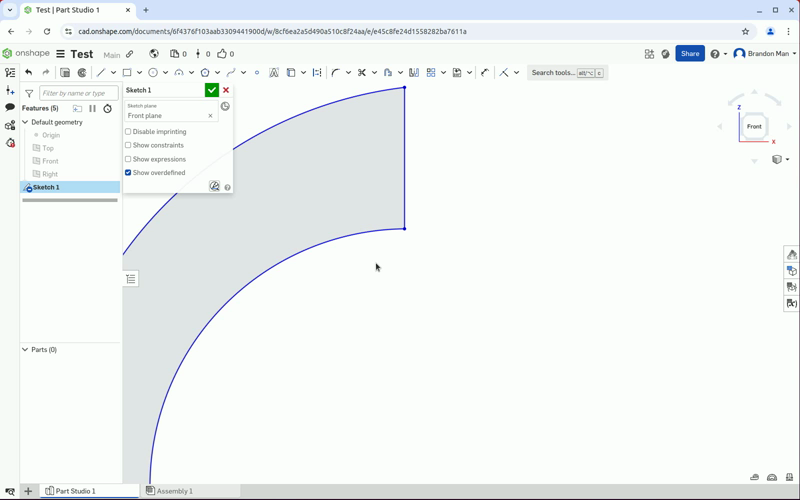
click(376, 262)
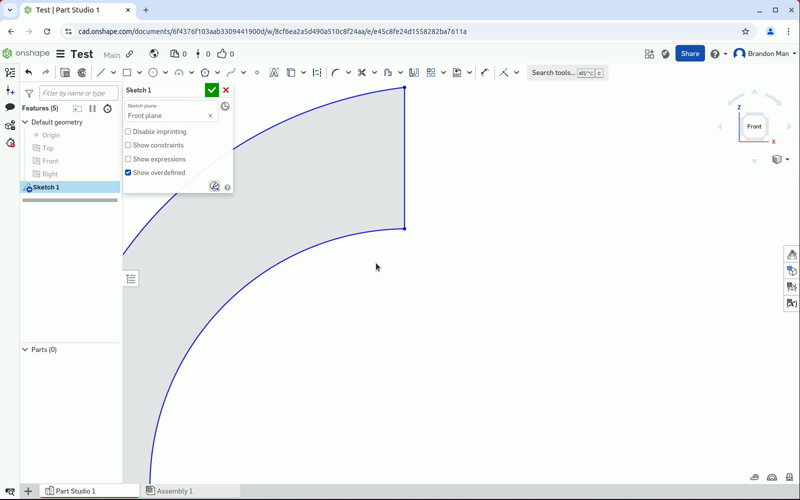
scroll(-6)
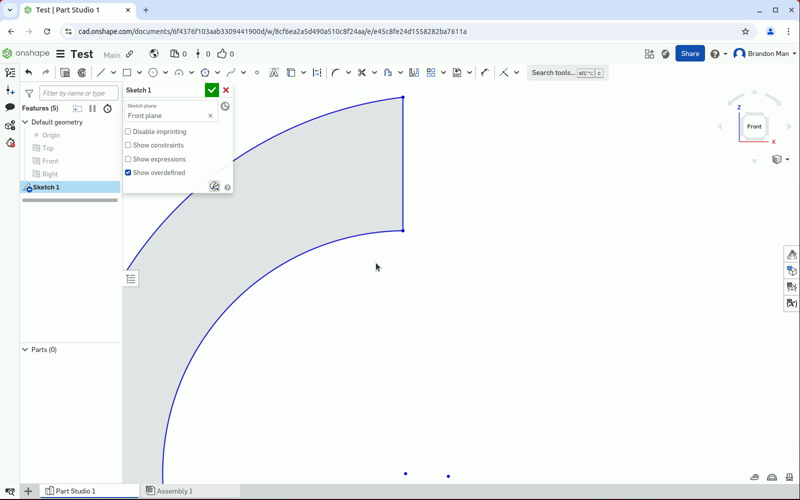
scroll(-6)
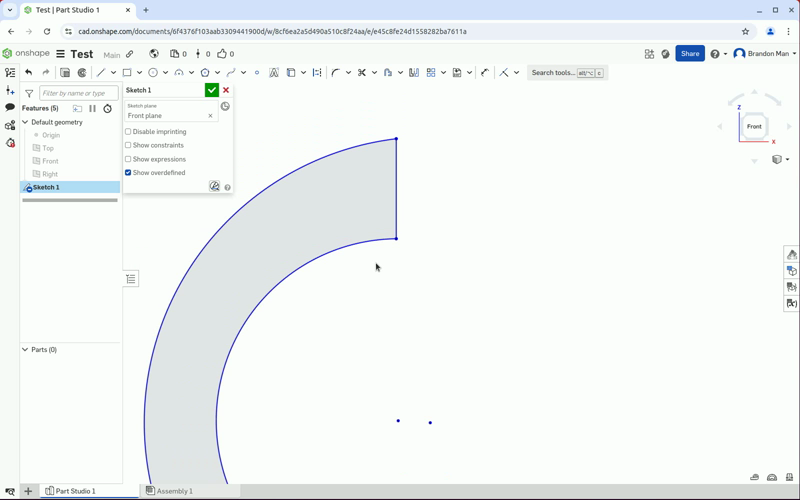
scroll(-6)
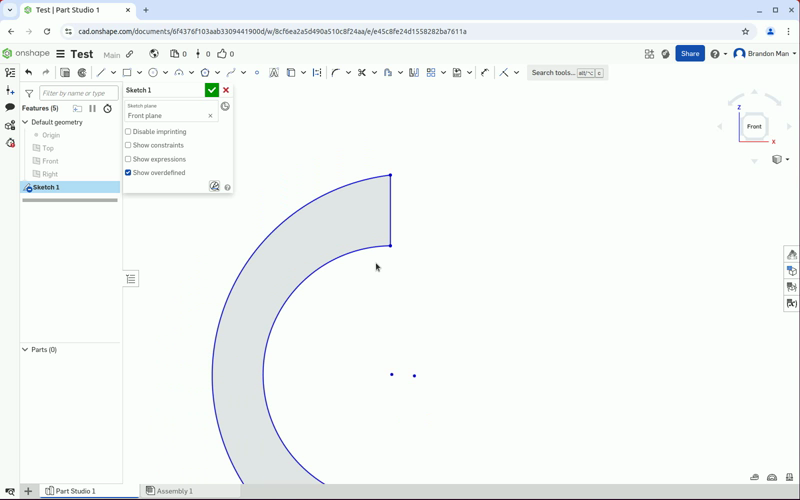
scroll(-6)
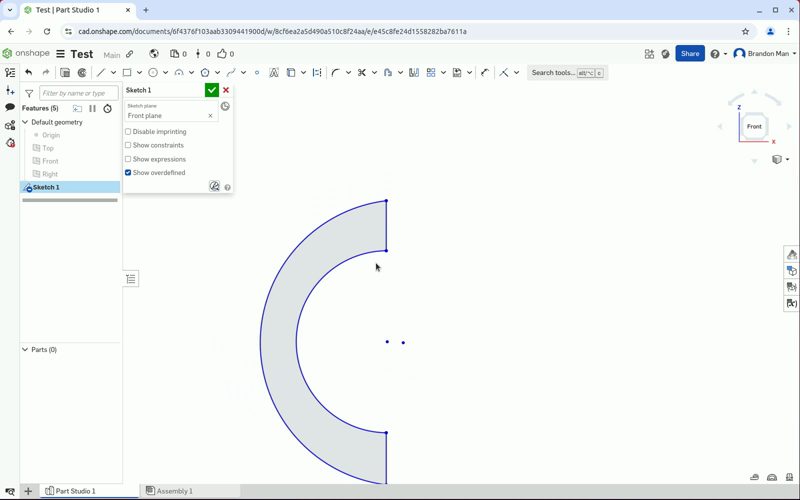
scroll(-6)
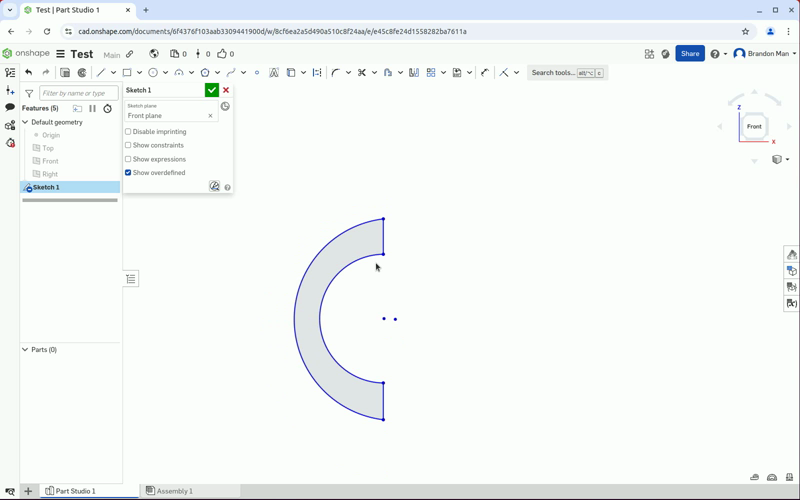
scroll(-6)
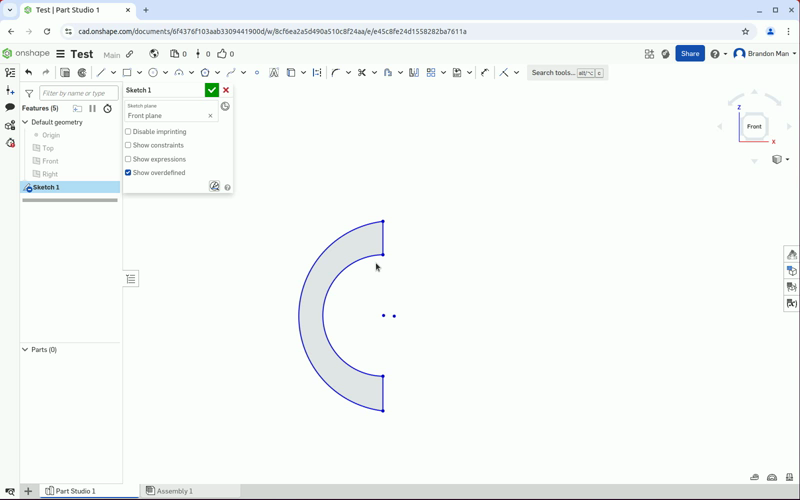
scroll(-6)
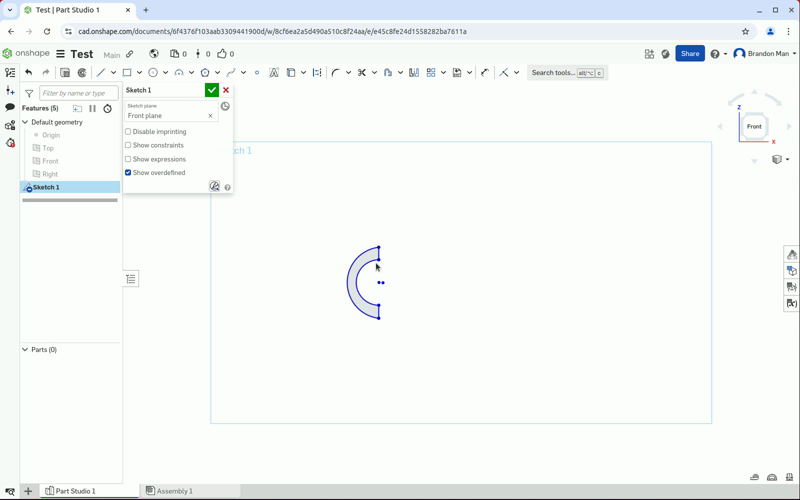
mouse_move(73, 352)
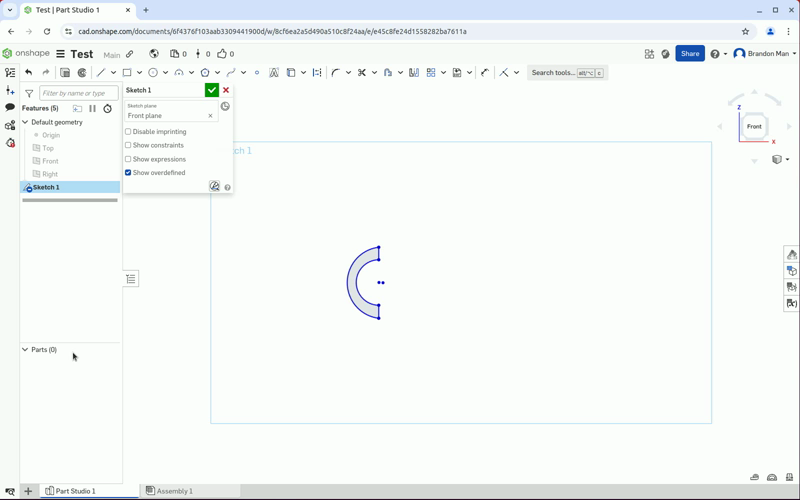
key(shift+y)
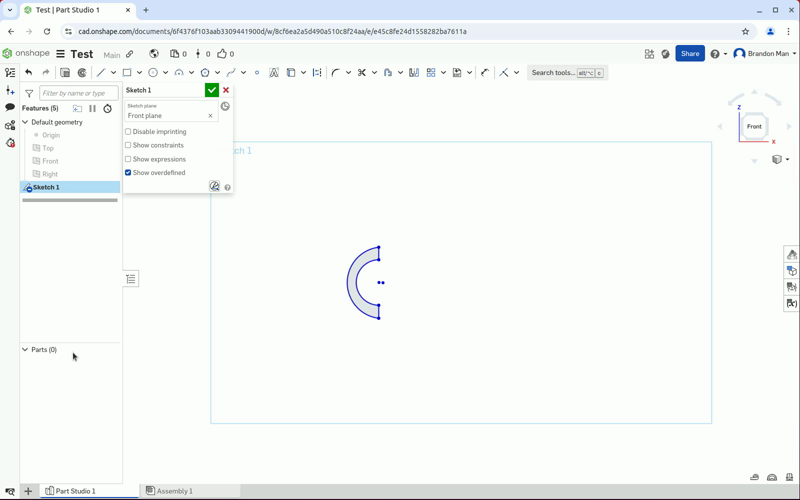
key(shift+e)
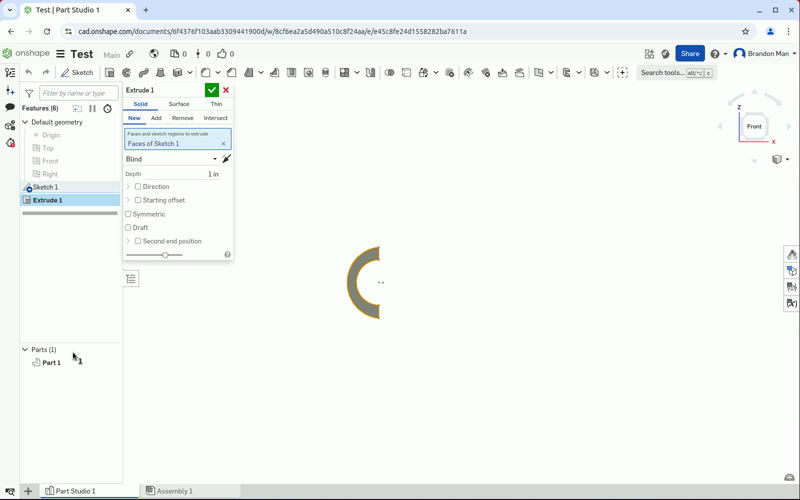
mouse_move(143, 106)
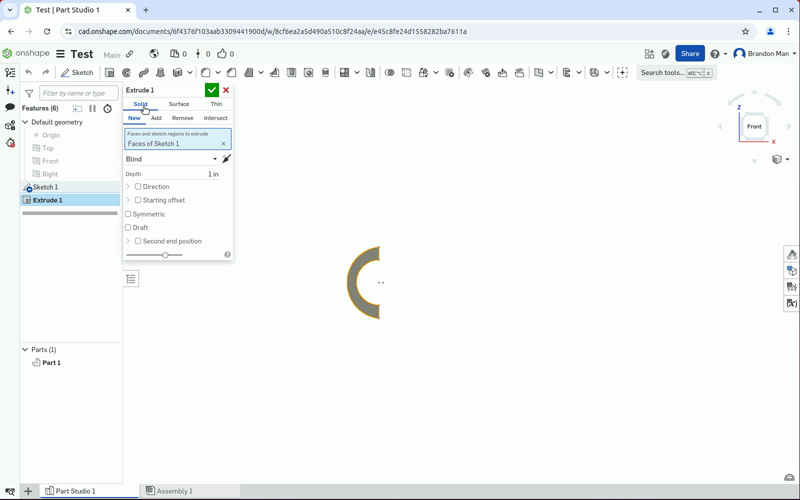
click(143, 106)
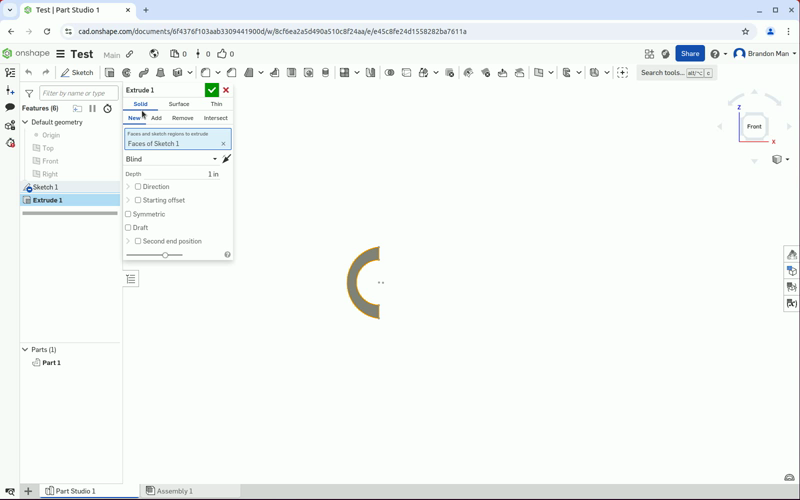
mouse_move(137, 120)
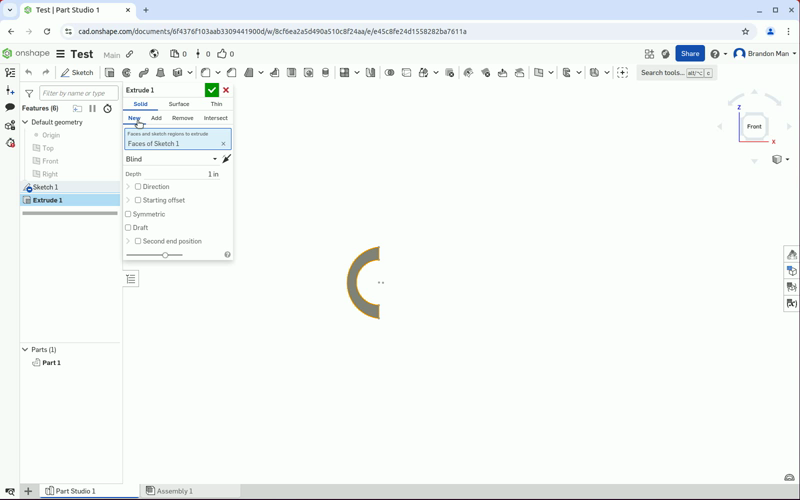
click(137, 120)
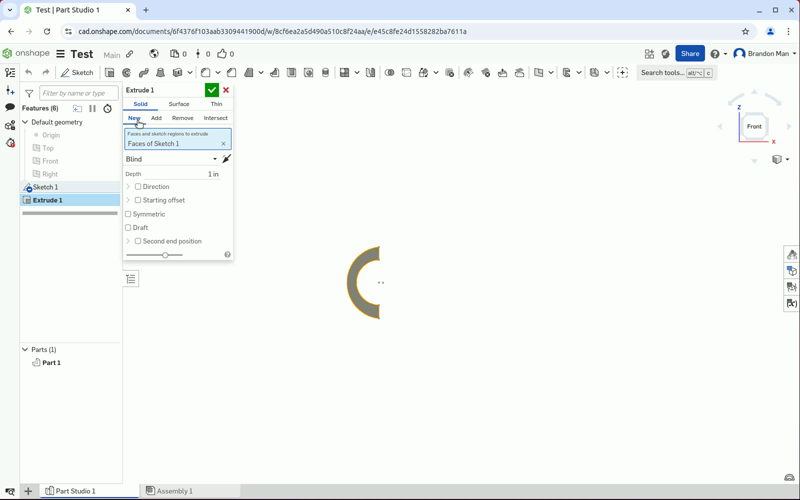
key(tab, 4)
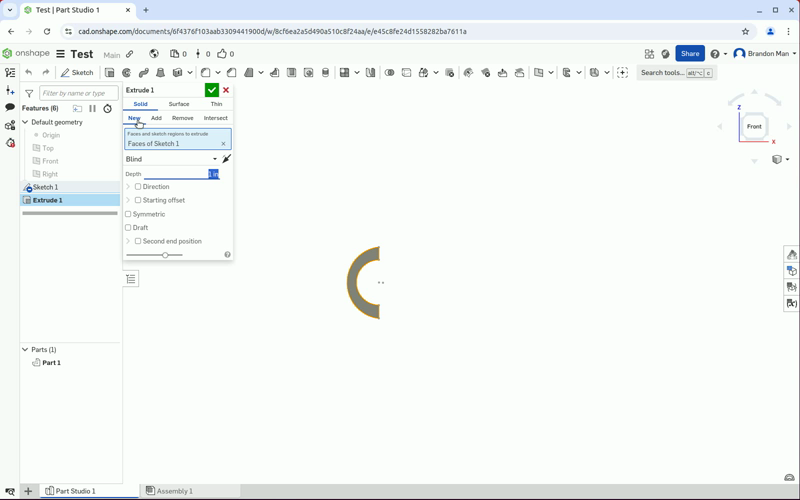
text(5.777)
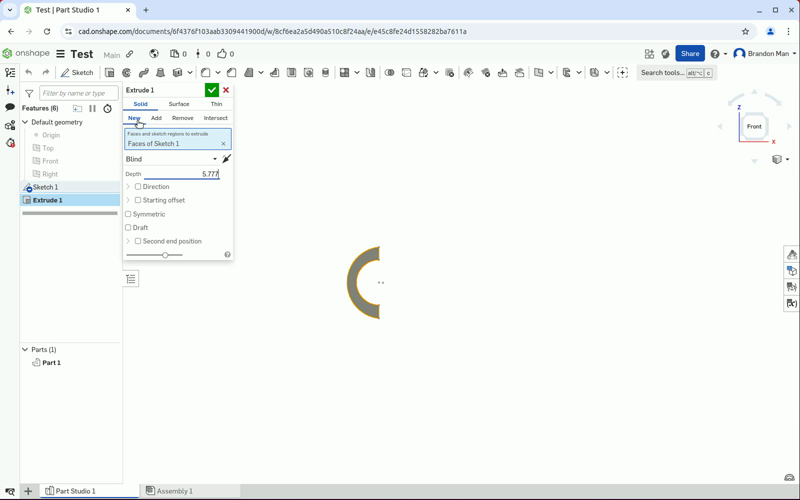
key(enter)
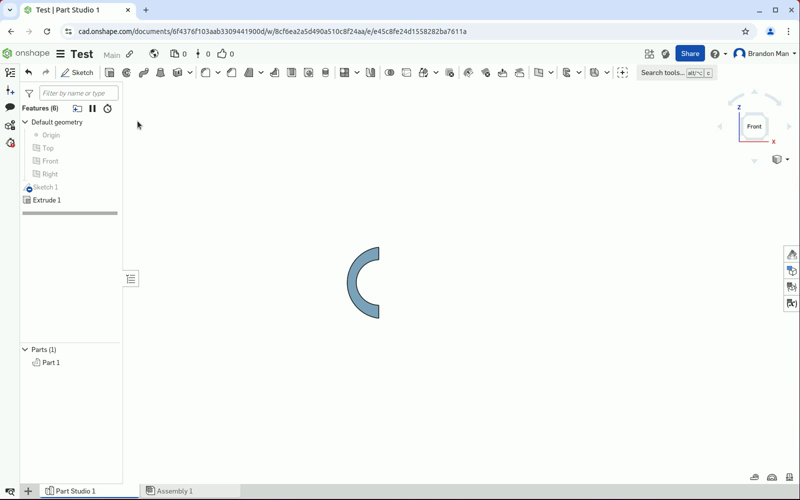
key(shift+h)
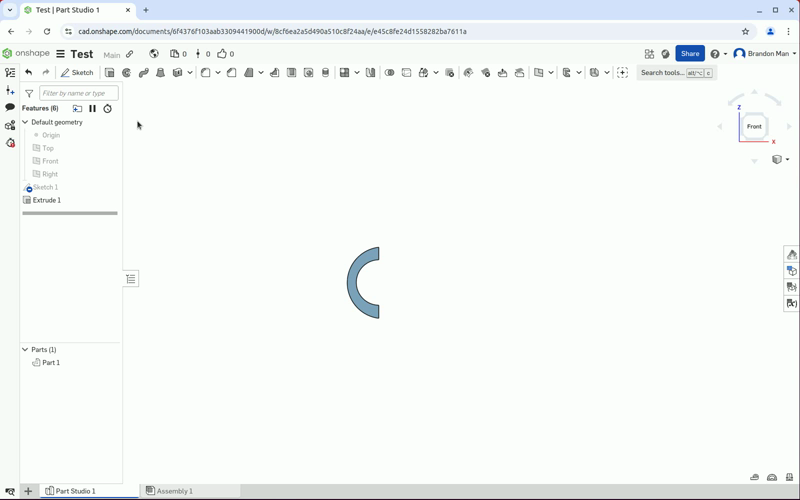
key(shift+h)
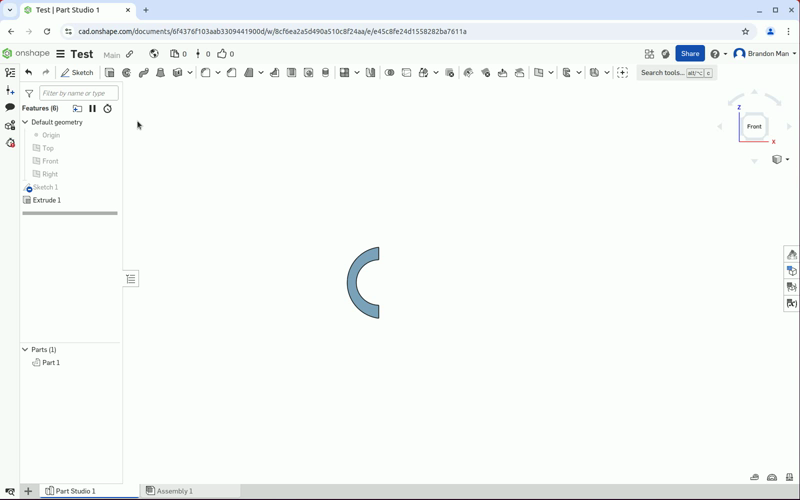
mouse_move(73, 189)
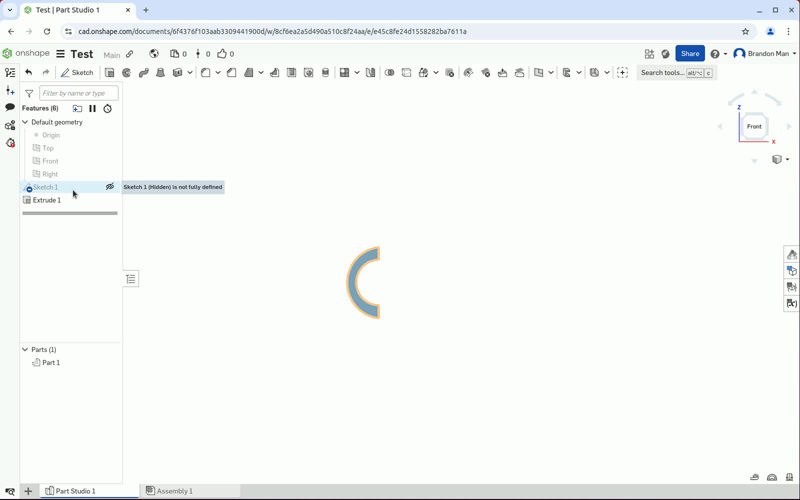
click(73, 189)
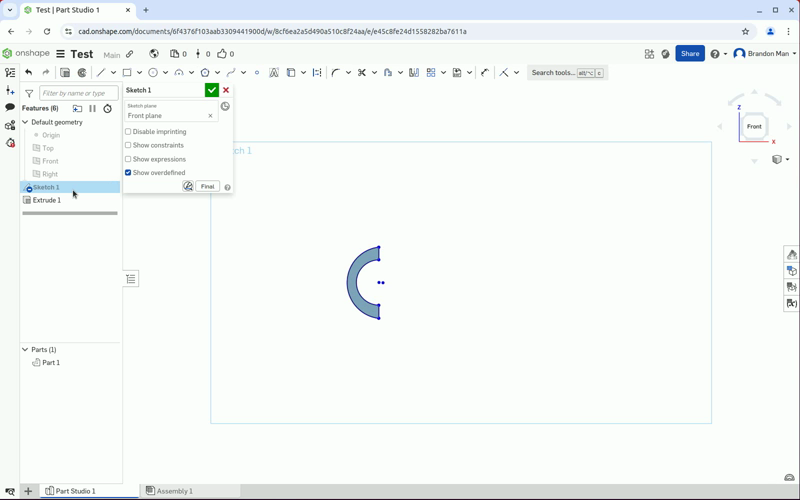
mouse_move(229, 92)
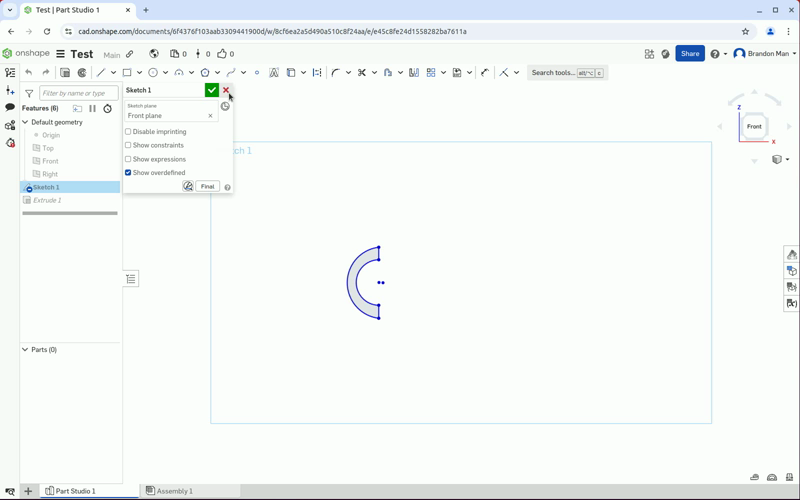
click(229, 92)
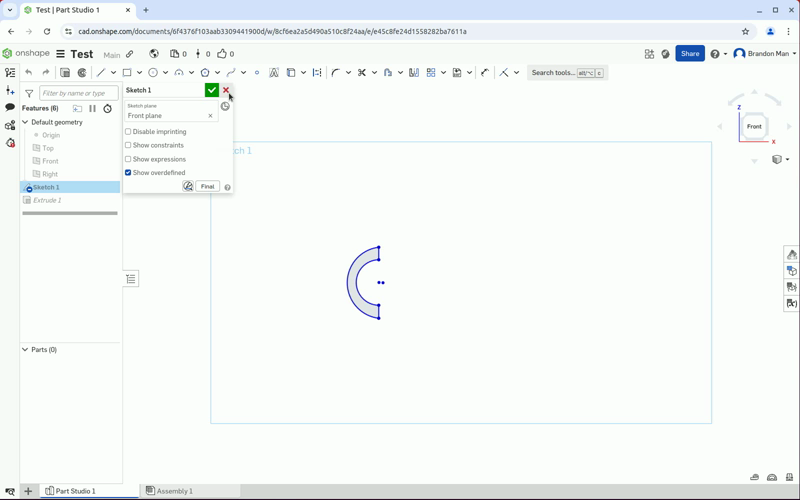
key(shift+s)
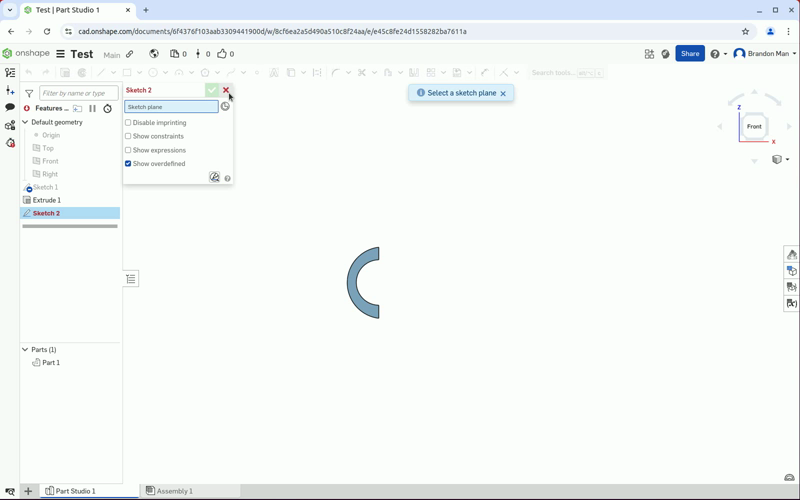
mouse_move(73, 163)
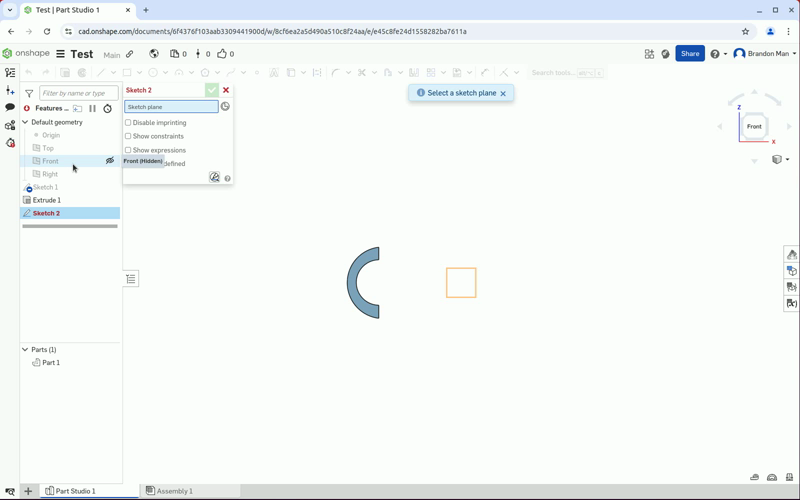
click(73, 163)
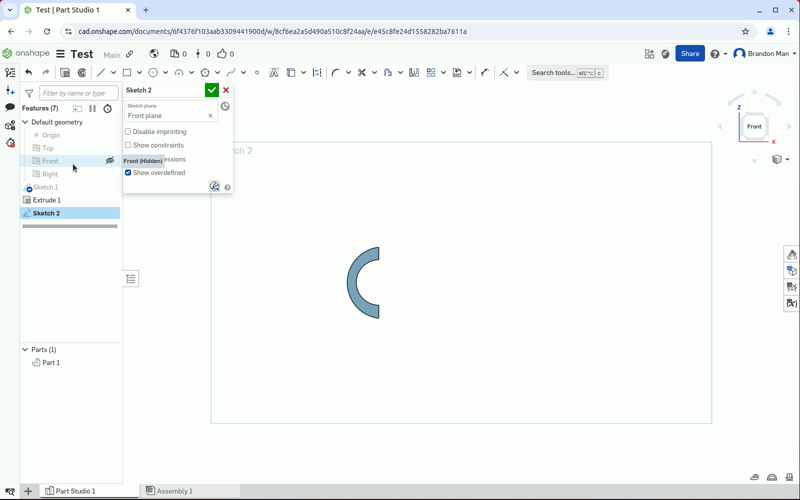
mouse_move(73, 352)
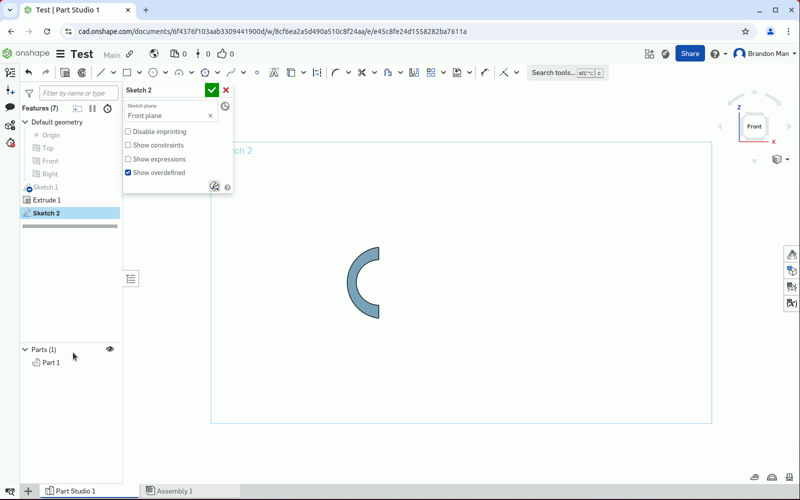
key(y)
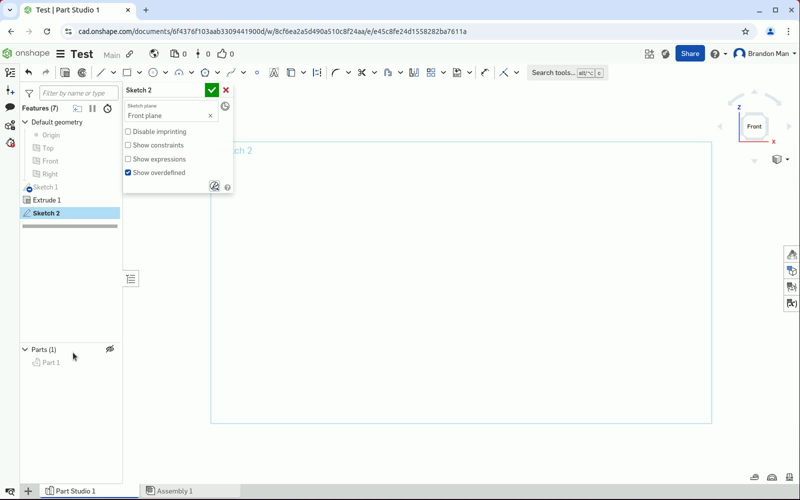
key(a)
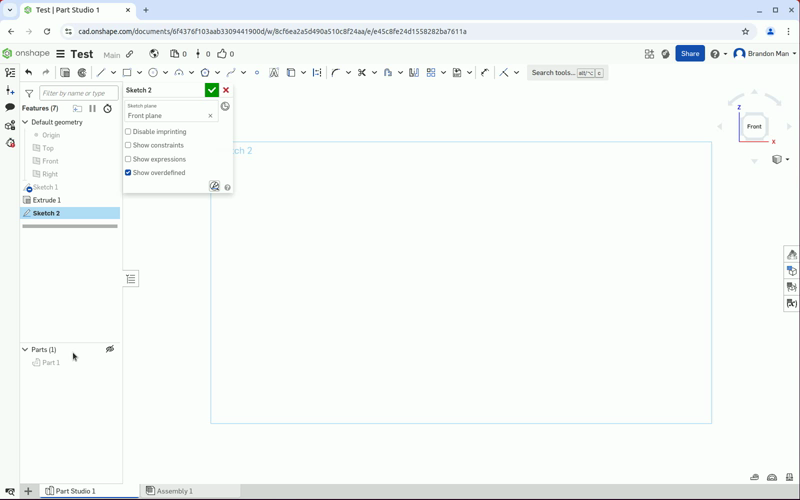
key_down(shift)
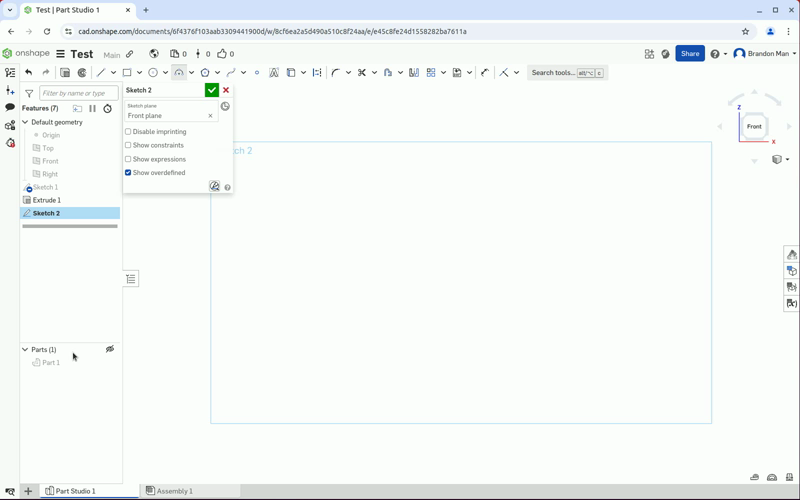
mouse_move(542, 318)
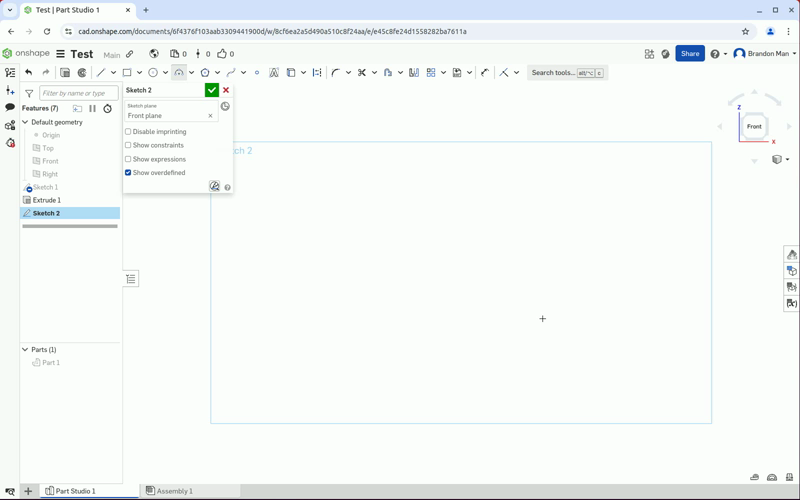
click(542, 318)
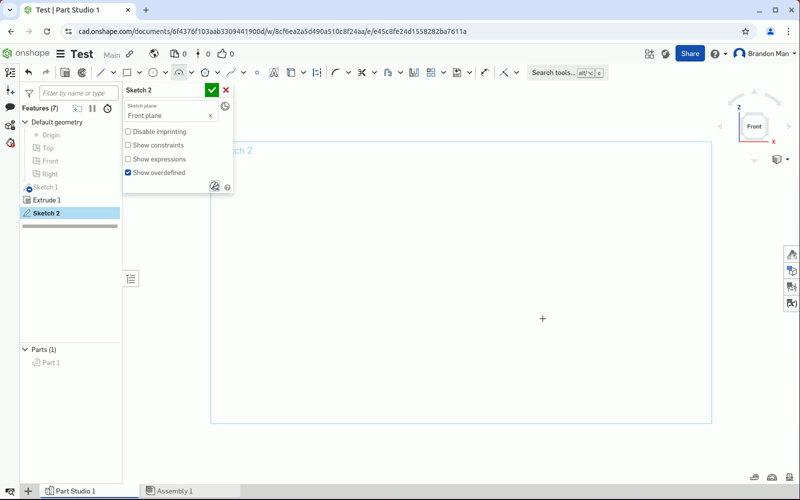
key_up(shift)
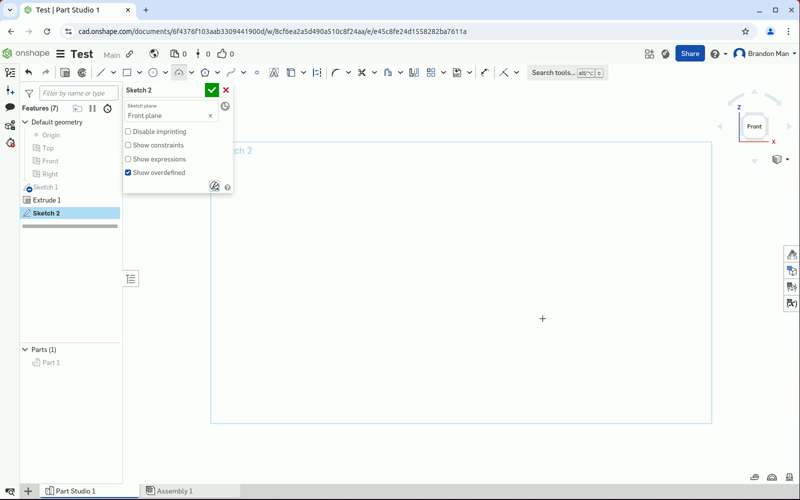
key_down(shift)
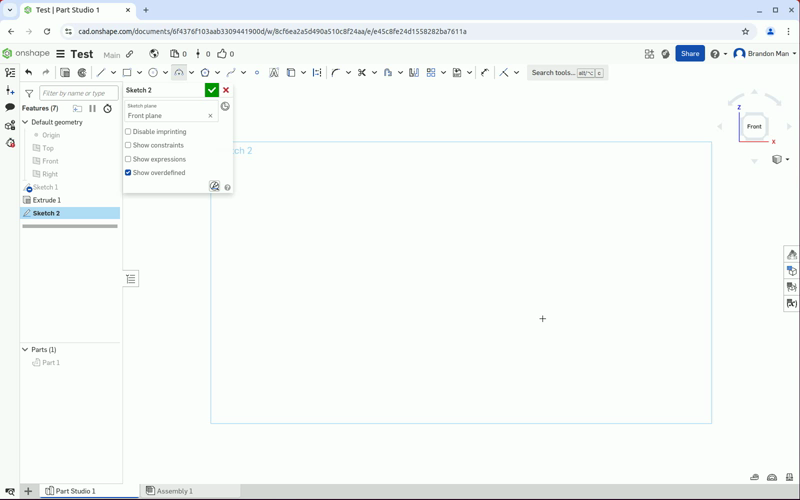
mouse_move(542, 247)
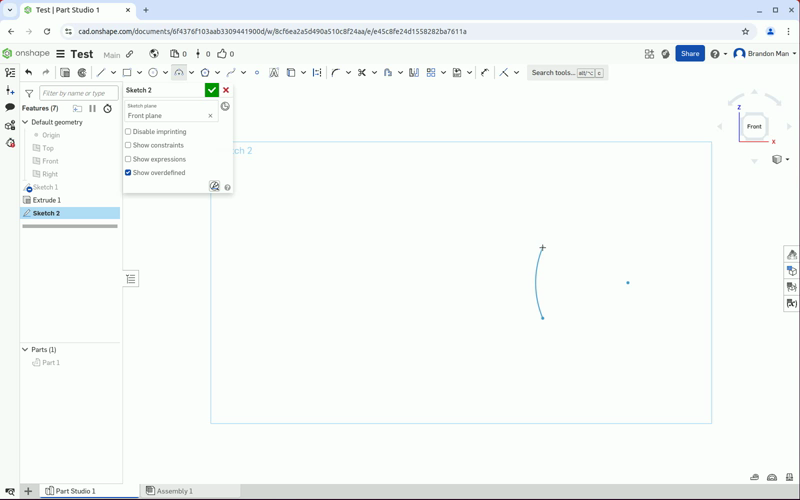
click(542, 247)
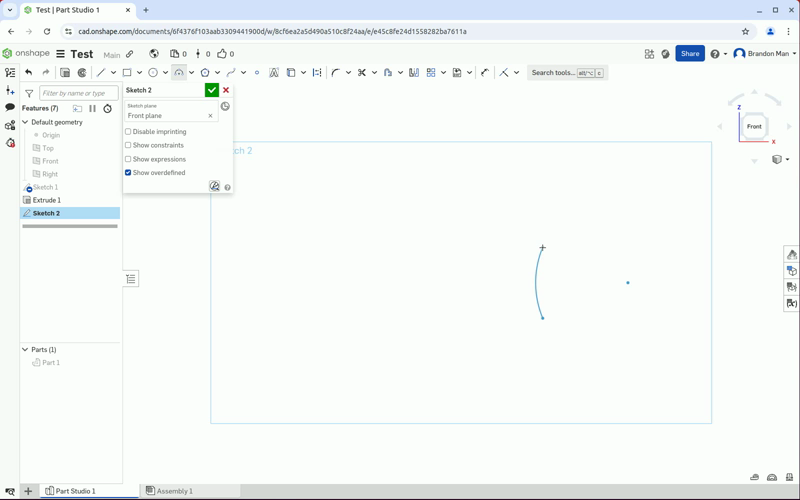
mouse_move(574, 282)
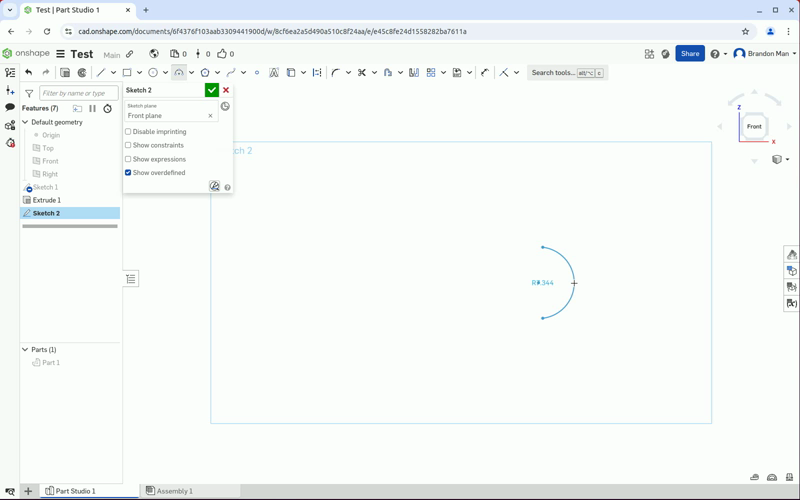
click(574, 282)
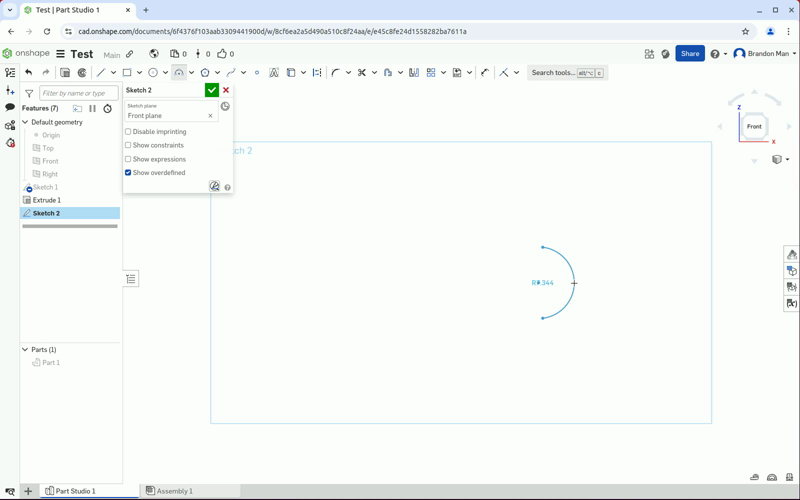
key_up(shift)
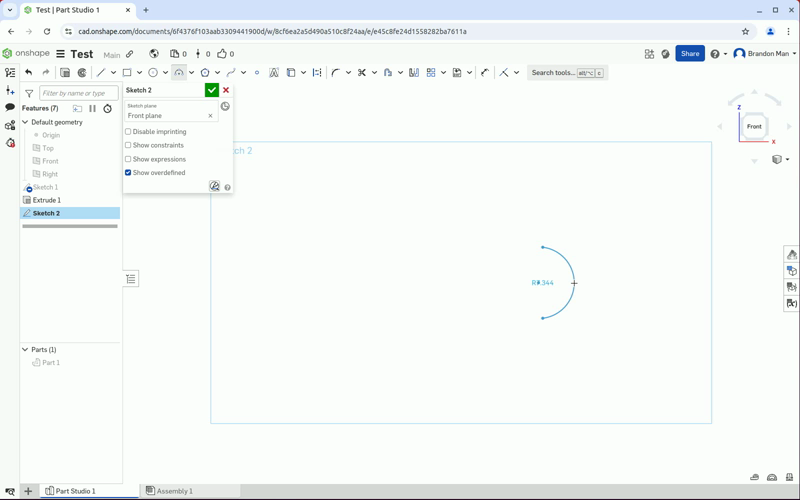
key(esc)
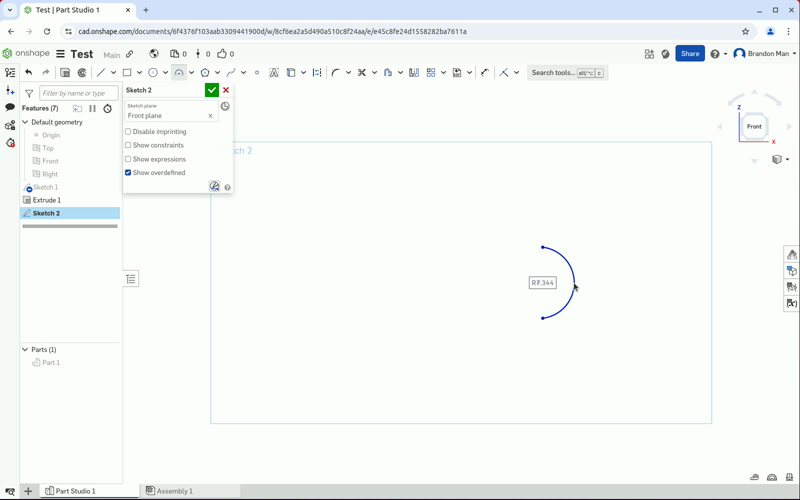
key(l)
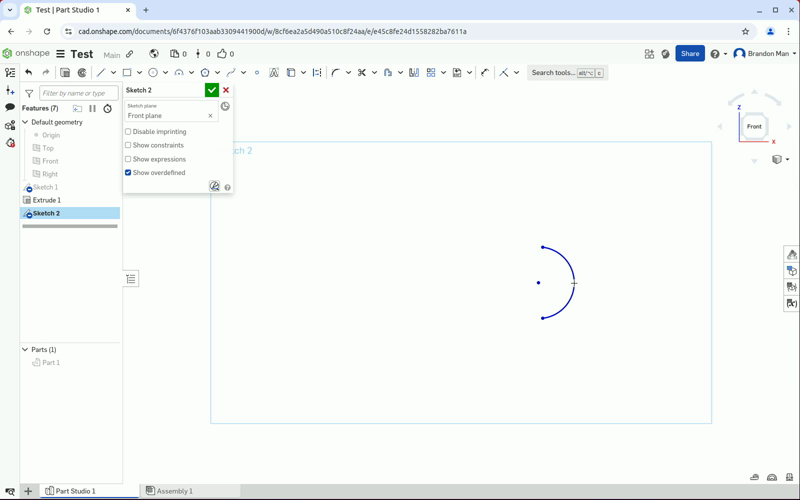
mouse_move(542, 247)
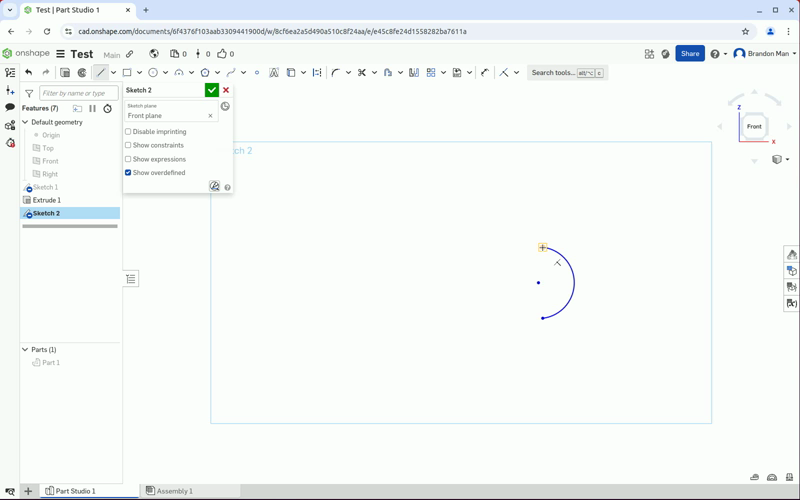
click(542, 247)
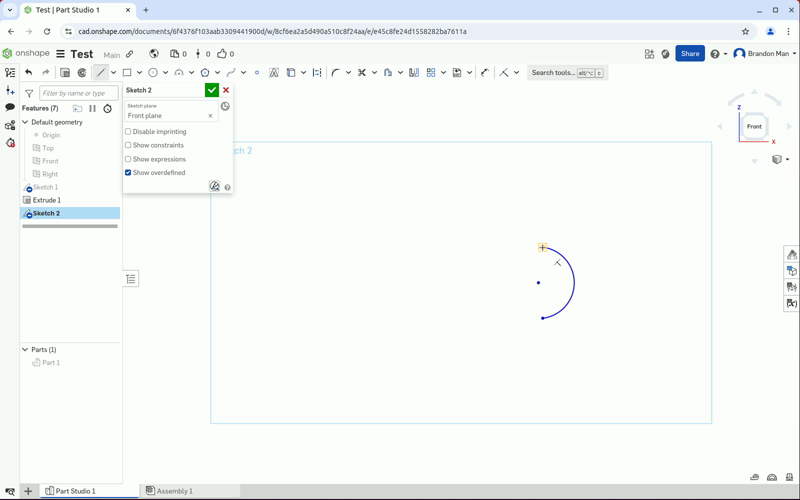
key_down(shift)
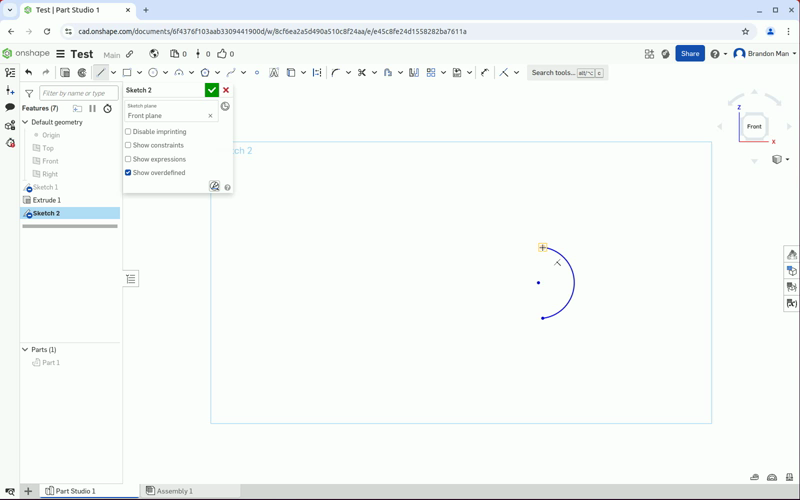
mouse_move(572, 247)
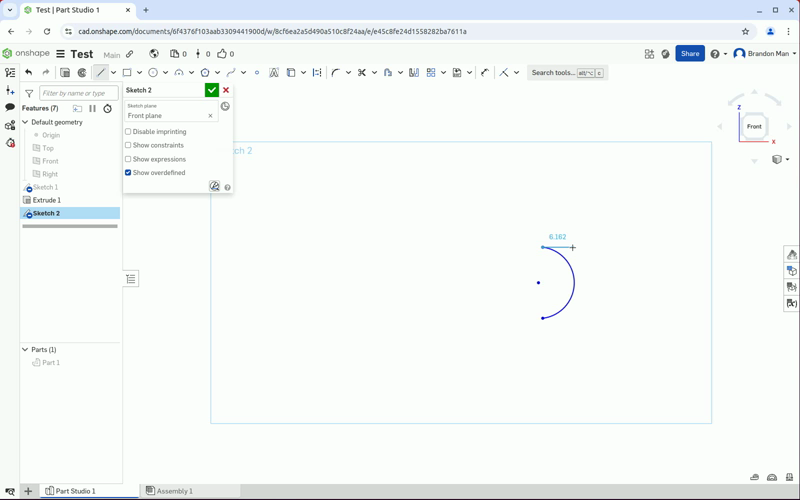
mouse_move(542, 259)
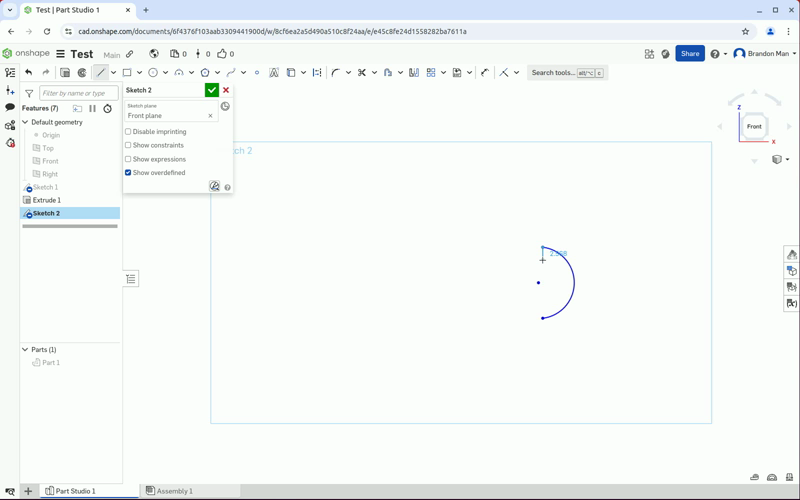
click(542, 259)
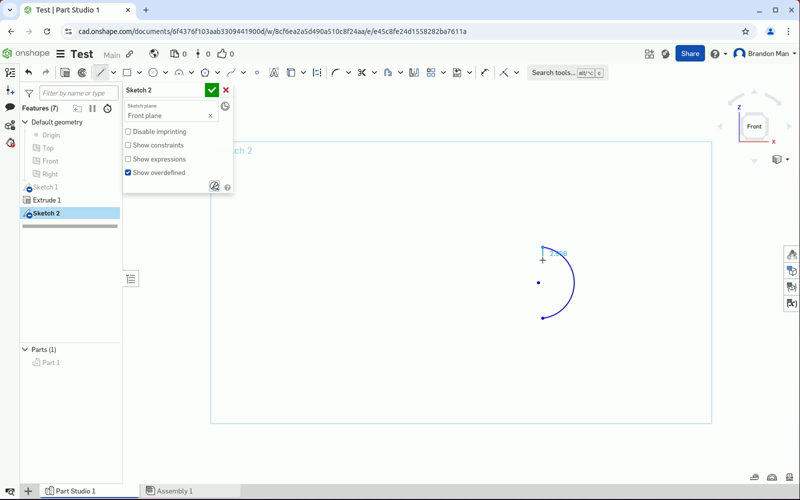
key_up(shift)
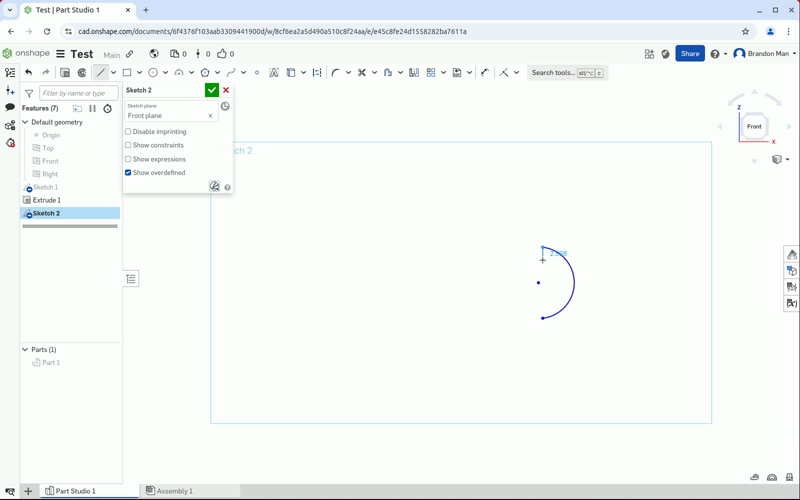
key(esc)
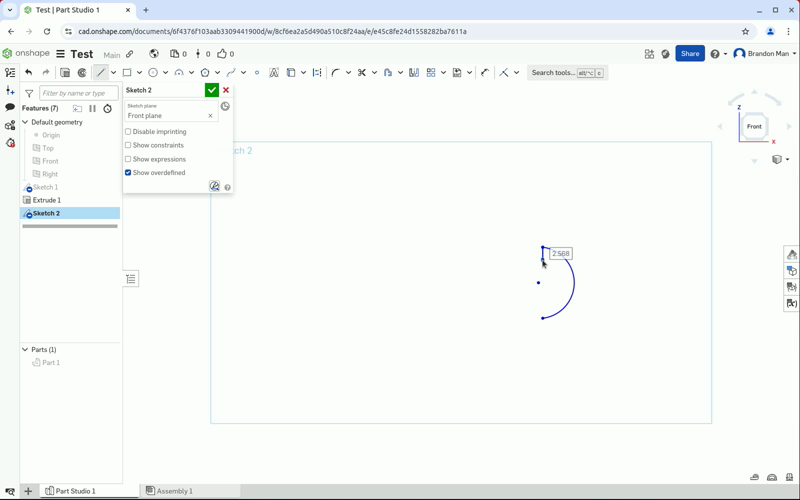
key(a)
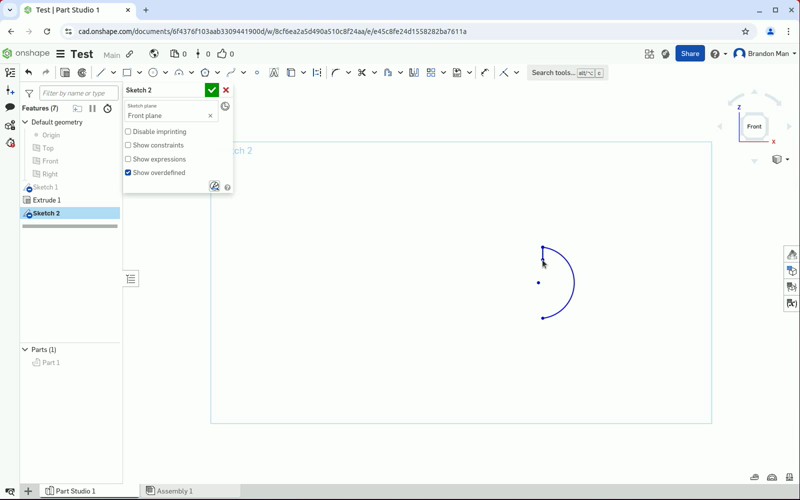
mouse_move(542, 259)
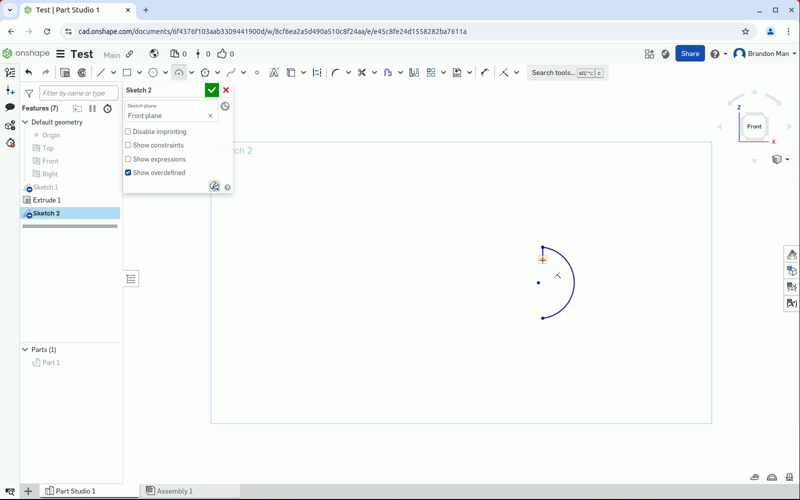
click(542, 259)
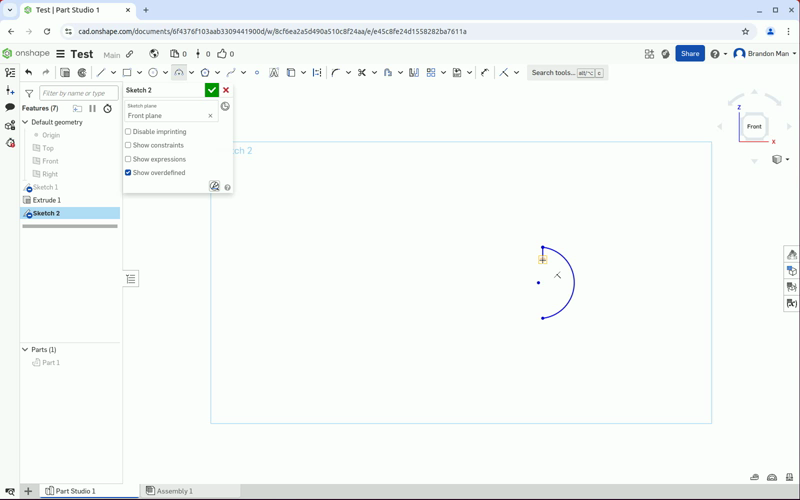
key_down(shift)
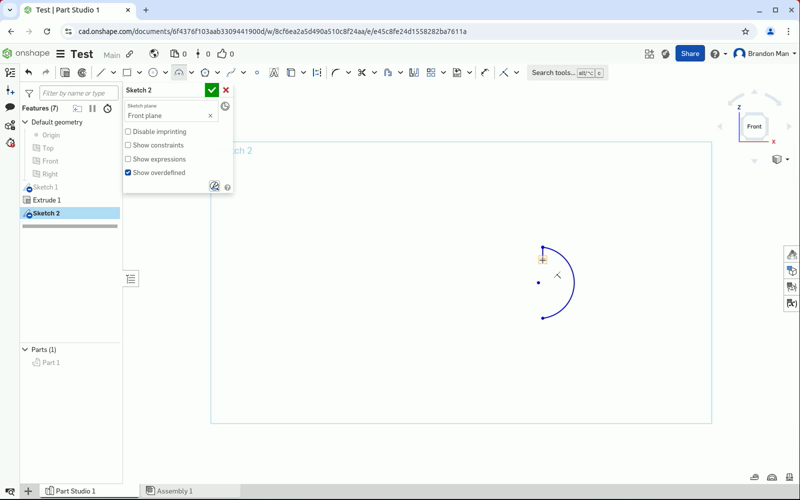
mouse_move(542, 305)
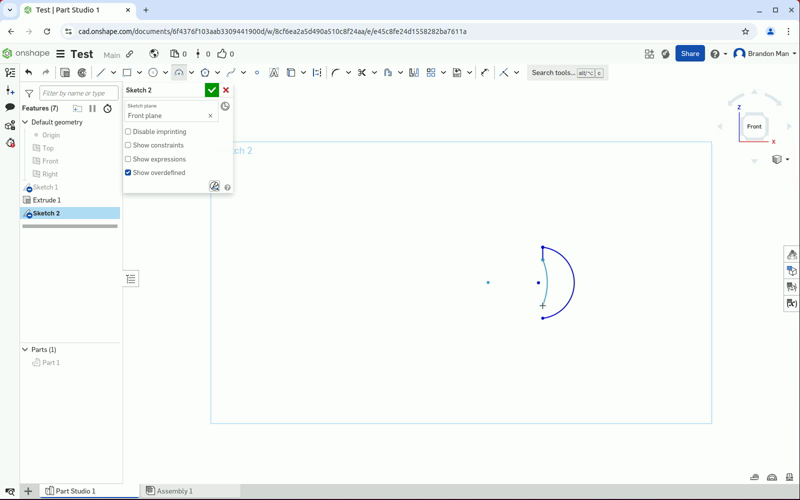
click(542, 305)
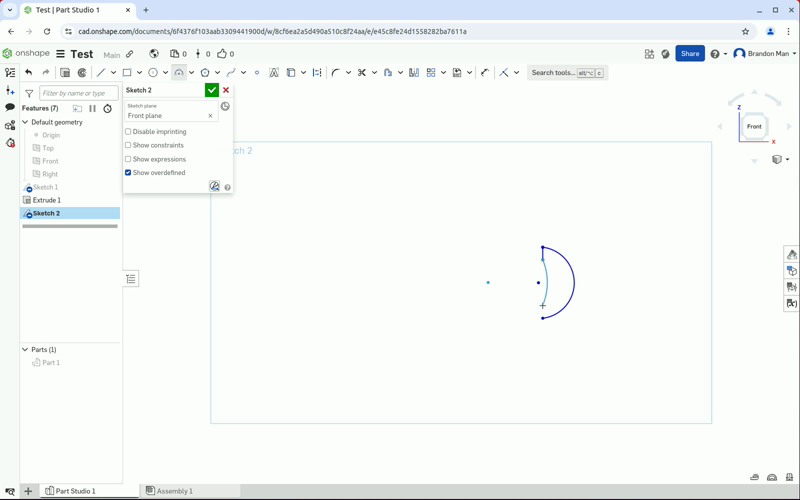
mouse_move(565, 282)
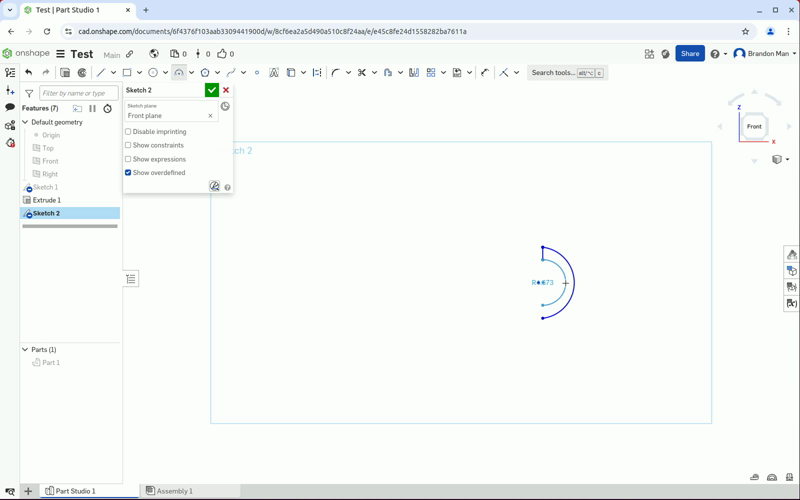
click(565, 282)
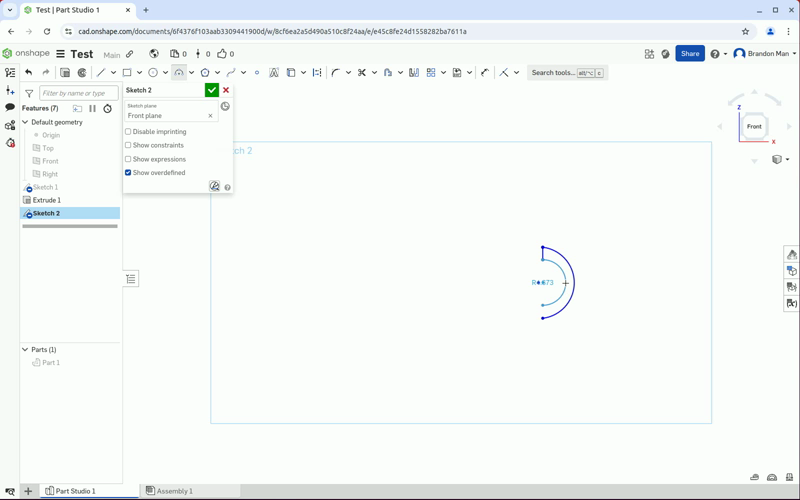
key_up(shift)
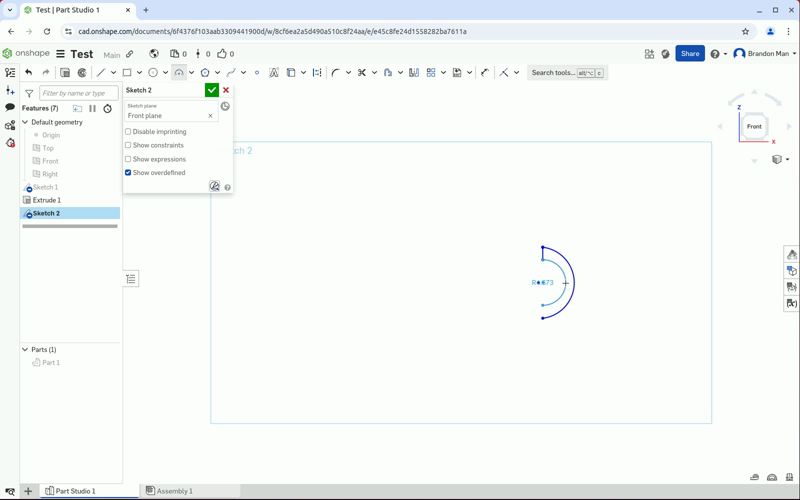
key(esc)
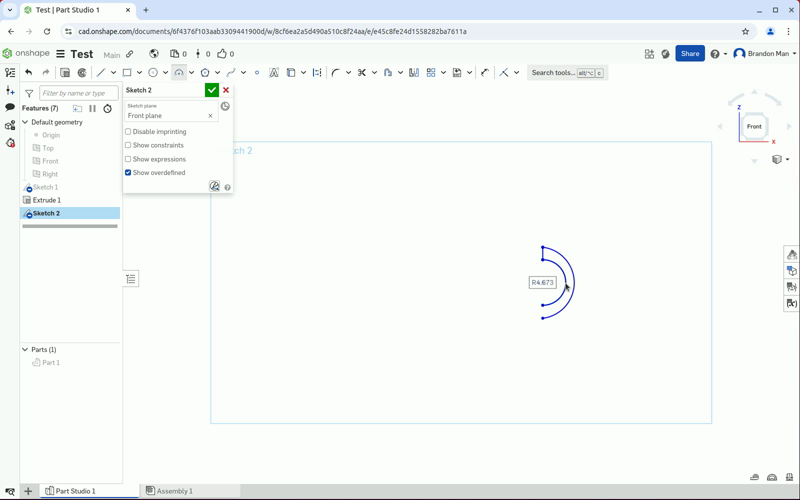
key(l)
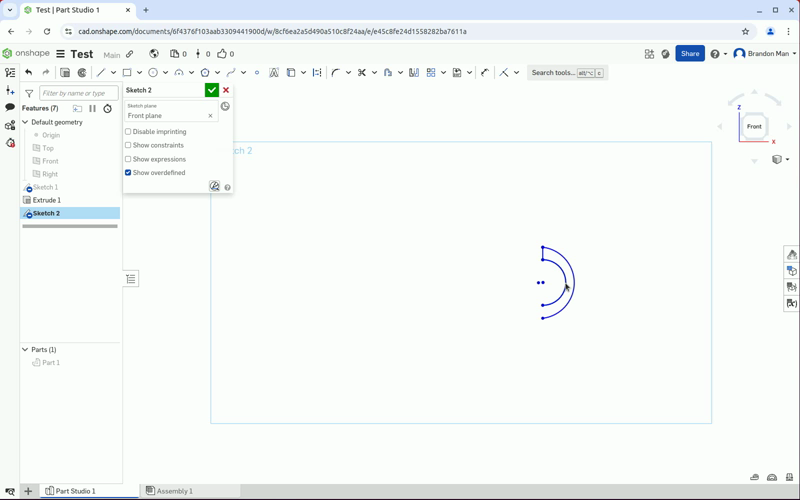
mouse_move(542, 305)
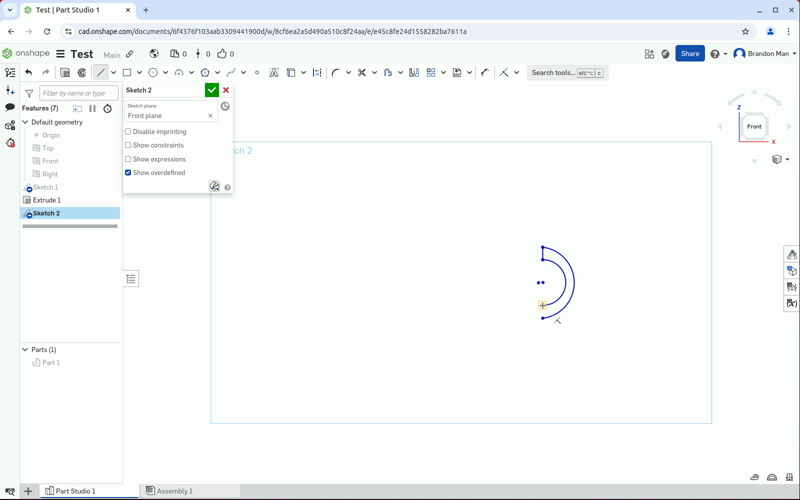
click(542, 305)
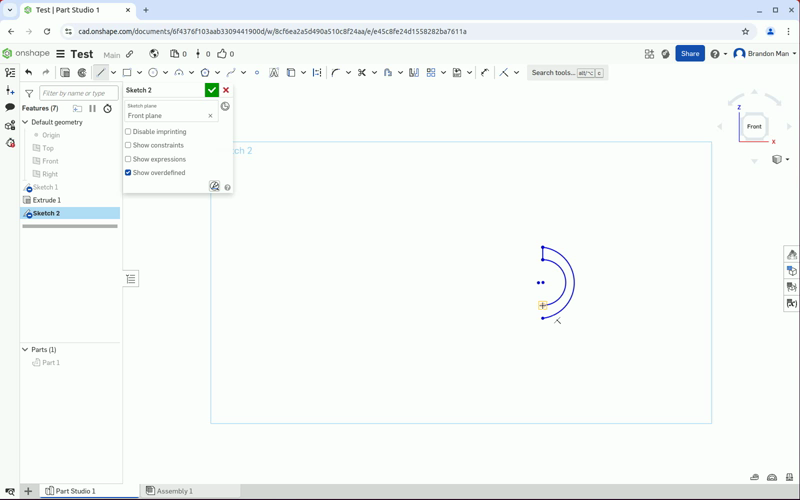
mouse_move(572, 305)
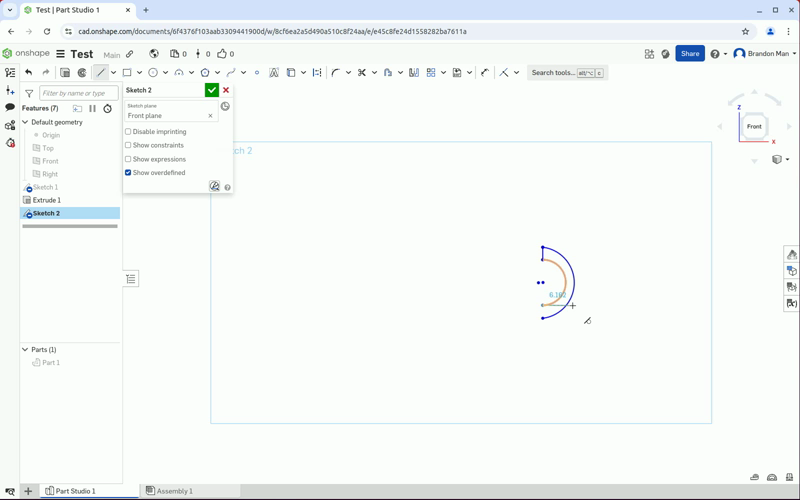
key_down(shift)
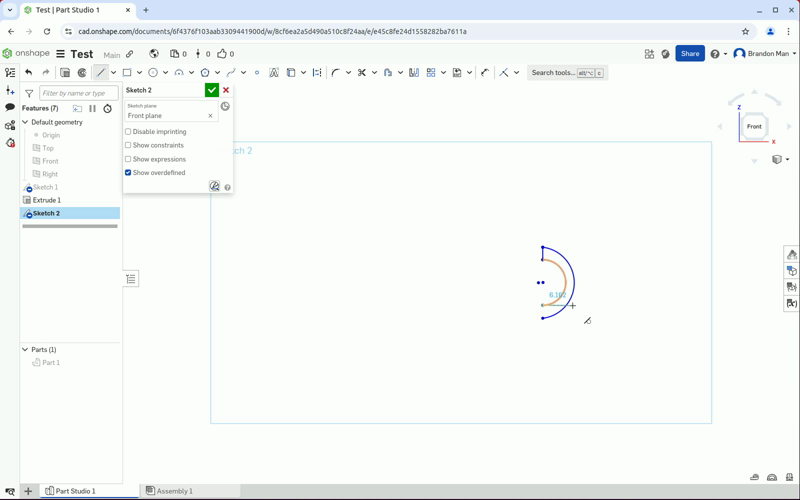
mouse_move(542, 318)
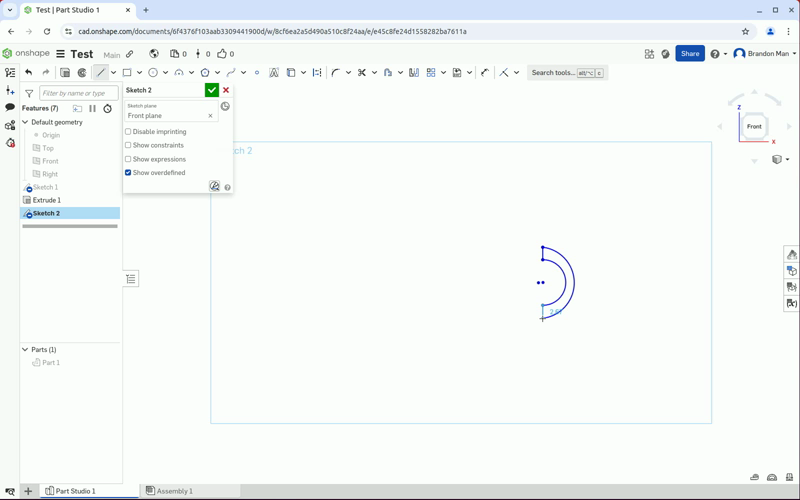
key_up(shift)
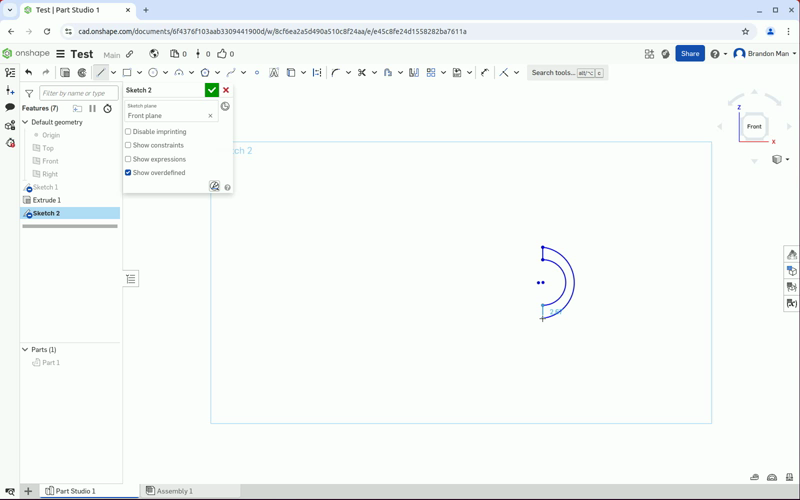
click(542, 318)
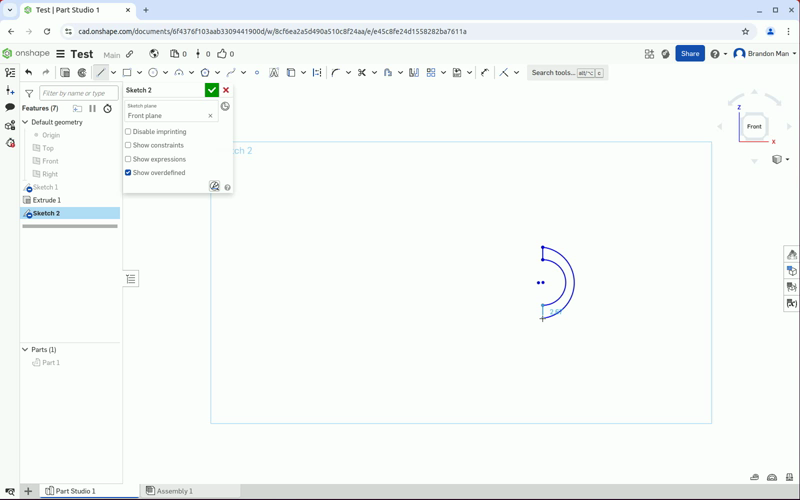
key(esc)
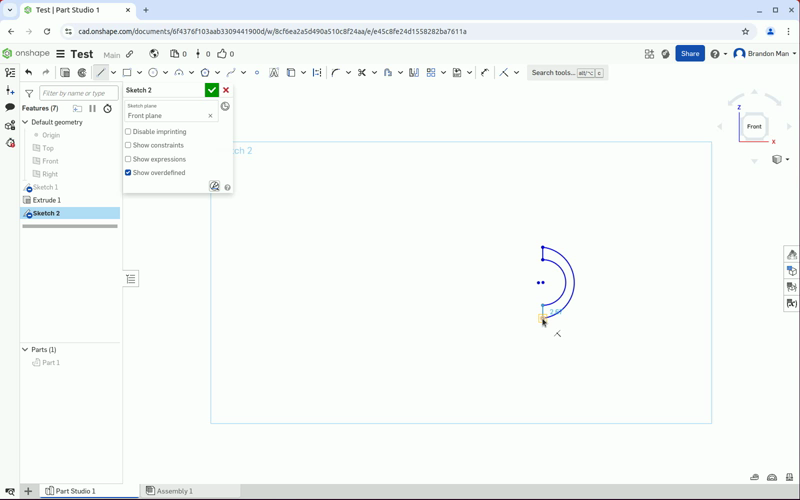
mouse_move(568, 283)
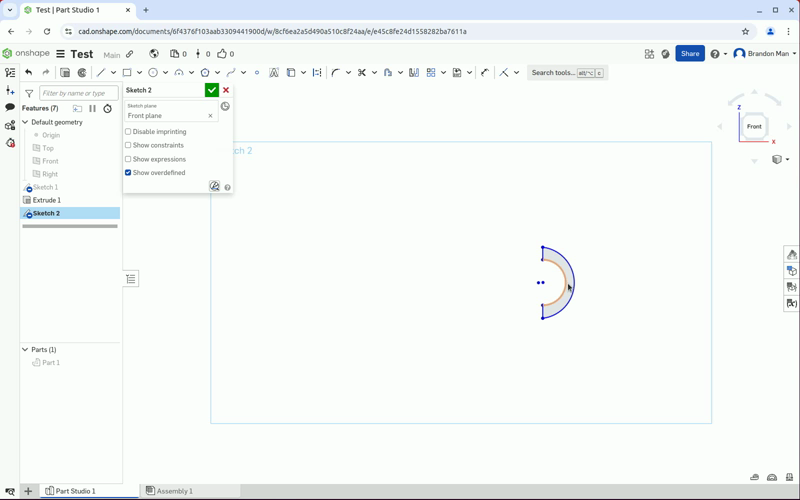
scroll(6)
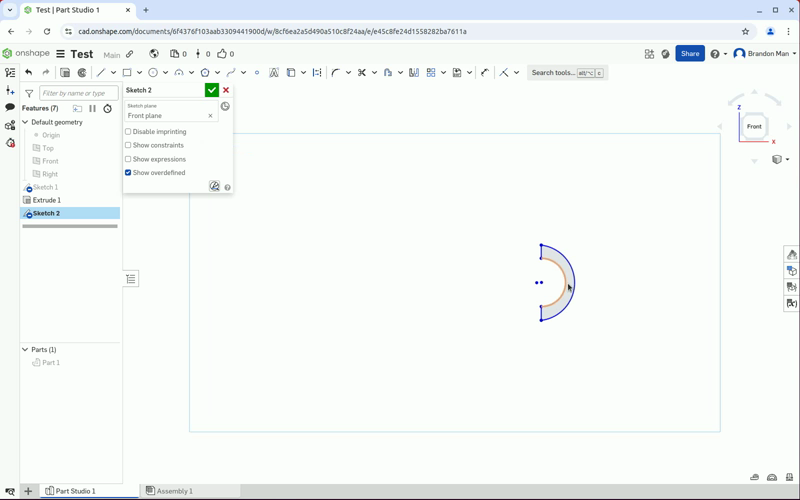
scroll(6)
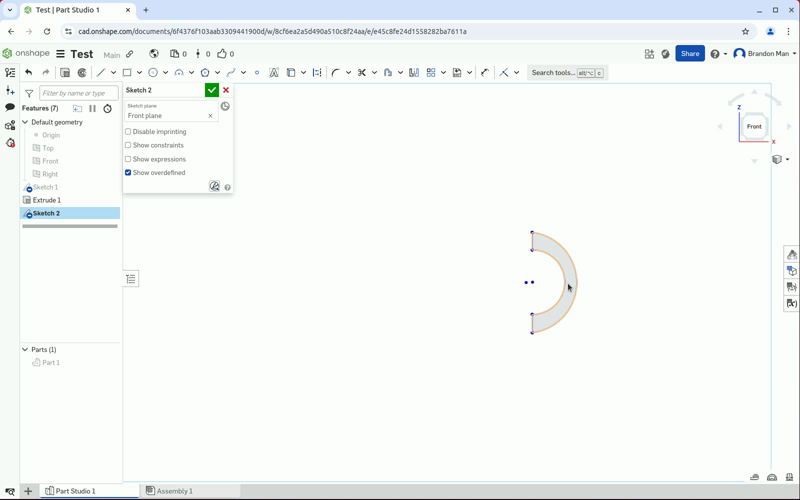
scroll(6)
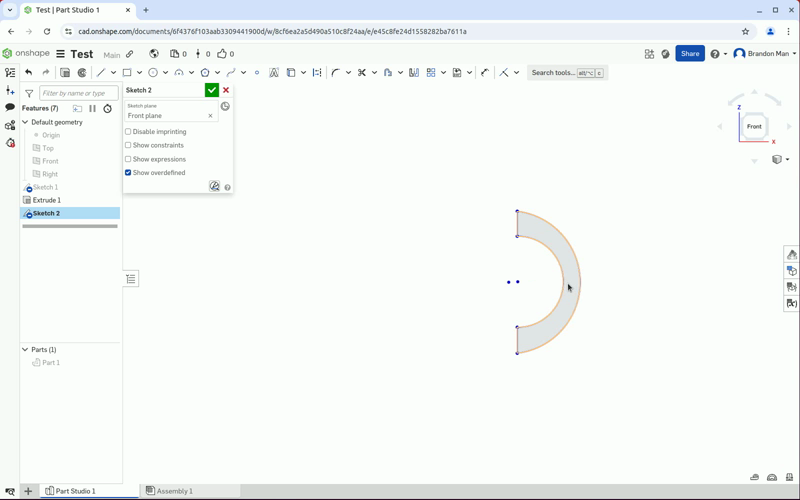
scroll(6)
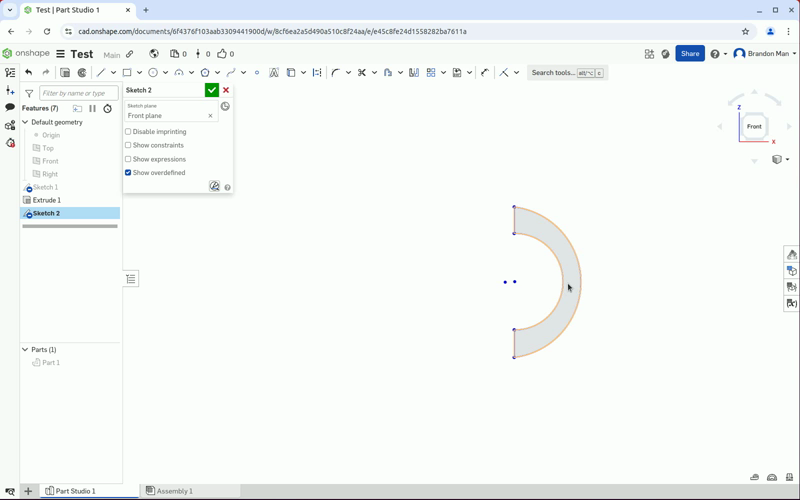
scroll(6)
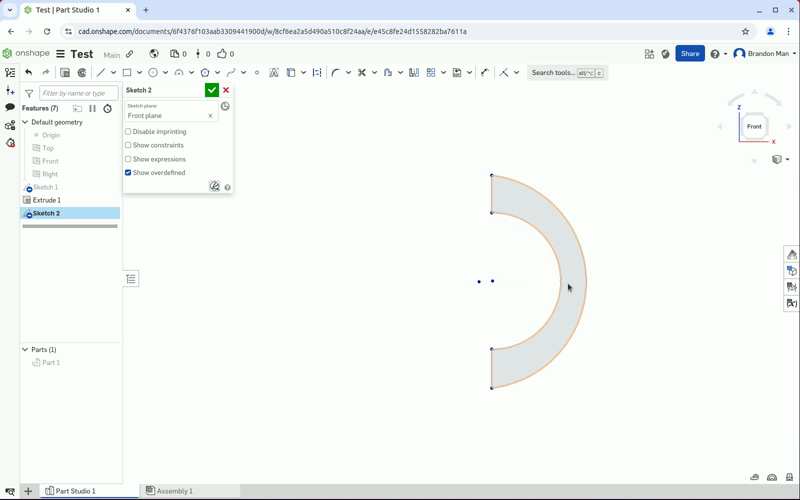
scroll(6)
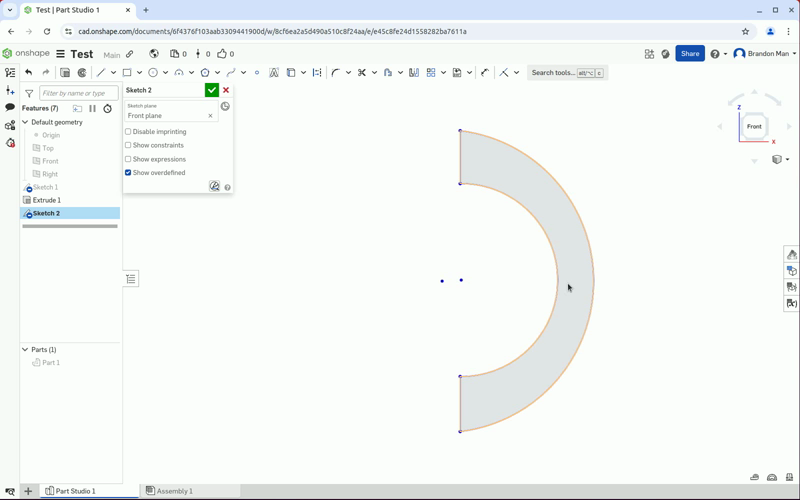
scroll(6)
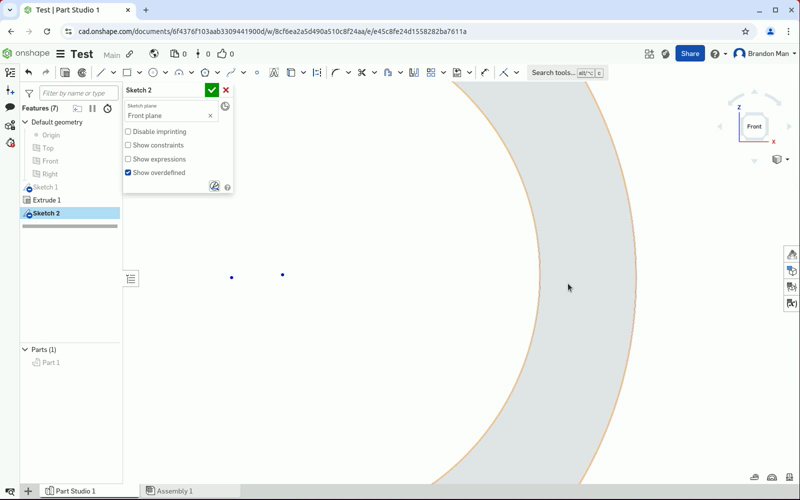
click(568, 283)
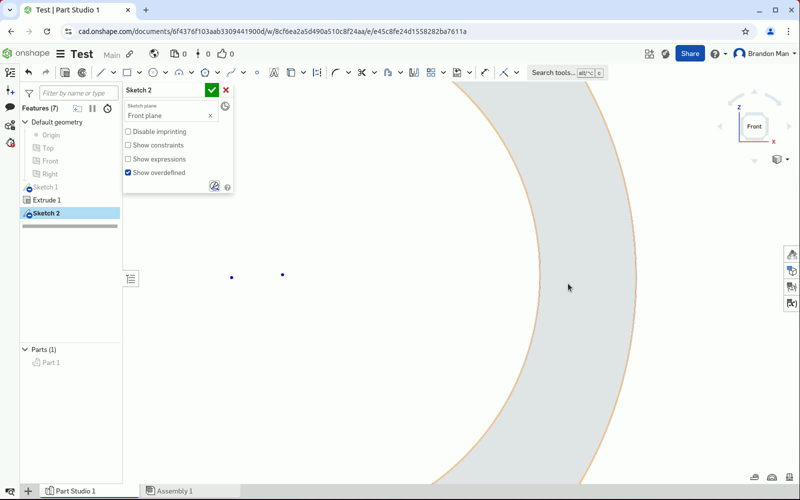
scroll(-6)
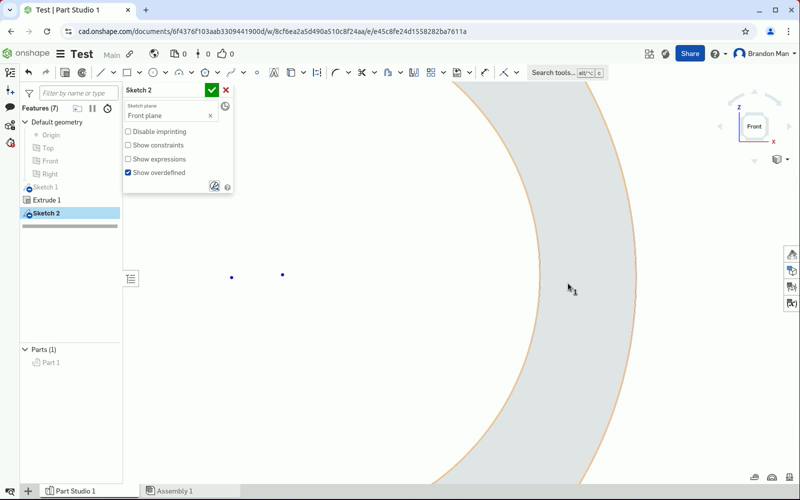
scroll(-6)
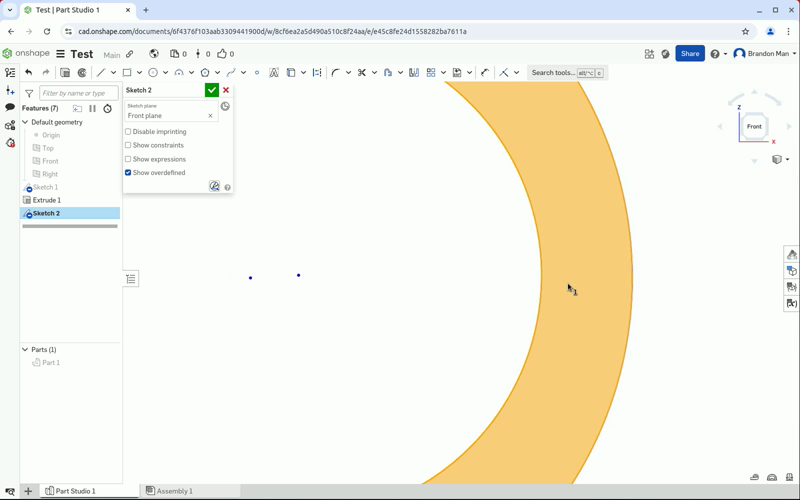
scroll(-6)
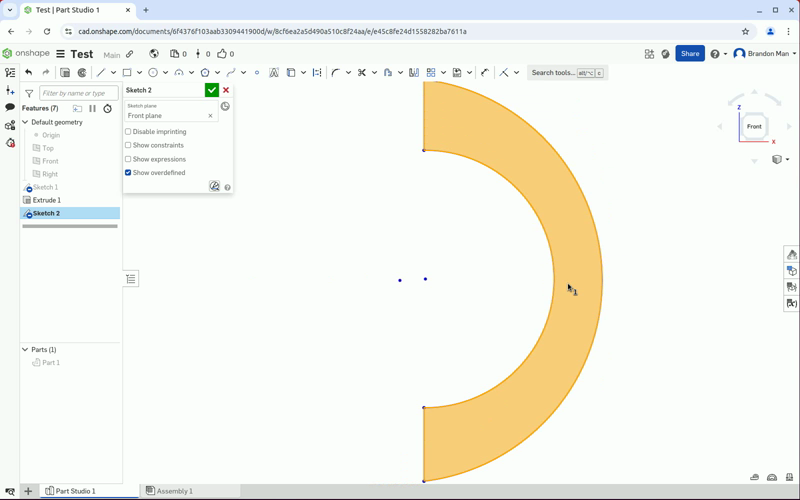
scroll(-6)
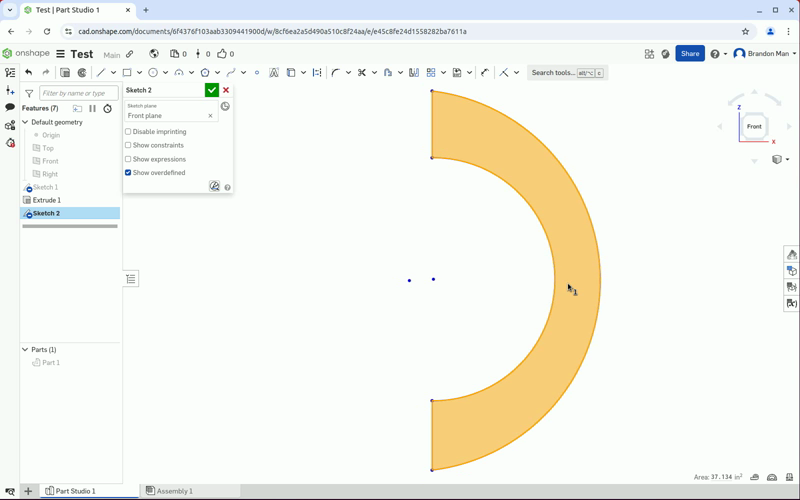
scroll(-6)
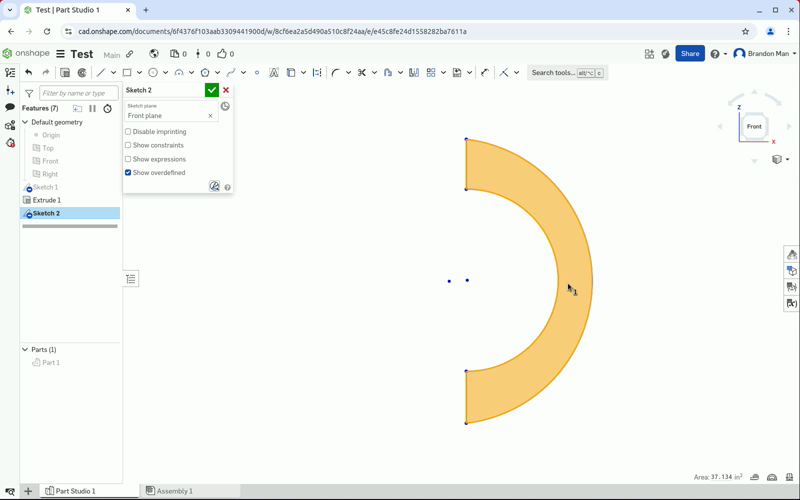
scroll(-6)
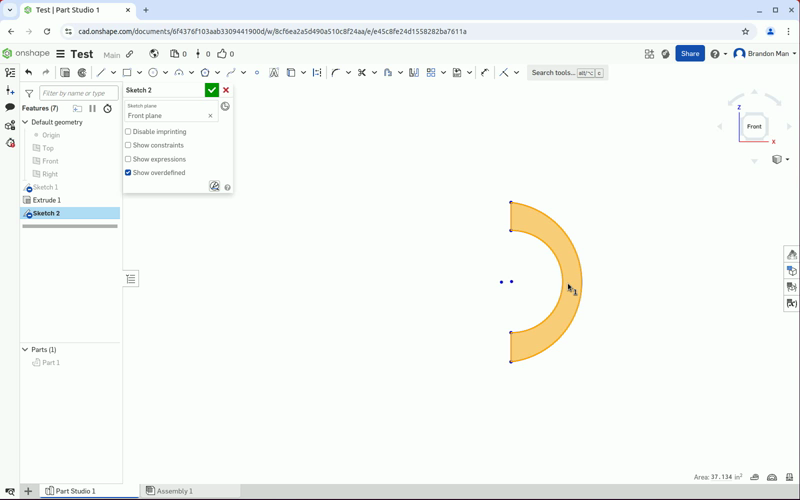
scroll(-6)
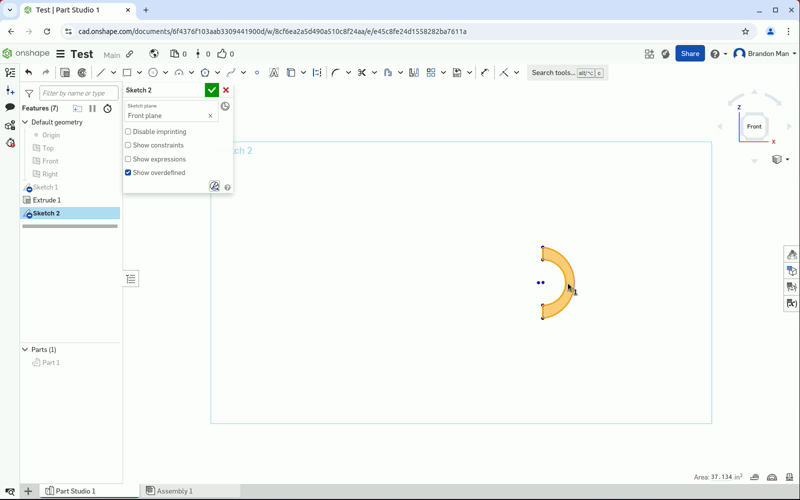
mouse_move(73, 352)
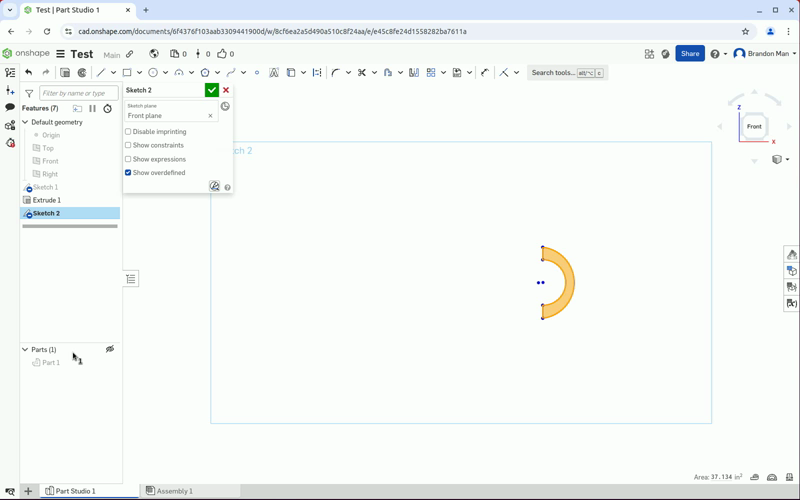
key(shift+y)
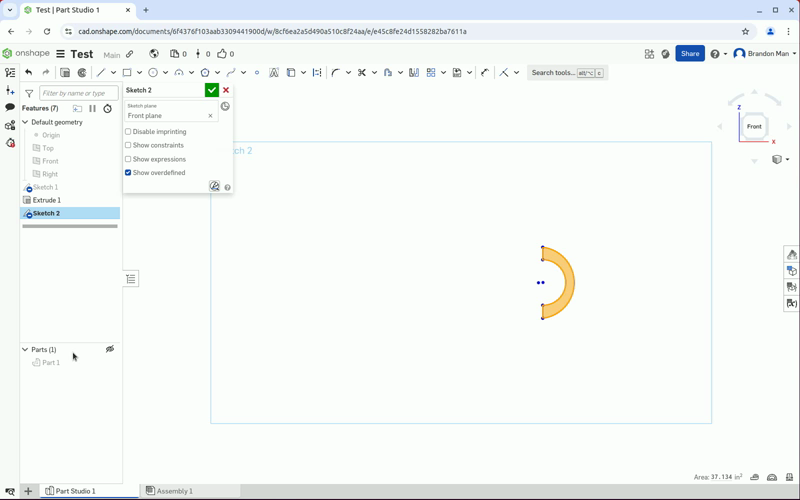
key(shift+e)
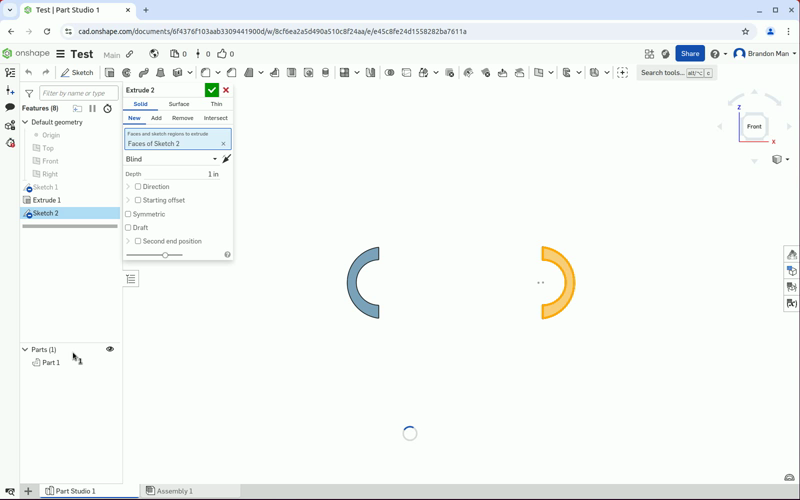
mouse_move(143, 106)
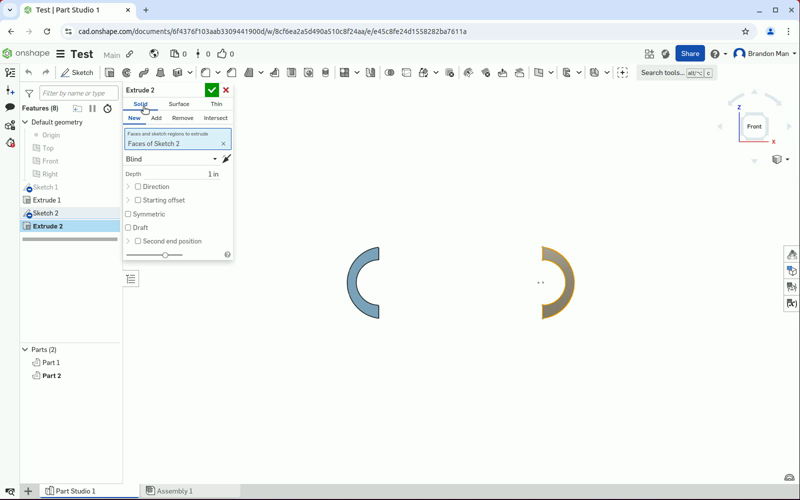
click(143, 106)
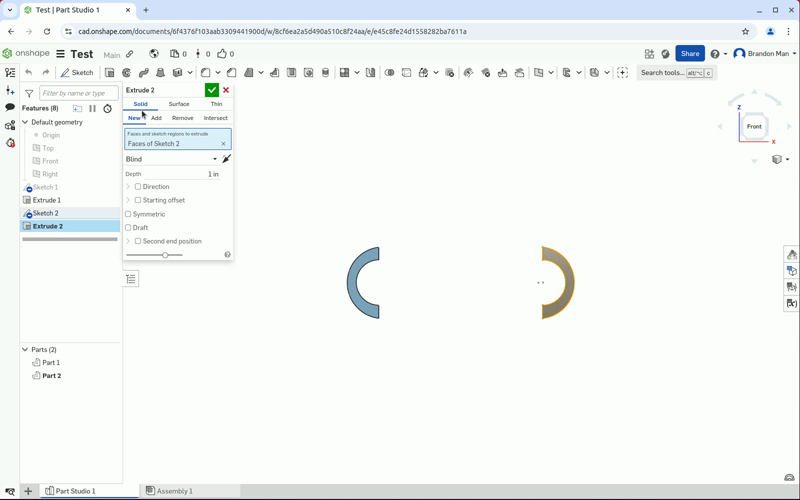
mouse_move(137, 120)
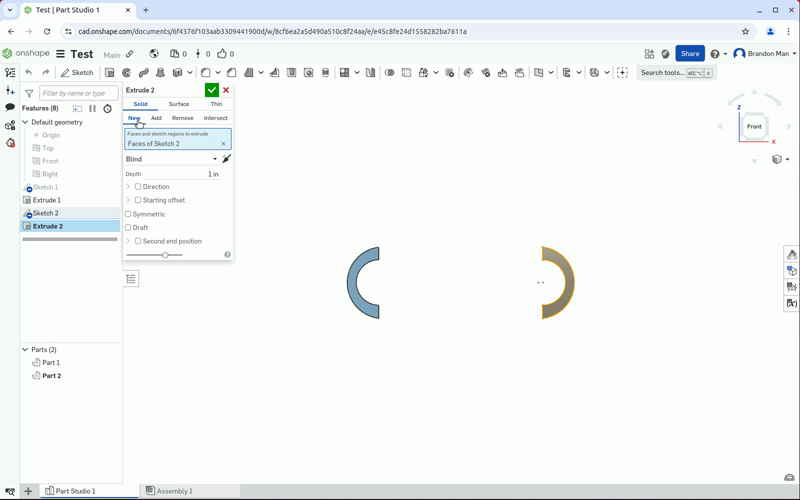
click(137, 120)
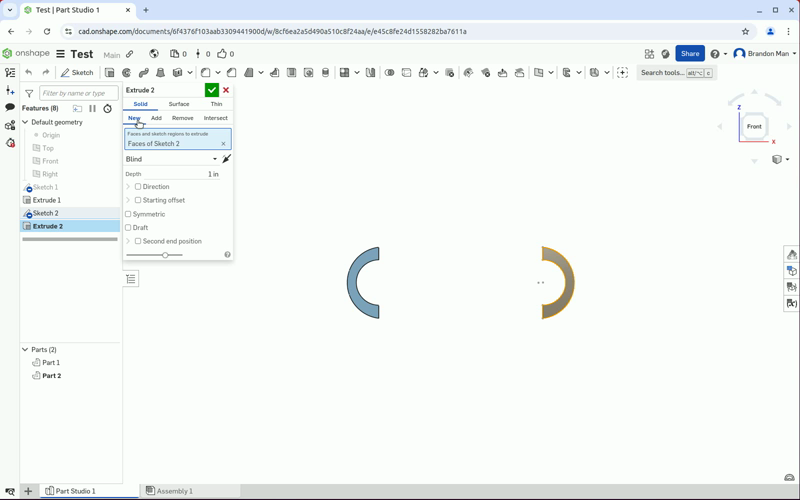
key(tab, 4)
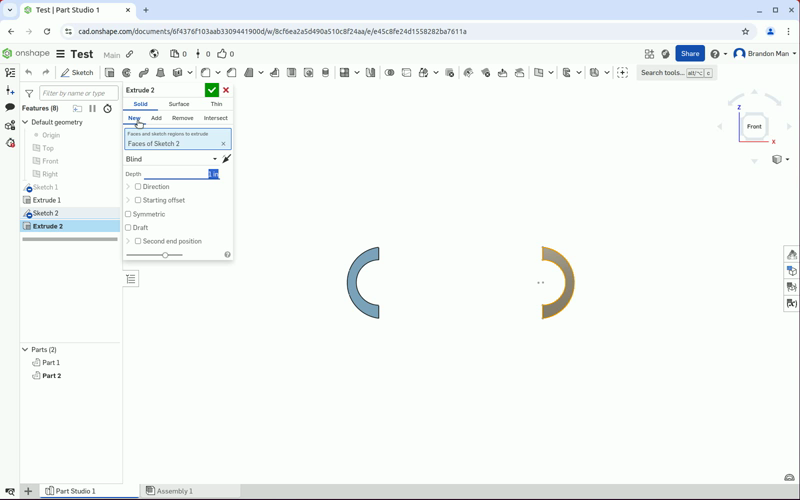
text(5.777)
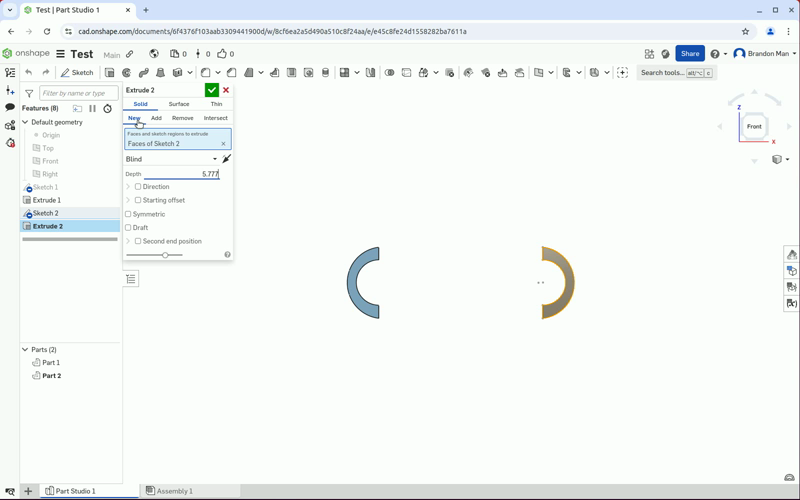
key(enter)
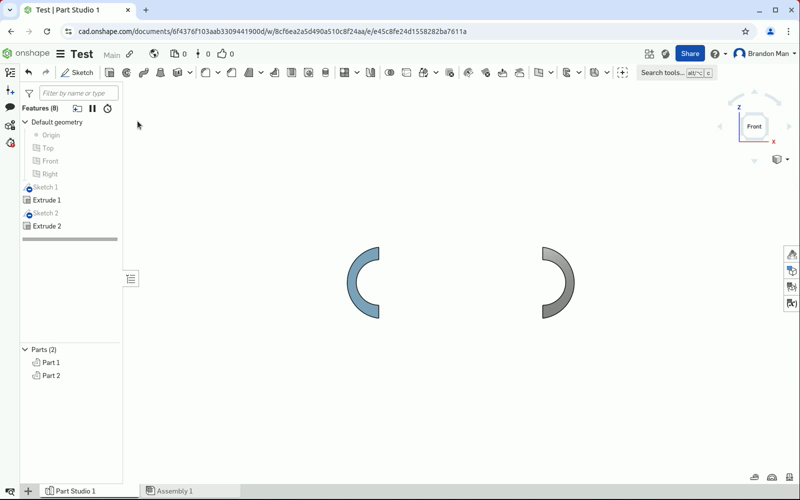
key(shift+h)
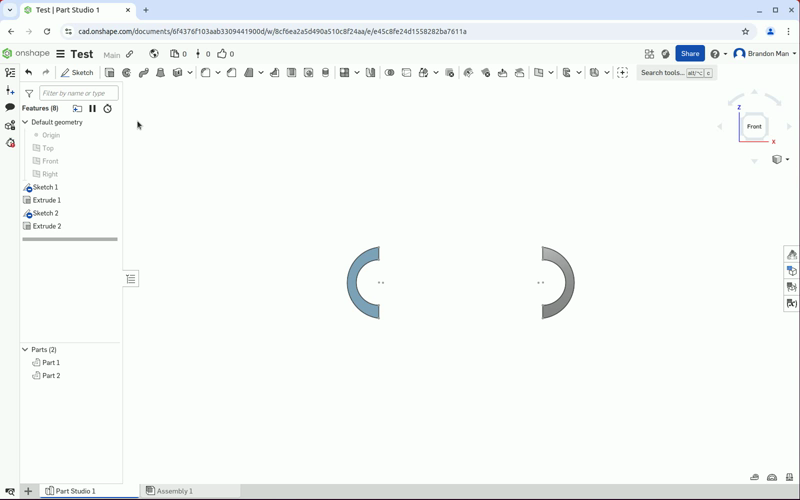
key(shift+h)
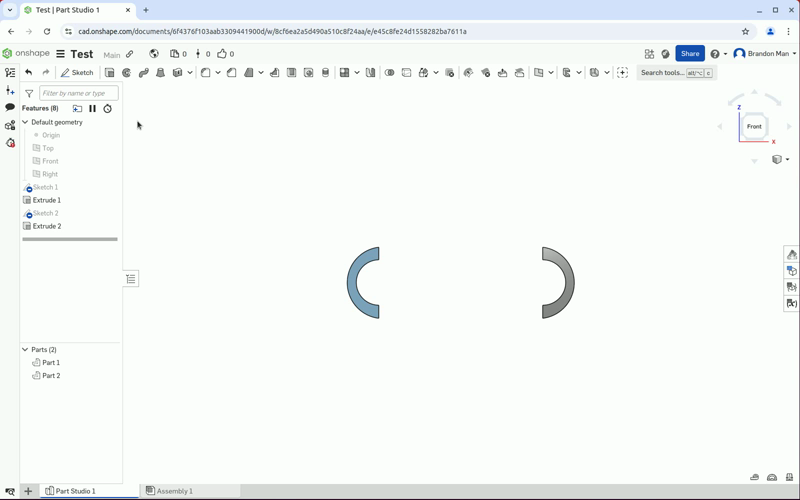
mouse_move(73, 189)
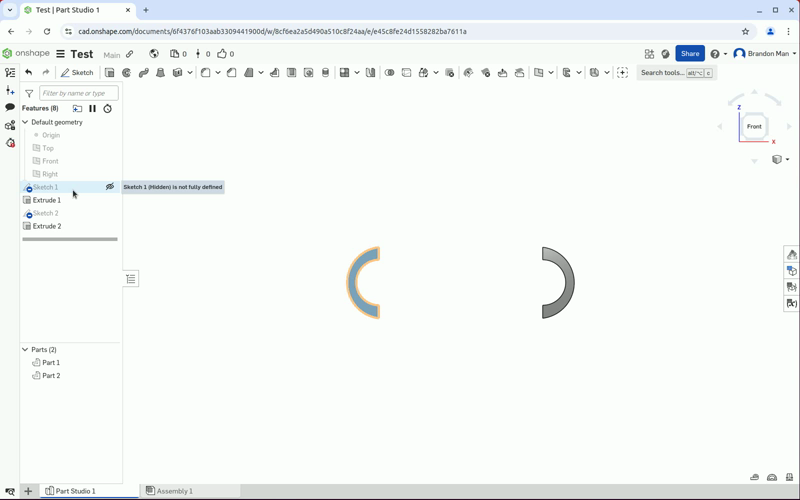
click(73, 189)
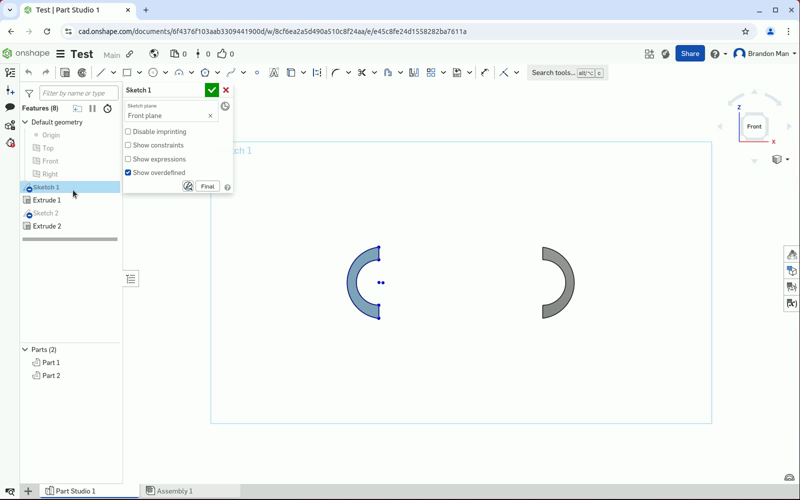
mouse_move(229, 92)
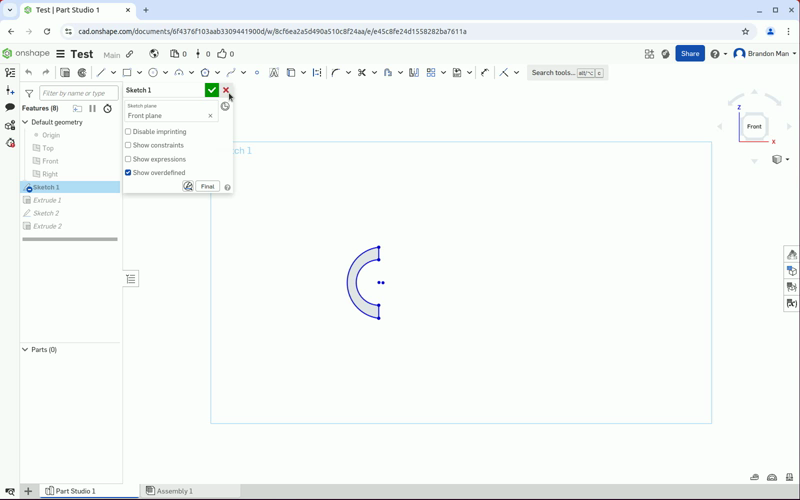
click(229, 92)
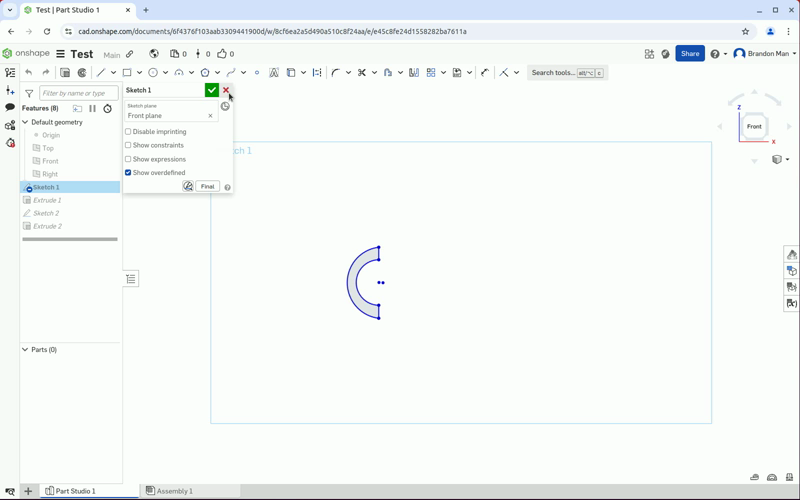
key(shift+s)
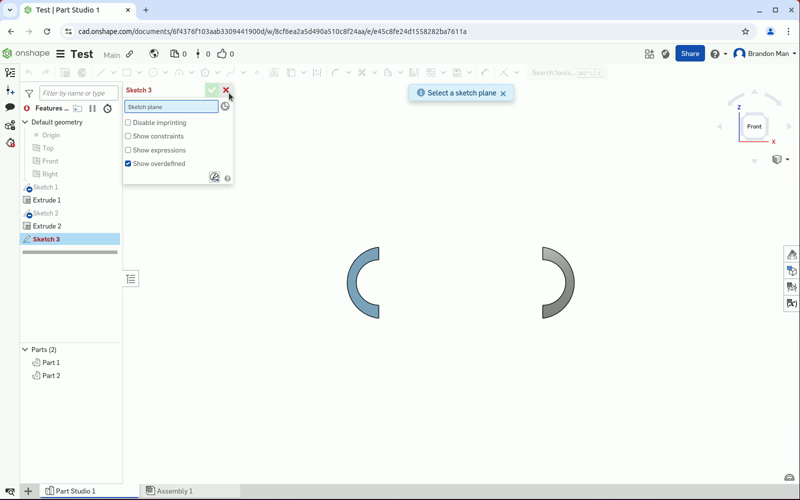
mouse_move(73, 163)
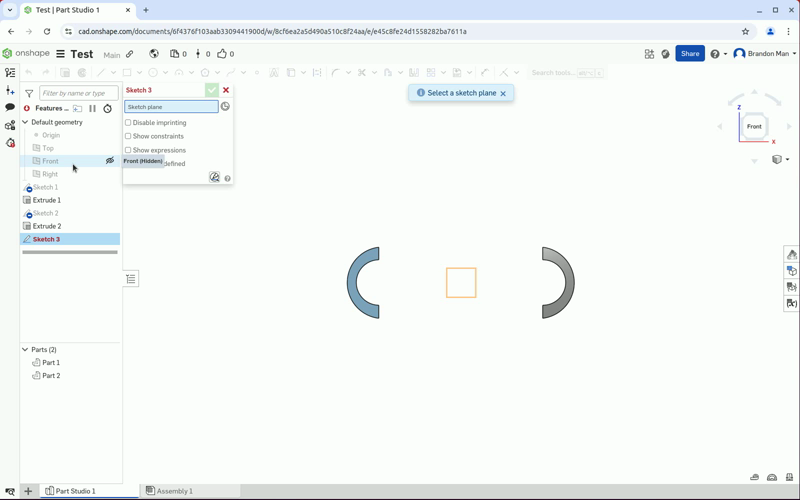
click(73, 163)
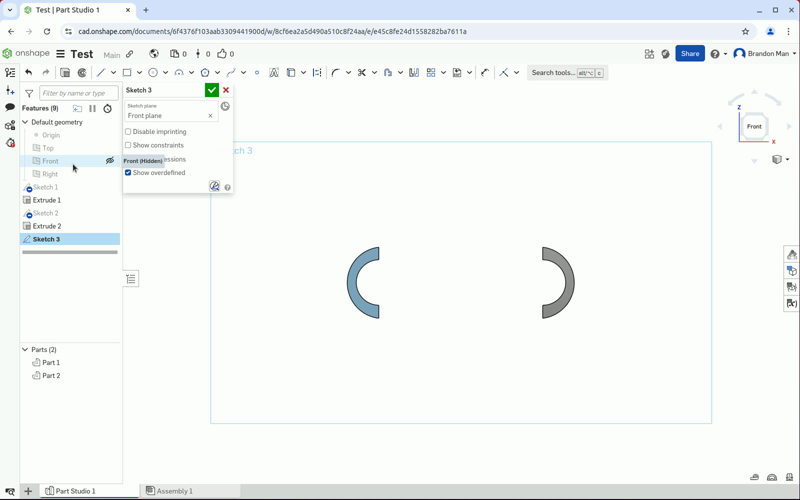
mouse_move(73, 352)
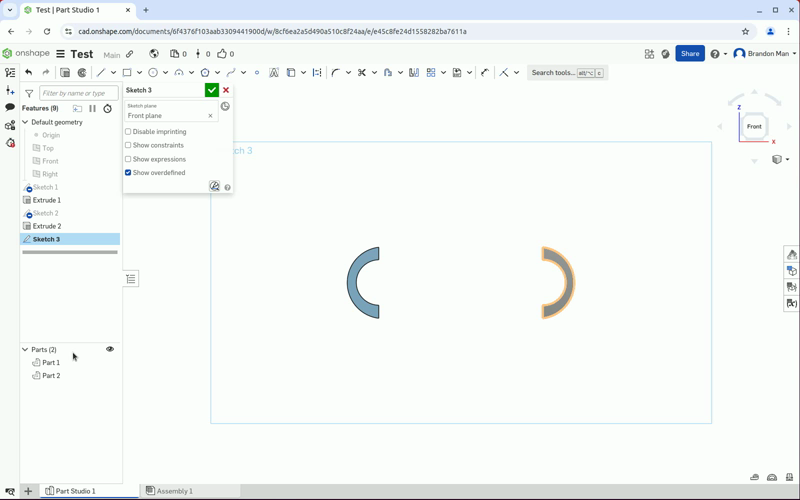
key(y)
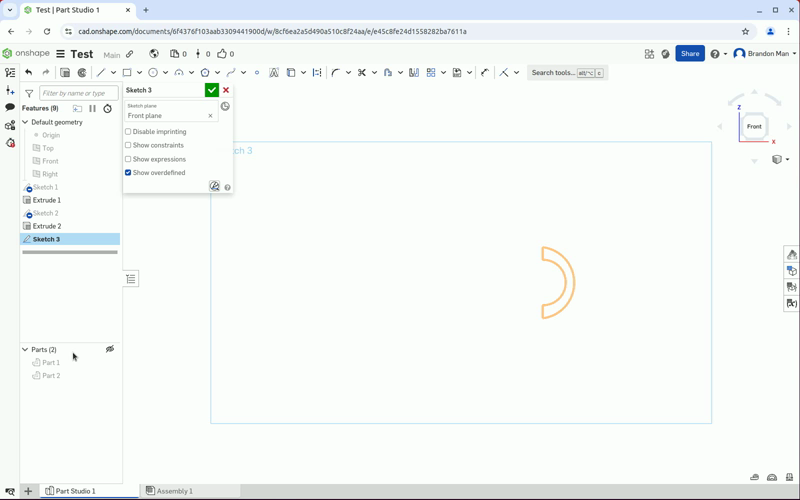
key(a)
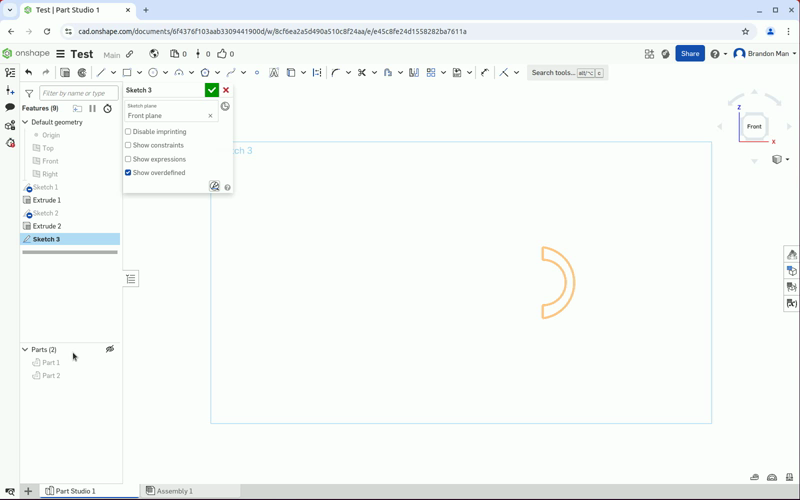
key_down(shift)
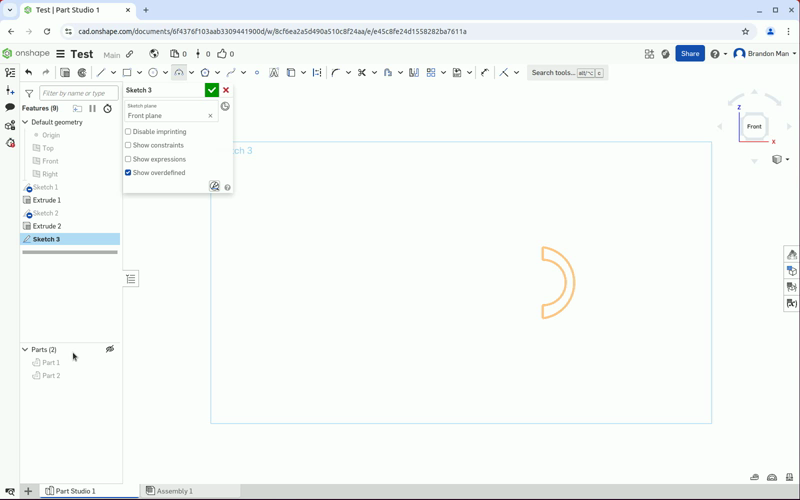
mouse_move(378, 318)
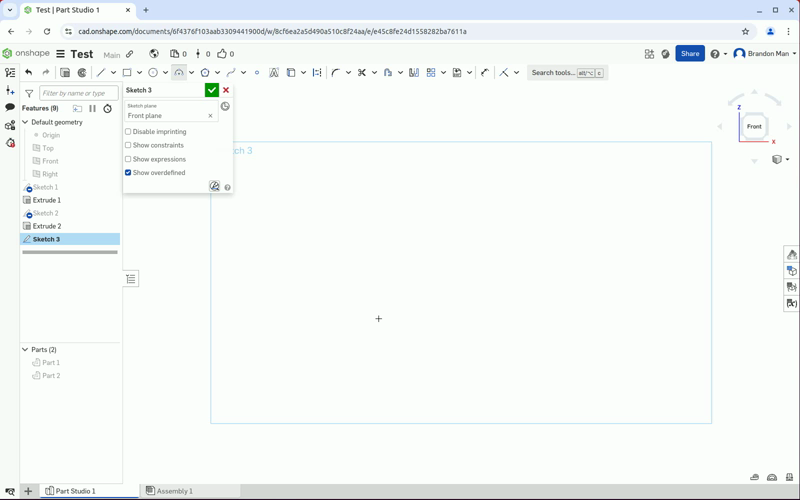
click(378, 318)
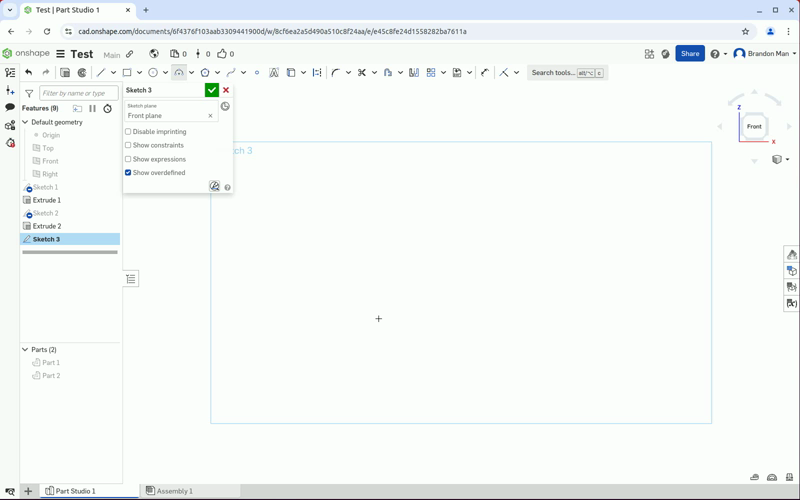
key_up(shift)
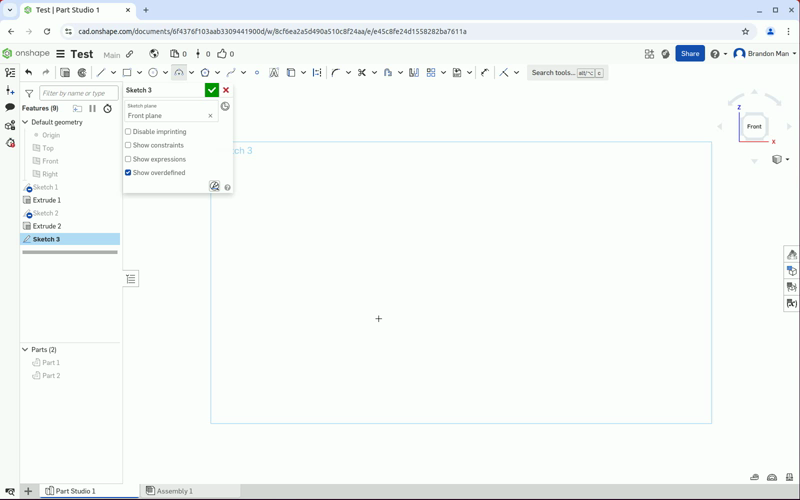
key_down(shift)
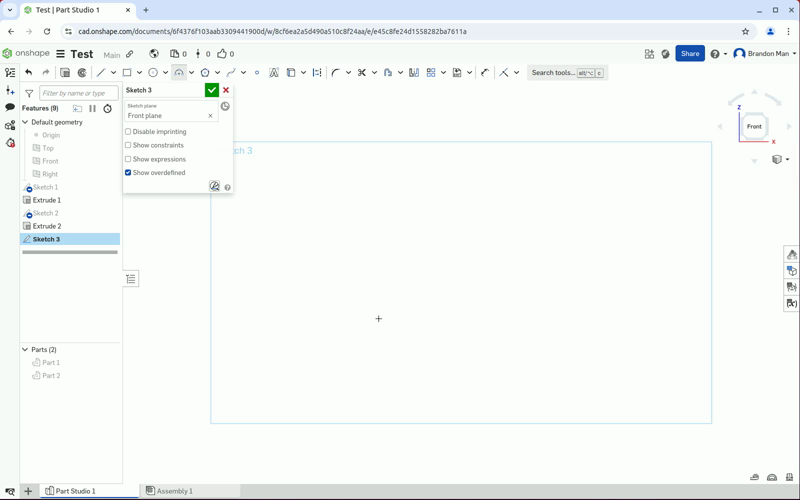
mouse_move(382, 318)
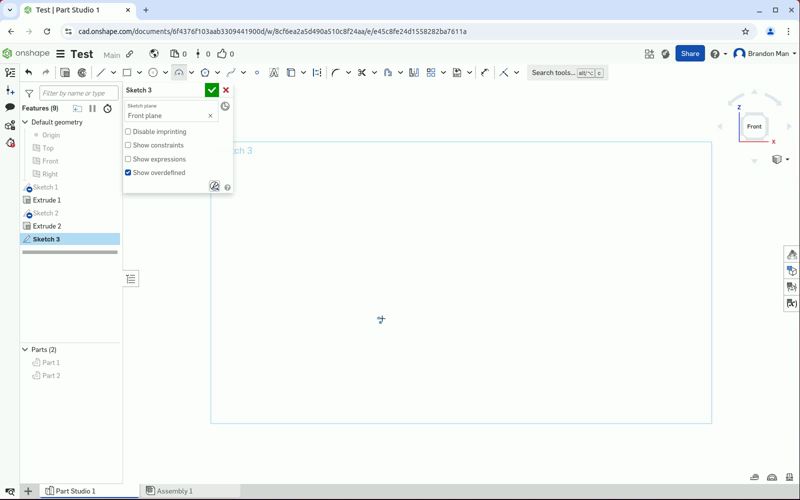
scroll(6)
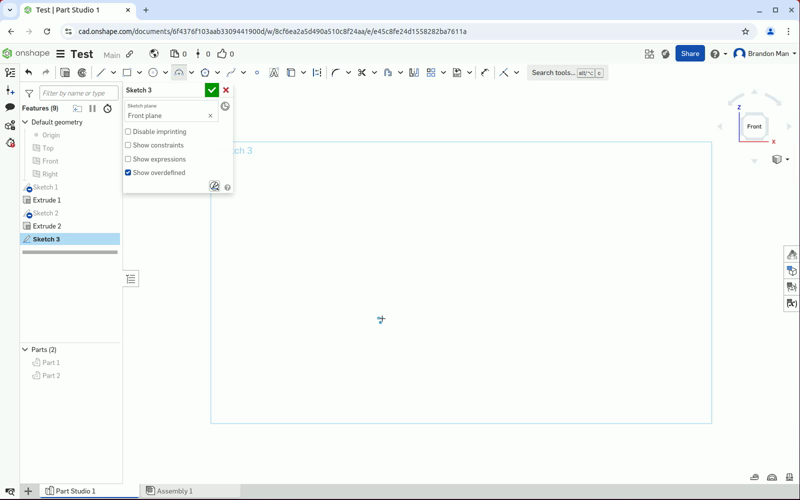
scroll(6)
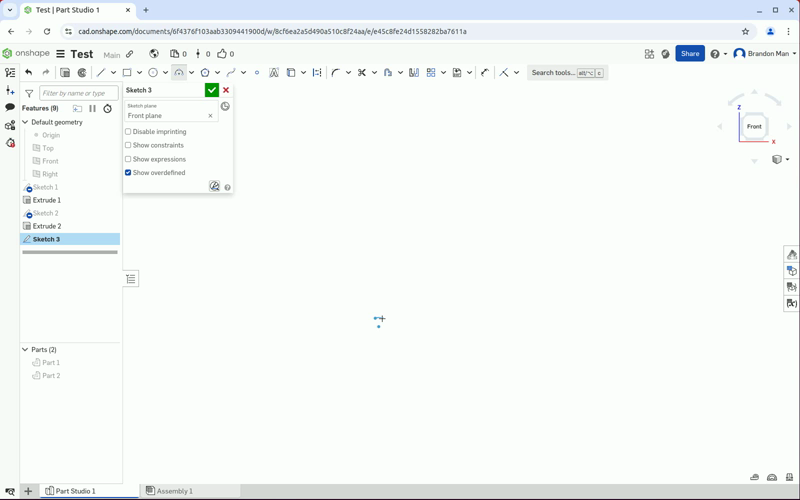
scroll(6)
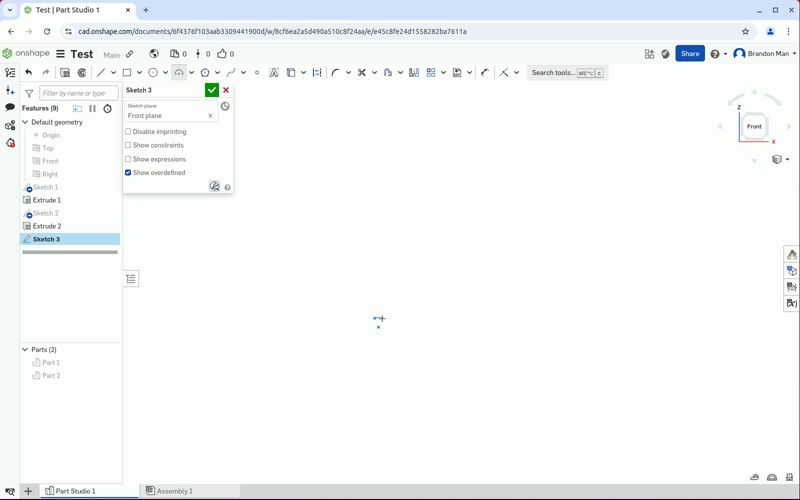
scroll(6)
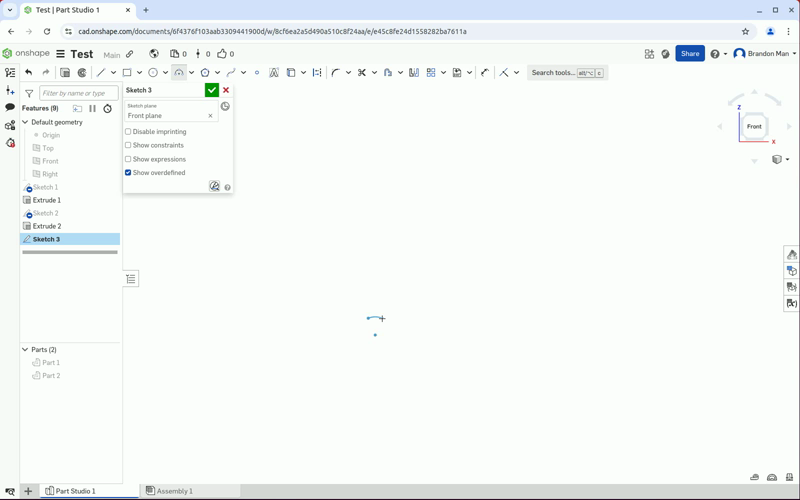
scroll(6)
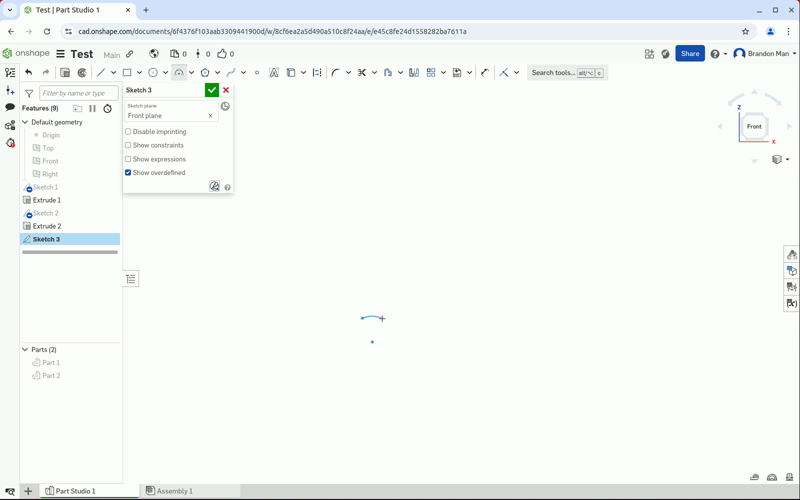
scroll(6)
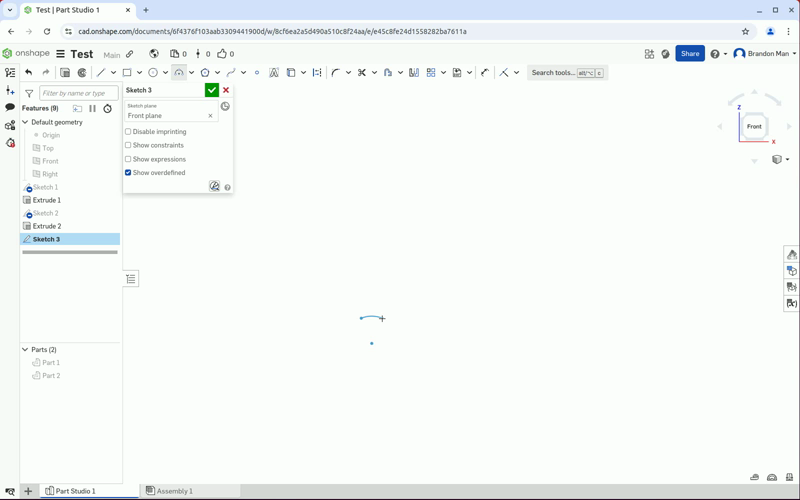
scroll(6)
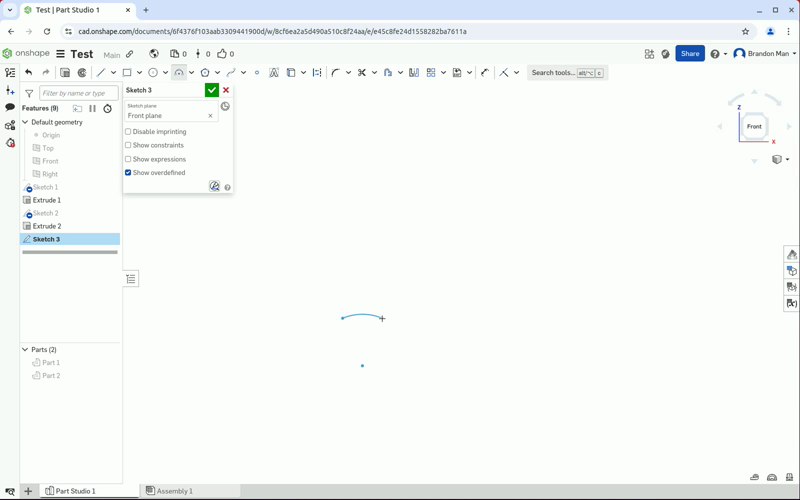
click(382, 318)
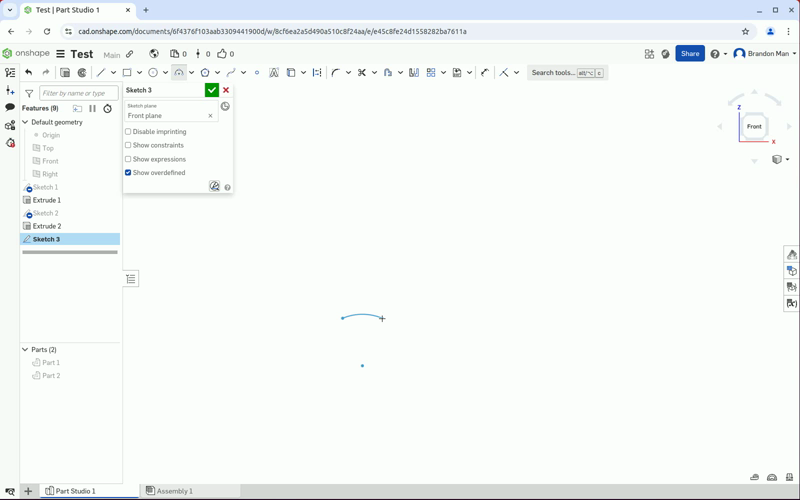
scroll(-6)
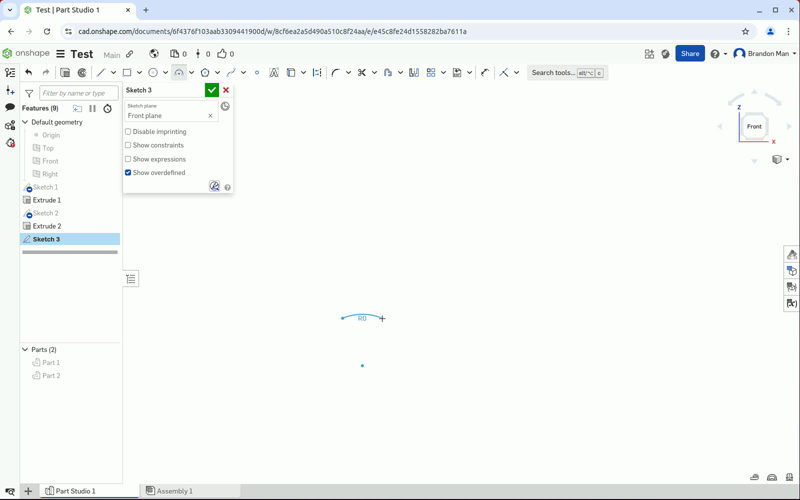
scroll(-6)
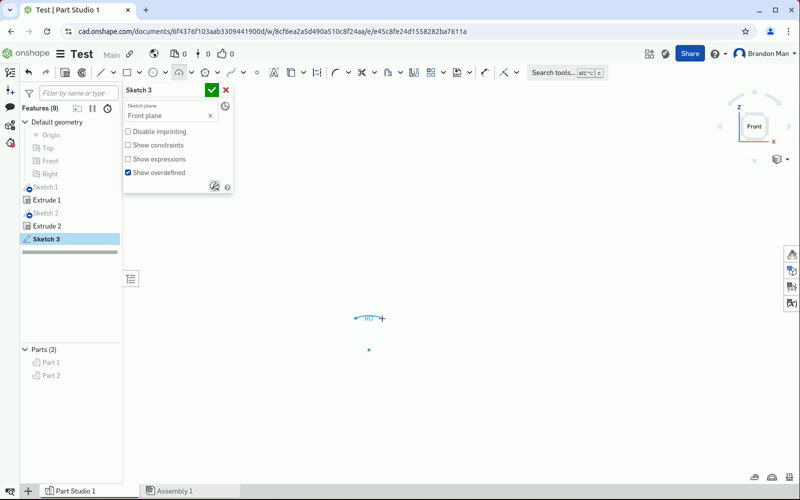
scroll(-6)
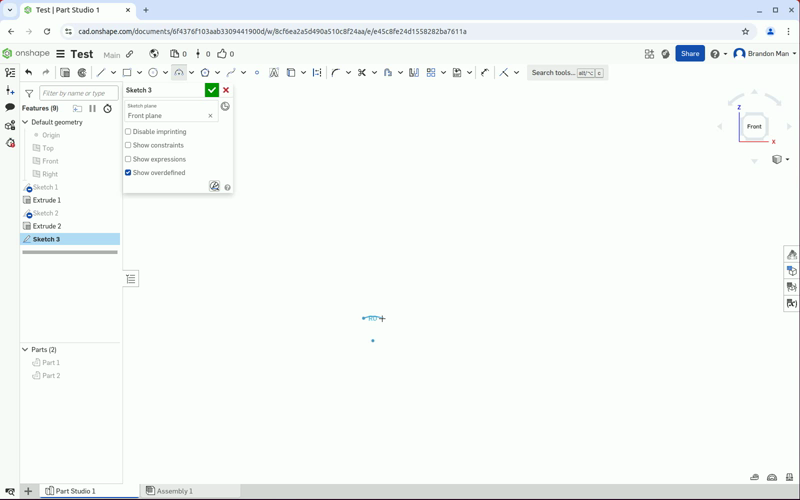
scroll(-6)
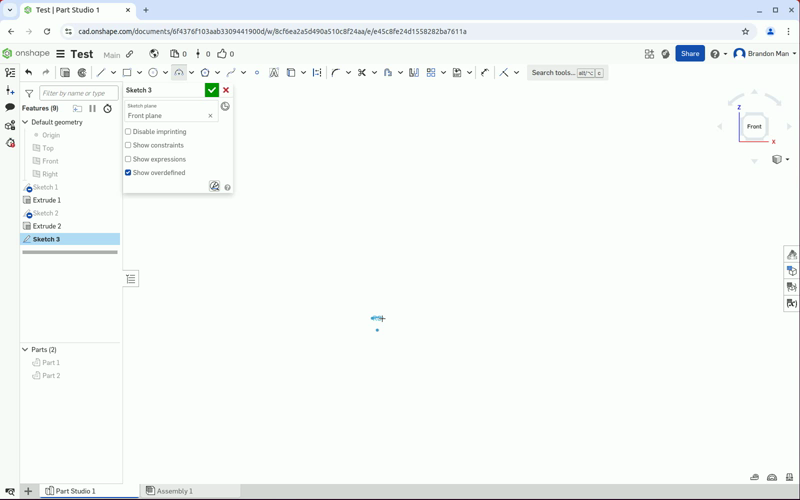
scroll(-6)
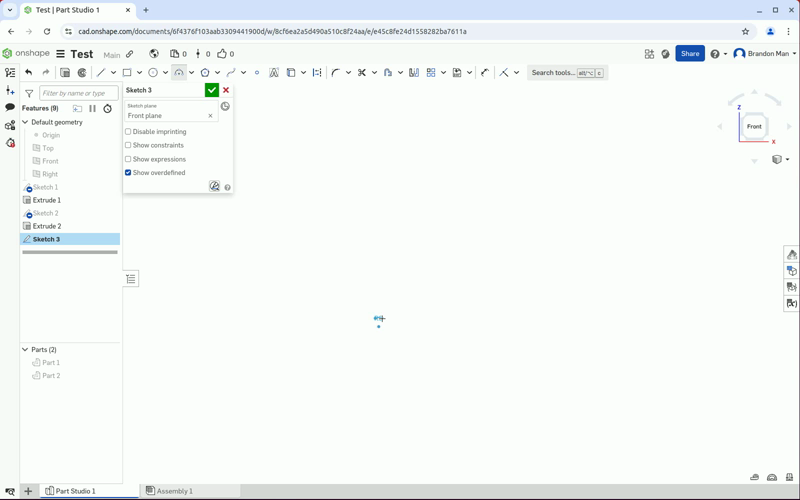
scroll(-6)
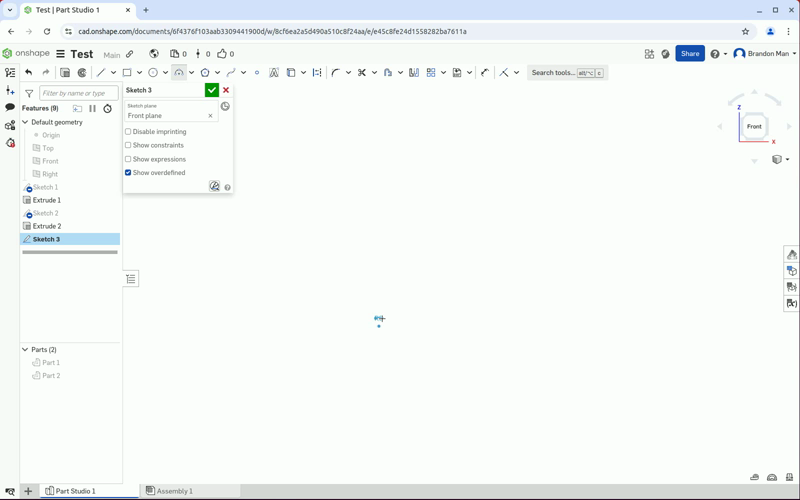
scroll(-6)
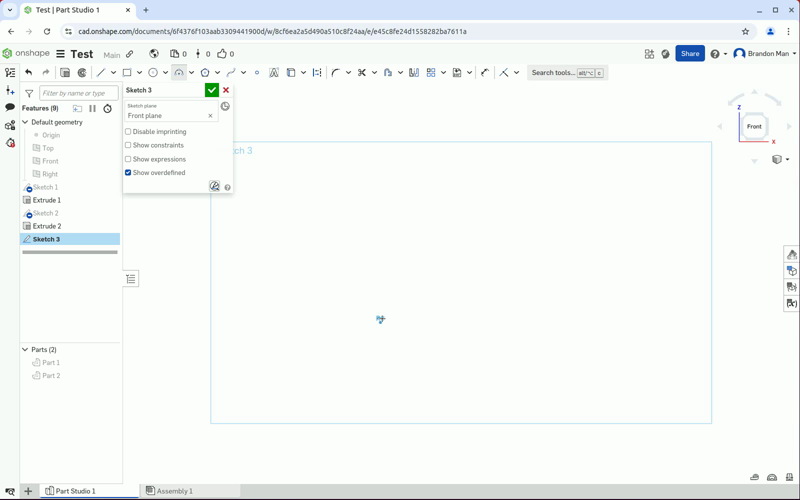
mouse_move(380, 318)
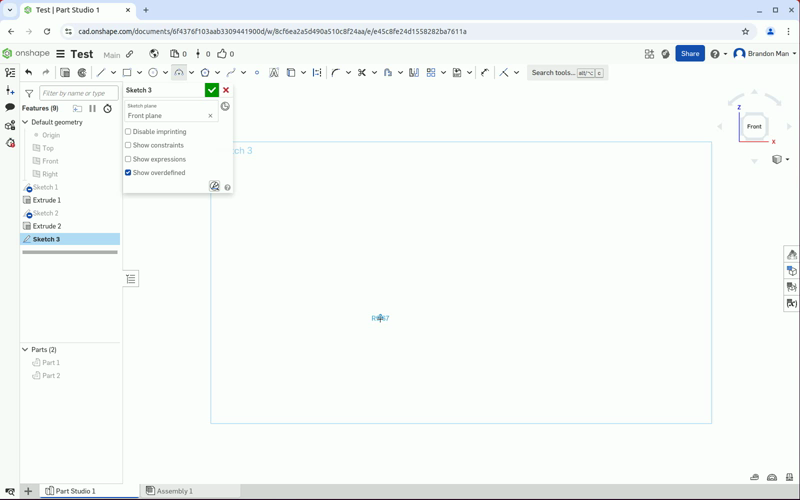
scroll(6)
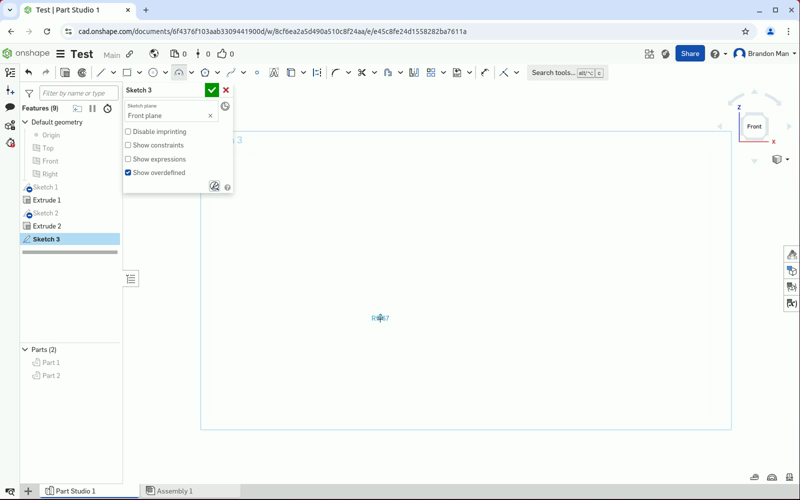
scroll(6)
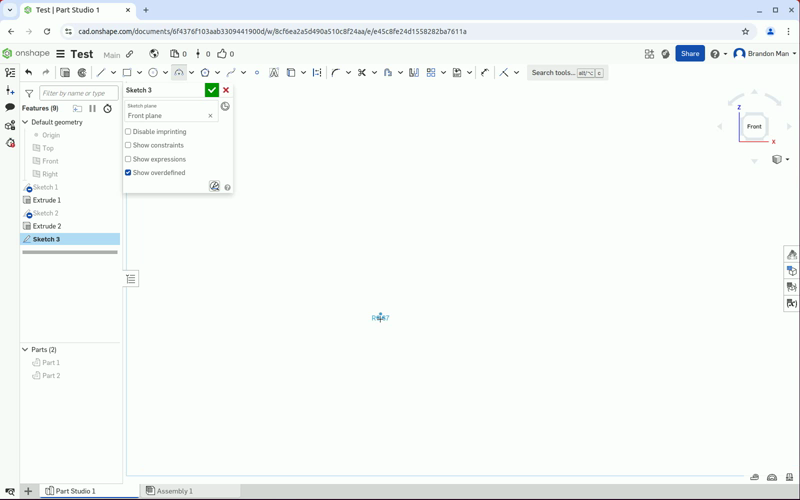
scroll(6)
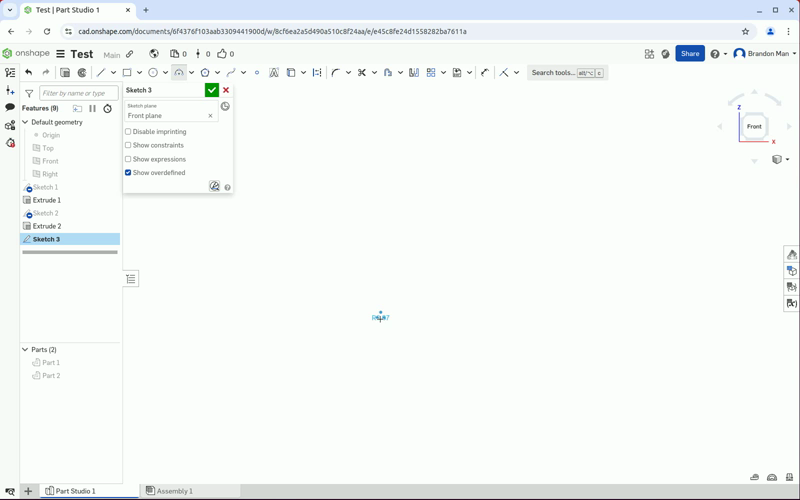
scroll(6)
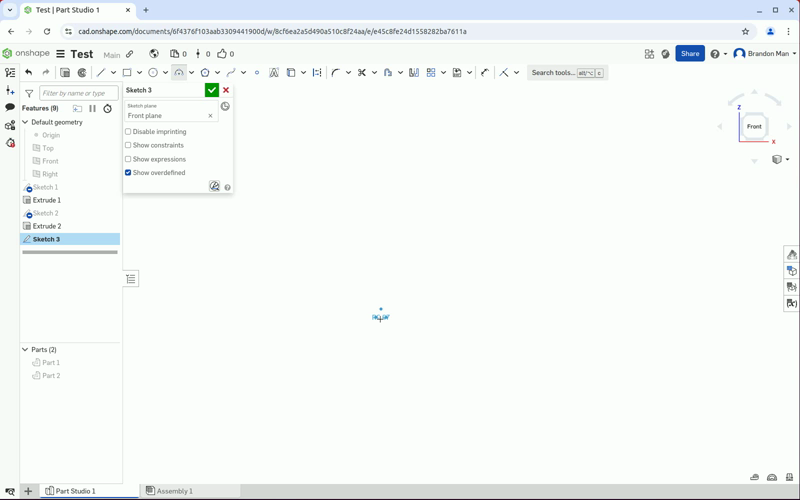
scroll(6)
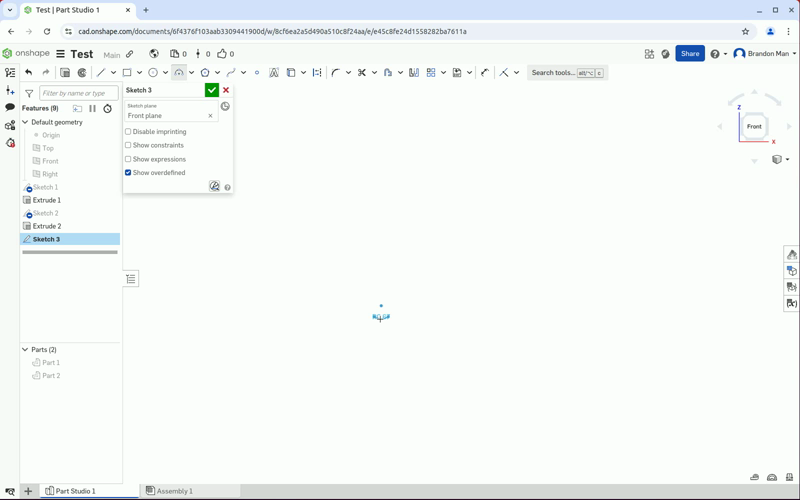
scroll(6)
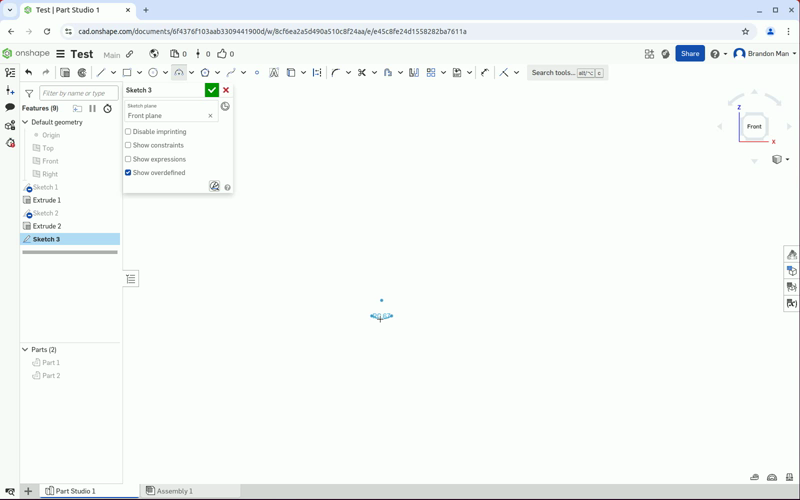
scroll(6)
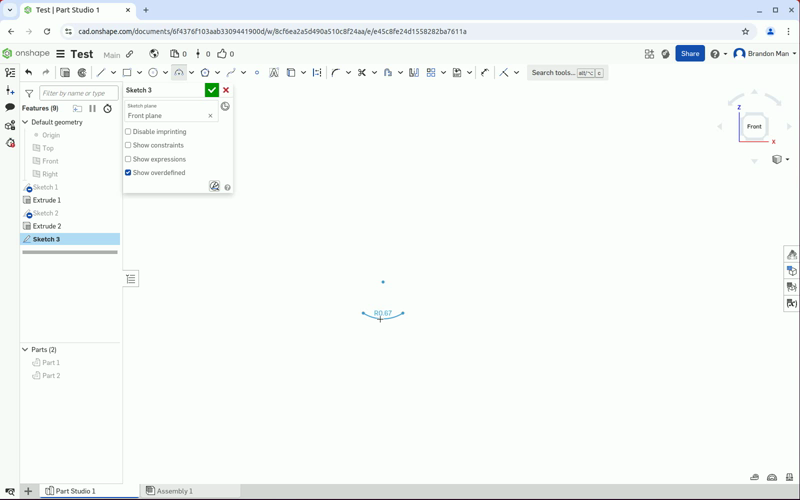
click(380, 318)
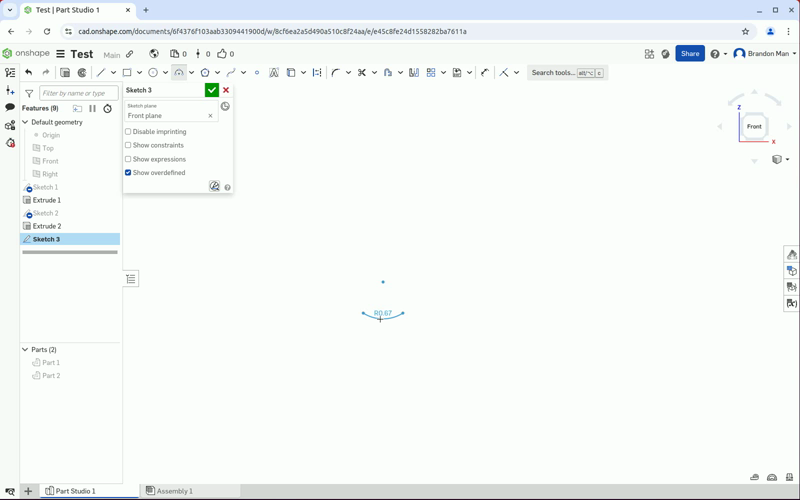
scroll(-6)
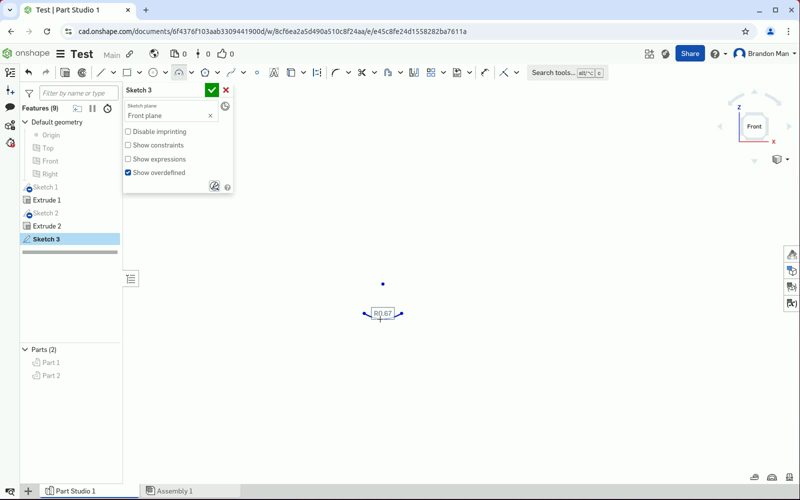
scroll(-6)
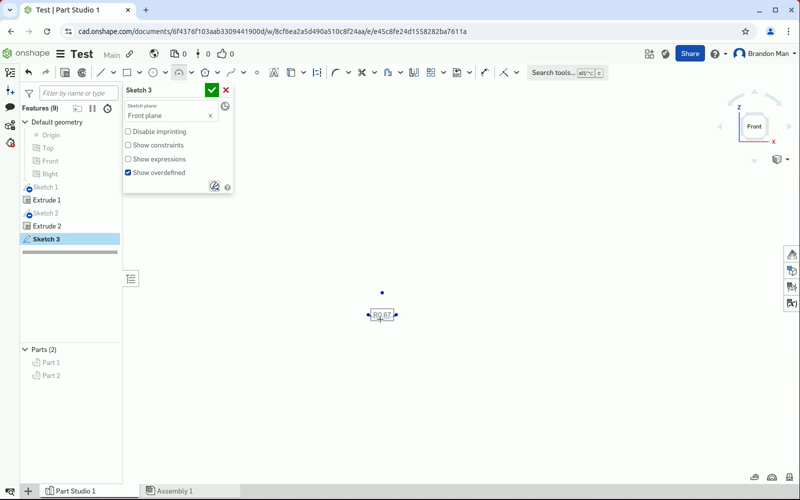
scroll(-6)
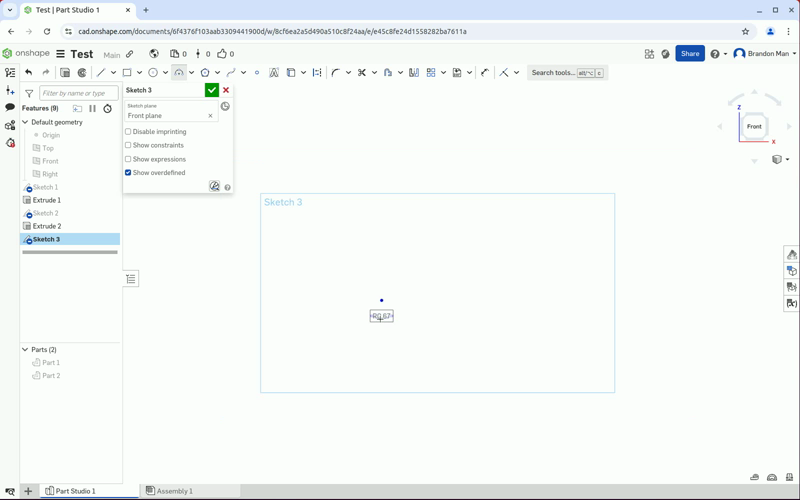
scroll(-6)
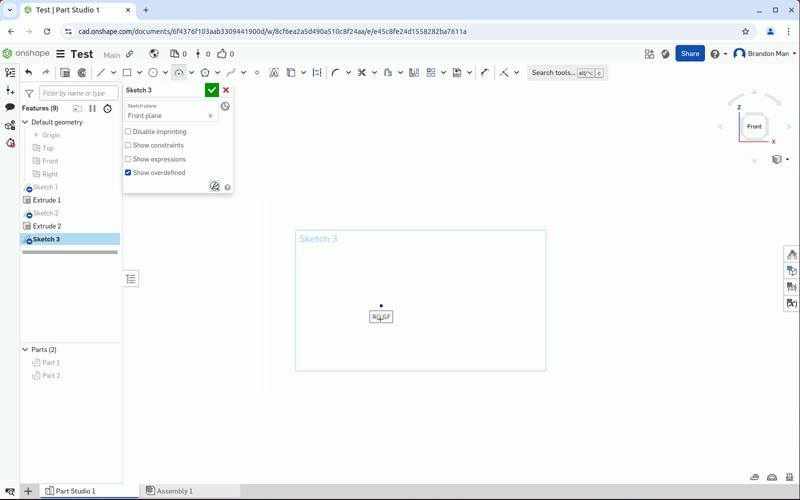
scroll(-6)
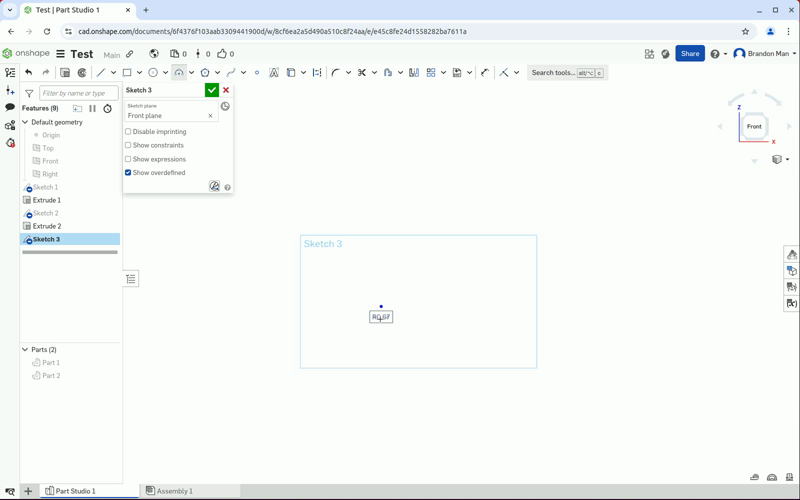
scroll(-6)
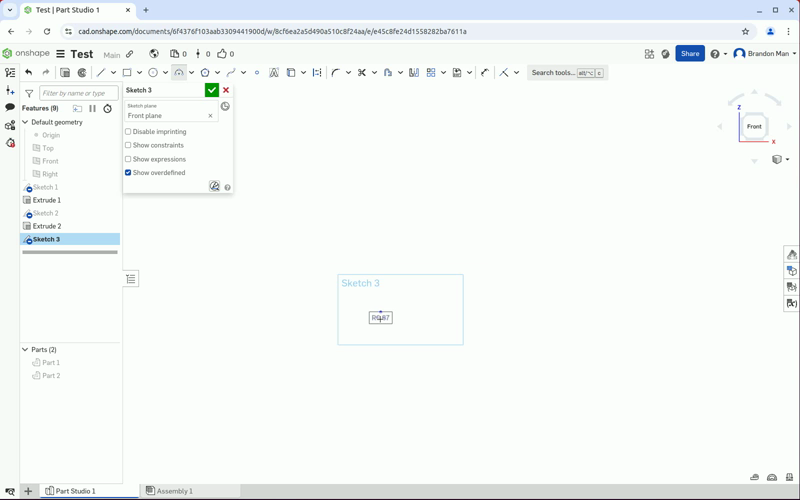
scroll(-6)
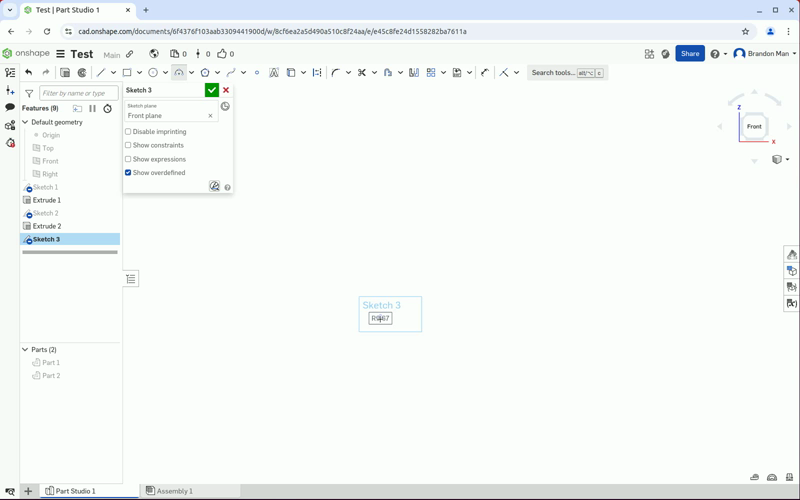
key_up(shift)
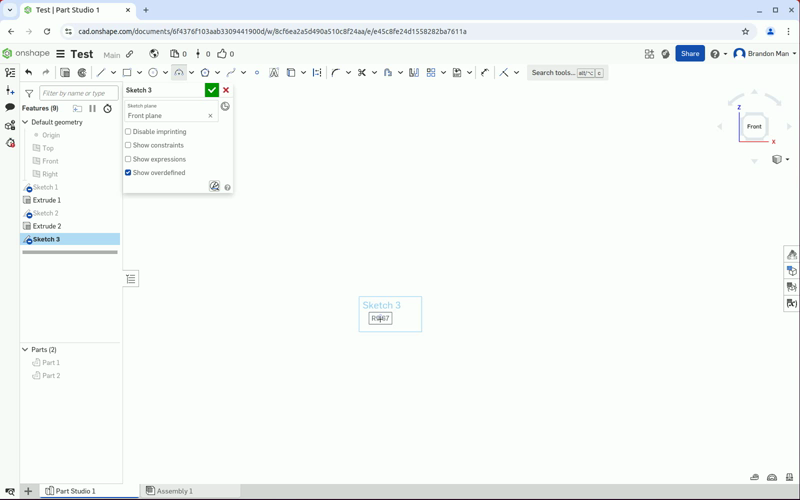
key(esc)
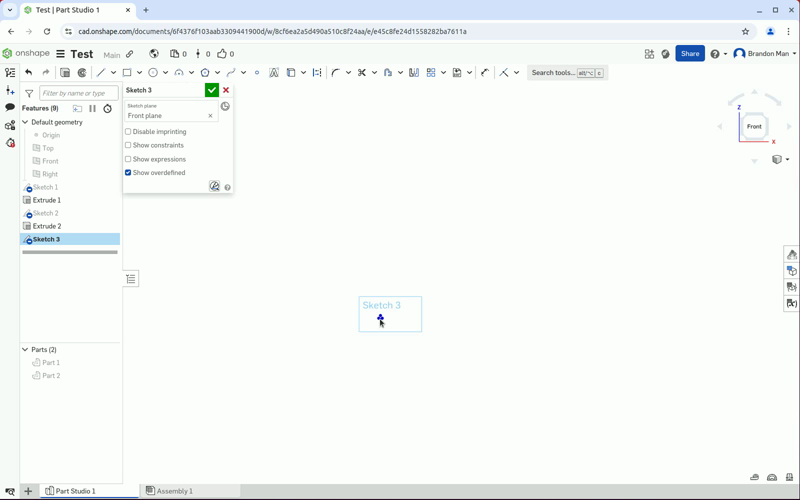
key(l)
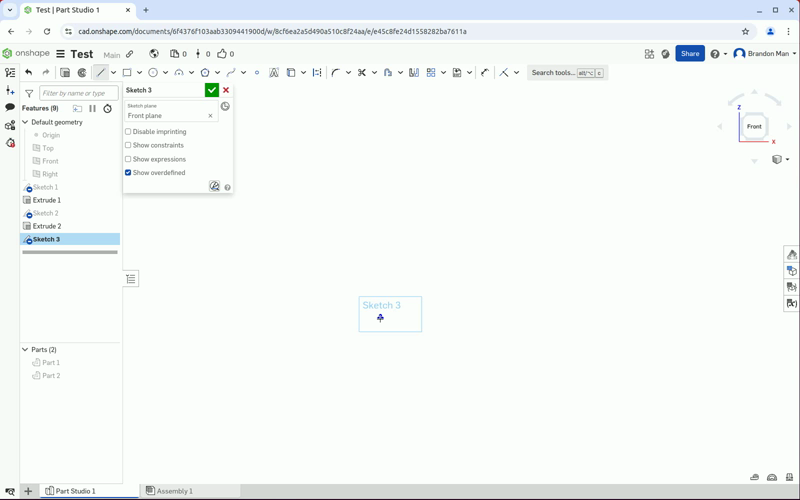
mouse_move(382, 318)
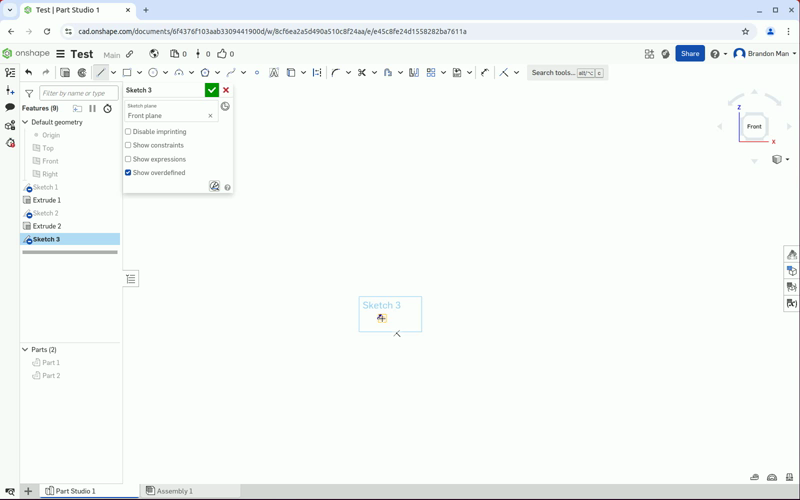
scroll(6)
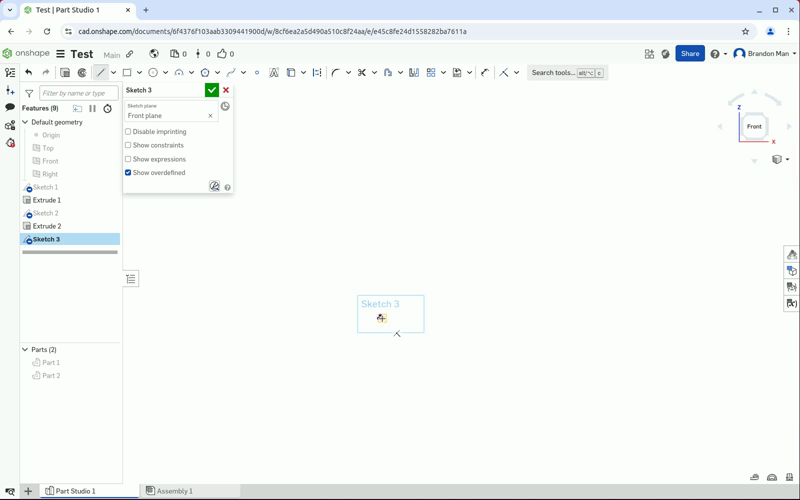
scroll(6)
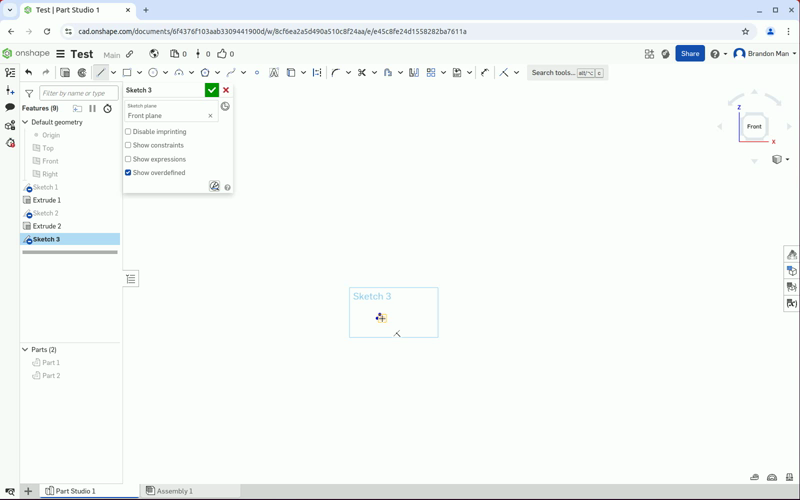
scroll(6)
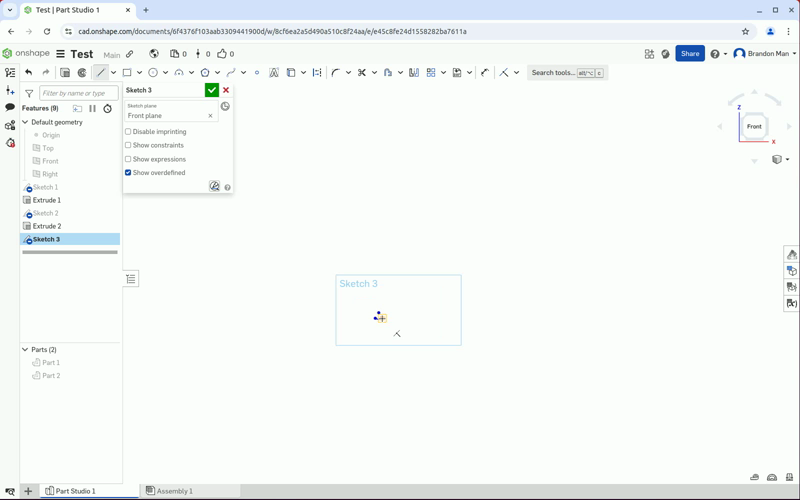
scroll(6)
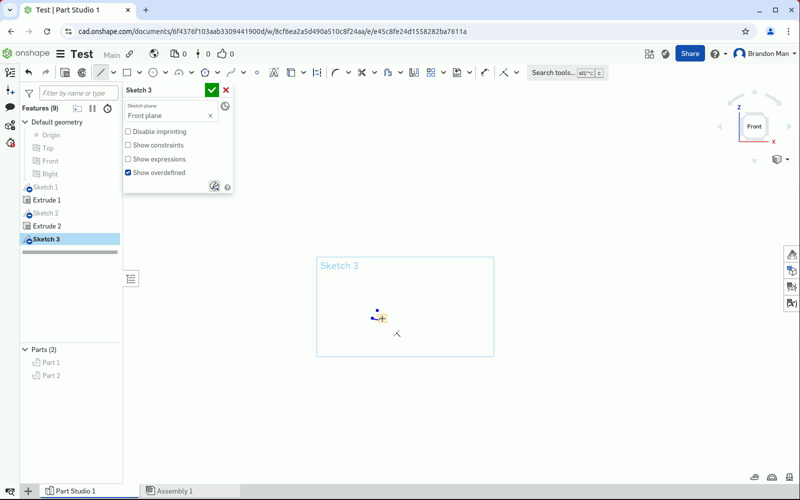
scroll(6)
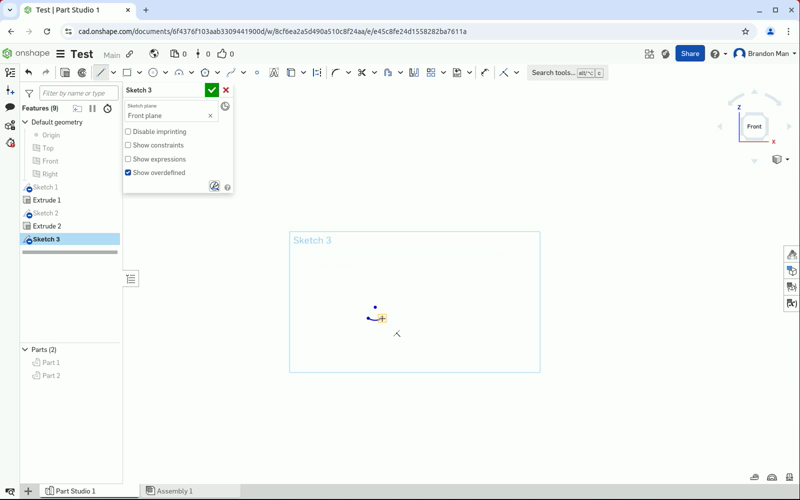
scroll(6)
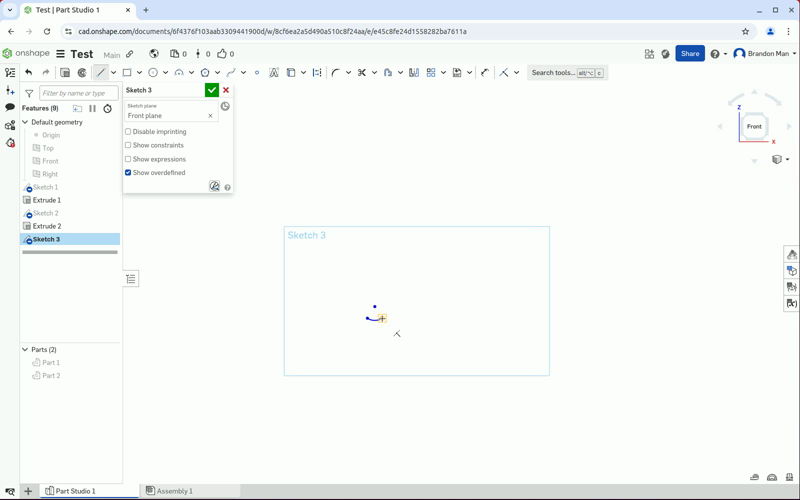
scroll(6)
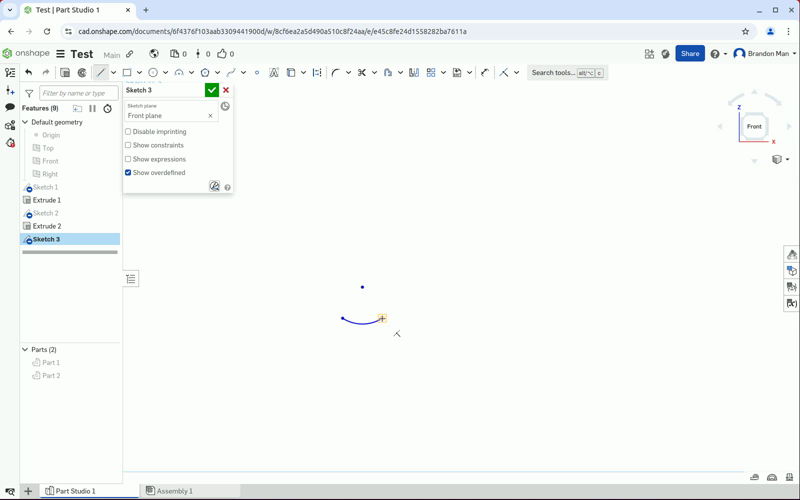
click(382, 318)
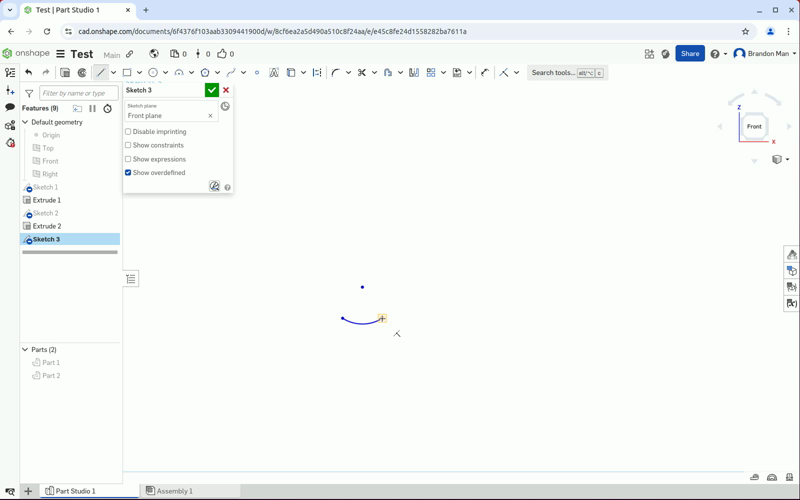
scroll(-6)
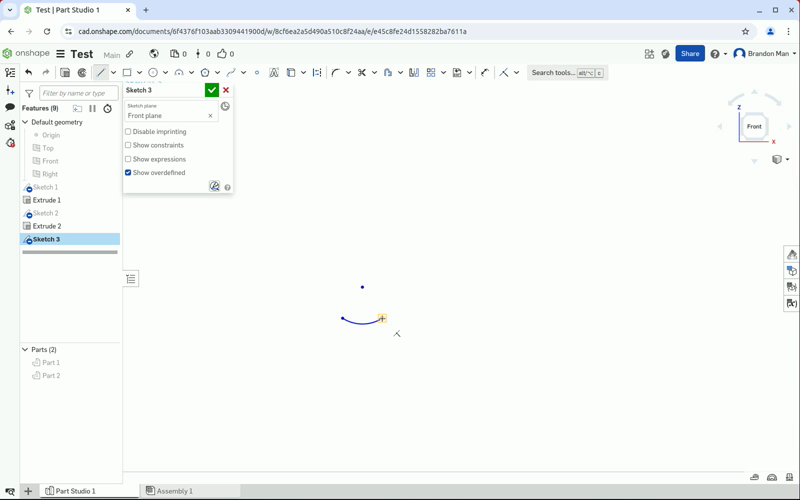
scroll(-6)
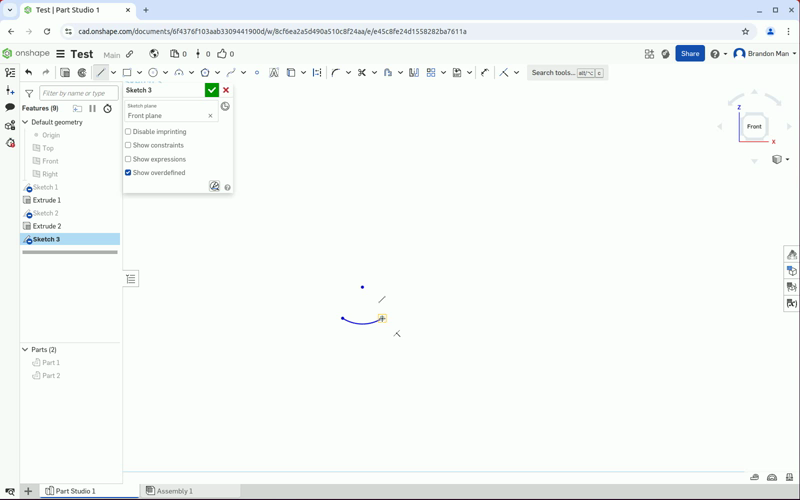
scroll(-6)
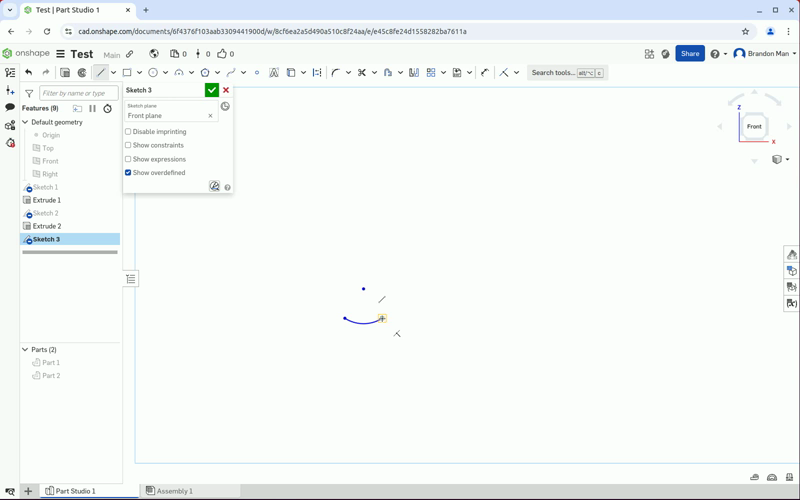
scroll(-6)
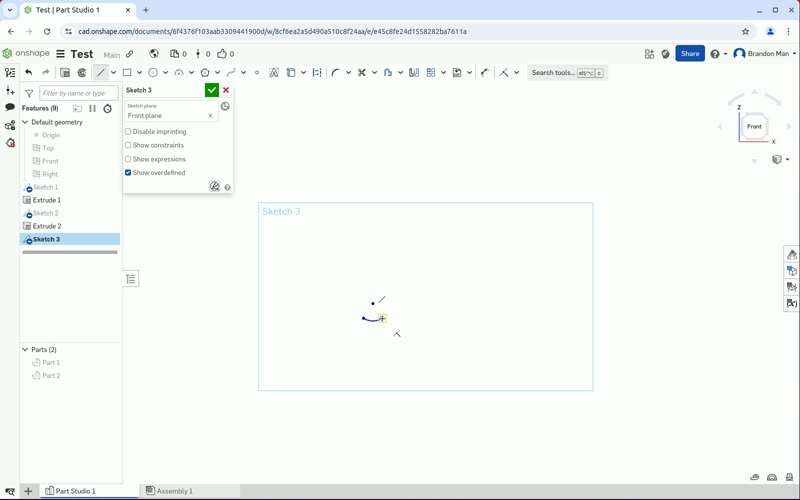
scroll(-6)
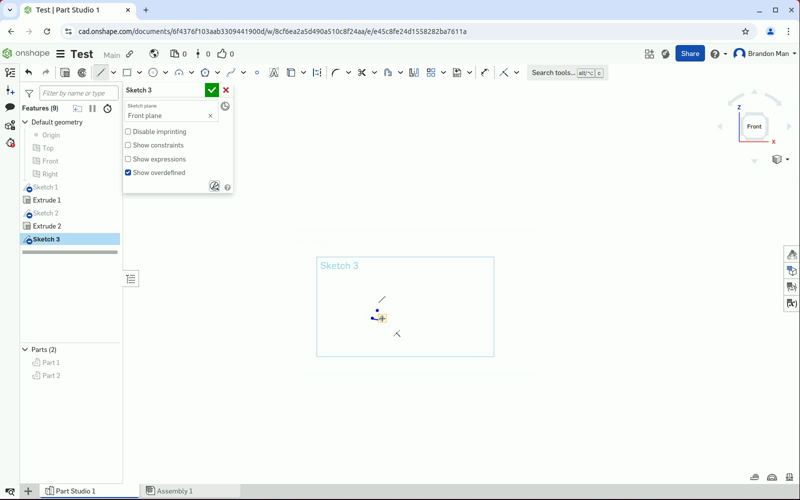
scroll(-6)
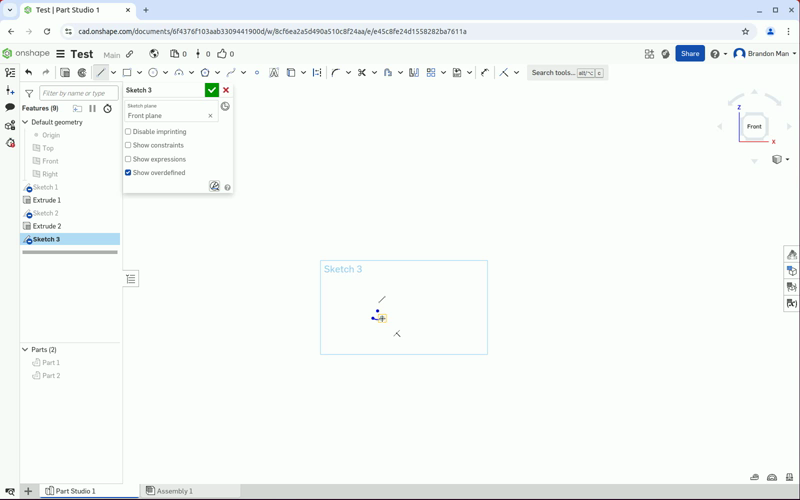
scroll(-6)
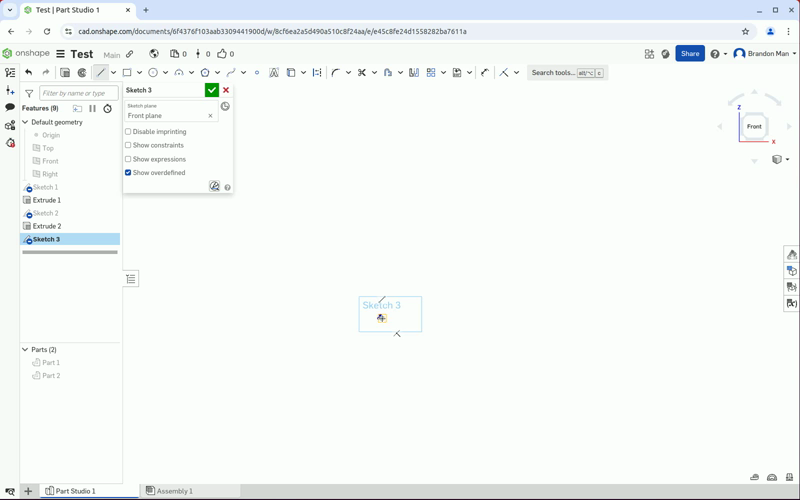
key_down(shift)
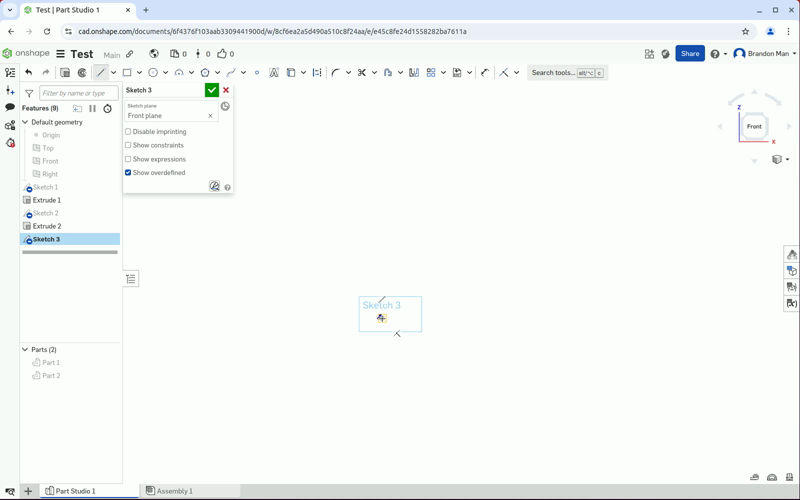
mouse_move(537, 318)
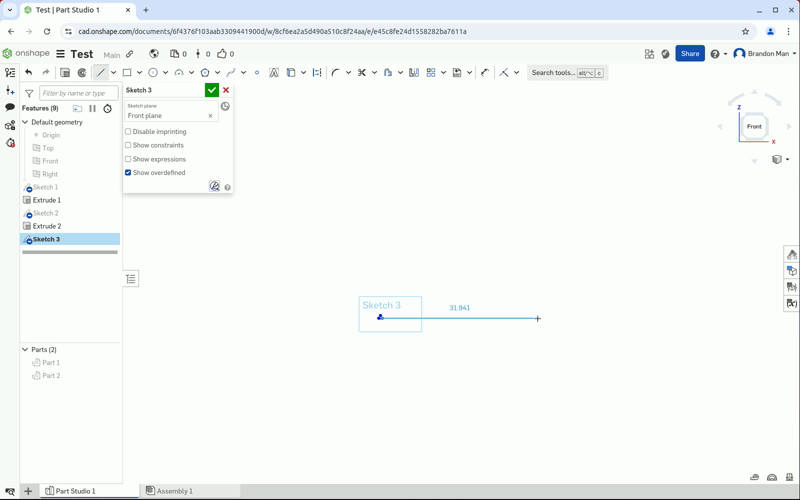
click(537, 318)
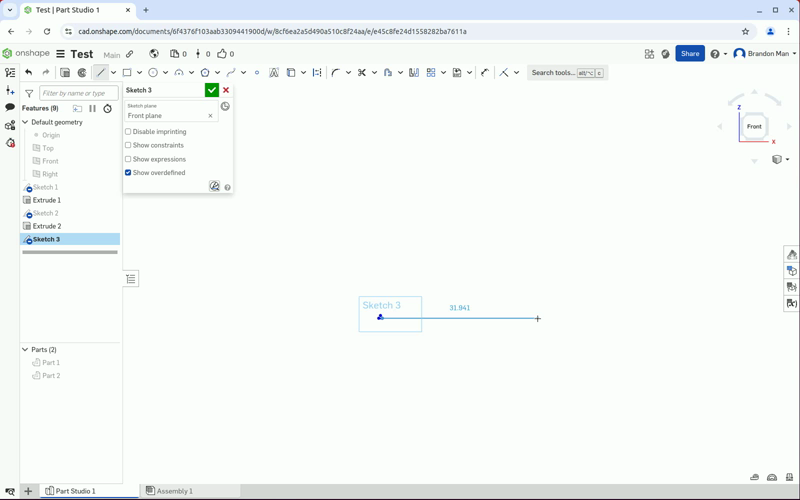
key_up(shift)
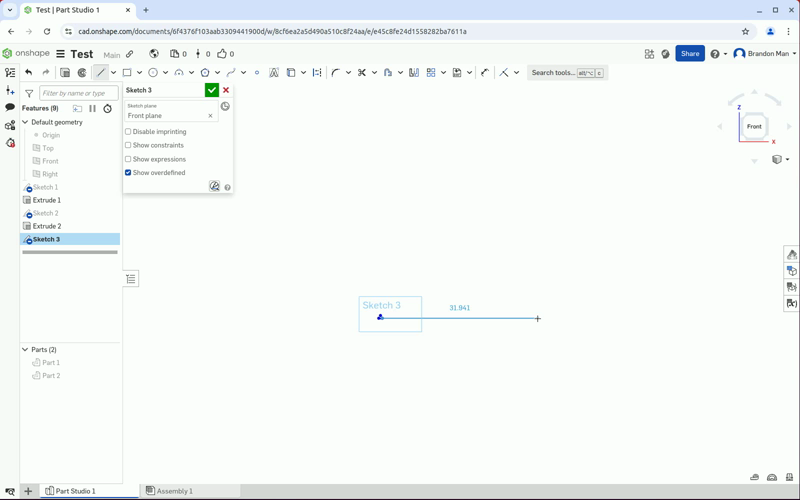
key(esc)
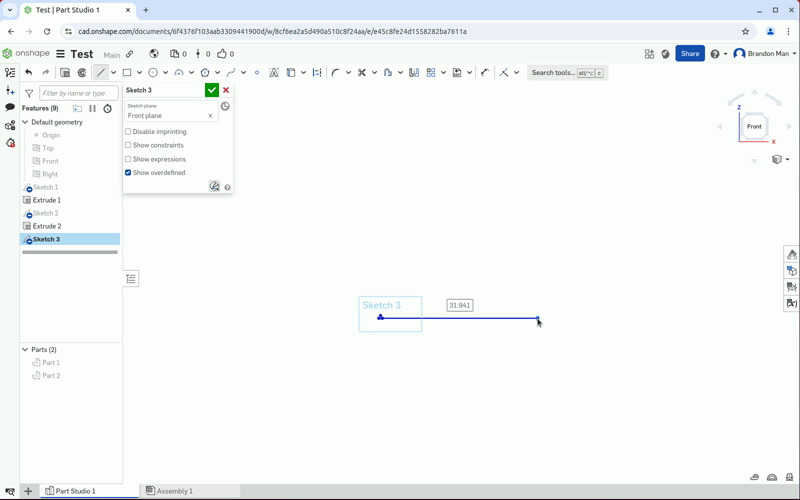
key(a)
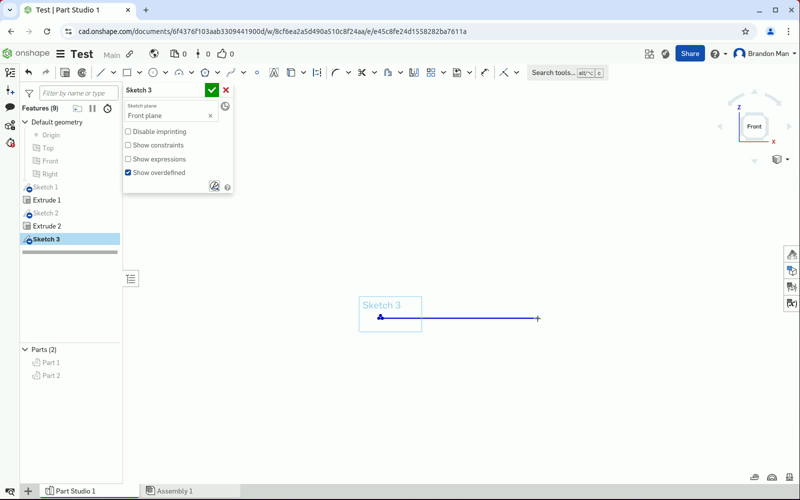
mouse_move(537, 318)
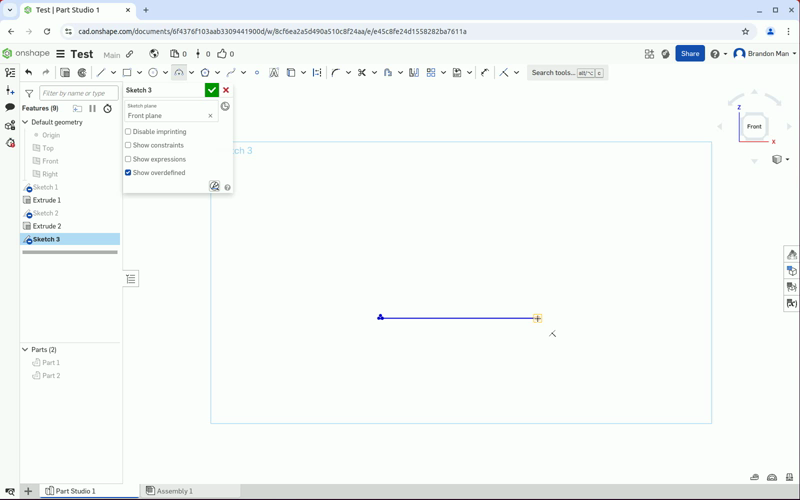
click(537, 318)
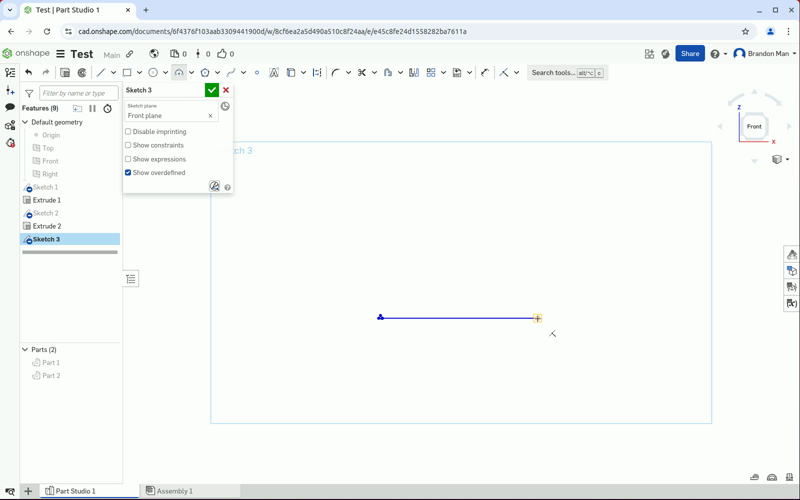
key_down(shift)
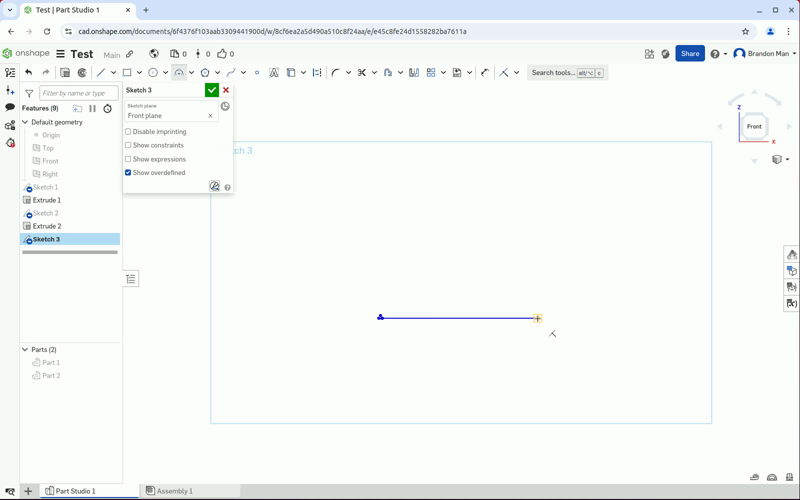
mouse_move(541, 318)
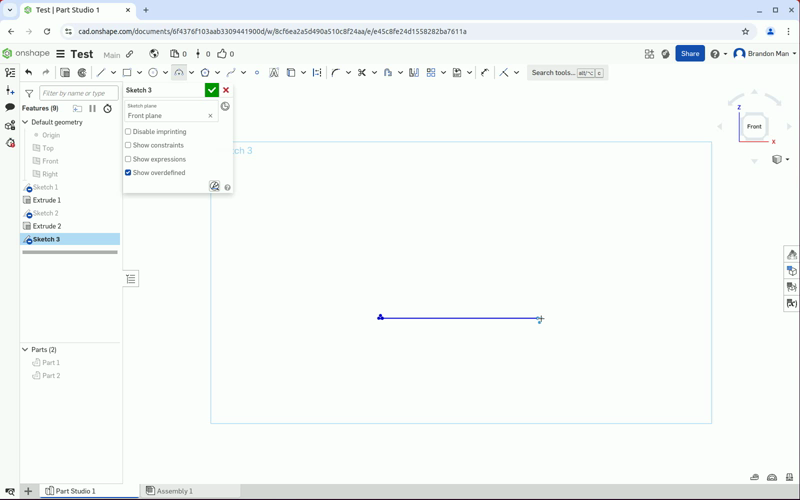
scroll(6)
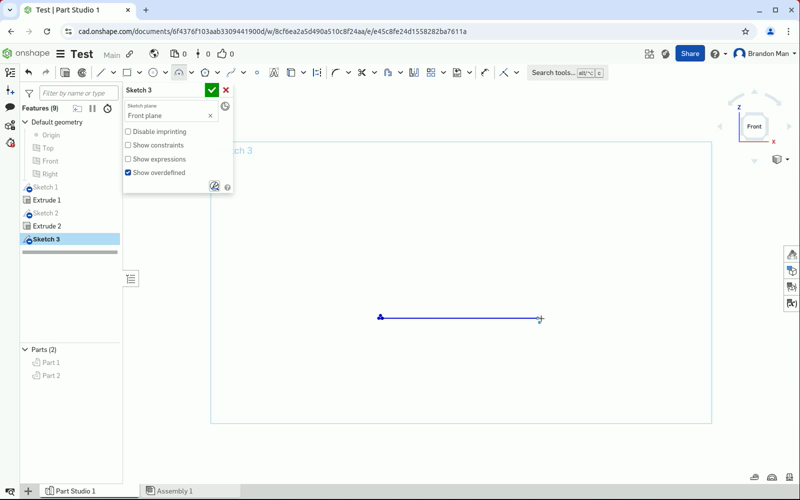
scroll(6)
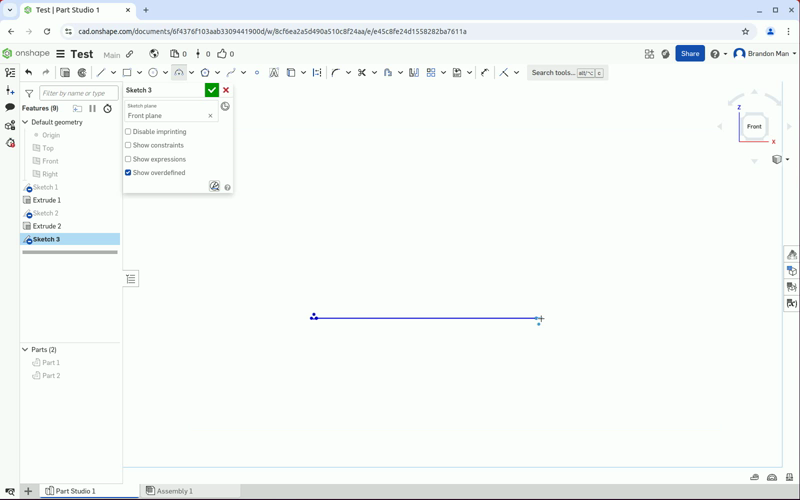
scroll(6)
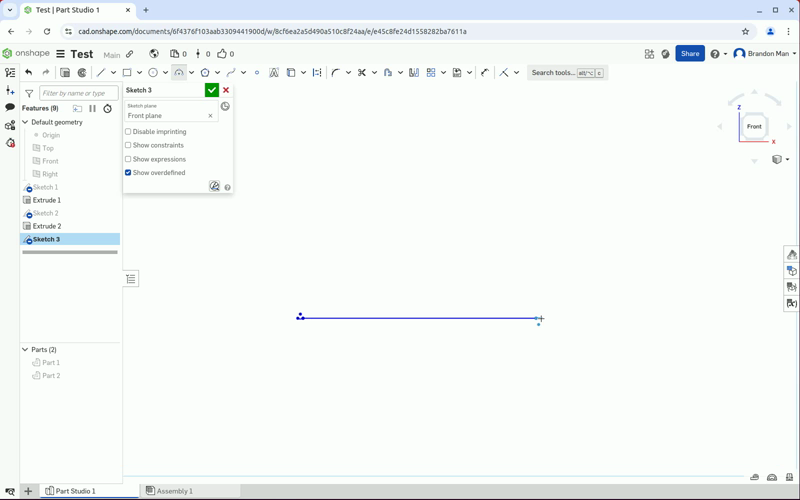
scroll(6)
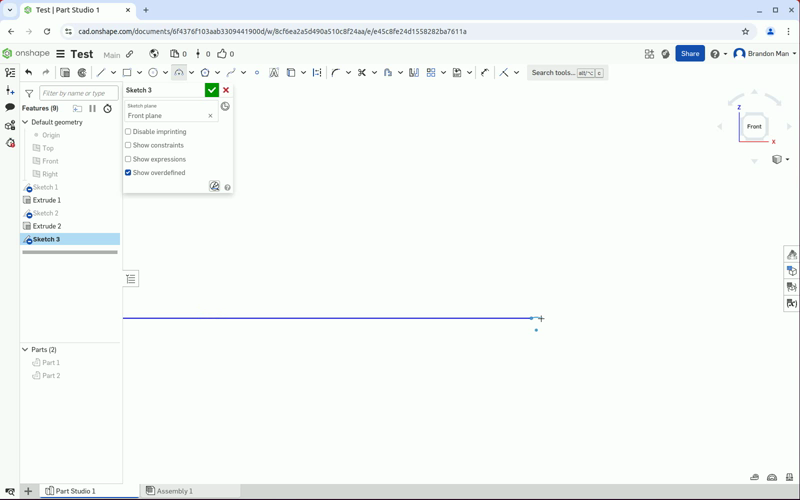
scroll(6)
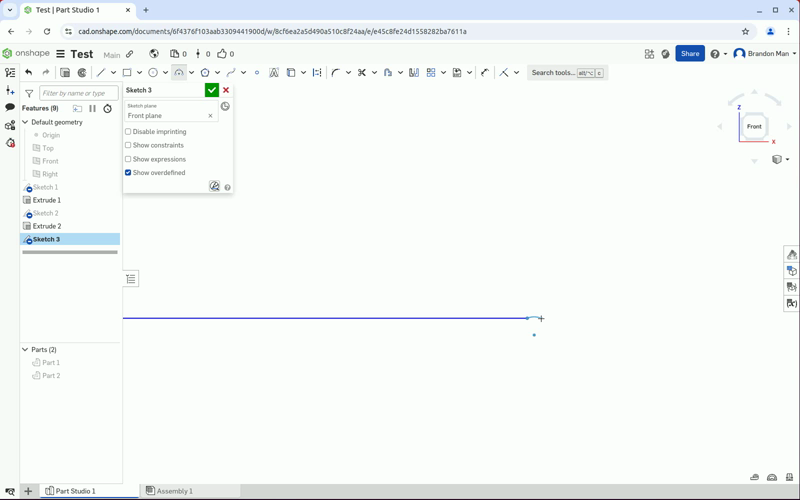
scroll(6)
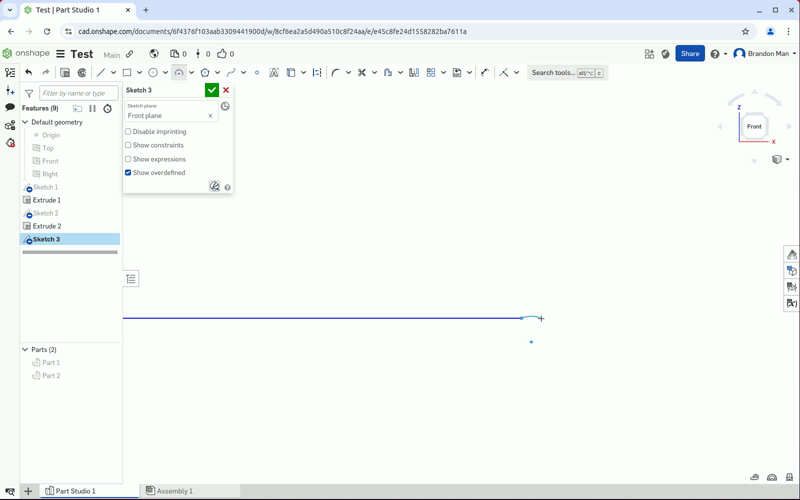
scroll(6)
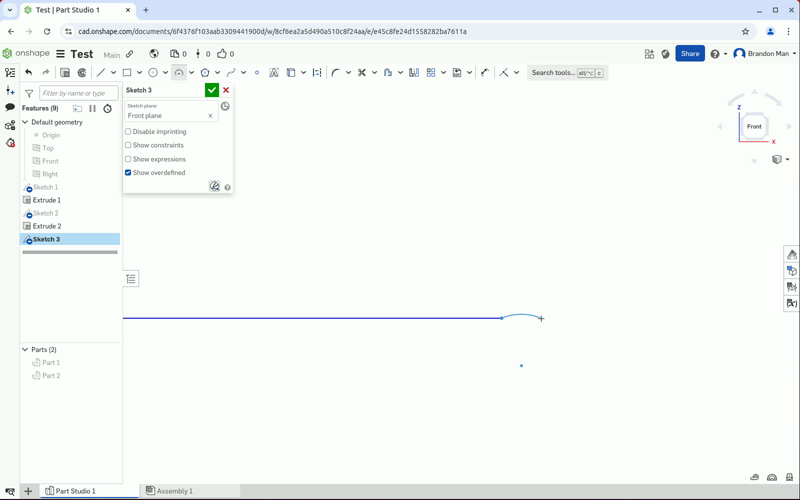
click(541, 318)
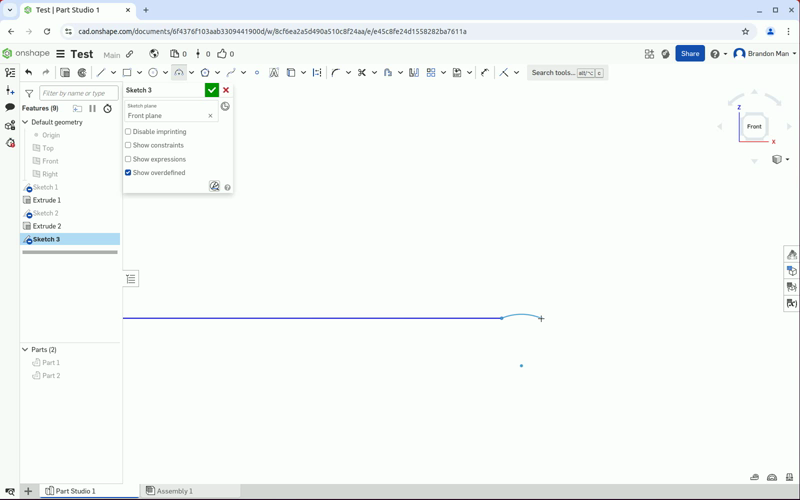
scroll(-6)
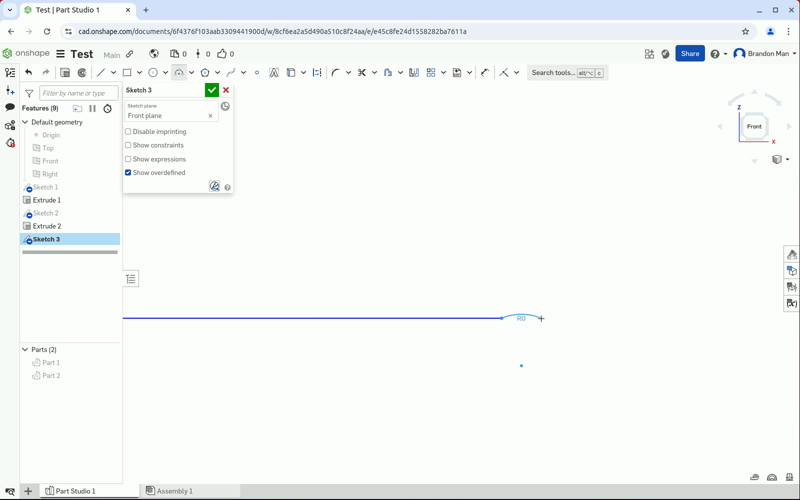
scroll(-6)
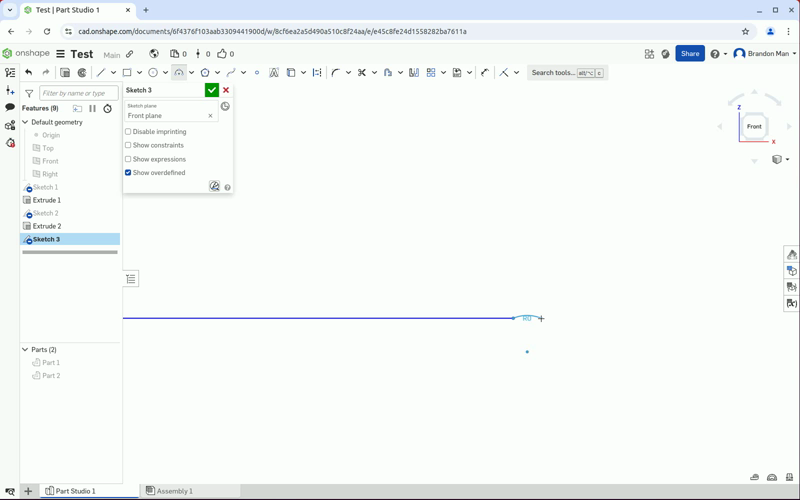
scroll(-6)
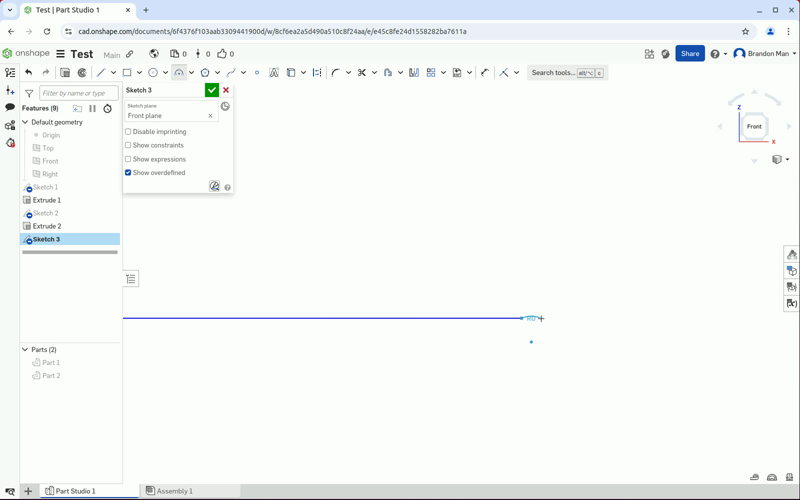
scroll(-6)
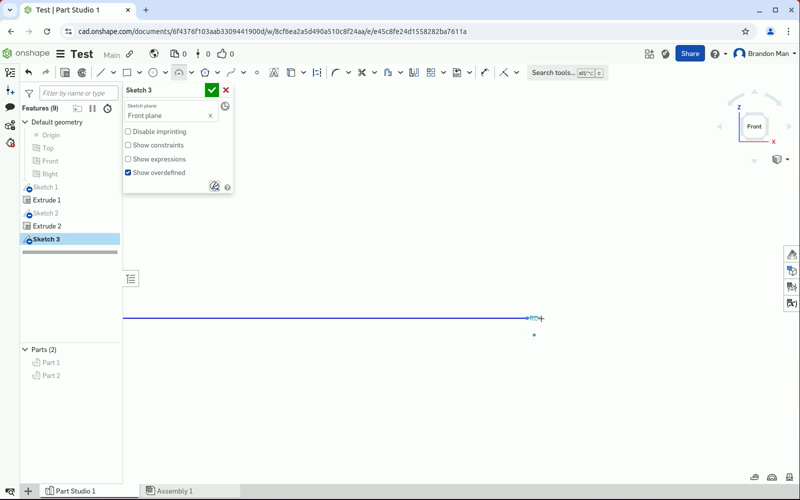
scroll(-6)
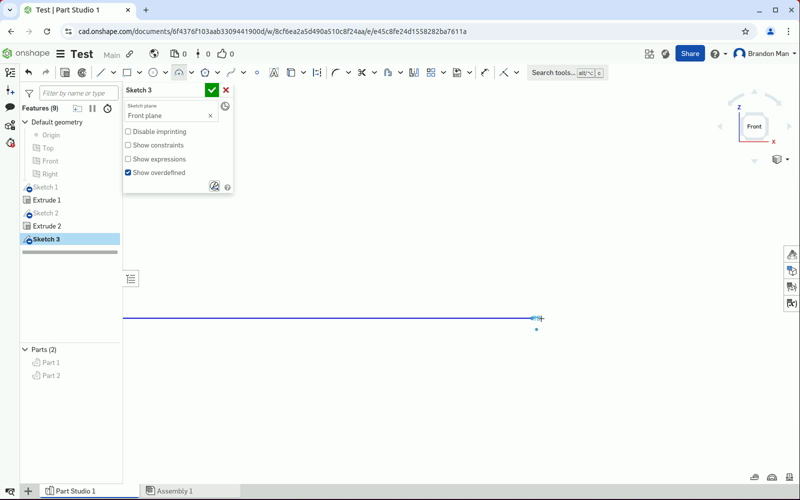
scroll(-6)
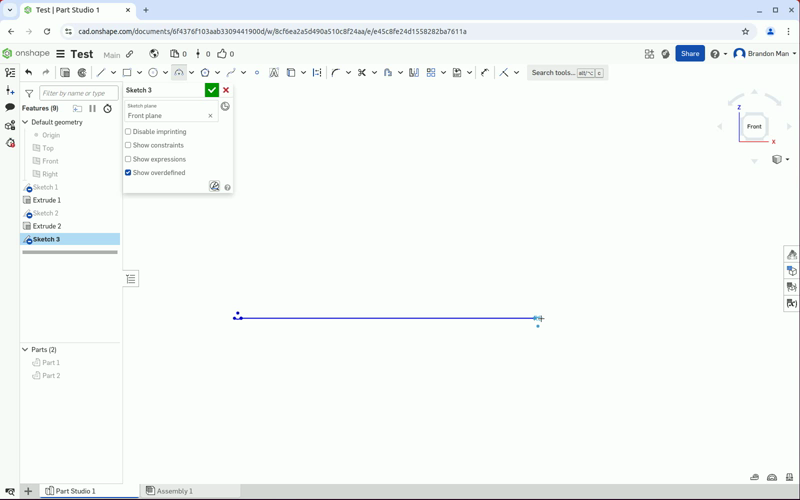
scroll(-6)
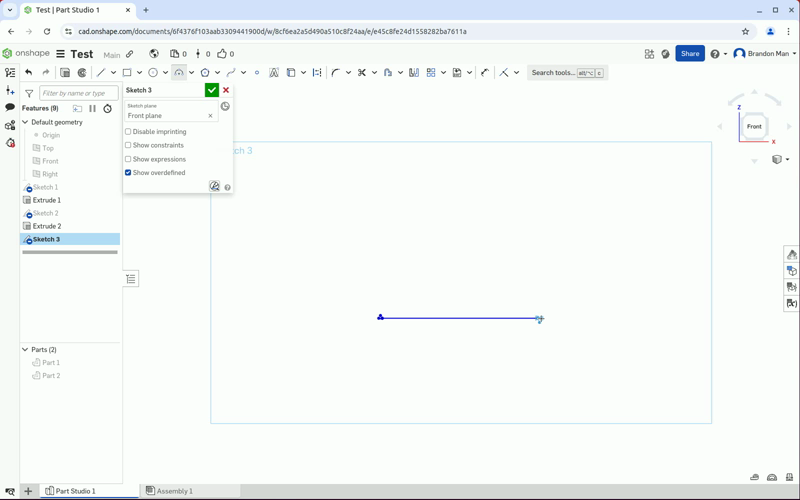
mouse_move(539, 318)
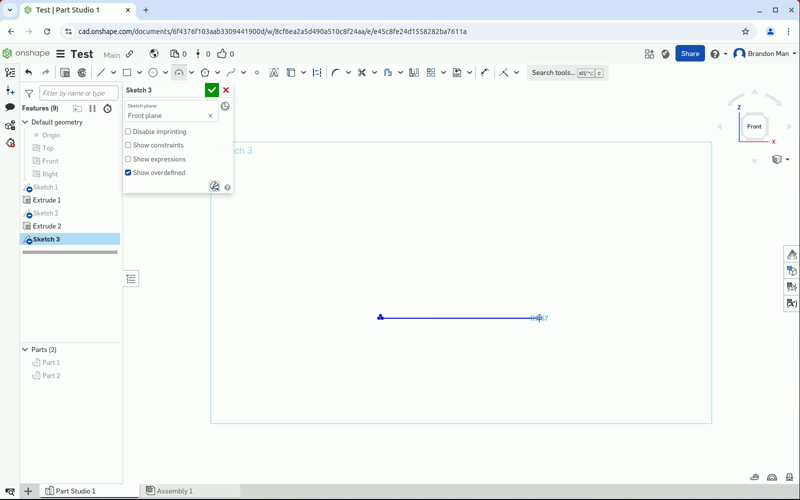
scroll(6)
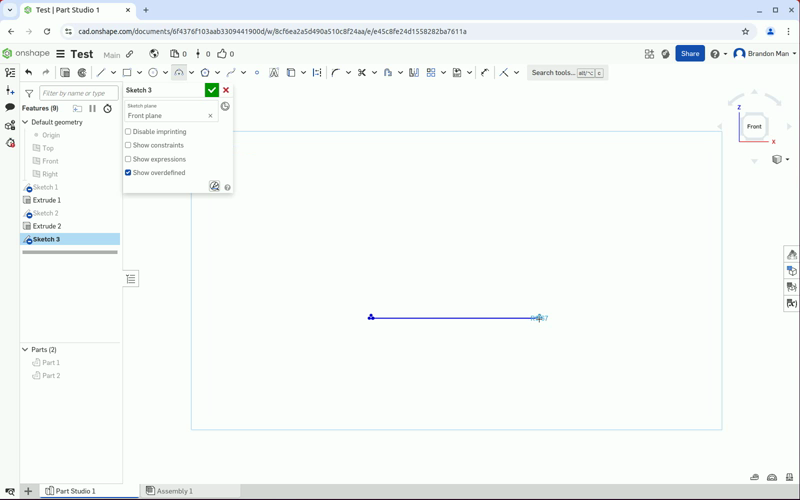
scroll(6)
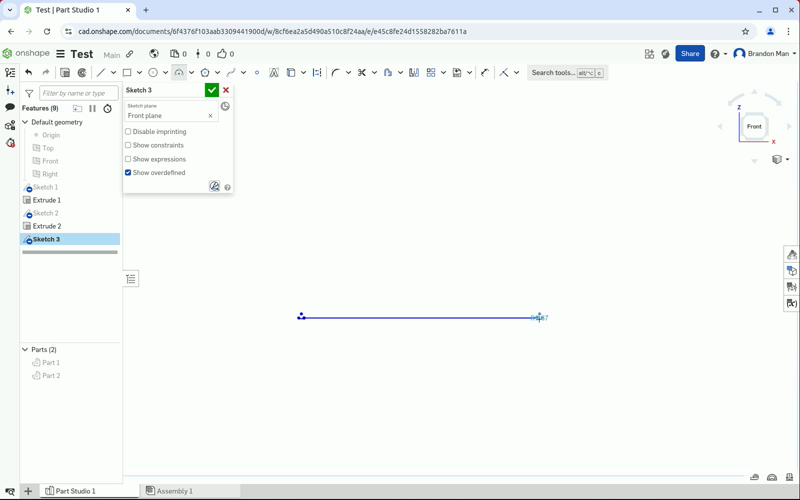
scroll(6)
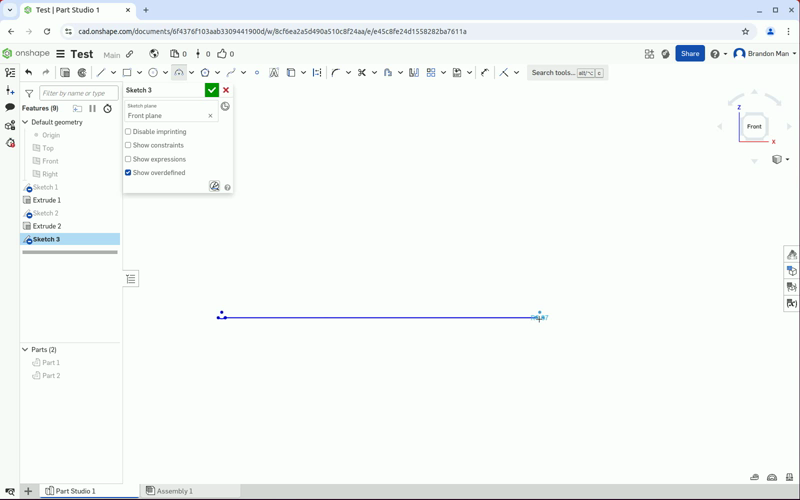
scroll(6)
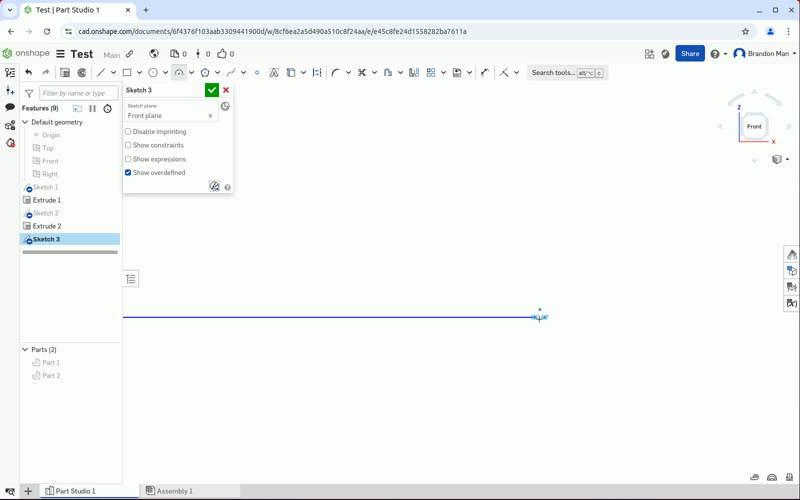
scroll(6)
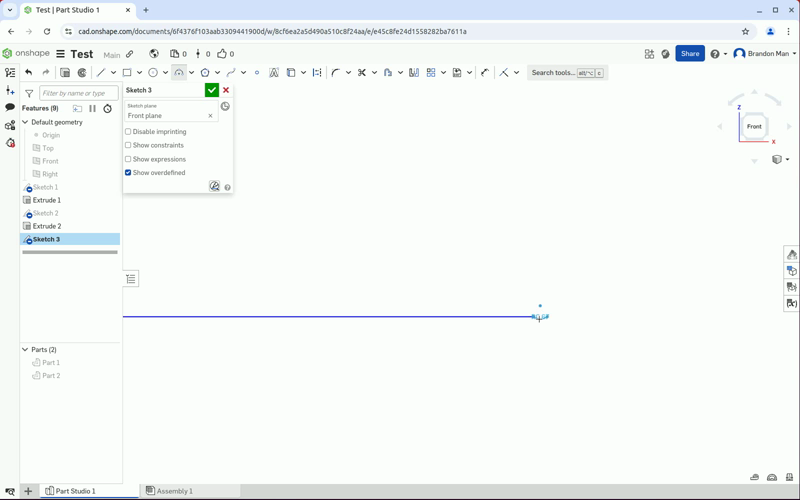
scroll(6)
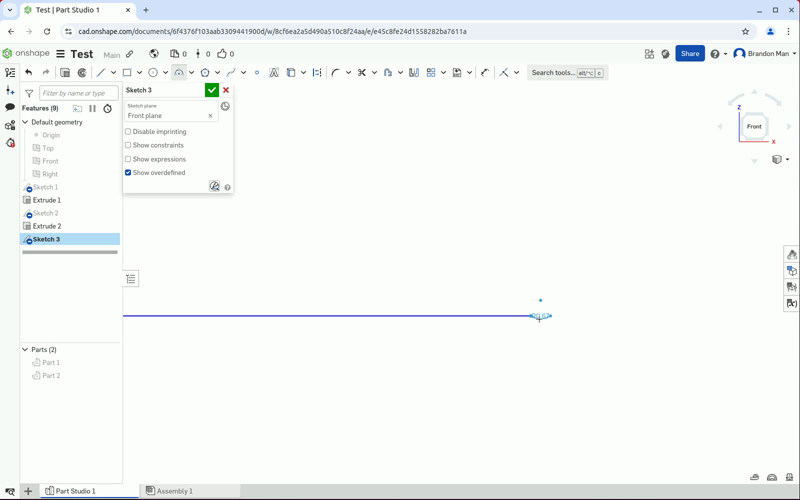
scroll(6)
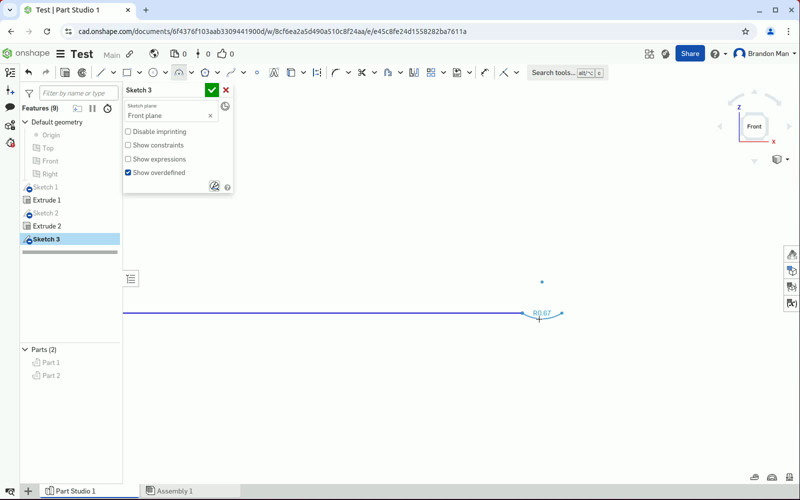
click(539, 318)
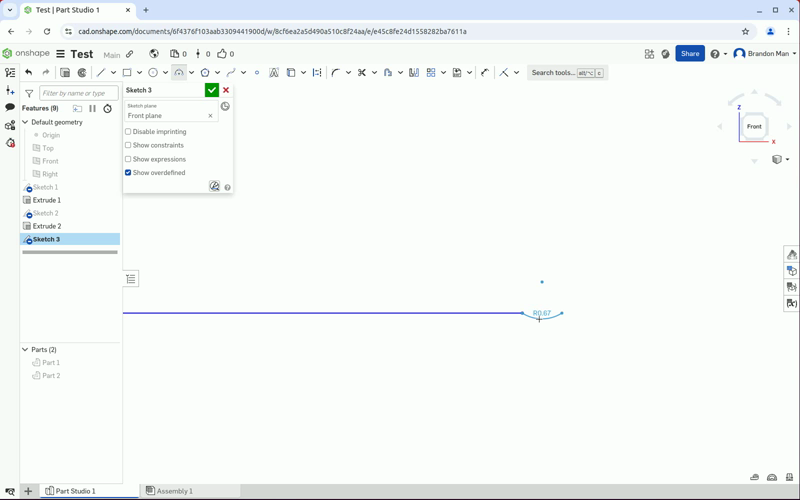
scroll(-6)
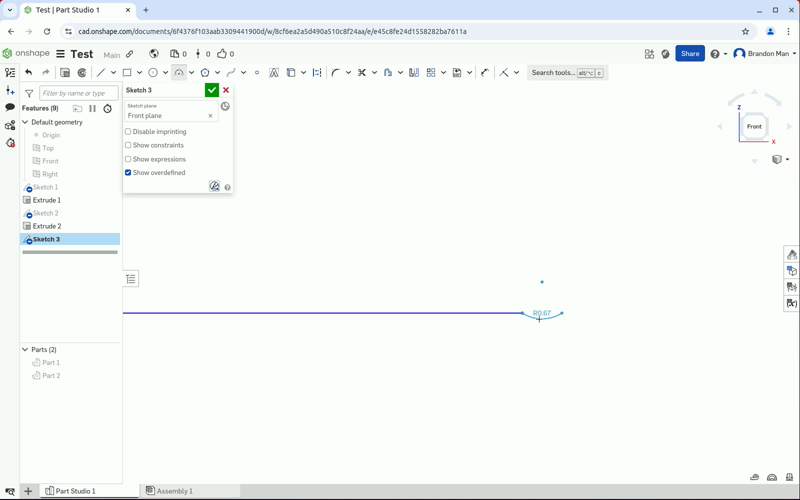
scroll(-6)
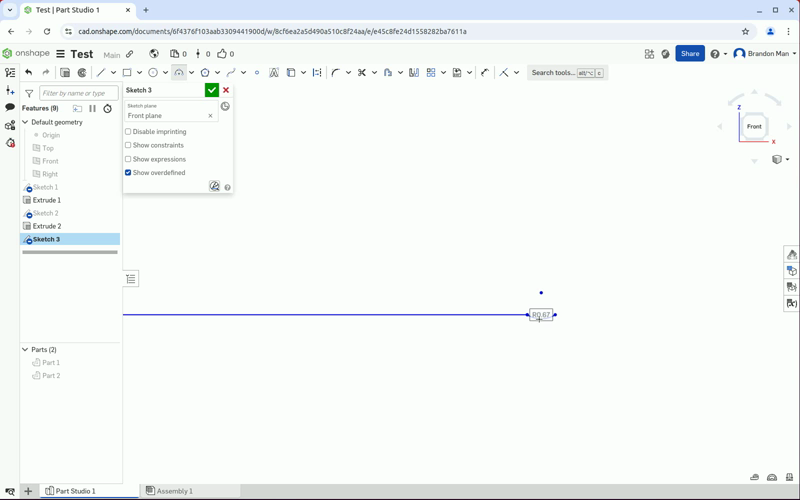
scroll(-6)
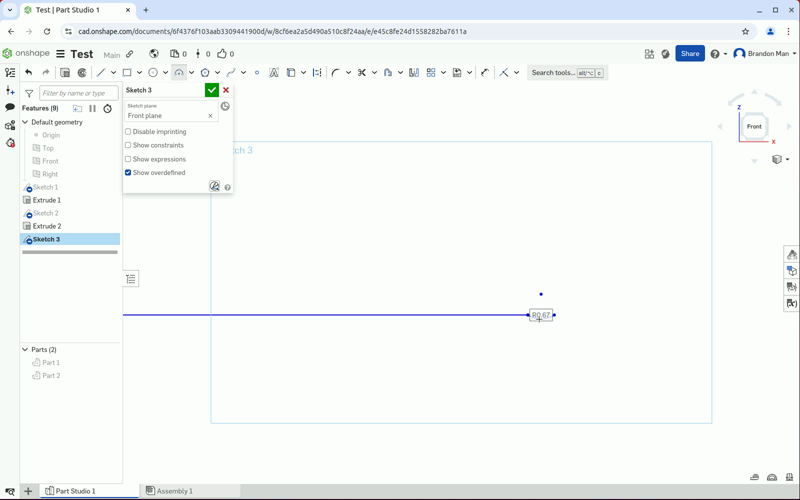
scroll(-6)
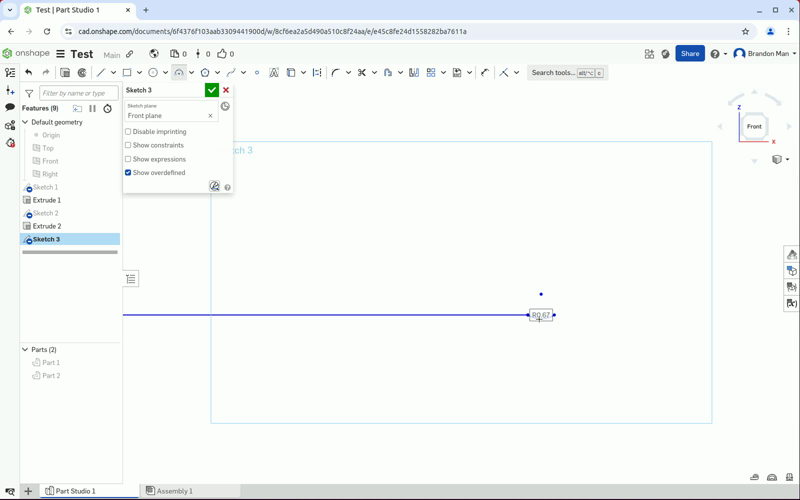
scroll(-6)
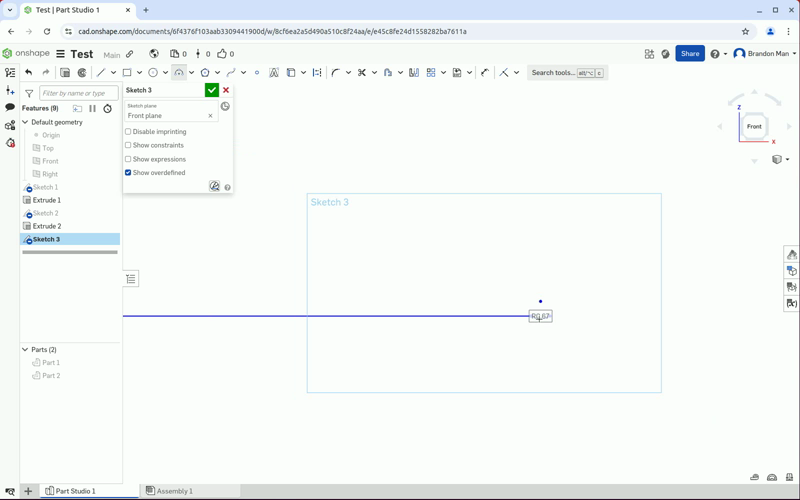
scroll(-6)
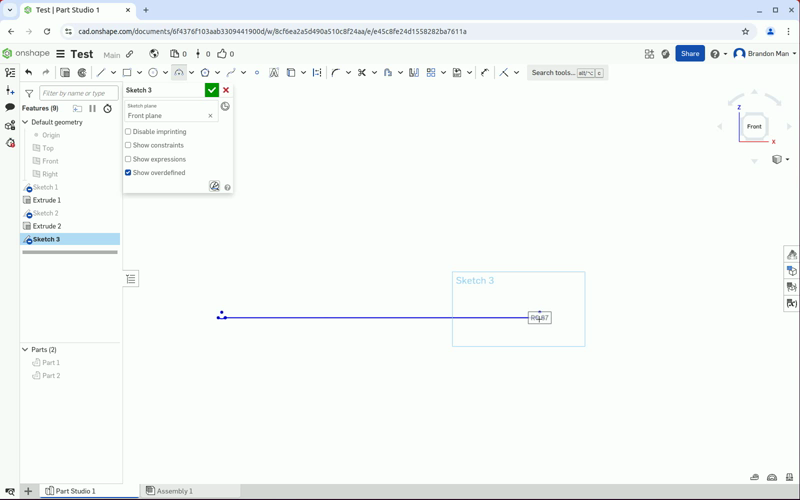
scroll(-6)
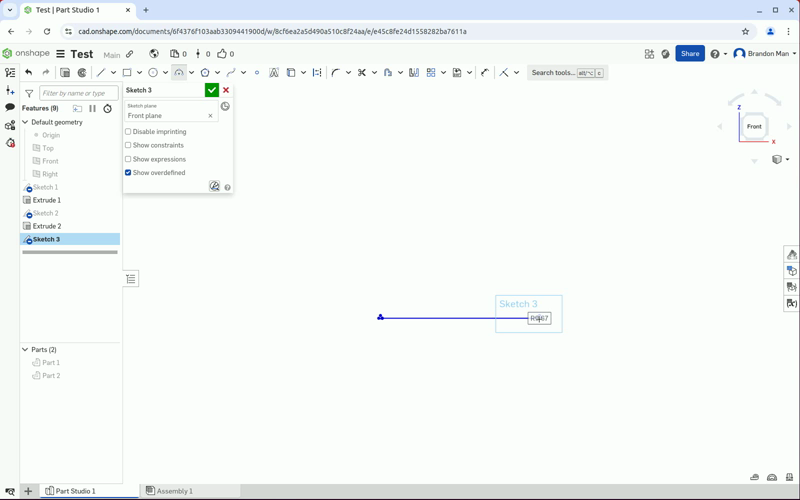
key_up(shift)
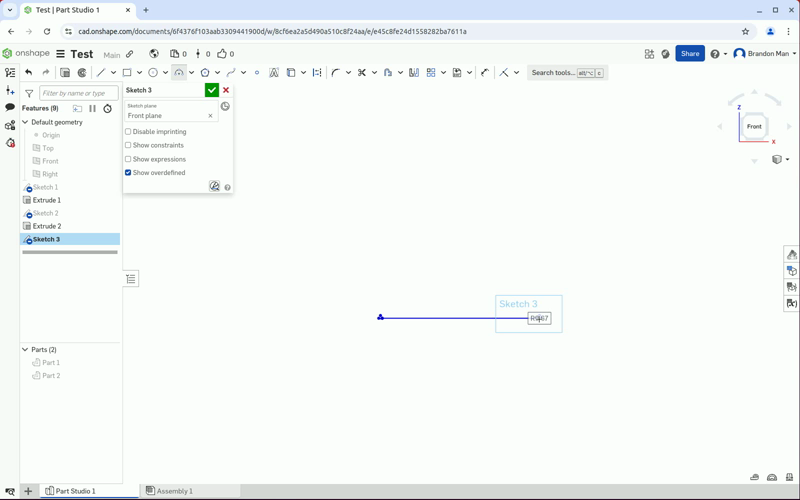
key(esc)
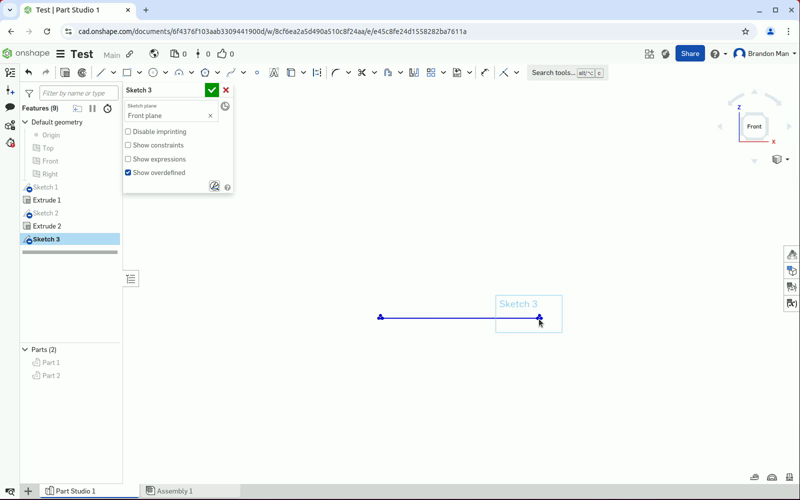
key(l)
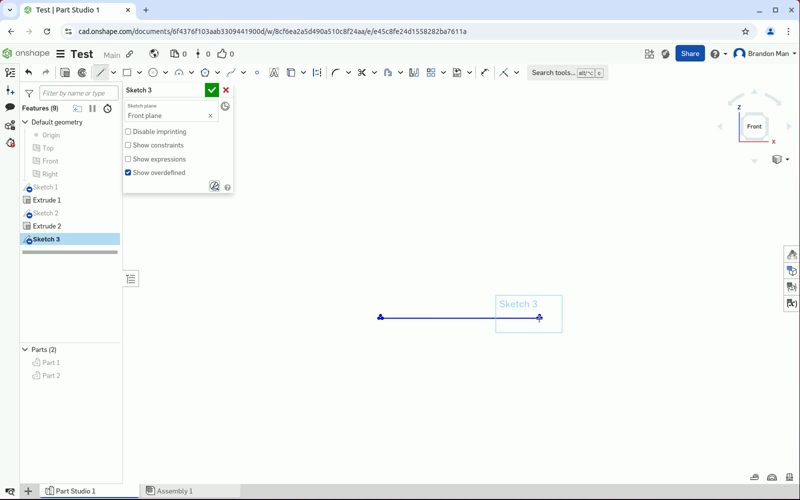
mouse_move(541, 318)
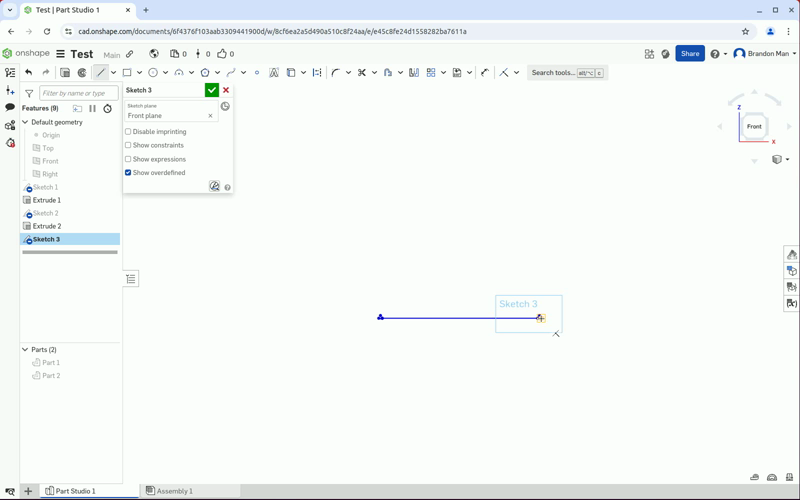
scroll(6)
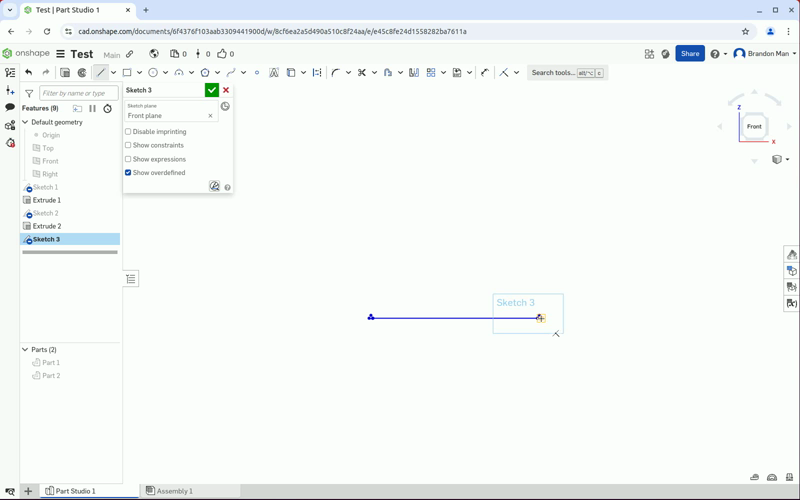
scroll(6)
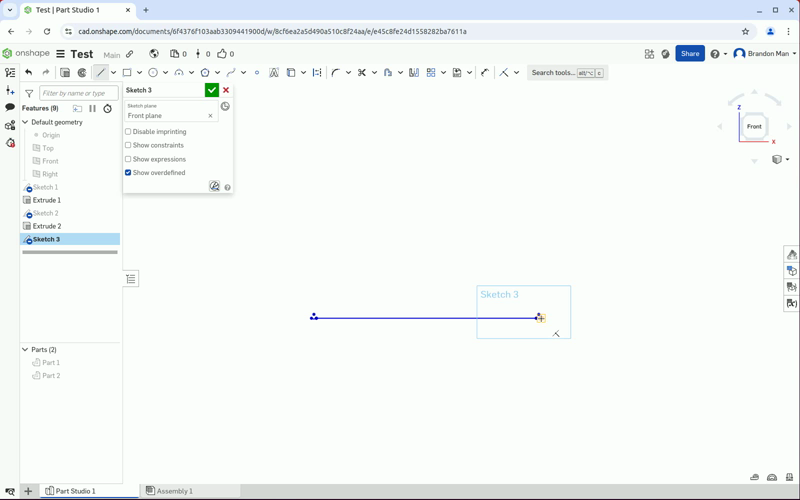
scroll(6)
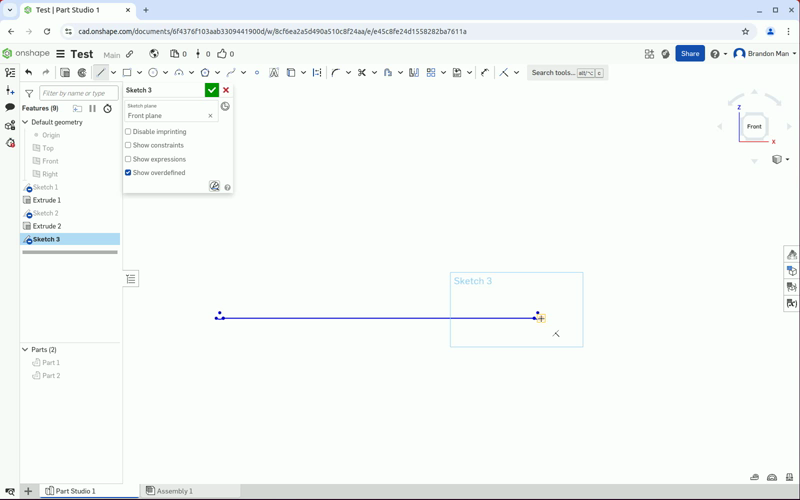
scroll(6)
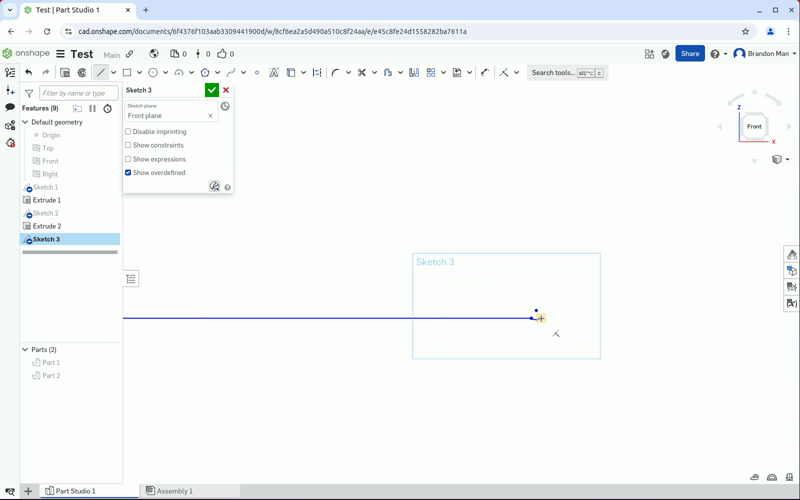
scroll(6)
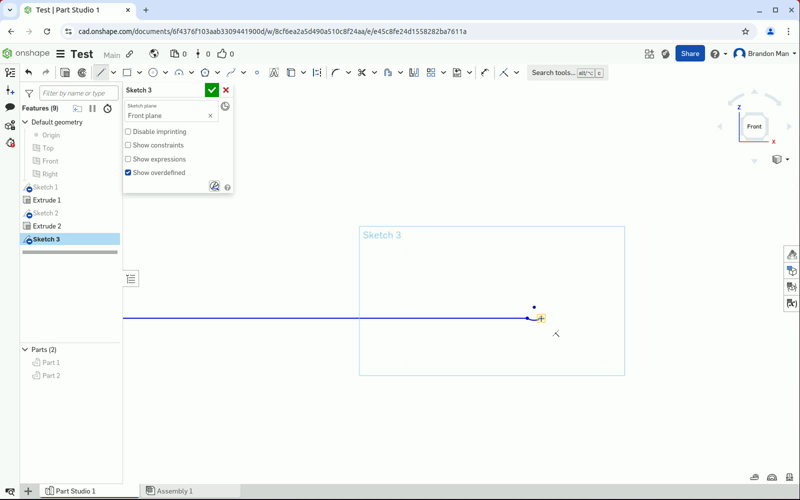
scroll(6)
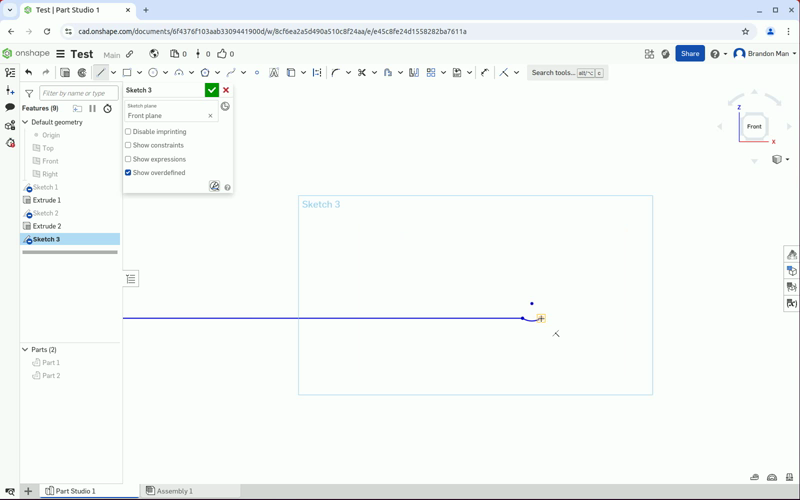
scroll(6)
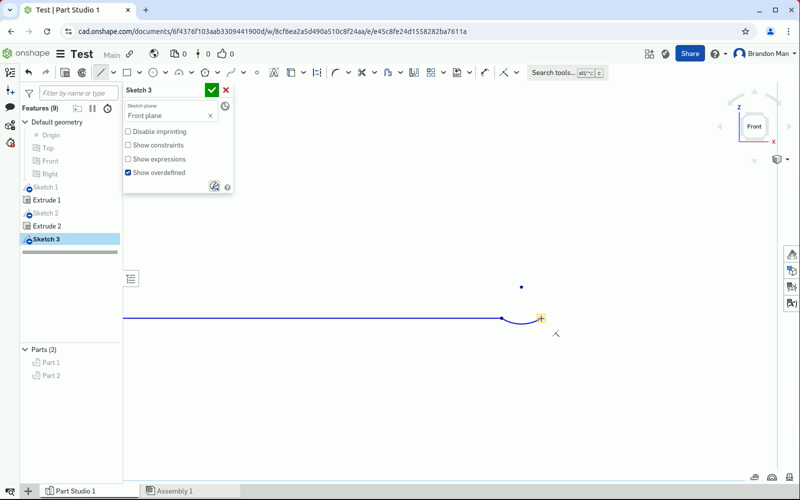
click(541, 318)
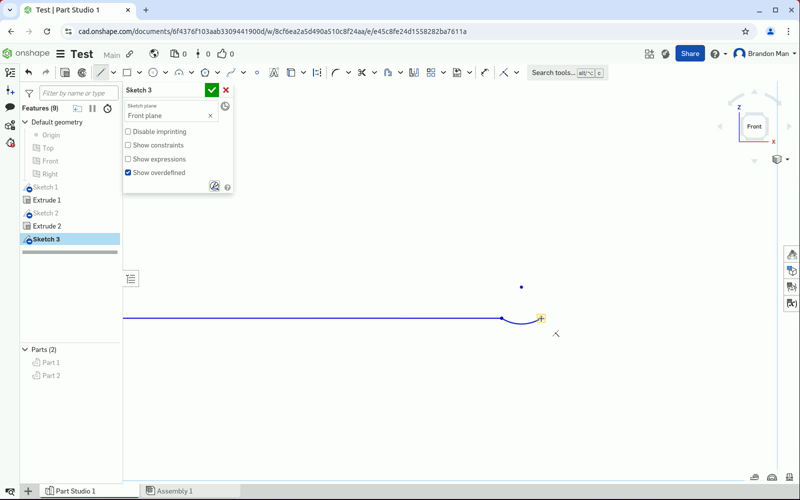
scroll(-6)
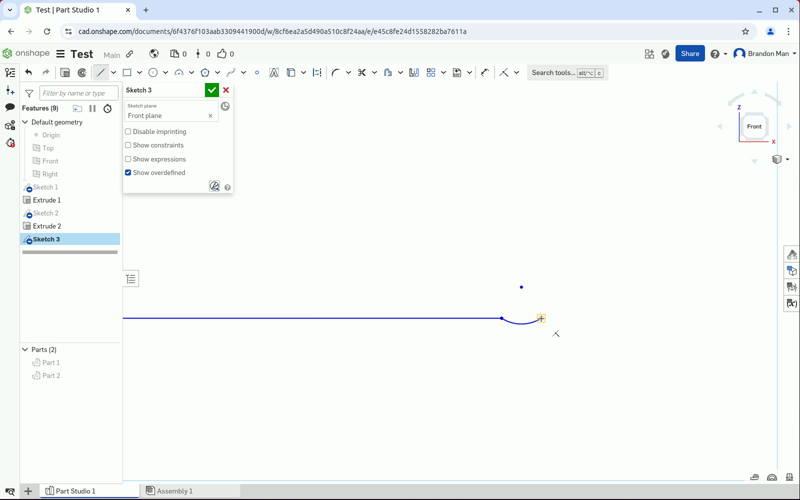
scroll(-6)
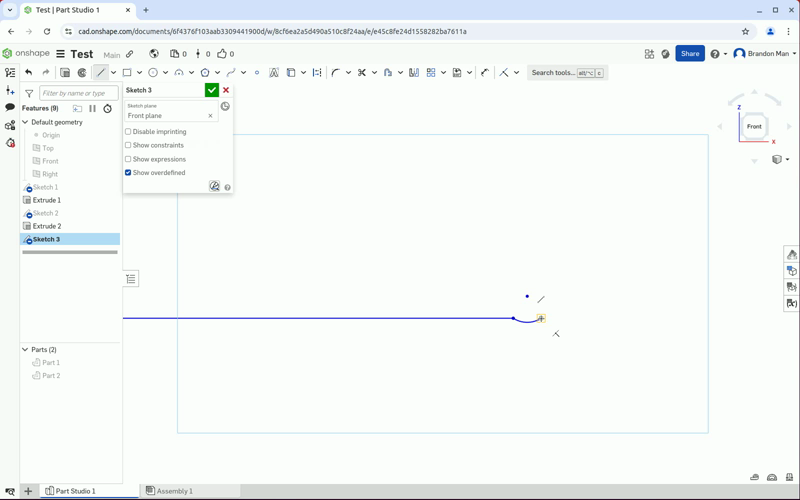
scroll(-6)
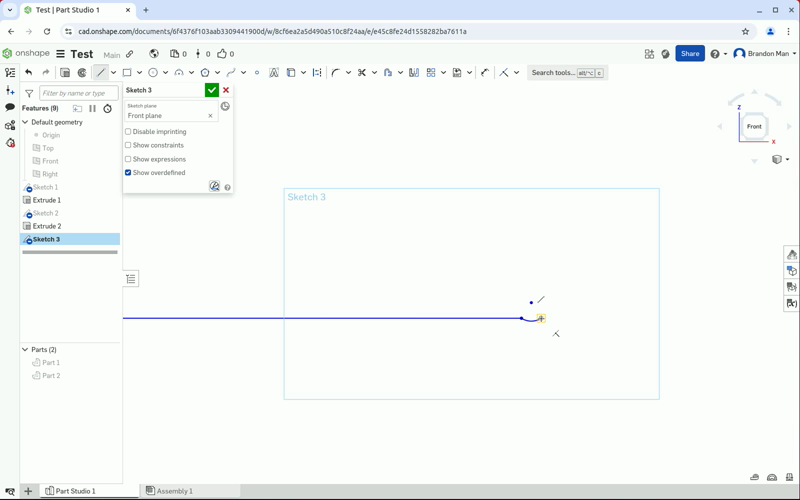
scroll(-6)
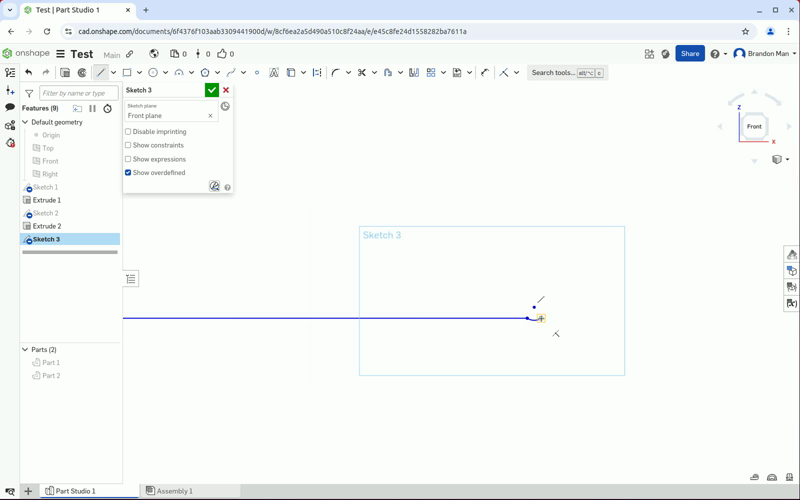
scroll(-6)
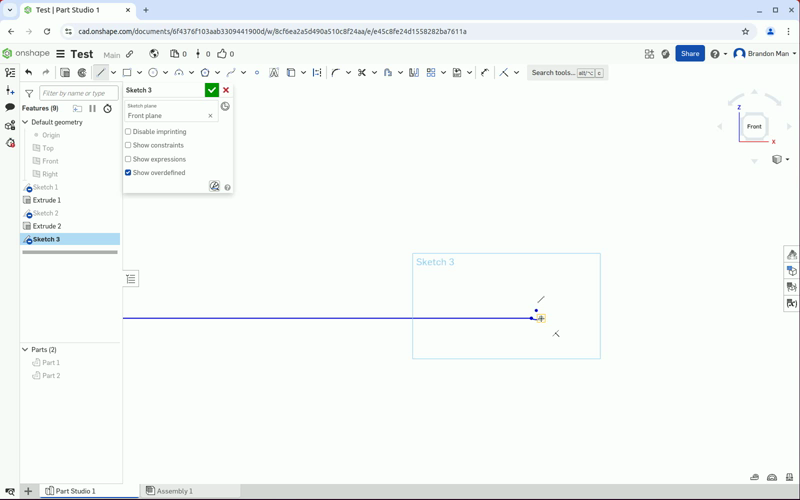
scroll(-6)
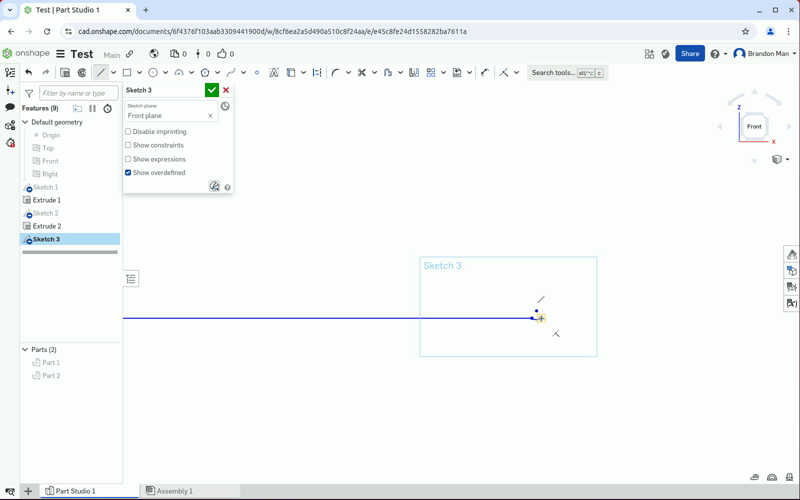
scroll(-6)
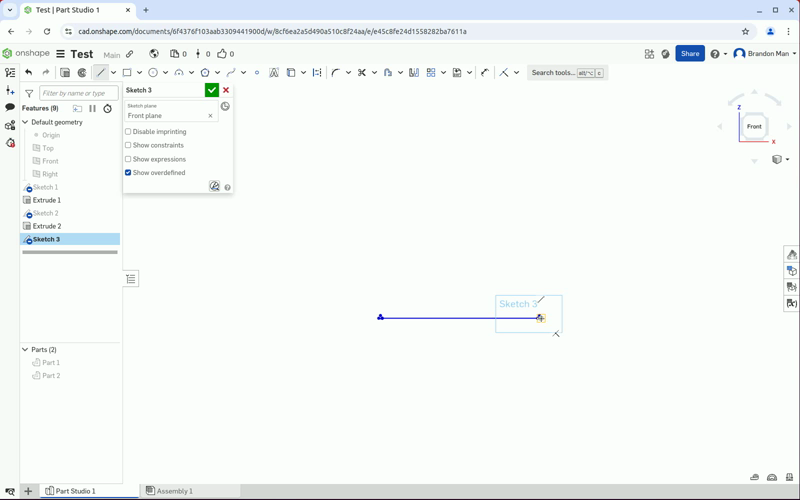
key_down(shift)
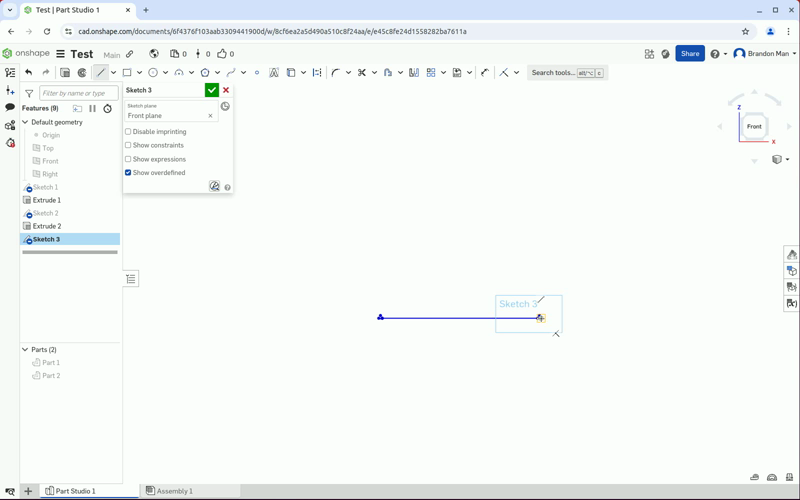
mouse_move(571, 318)
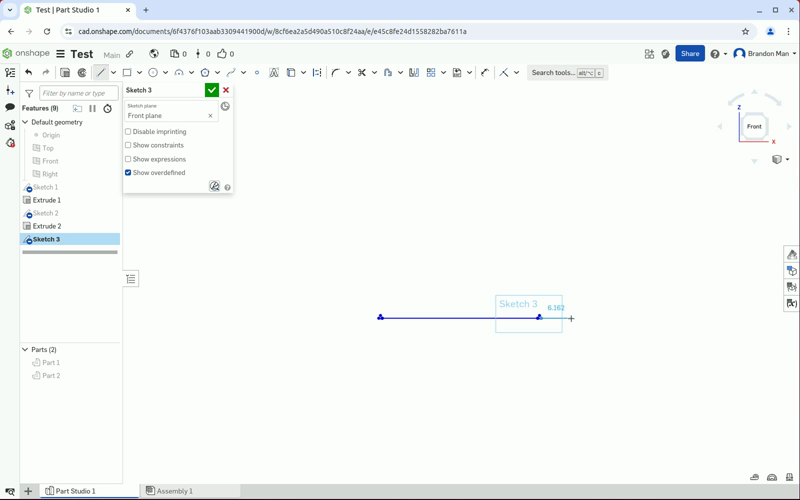
mouse_move(541, 306)
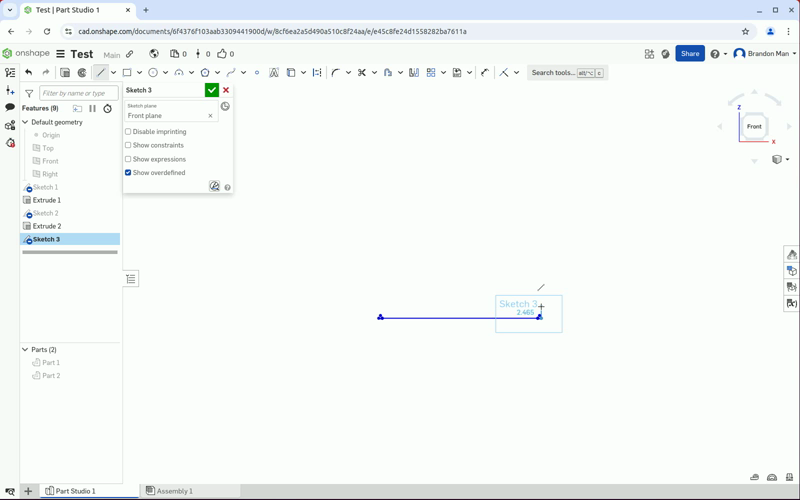
click(541, 306)
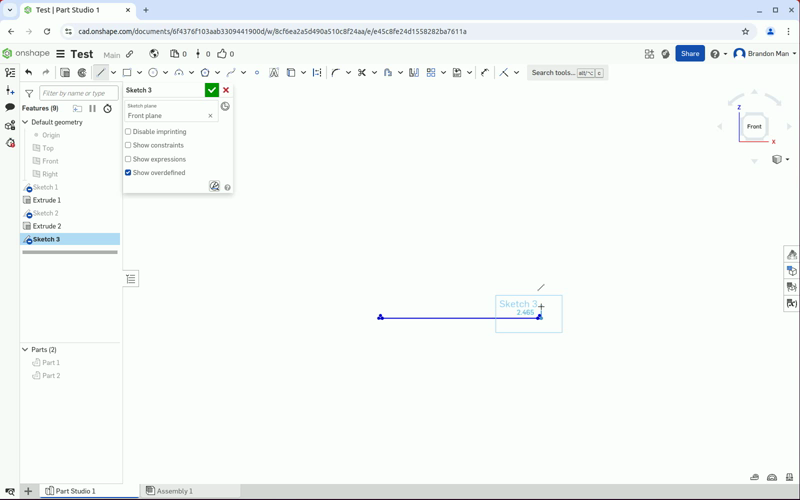
key_up(shift)
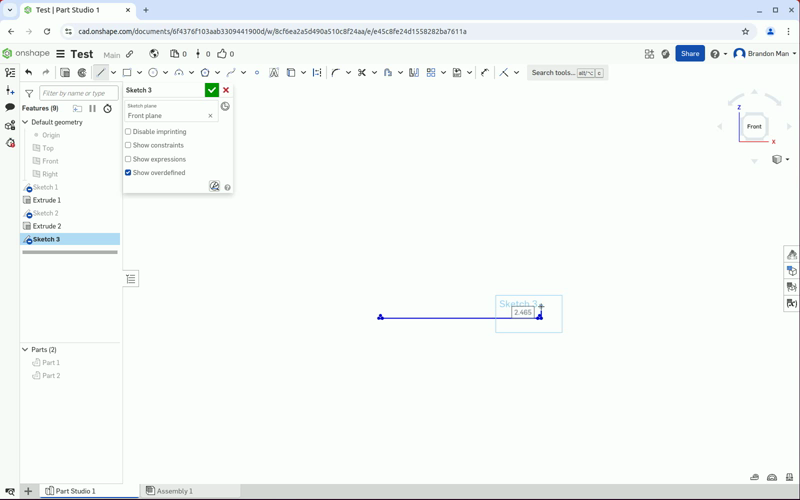
key(esc)
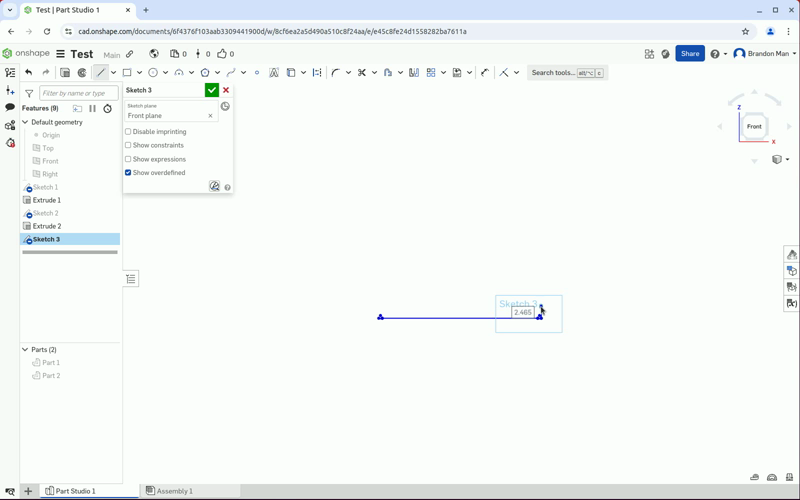
key(a)
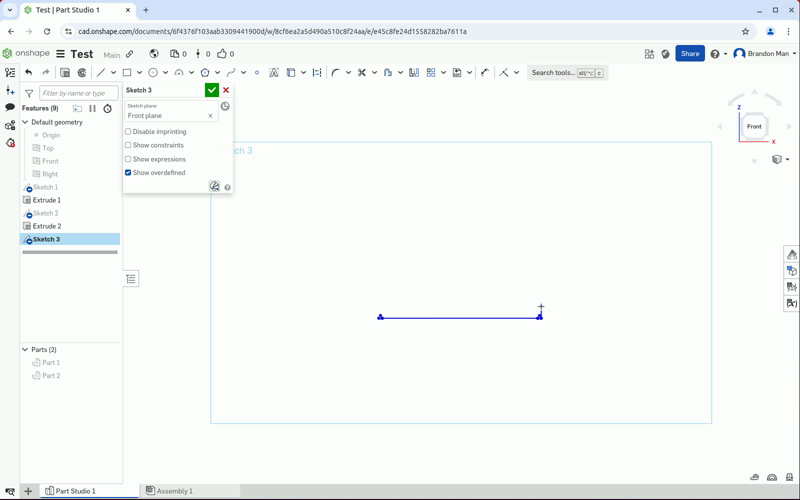
mouse_move(541, 306)
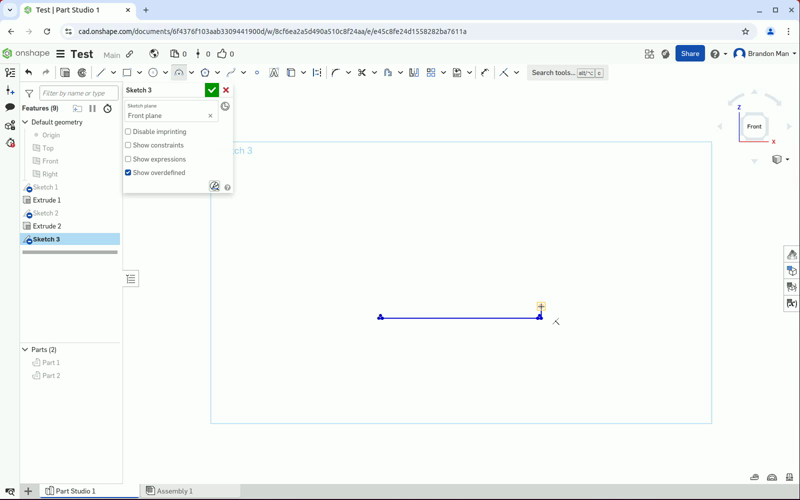
click(541, 306)
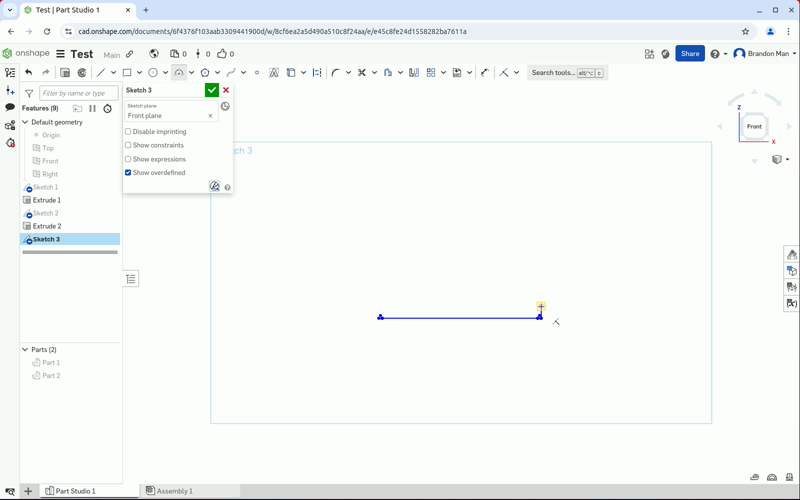
key_down(shift)
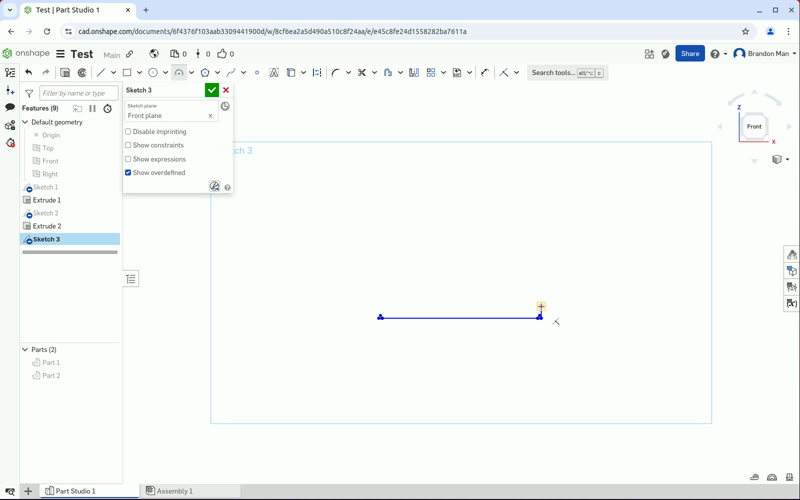
mouse_move(541, 261)
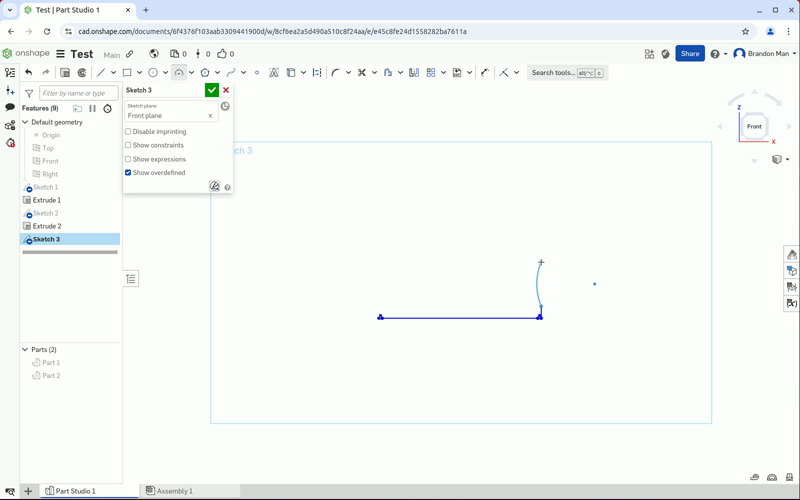
click(541, 261)
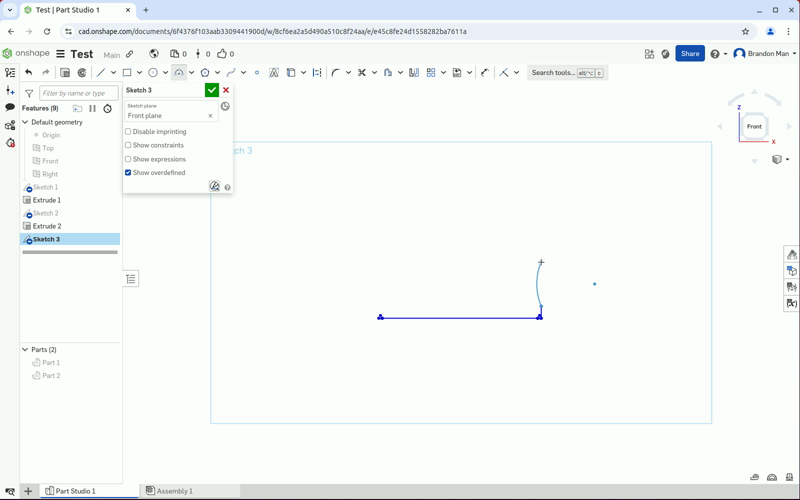
mouse_move(519, 283)
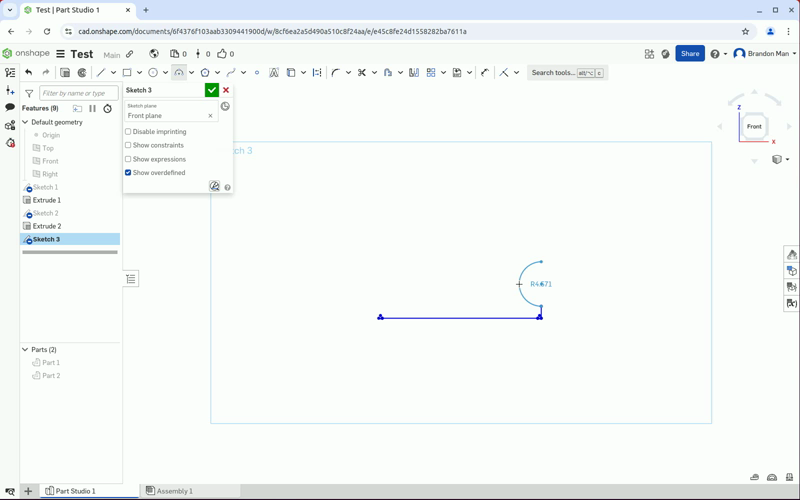
click(519, 283)
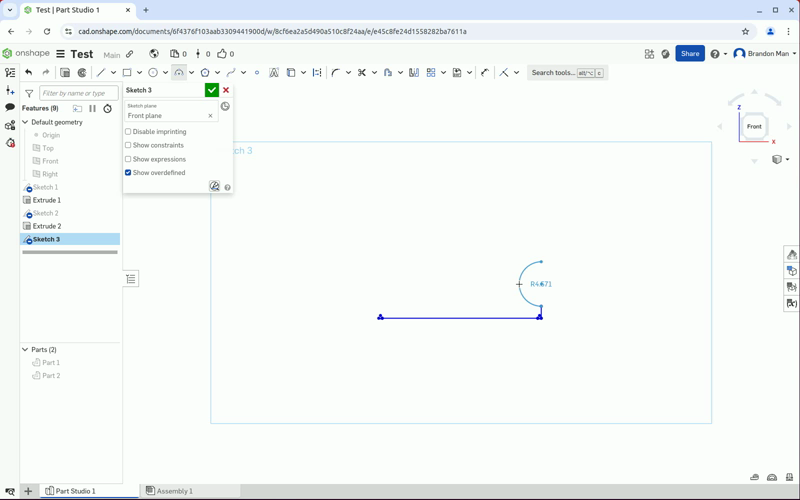
key_up(shift)
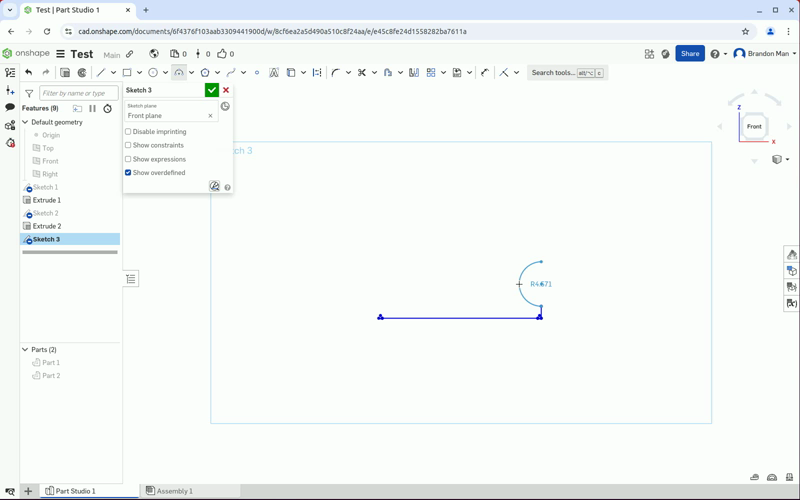
key(esc)
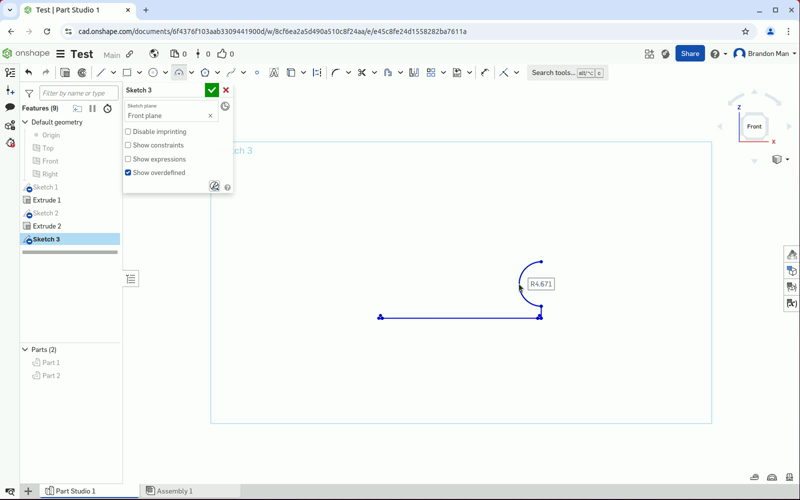
key(l)
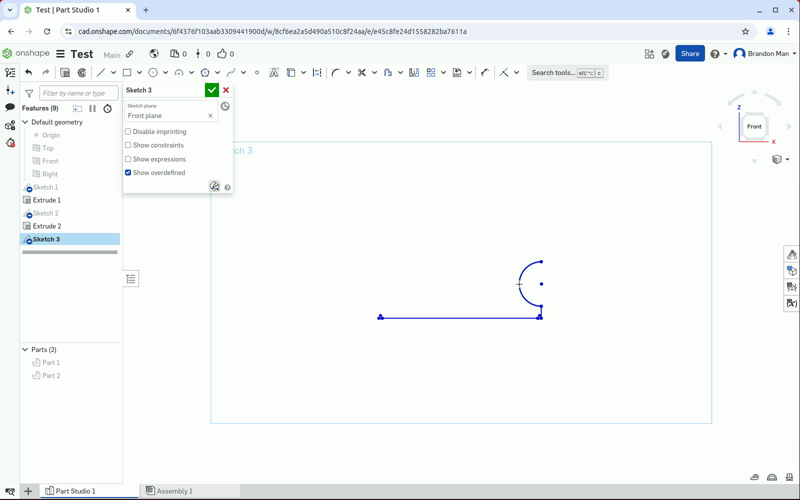
mouse_move(541, 261)
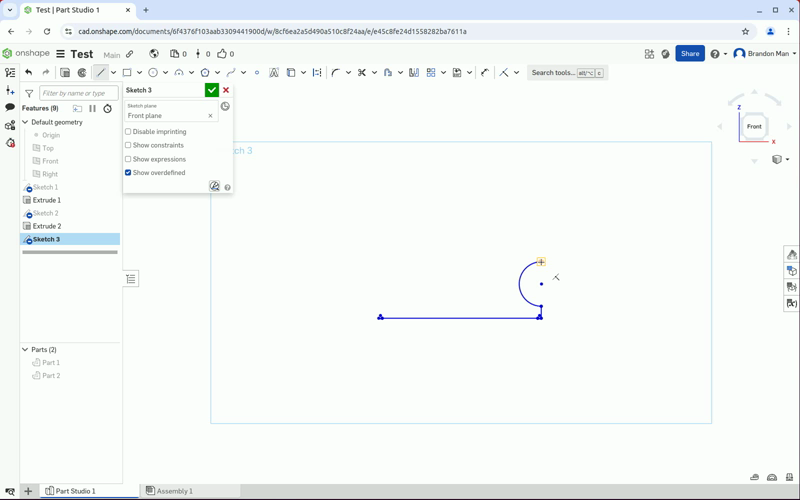
click(541, 261)
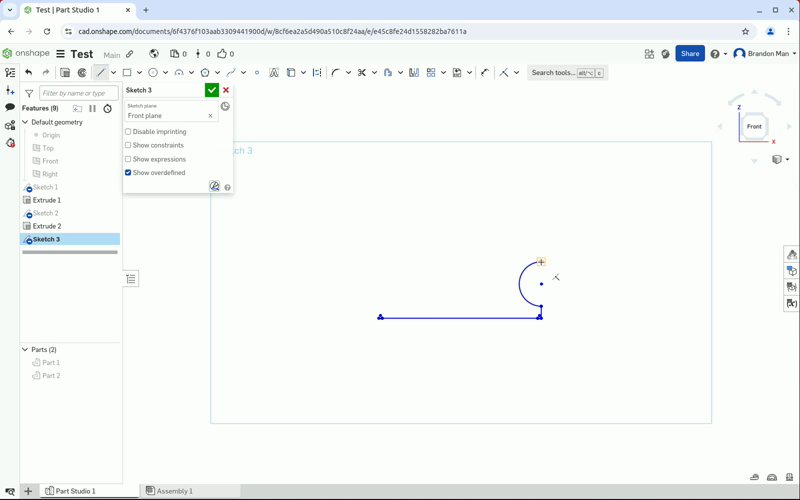
key_down(shift)
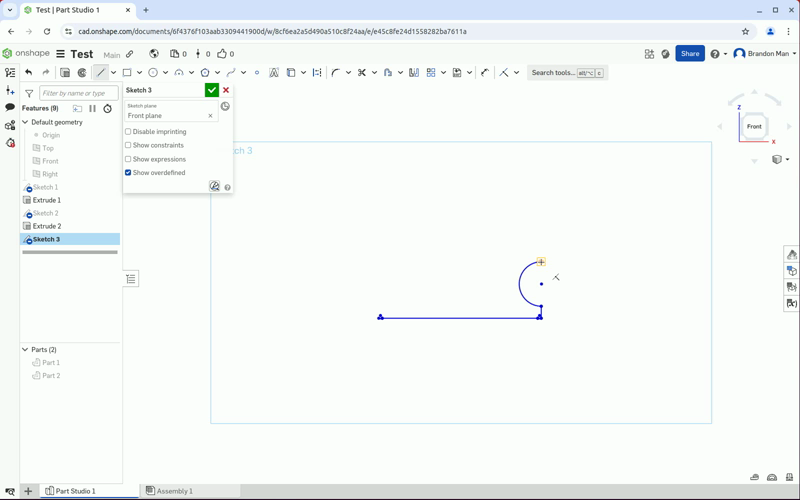
mouse_move(571, 261)
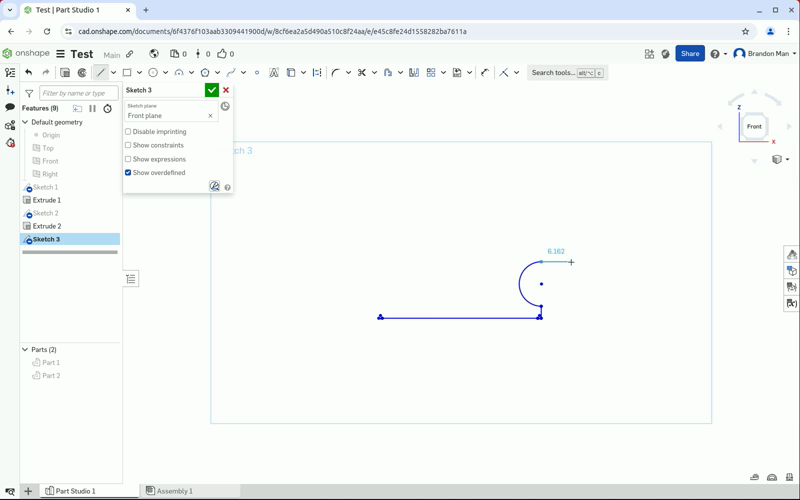
mouse_move(541, 247)
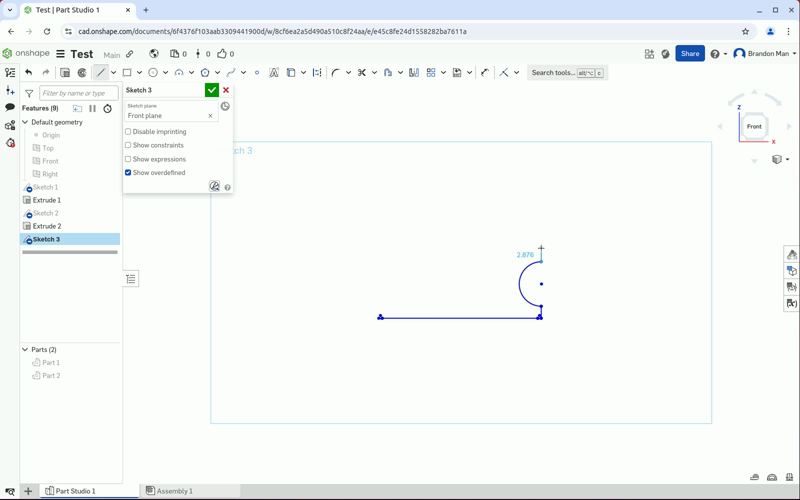
click(541, 247)
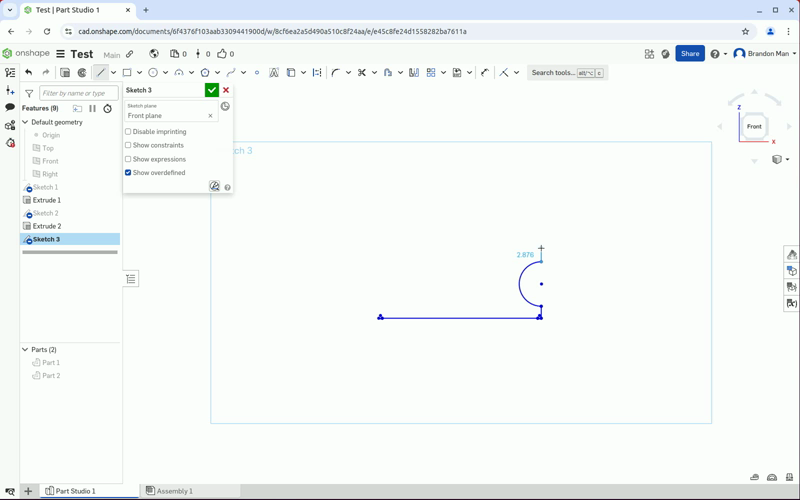
key_up(shift)
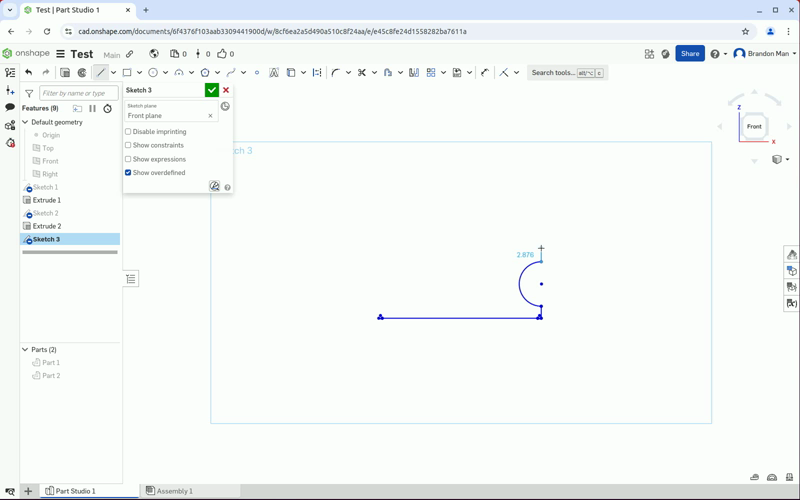
key(esc)
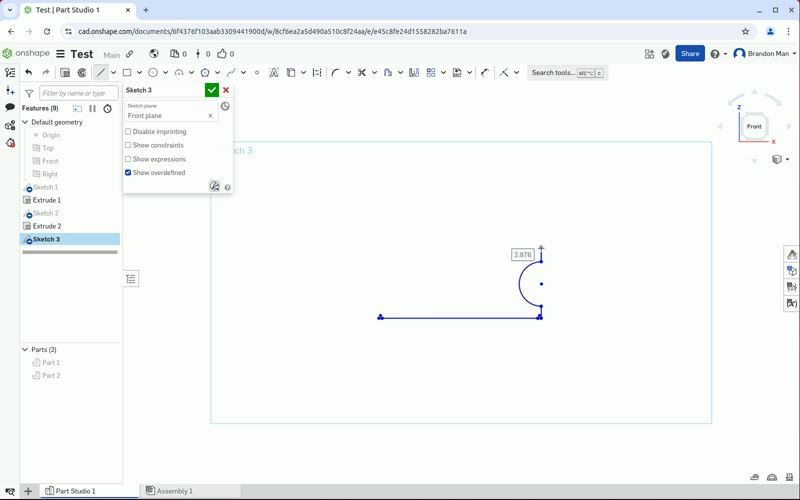
key(a)
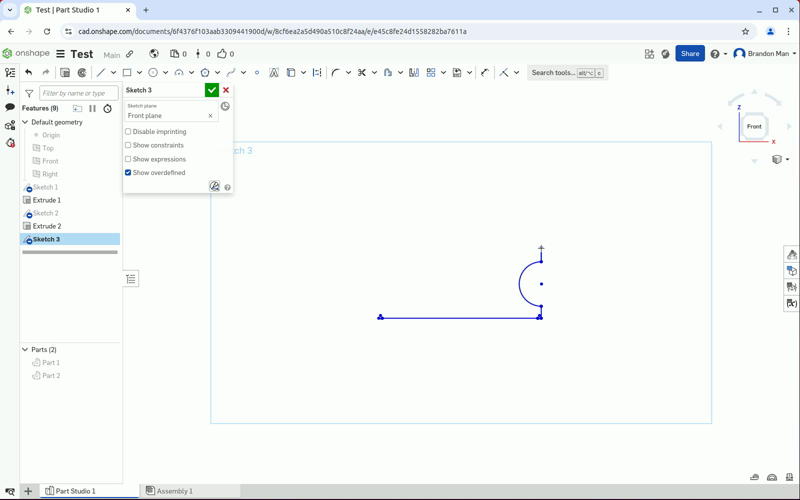
mouse_move(541, 247)
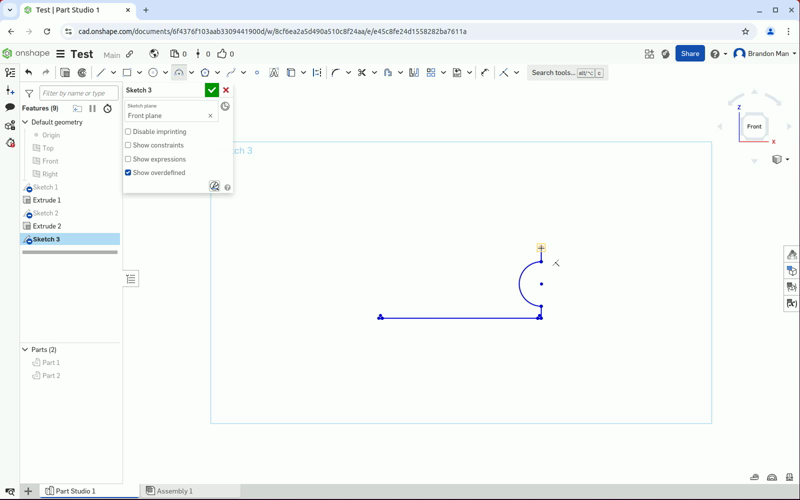
click(541, 247)
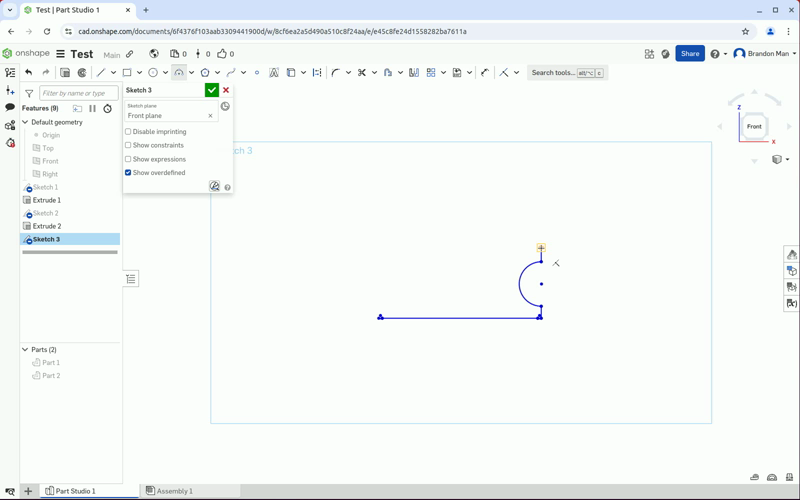
key_down(shift)
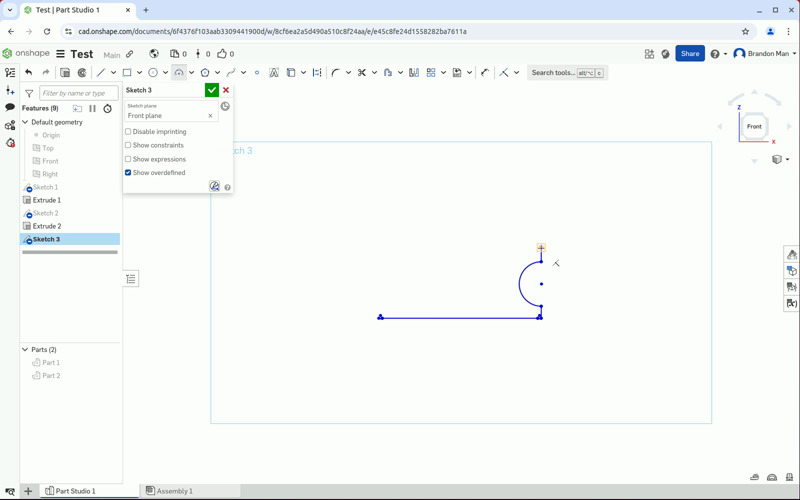
mouse_move(537, 247)
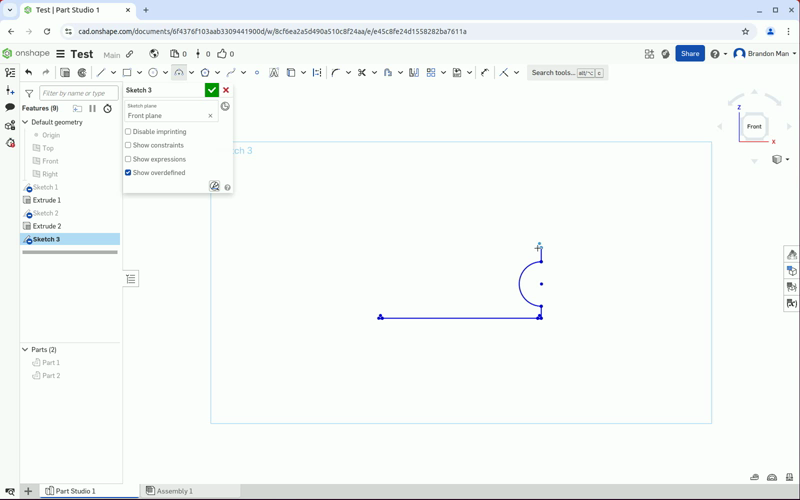
scroll(6)
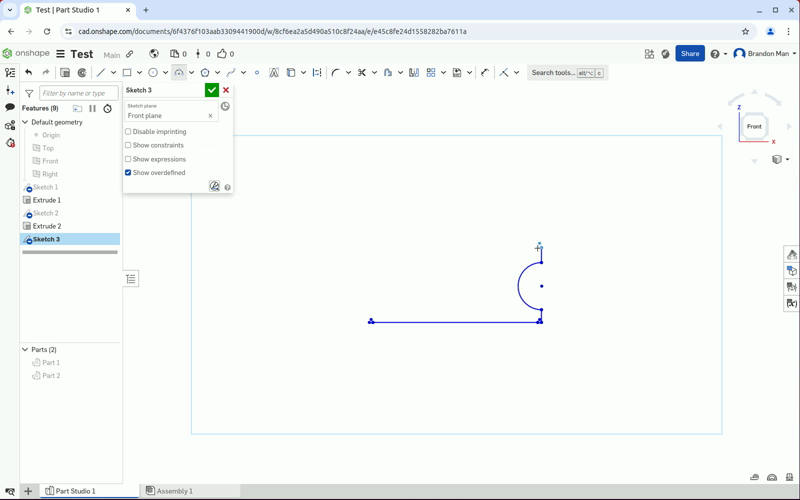
scroll(6)
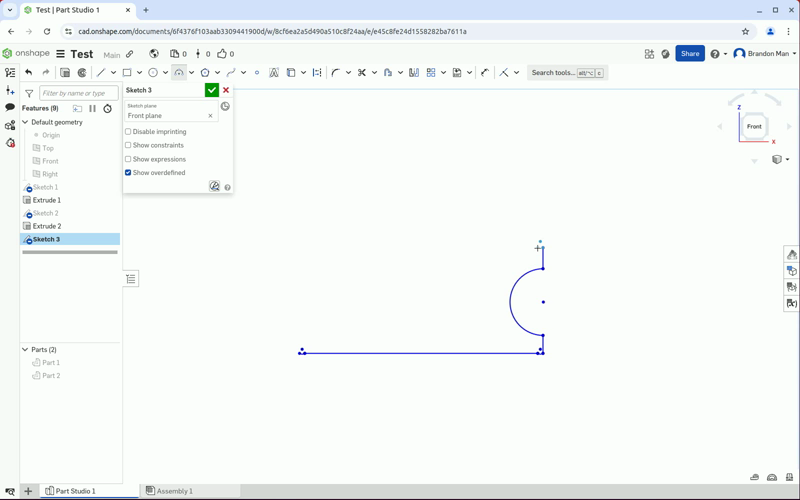
scroll(6)
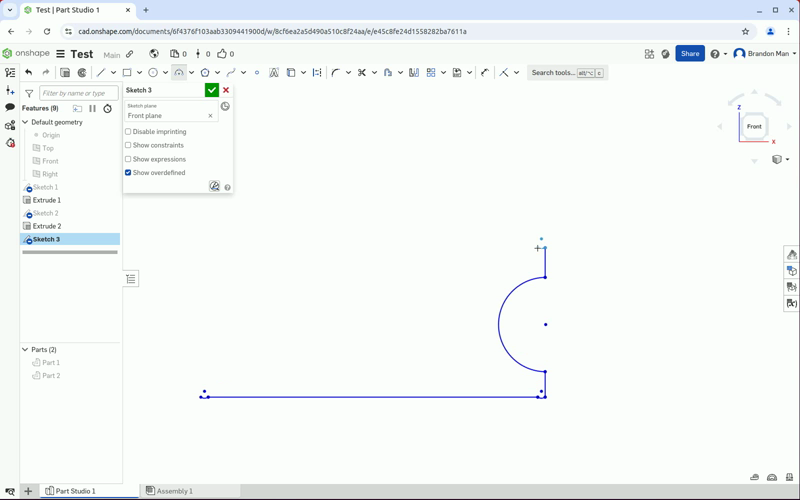
scroll(6)
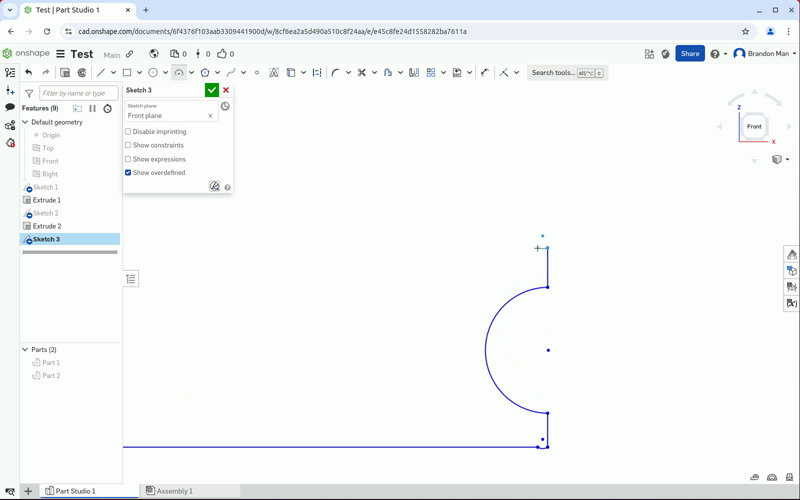
scroll(6)
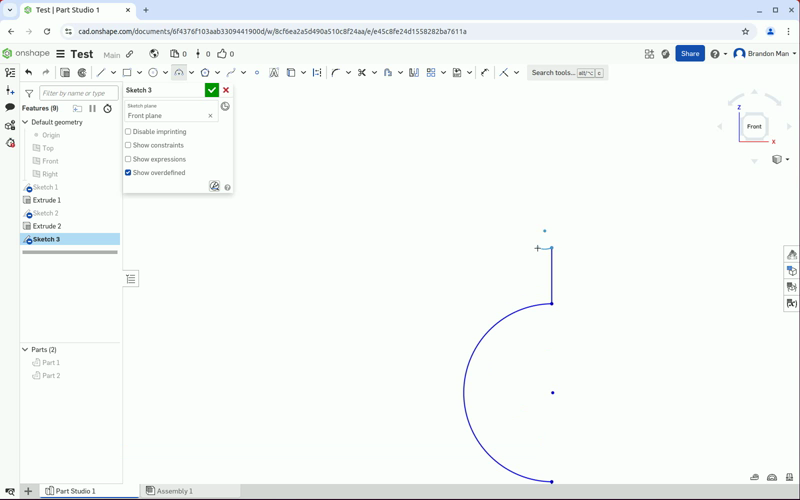
scroll(6)
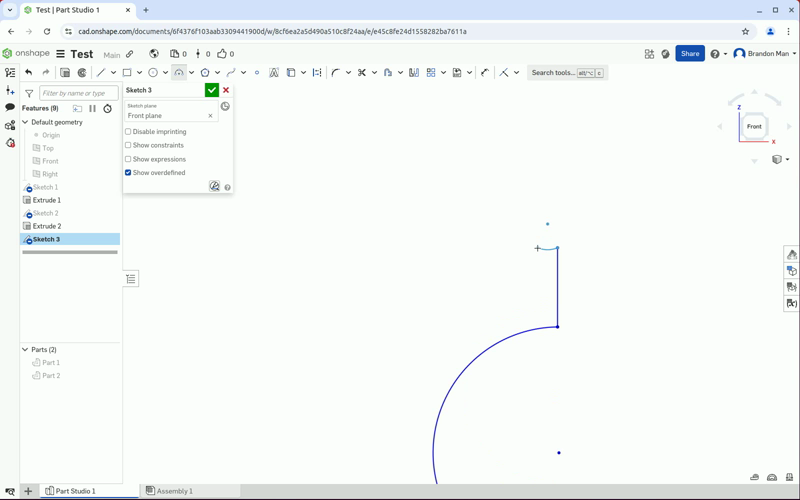
scroll(6)
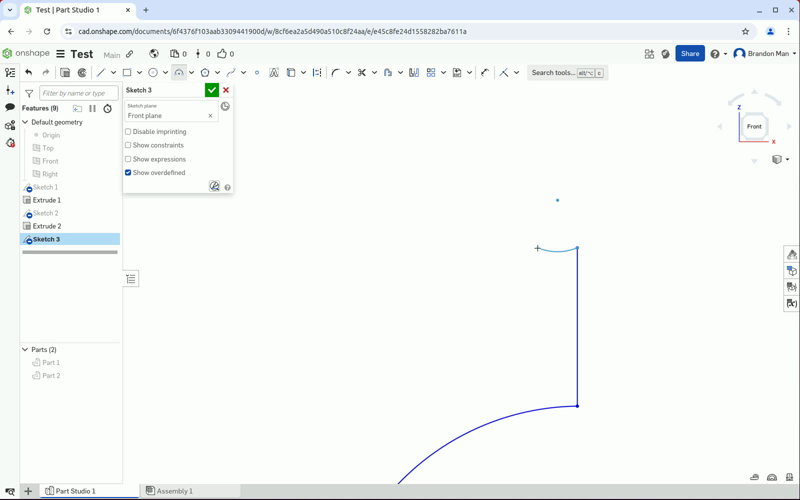
click(537, 247)
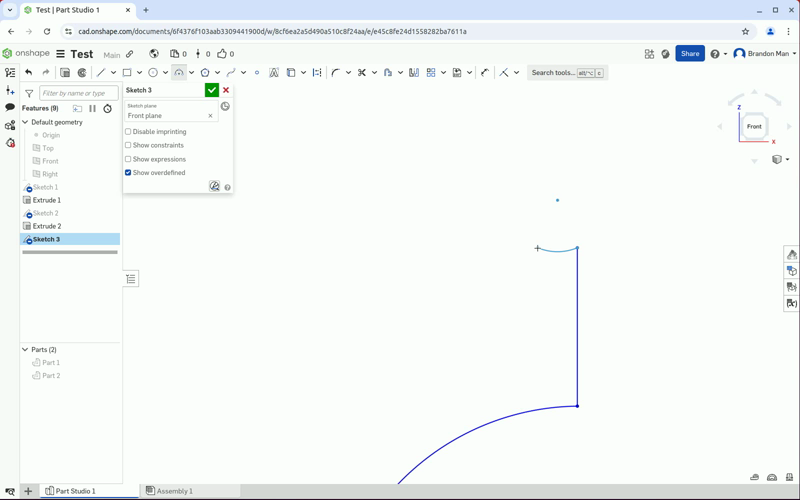
scroll(-6)
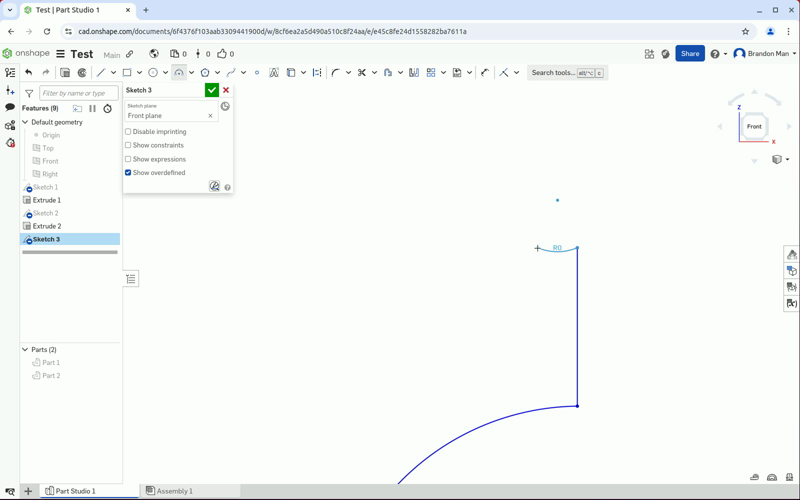
scroll(-6)
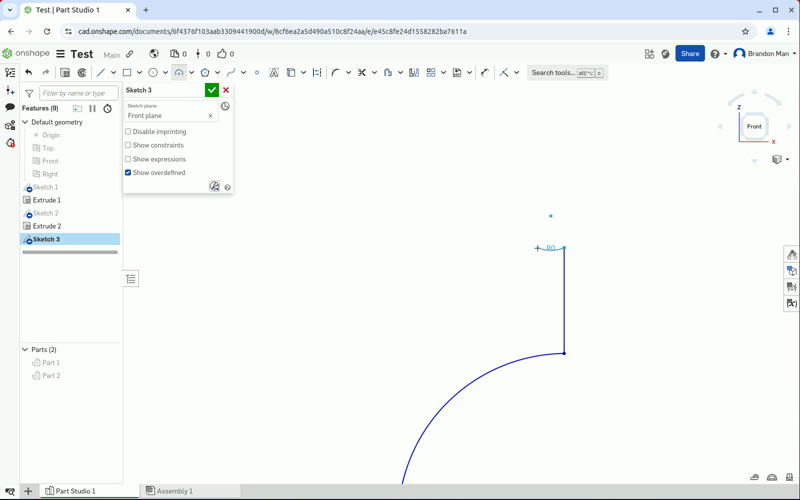
scroll(-6)
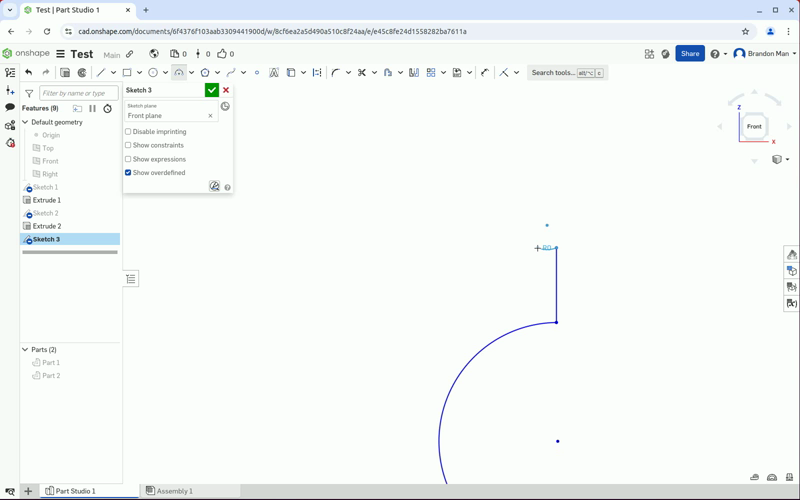
scroll(-6)
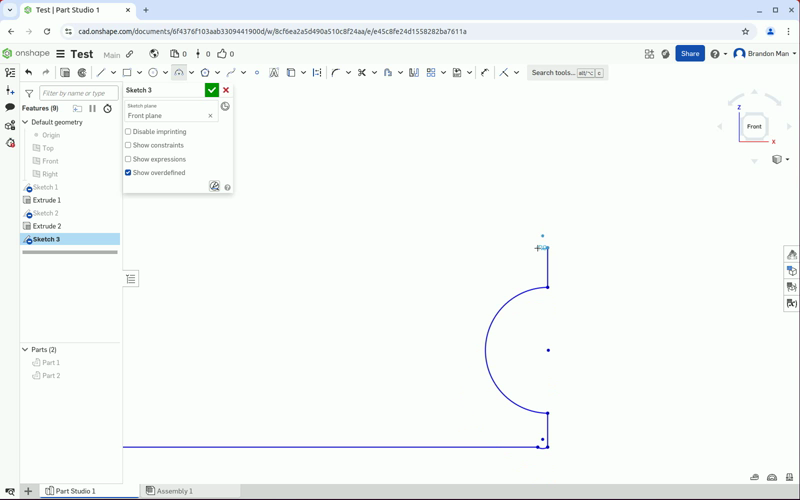
scroll(-6)
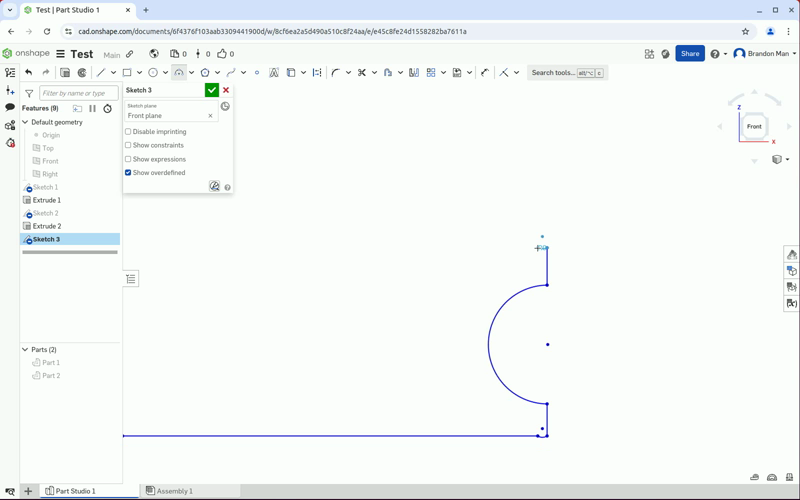
scroll(-6)
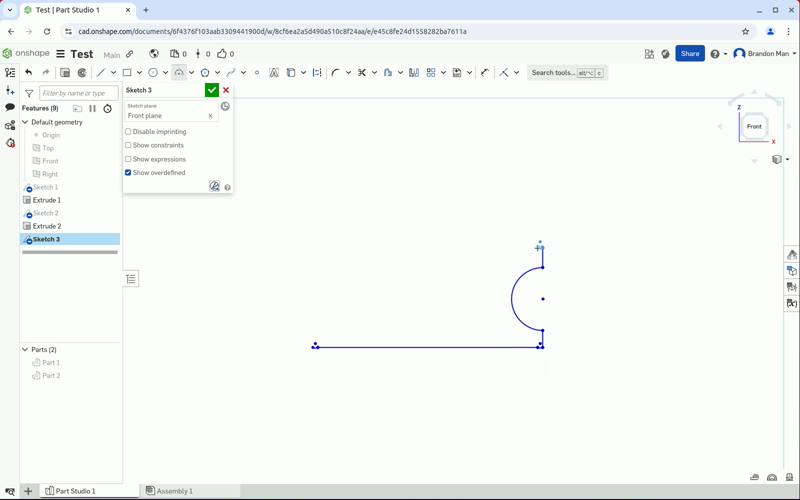
scroll(-6)
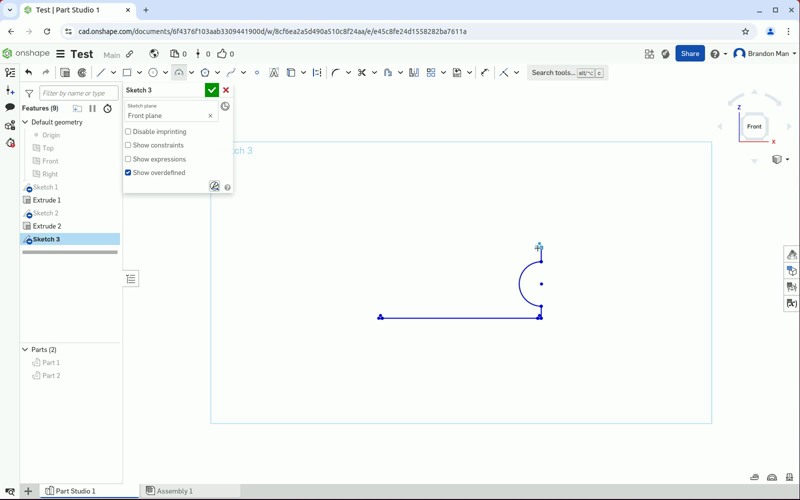
mouse_move(539, 247)
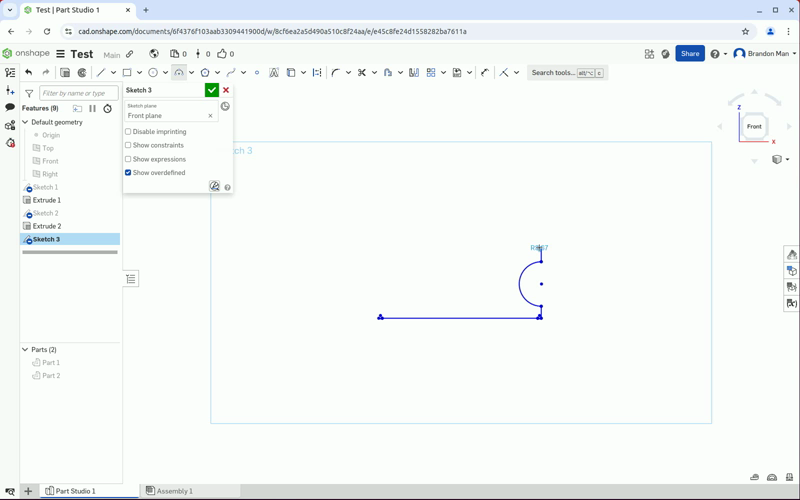
scroll(6)
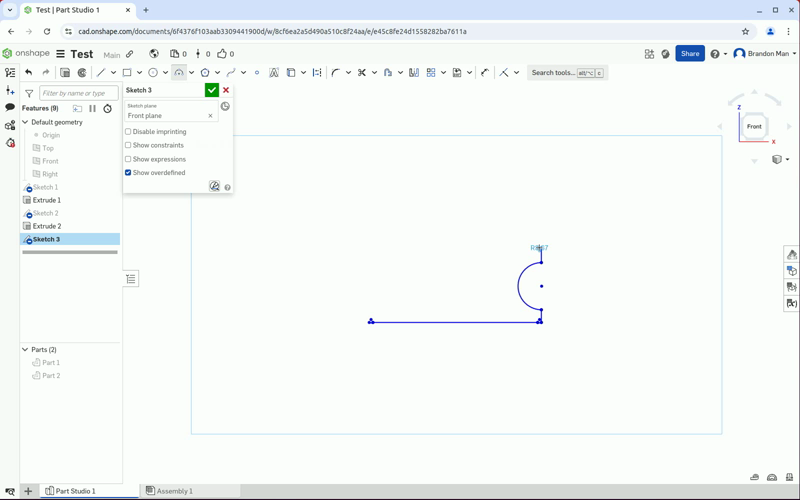
scroll(6)
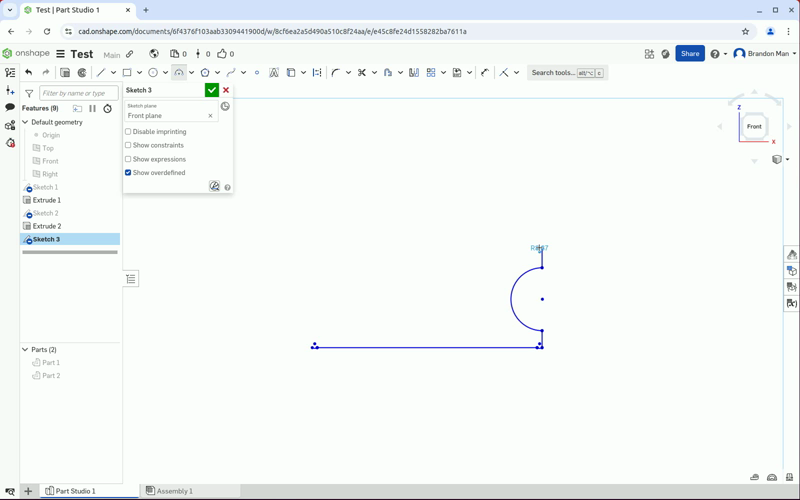
scroll(6)
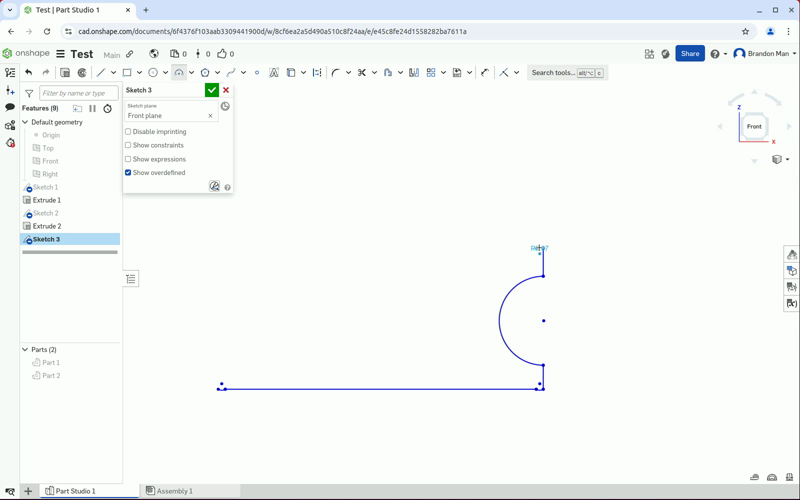
scroll(6)
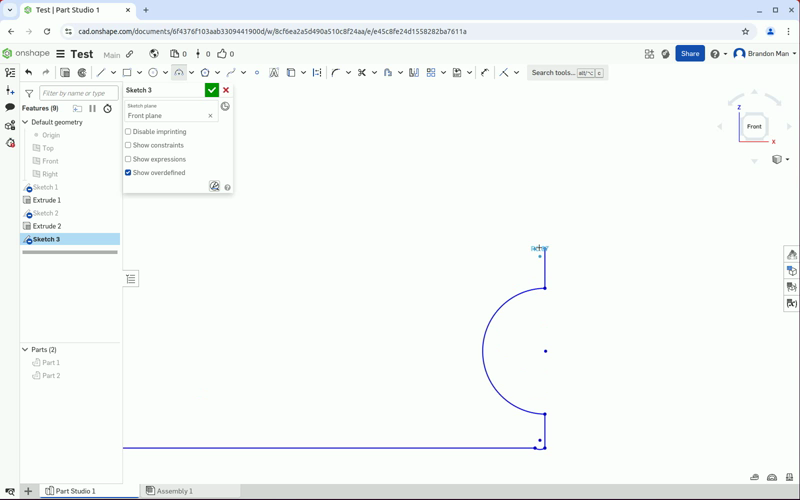
scroll(6)
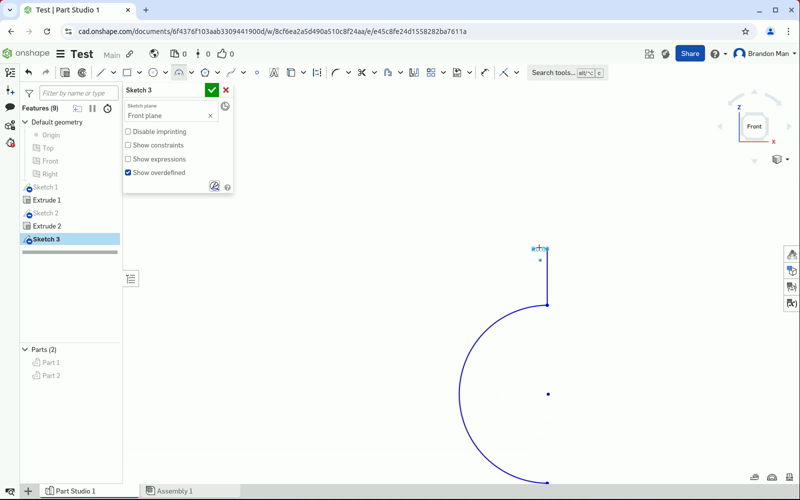
scroll(6)
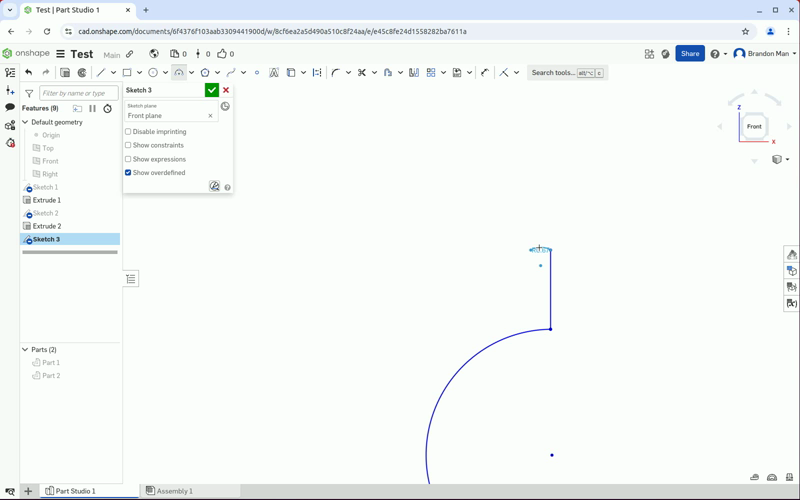
scroll(6)
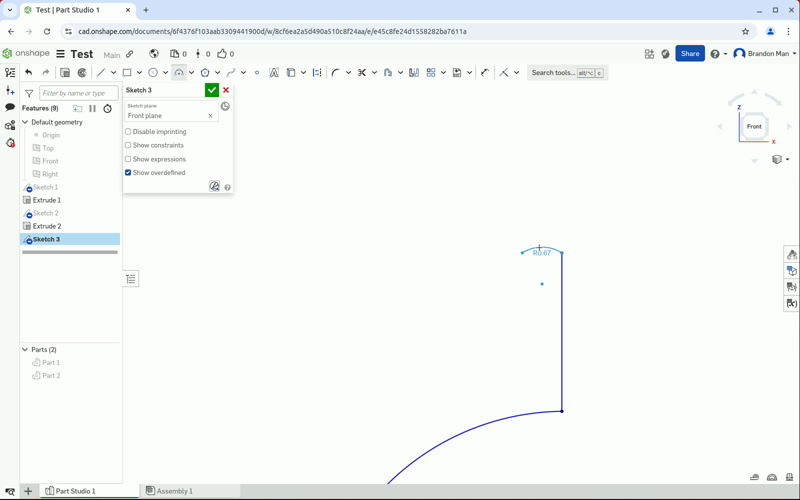
click(539, 247)
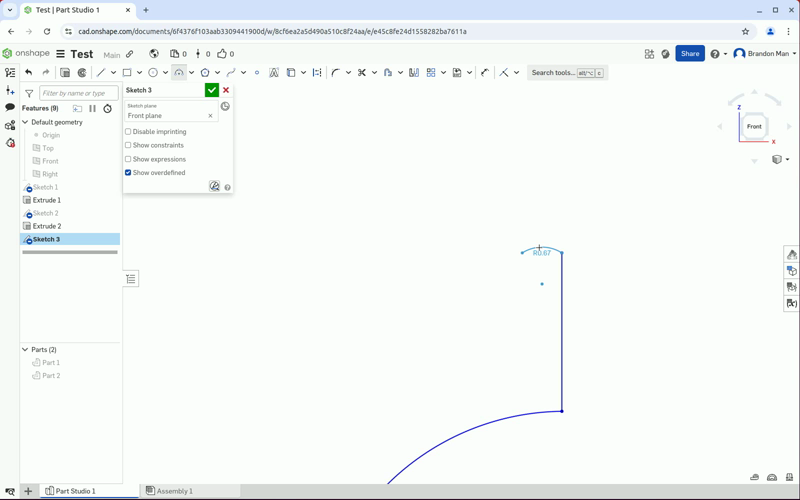
scroll(-6)
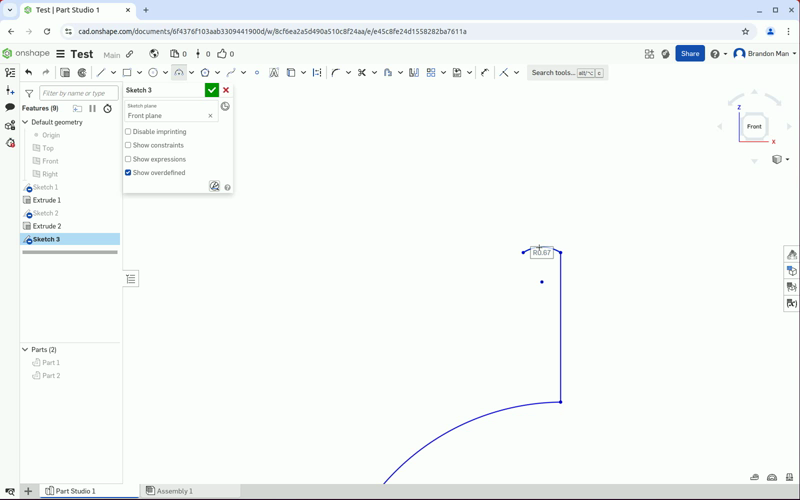
scroll(-6)
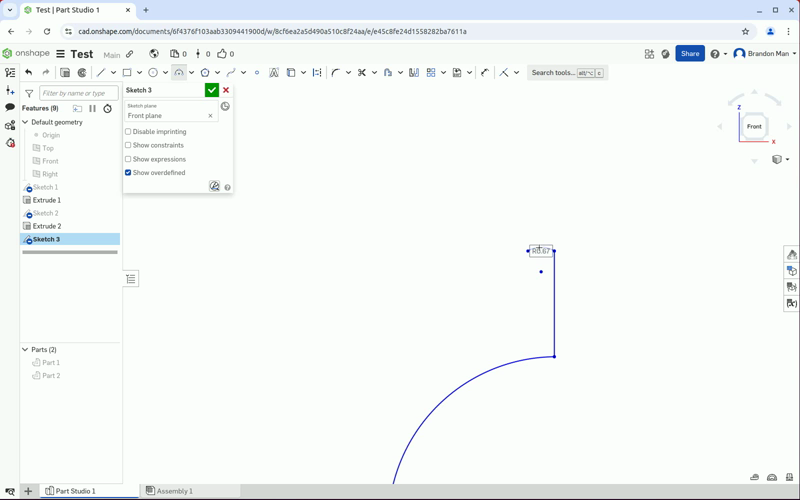
scroll(-6)
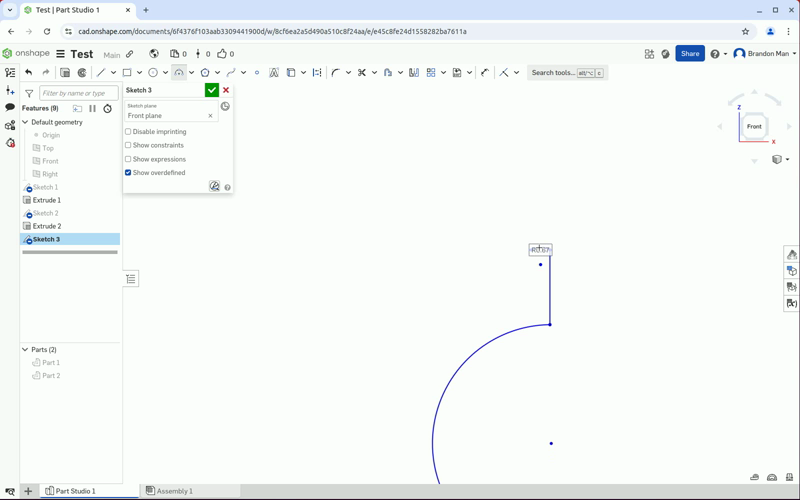
scroll(-6)
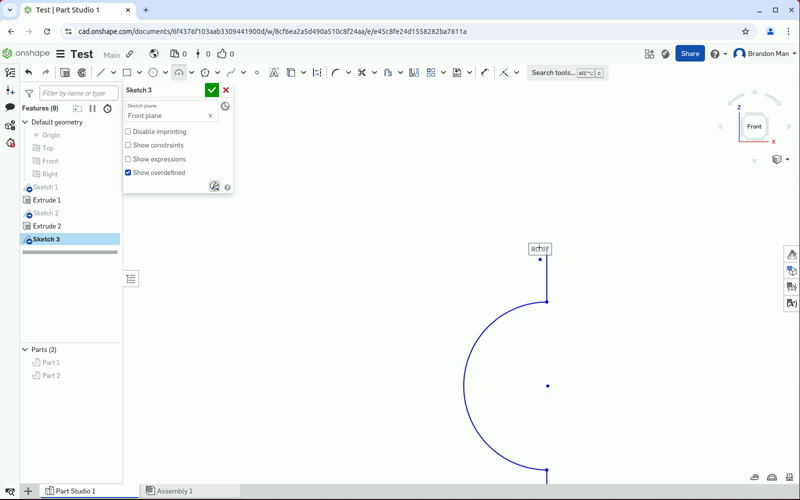
scroll(-6)
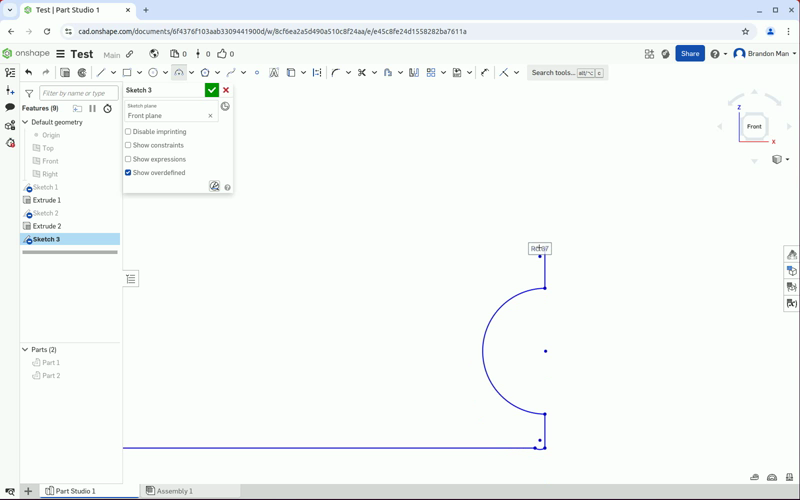
scroll(-6)
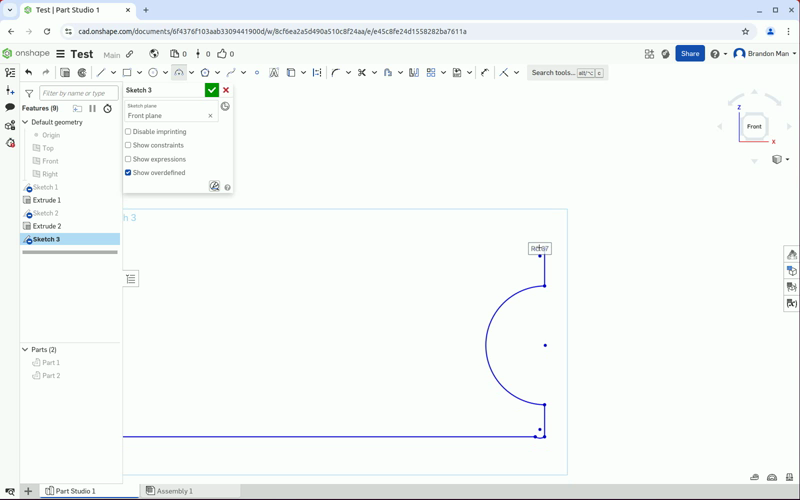
scroll(-6)
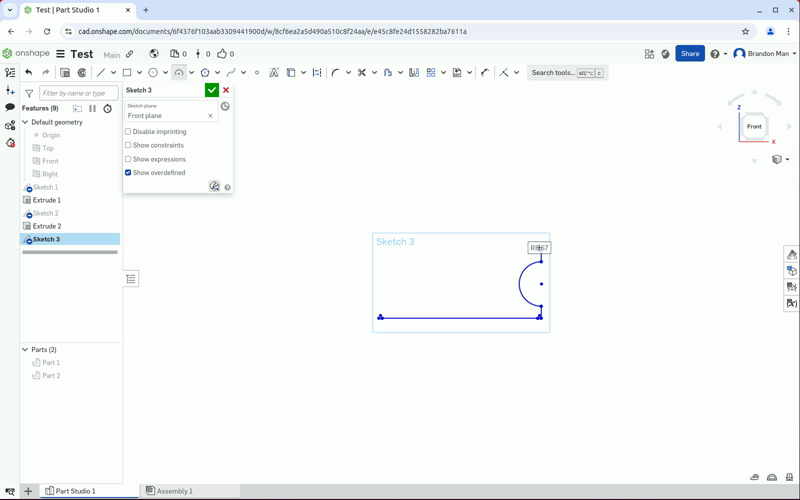
key_up(shift)
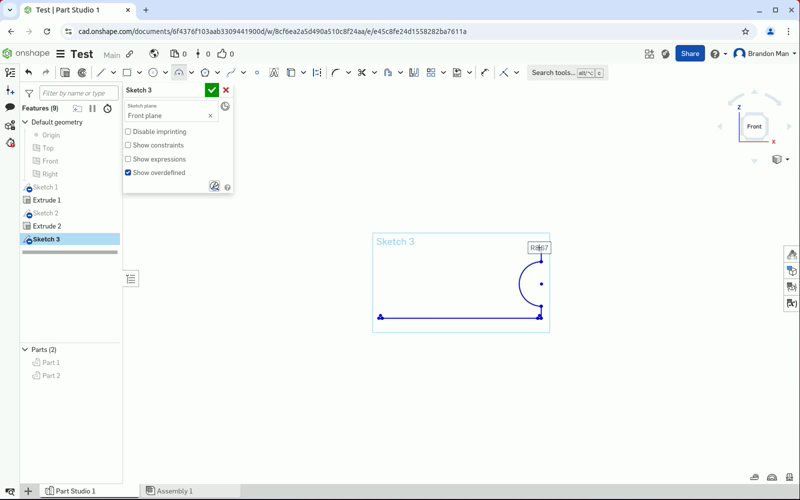
key(esc)
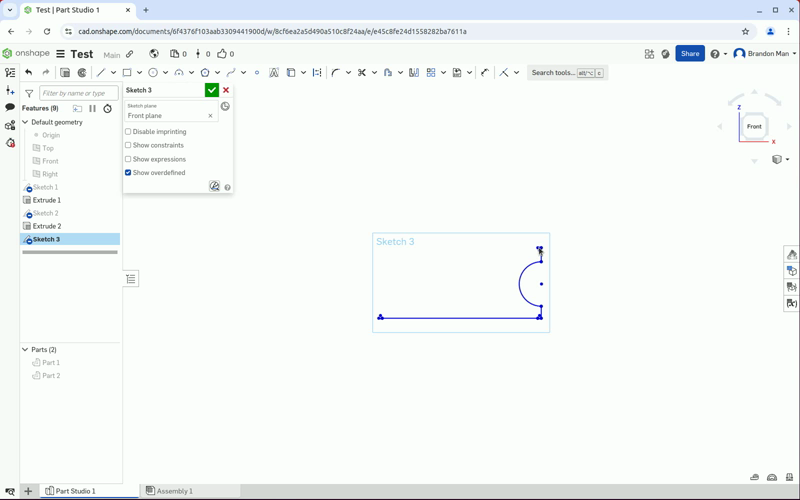
key(l)
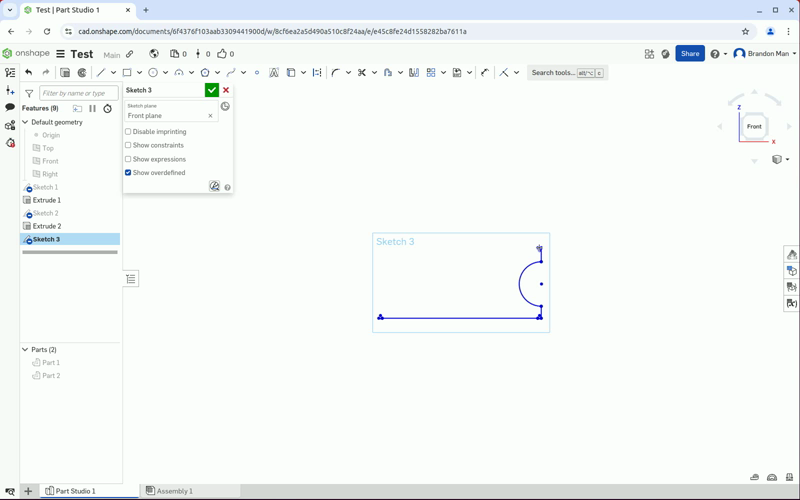
mouse_move(537, 247)
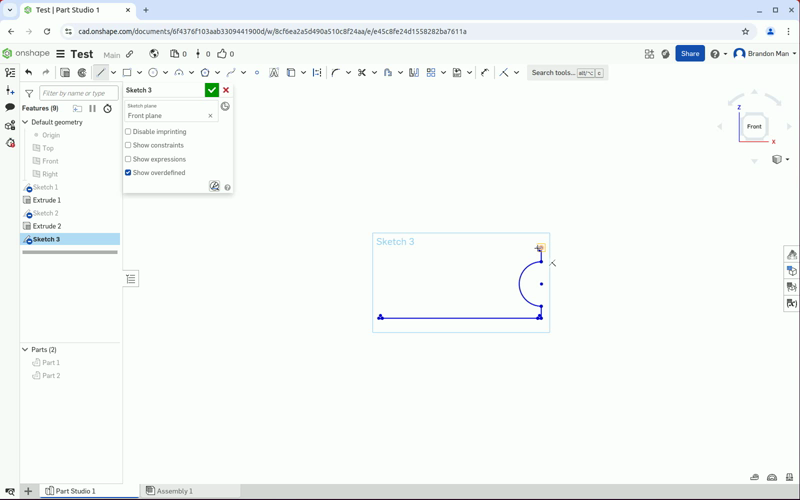
scroll(6)
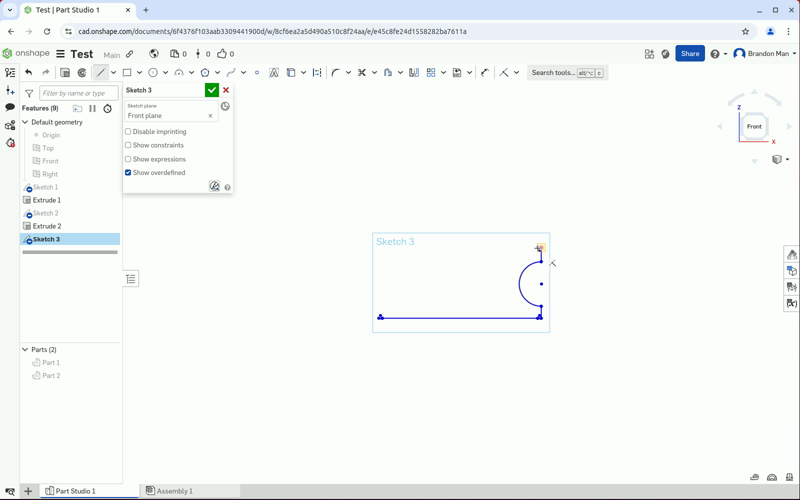
scroll(6)
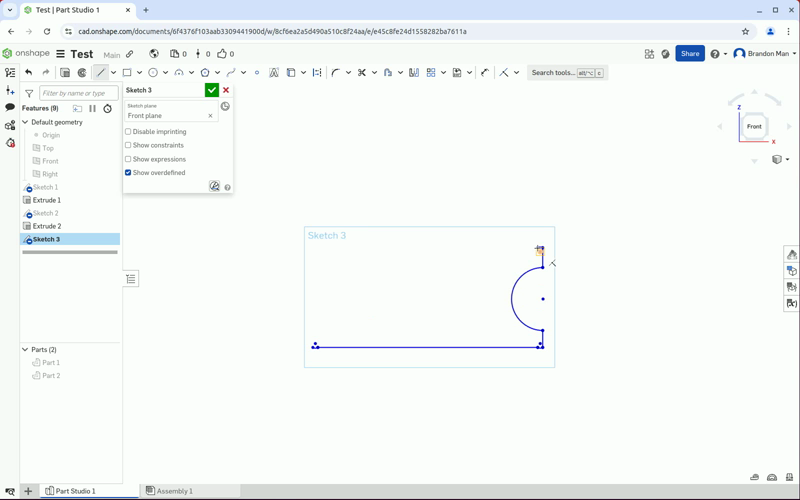
scroll(6)
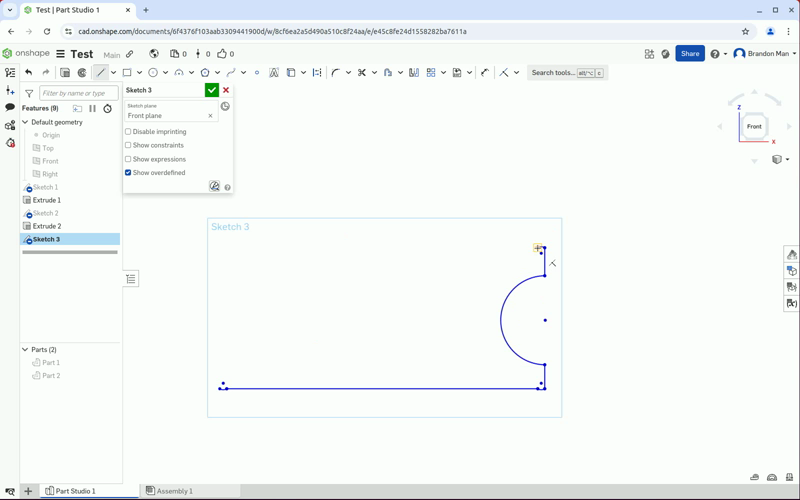
scroll(6)
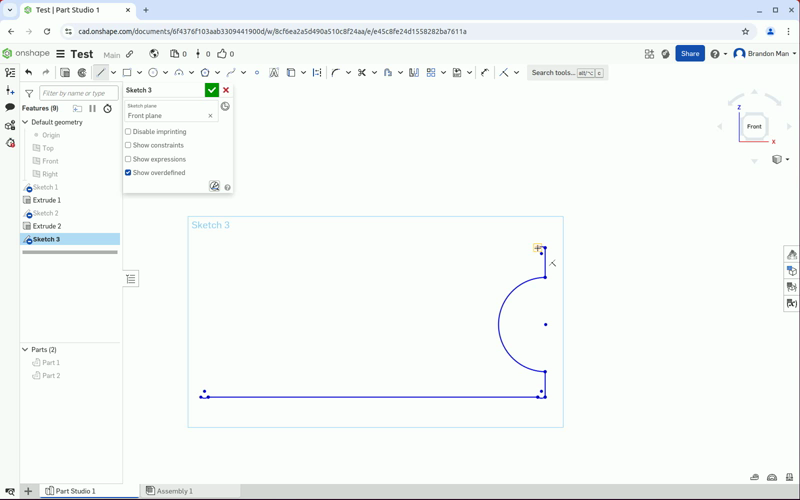
scroll(6)
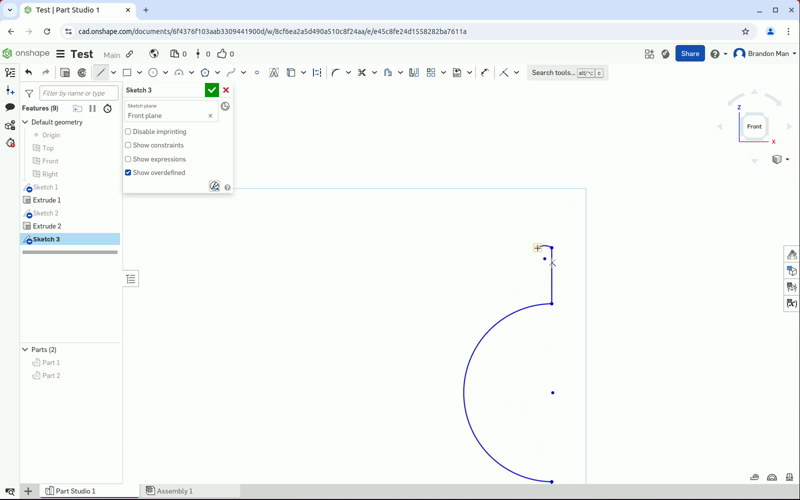
scroll(6)
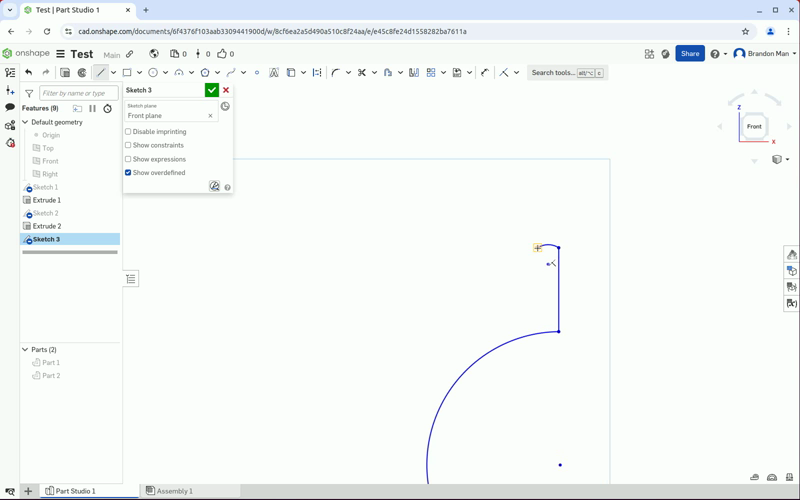
scroll(6)
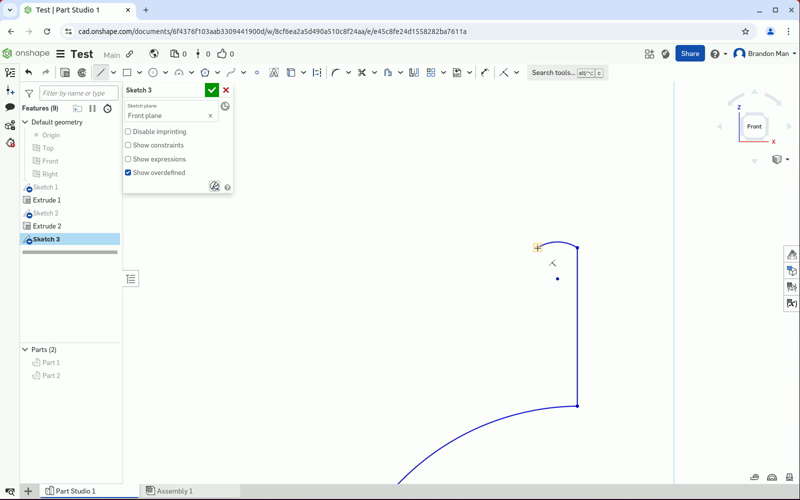
click(537, 247)
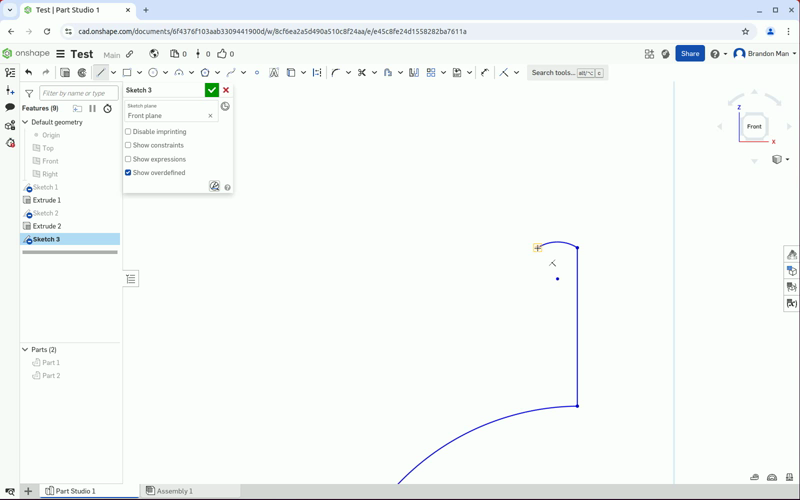
scroll(-6)
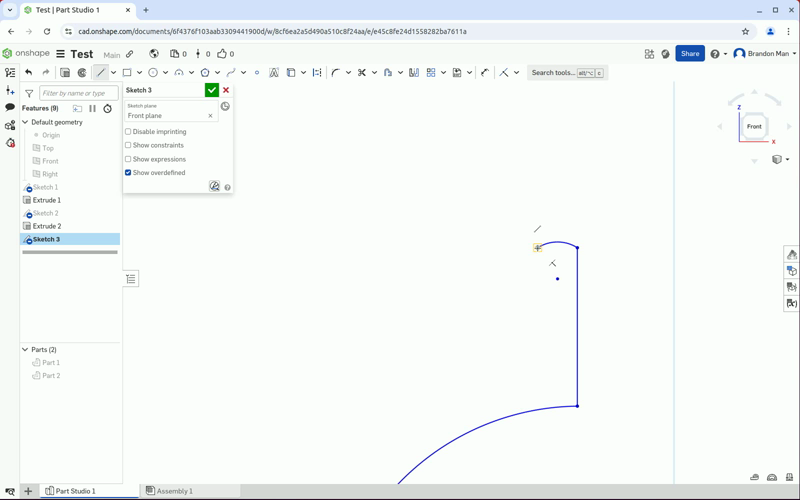
scroll(-6)
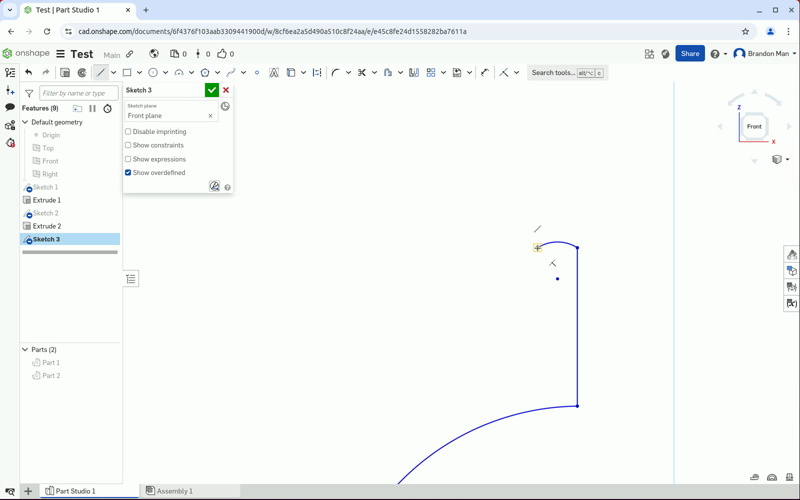
scroll(-6)
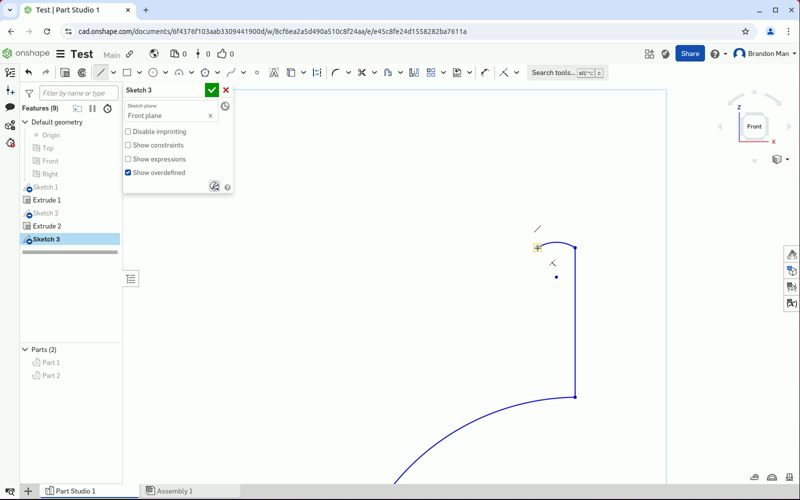
scroll(-6)
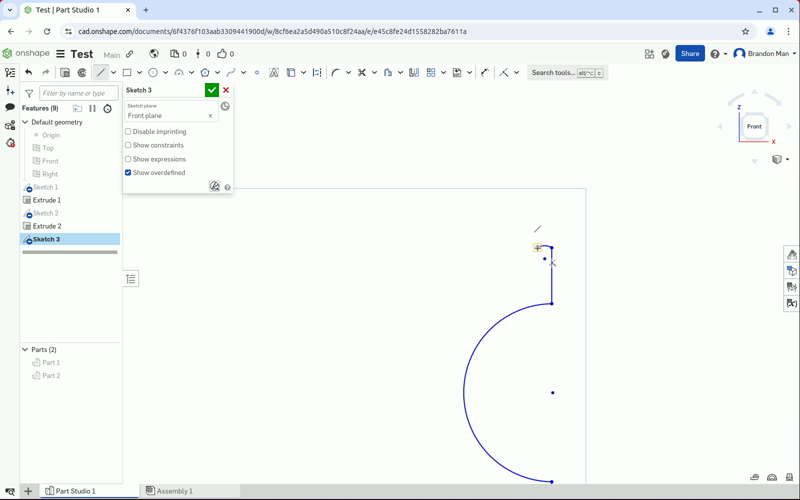
scroll(-6)
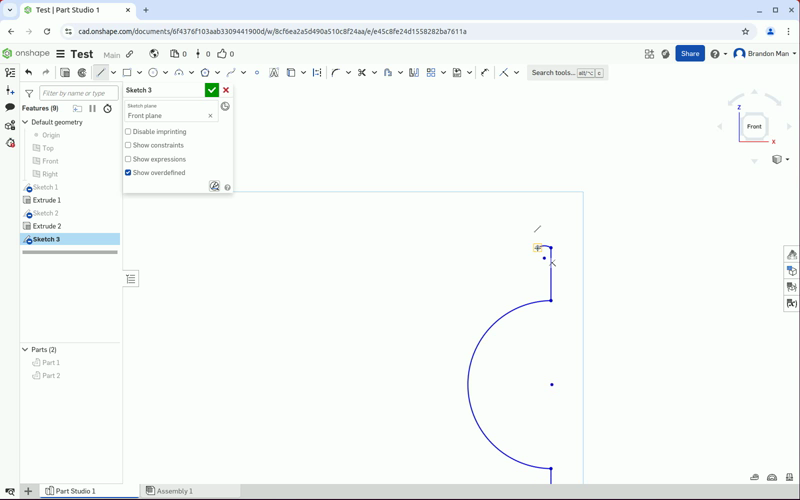
scroll(-6)
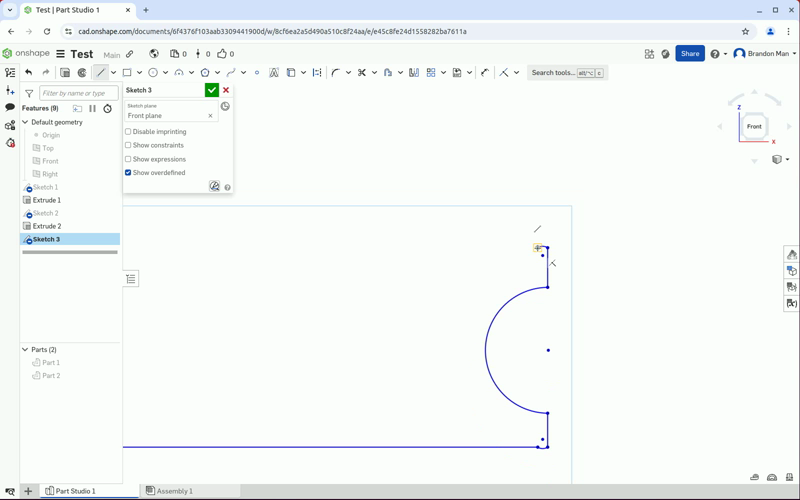
scroll(-6)
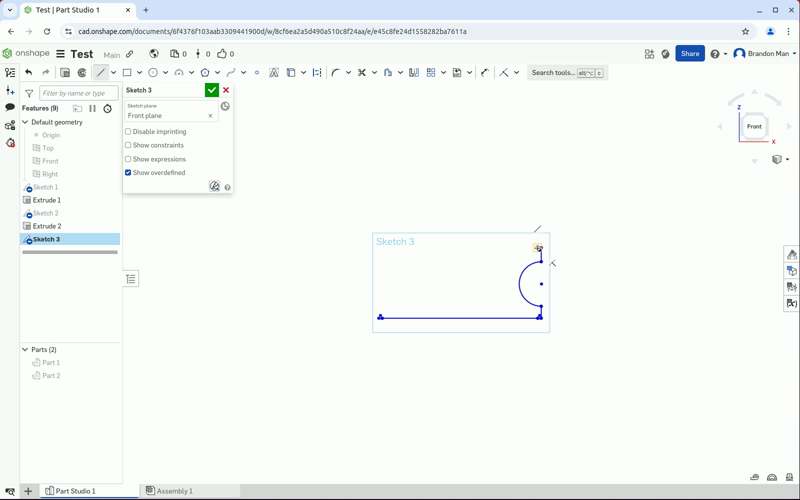
key_down(shift)
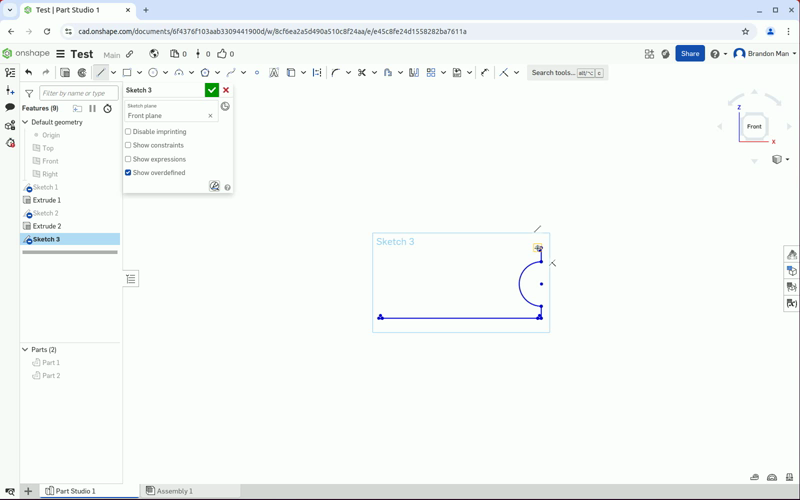
mouse_move(382, 247)
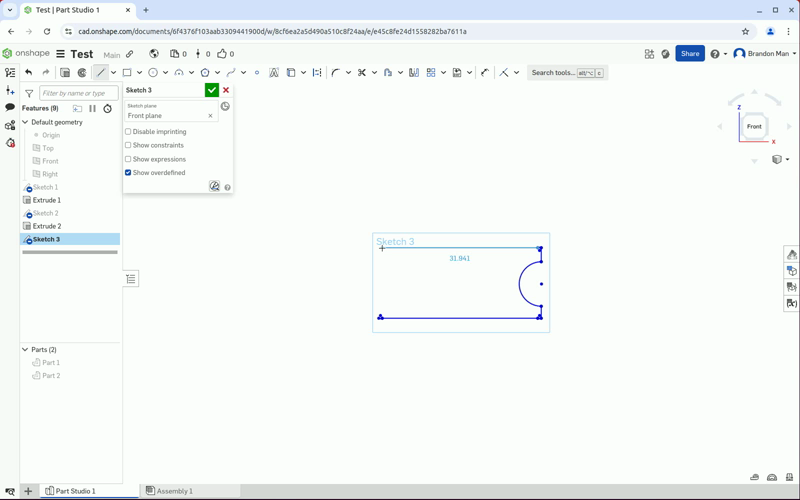
click(382, 247)
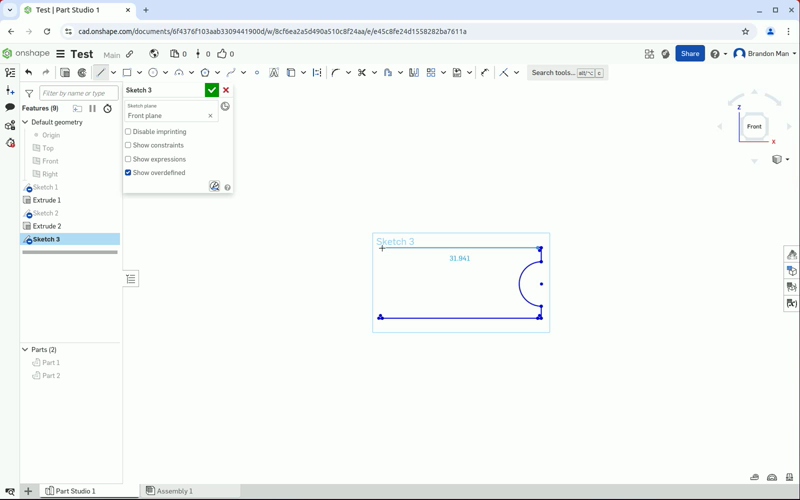
key_up(shift)
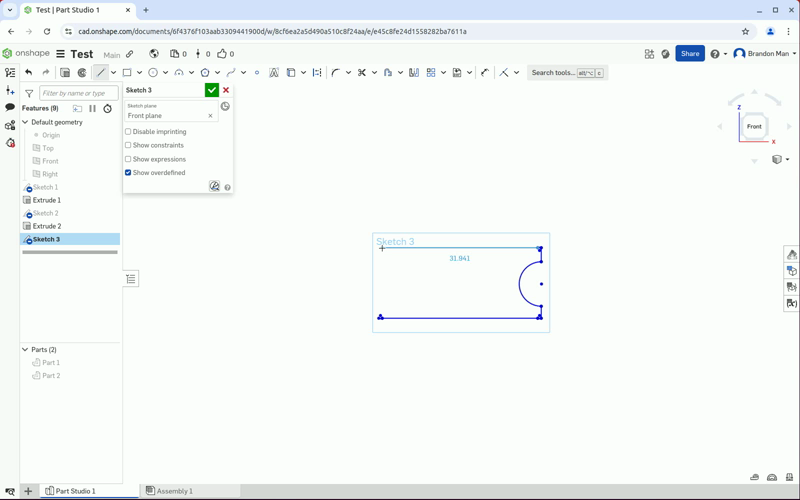
key(esc)
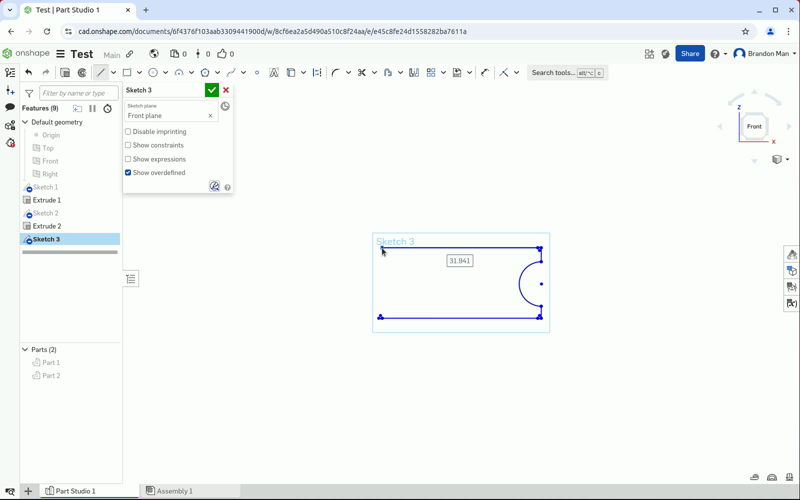
key(a)
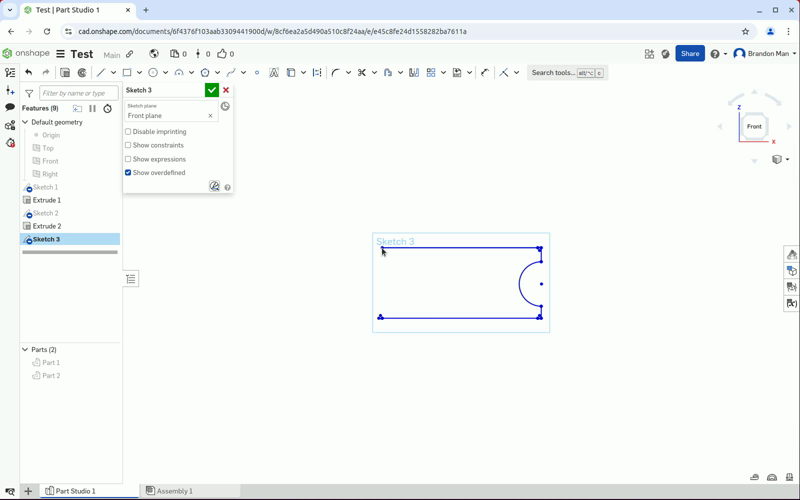
mouse_move(382, 247)
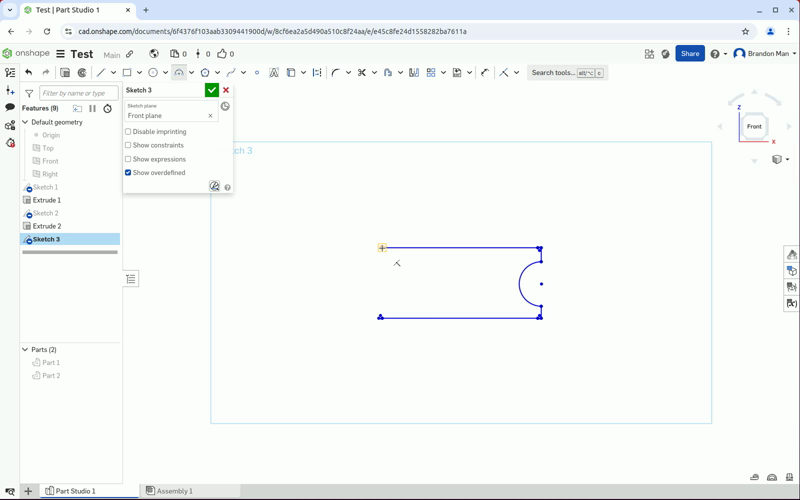
click(382, 247)
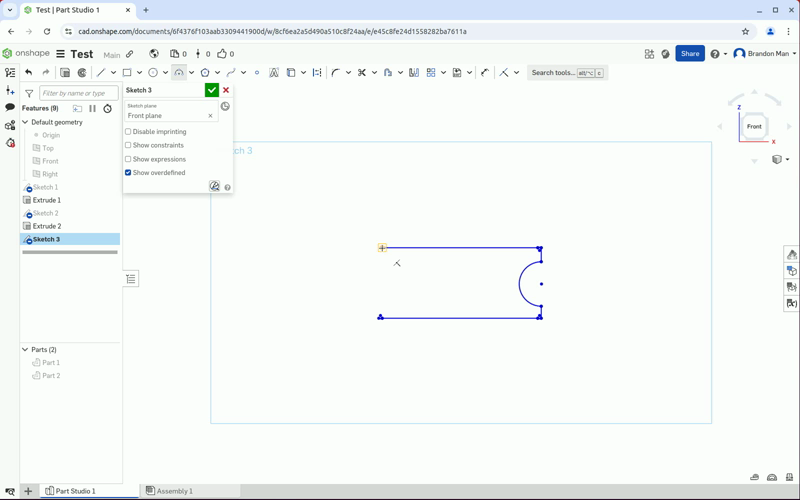
key_down(shift)
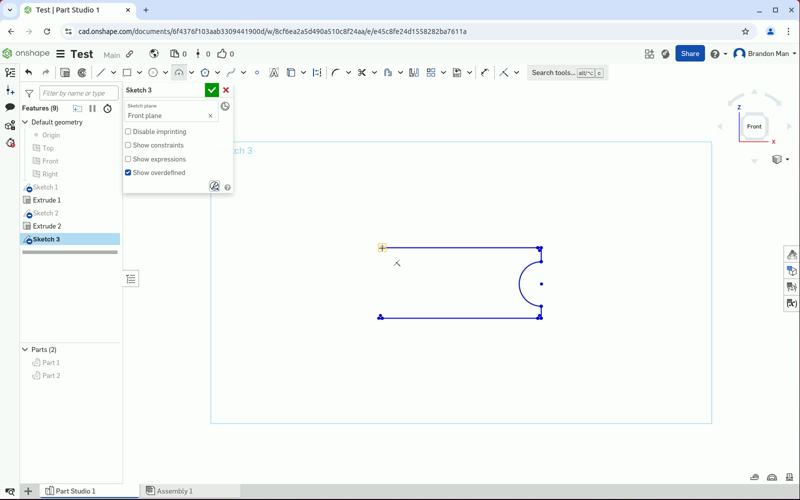
mouse_move(378, 247)
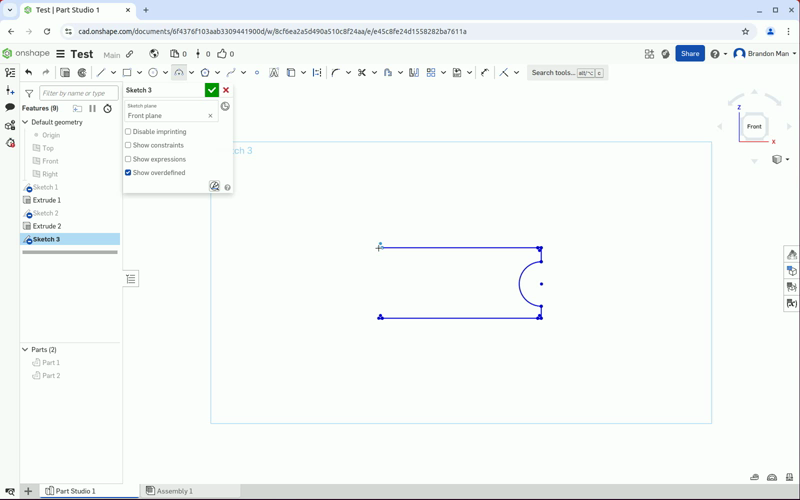
scroll(6)
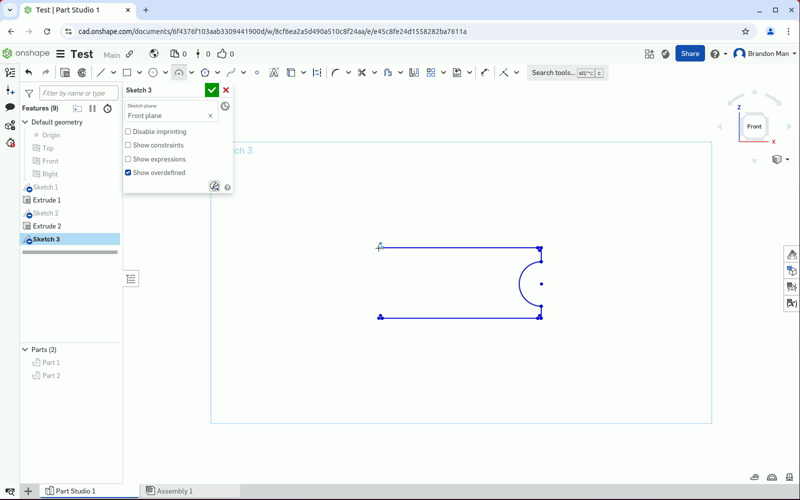
scroll(6)
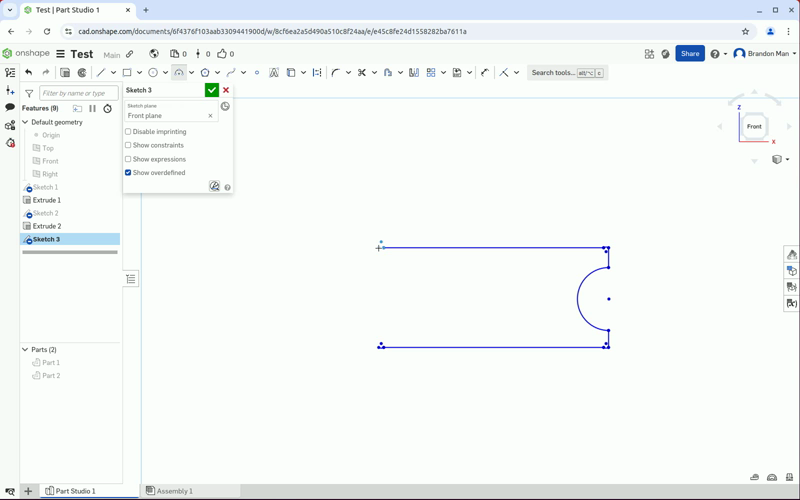
scroll(6)
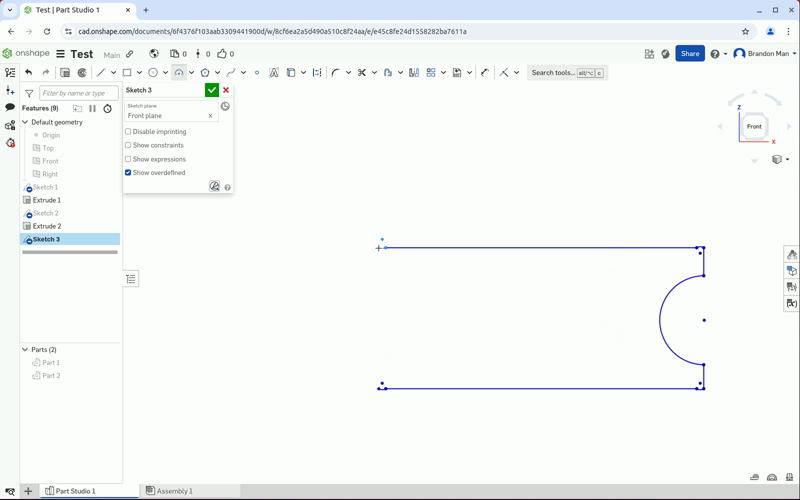
scroll(6)
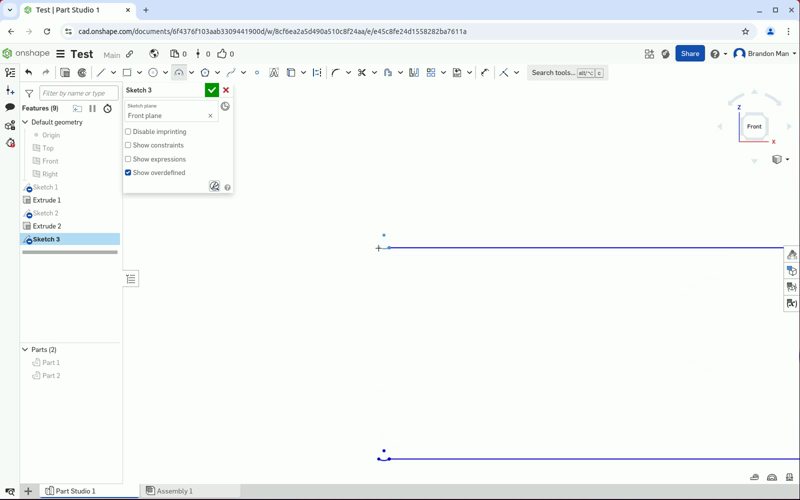
scroll(6)
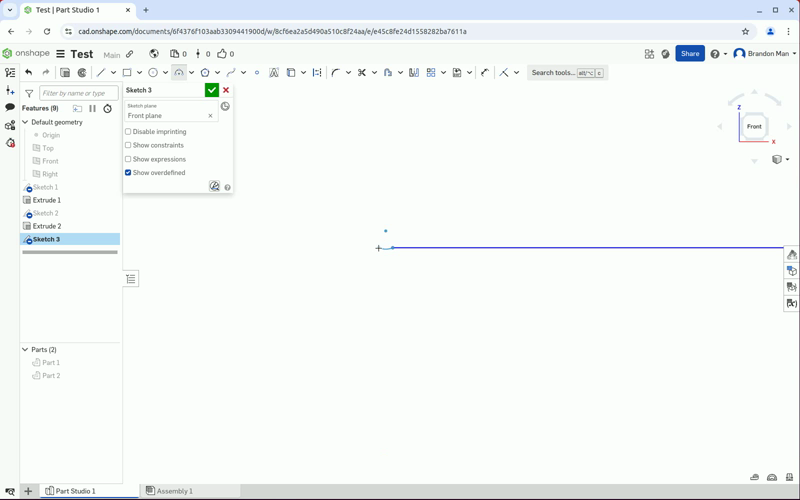
scroll(6)
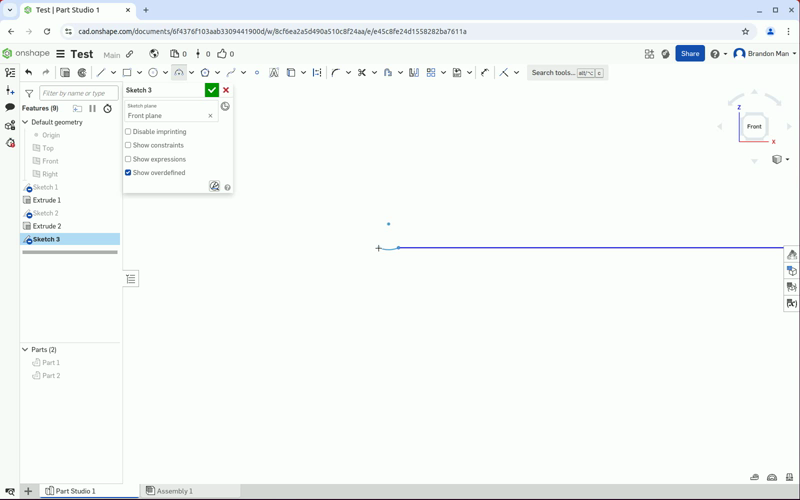
scroll(6)
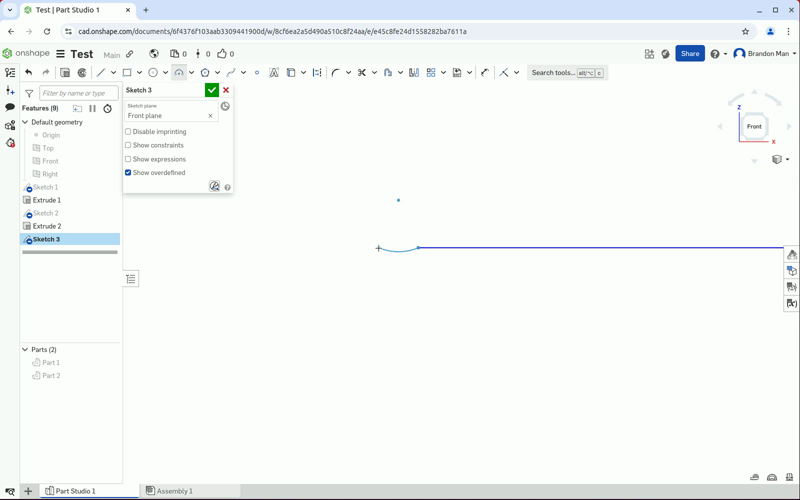
click(378, 247)
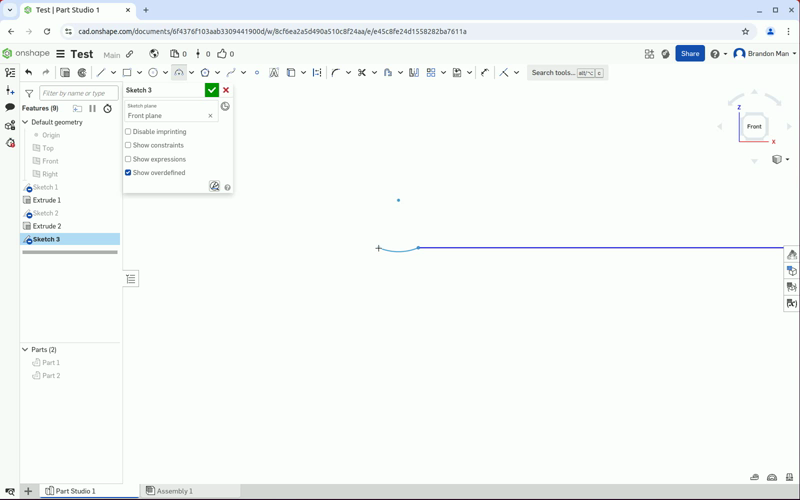
scroll(-6)
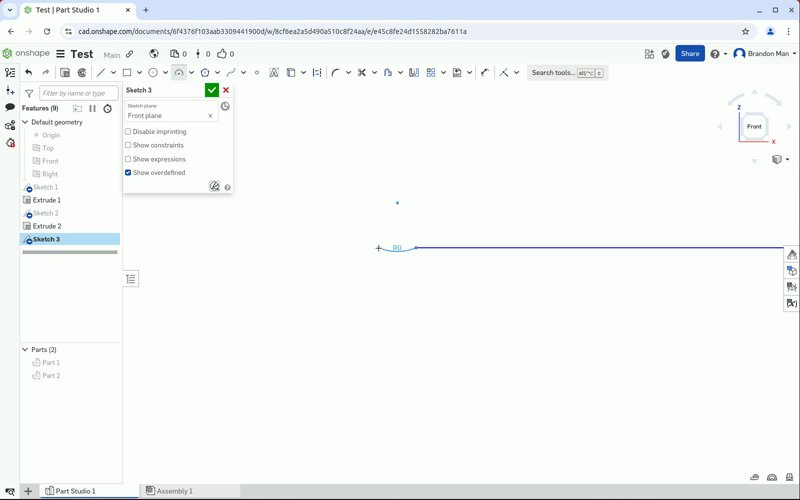
scroll(-6)
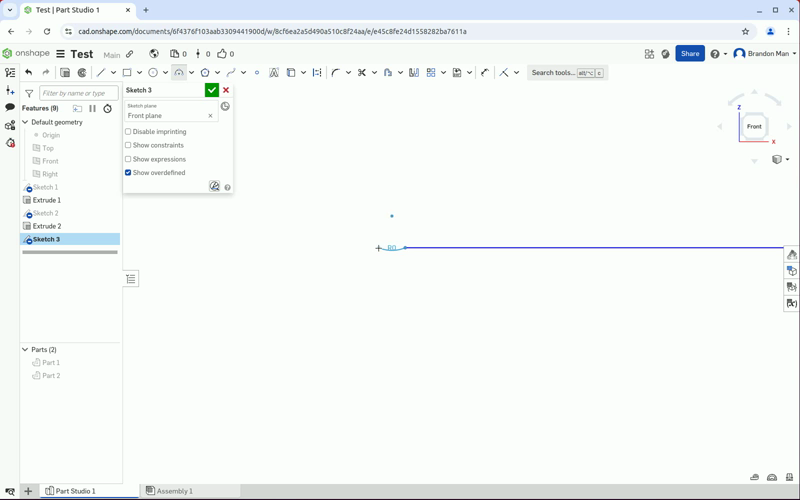
scroll(-6)
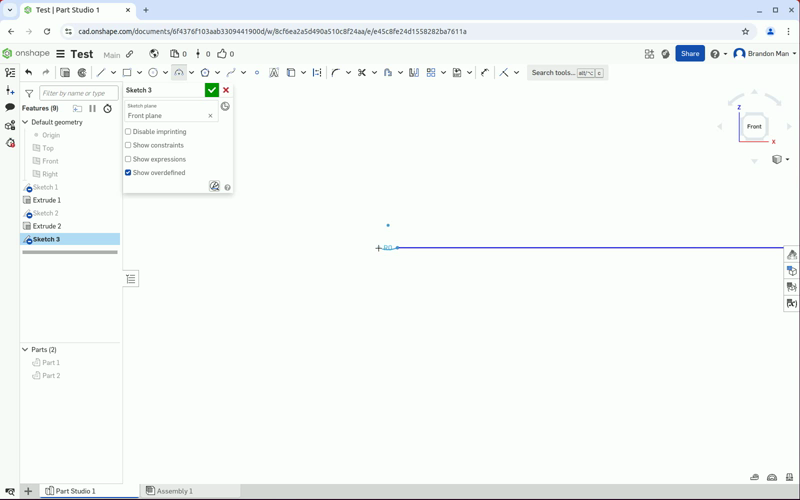
scroll(-6)
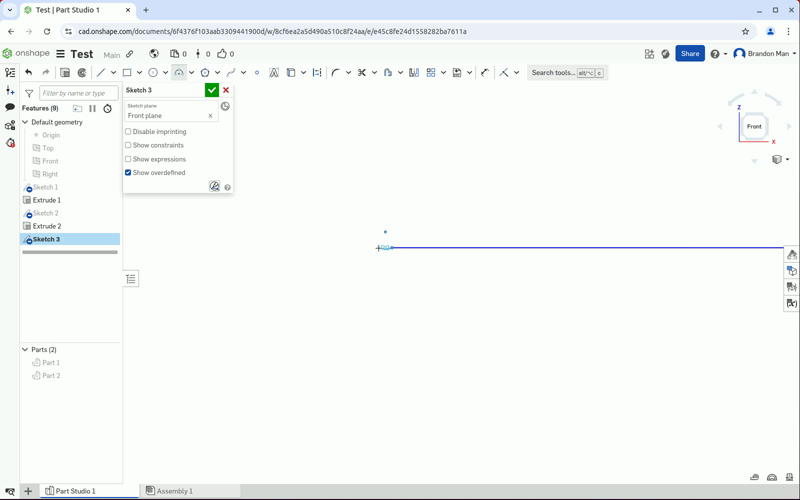
scroll(-6)
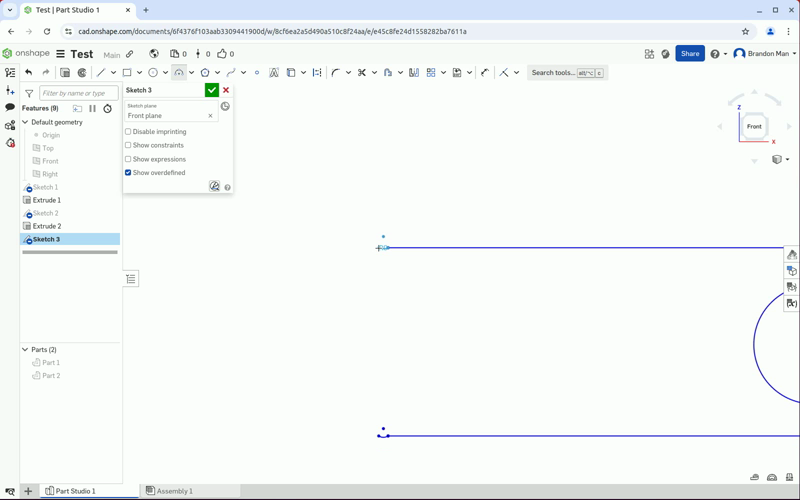
scroll(-6)
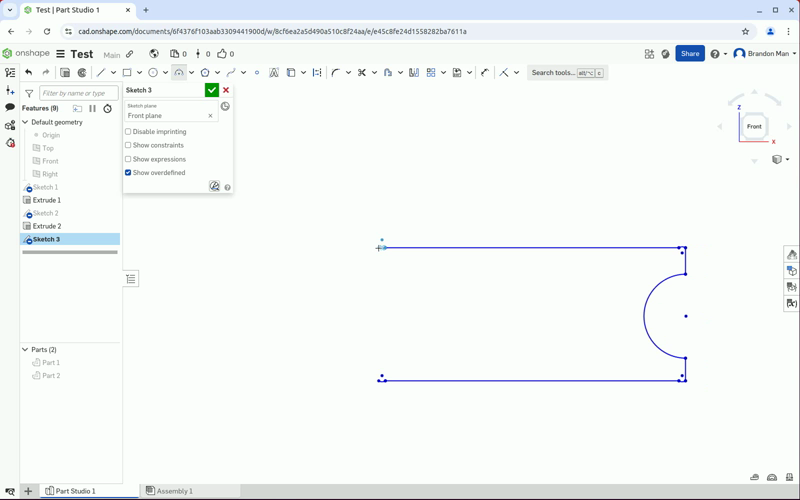
scroll(-6)
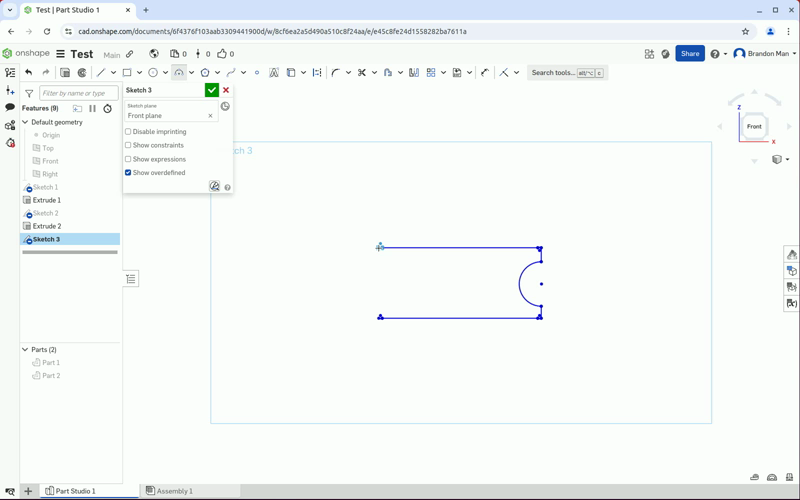
mouse_move(380, 247)
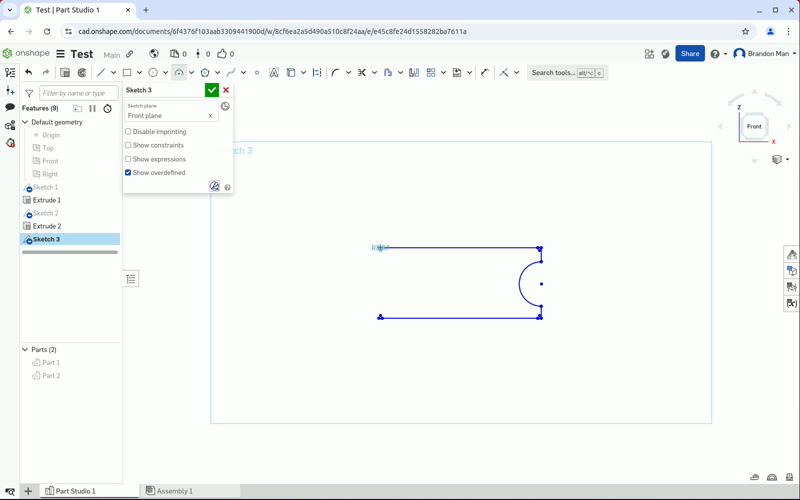
scroll(6)
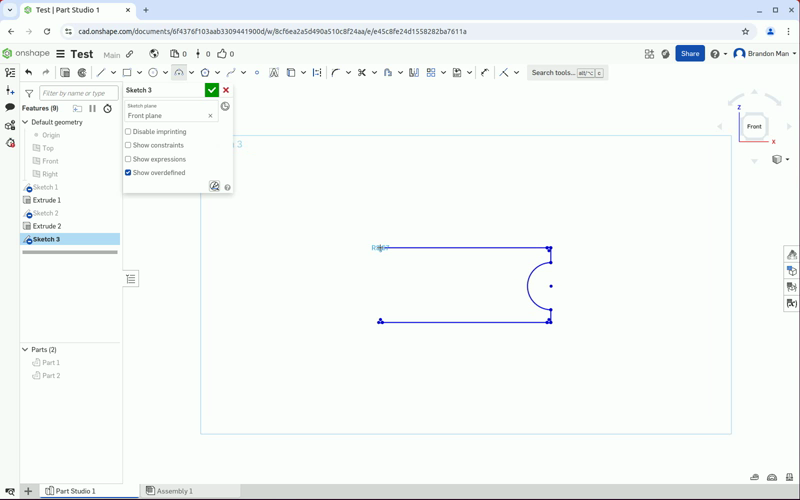
scroll(6)
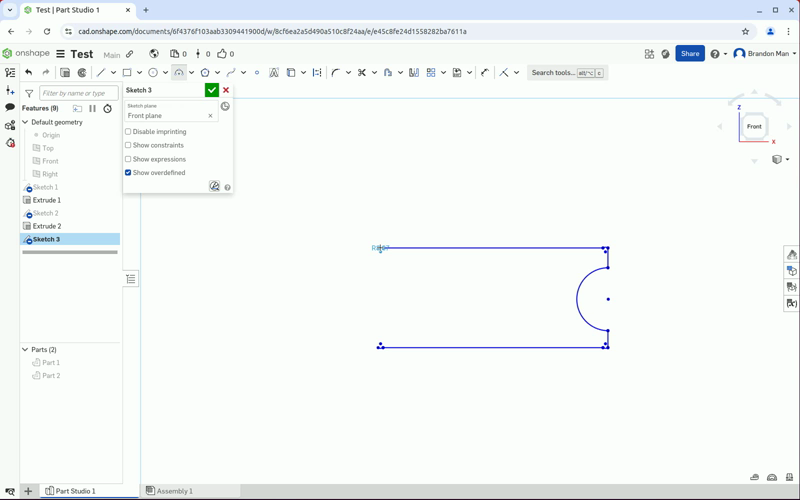
scroll(6)
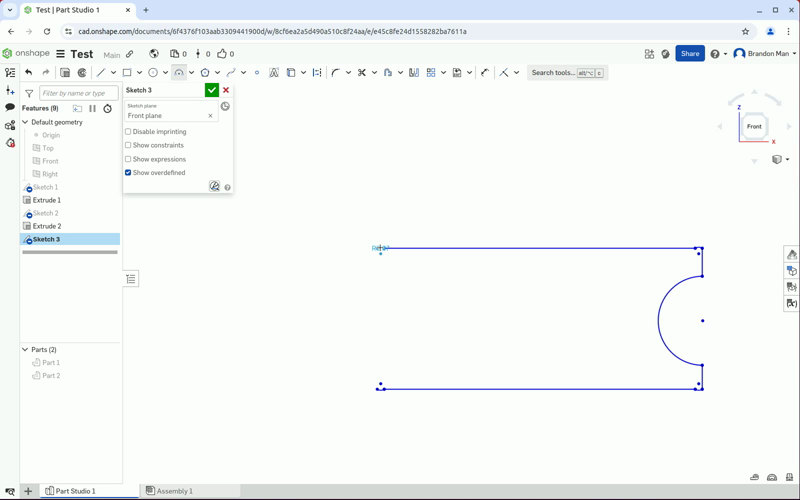
scroll(6)
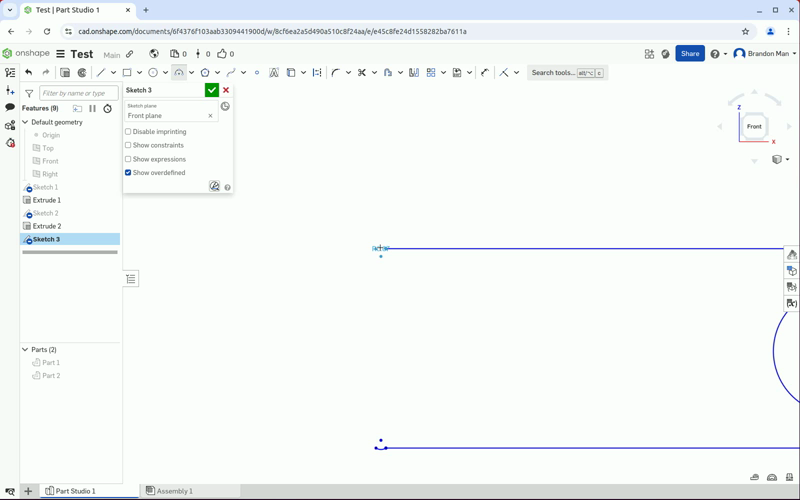
scroll(6)
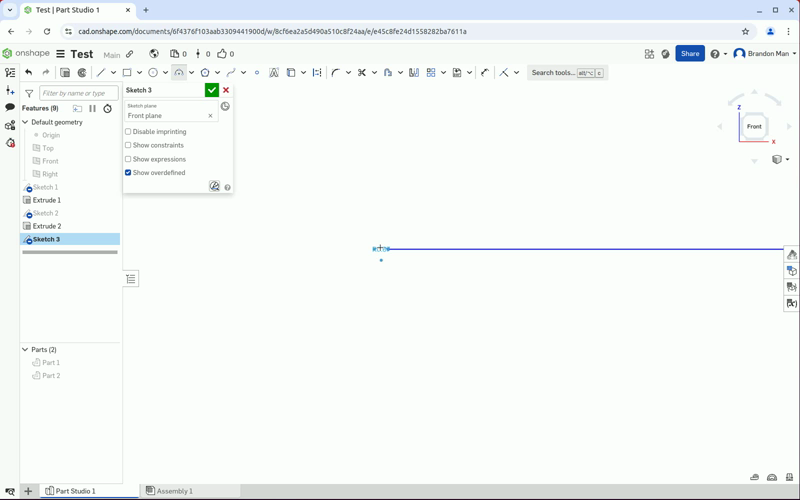
scroll(6)
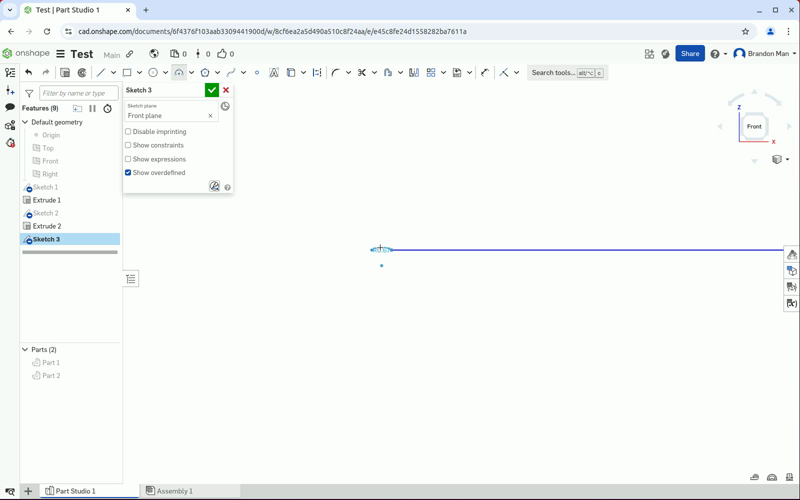
scroll(6)
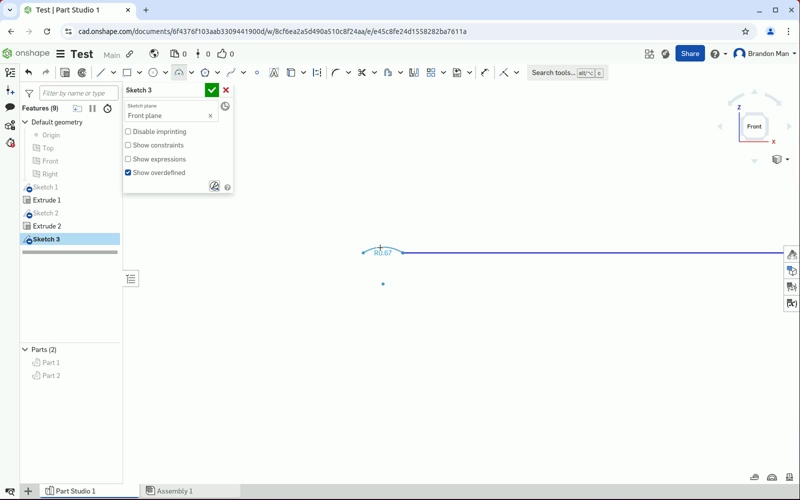
click(380, 247)
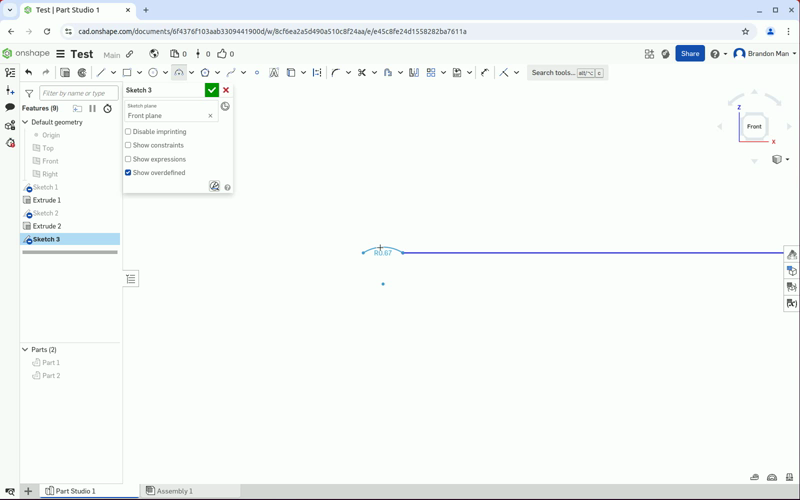
scroll(-6)
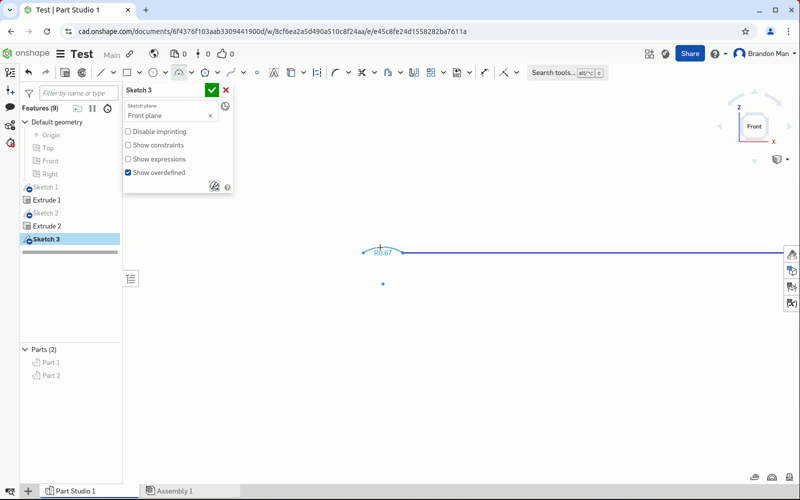
scroll(-6)
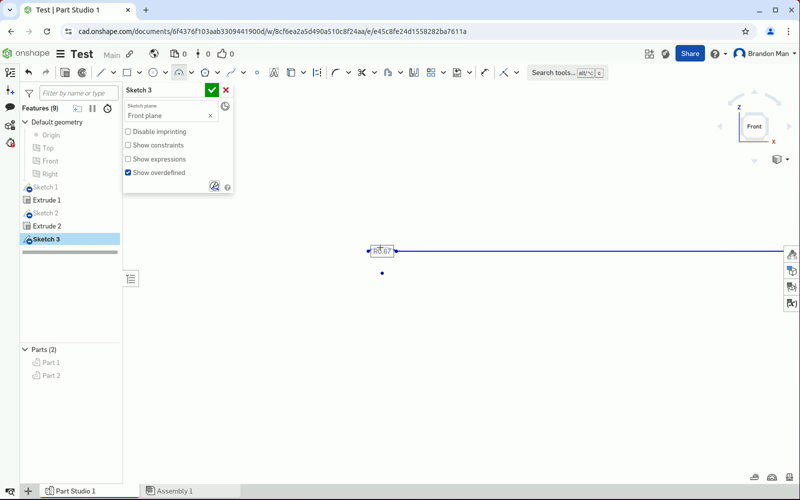
scroll(-6)
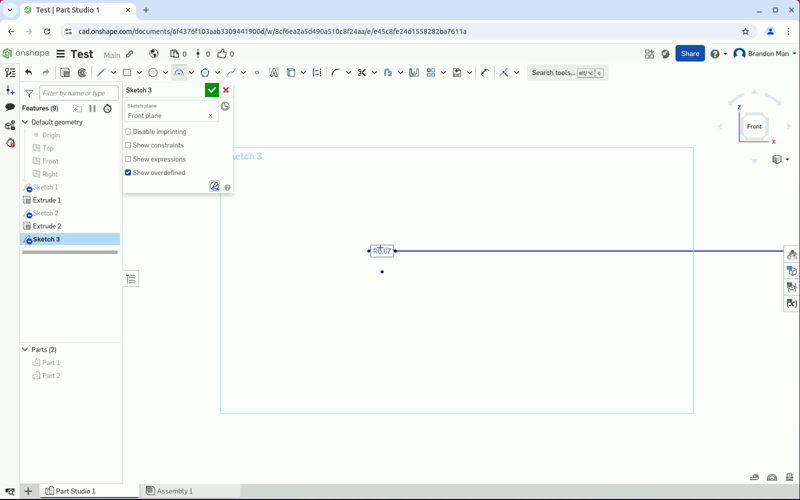
scroll(-6)
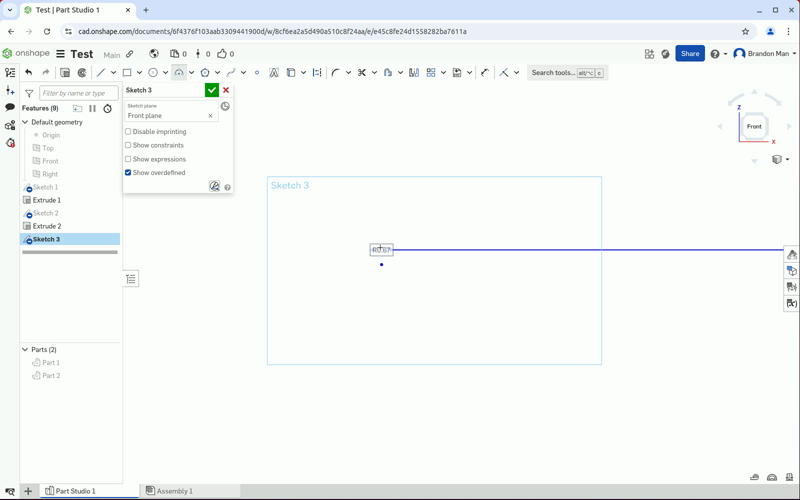
scroll(-6)
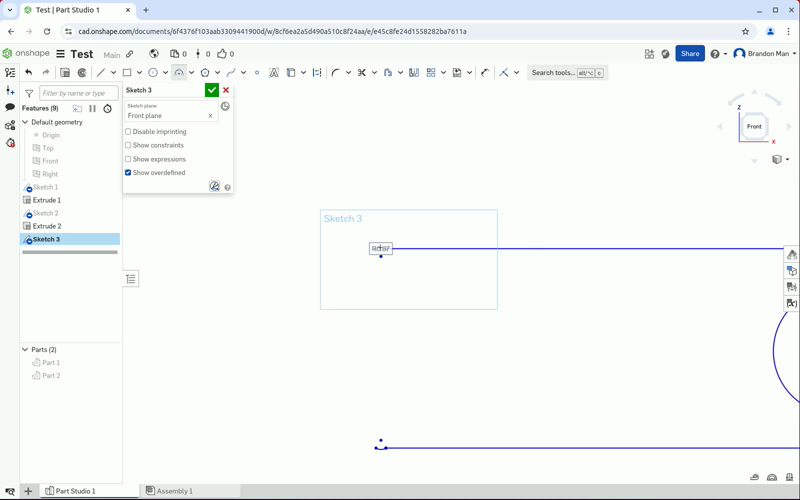
scroll(-6)
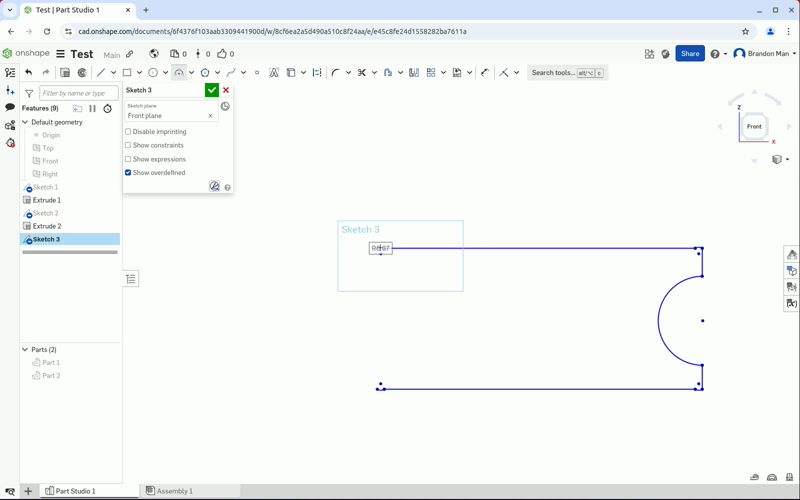
scroll(-6)
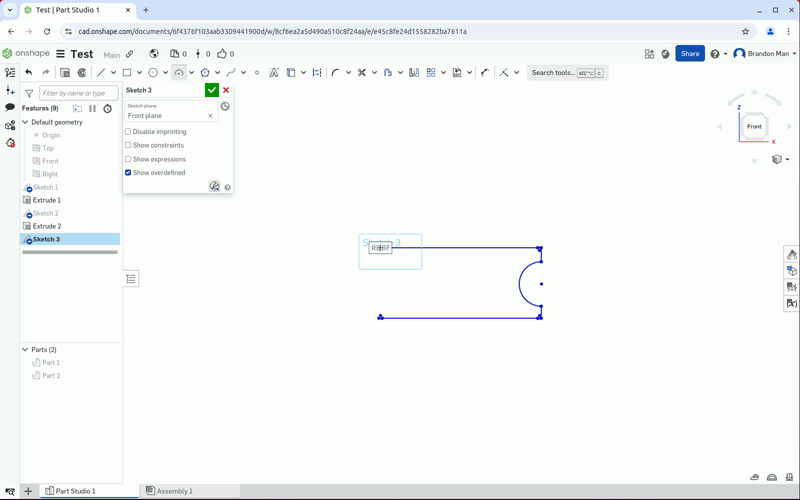
key_up(shift)
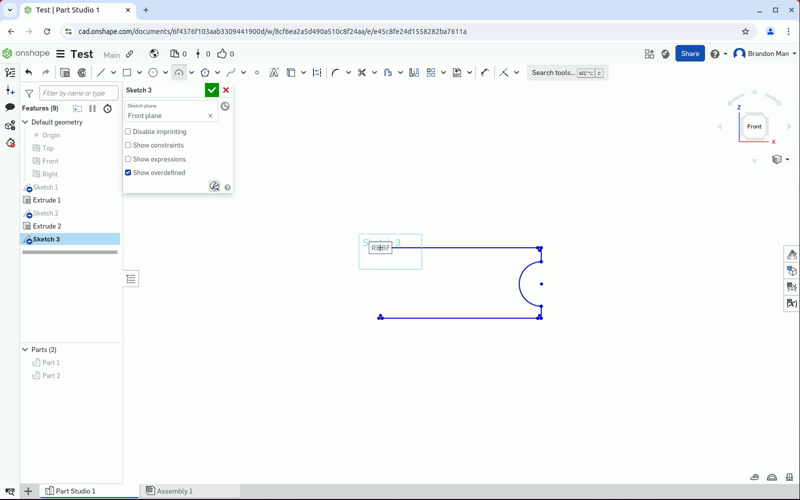
key(esc)
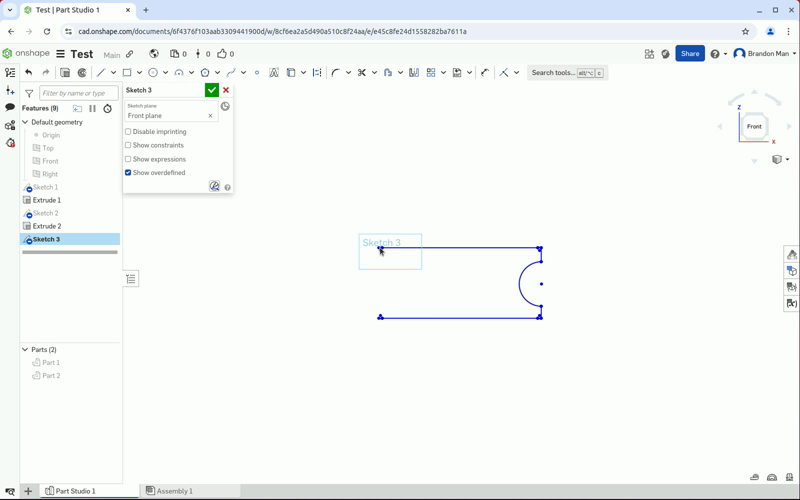
key(l)
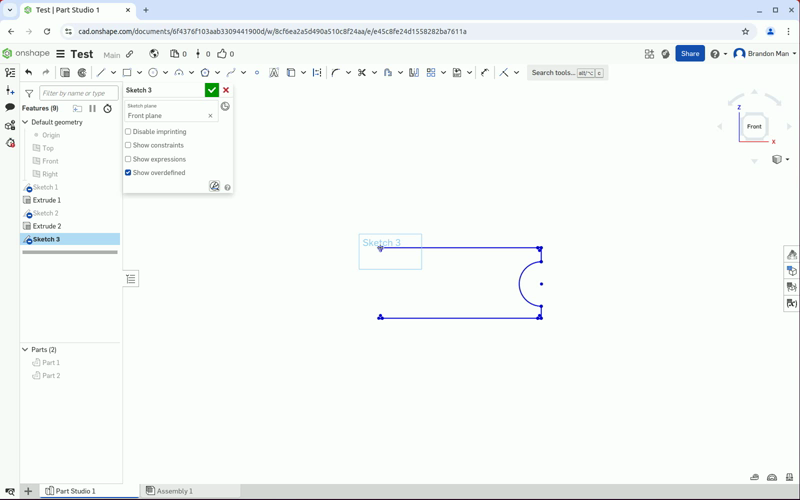
mouse_move(378, 247)
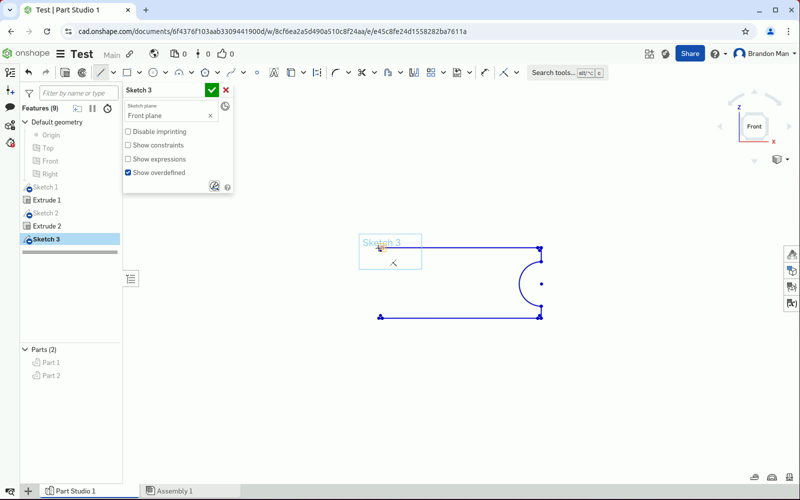
scroll(6)
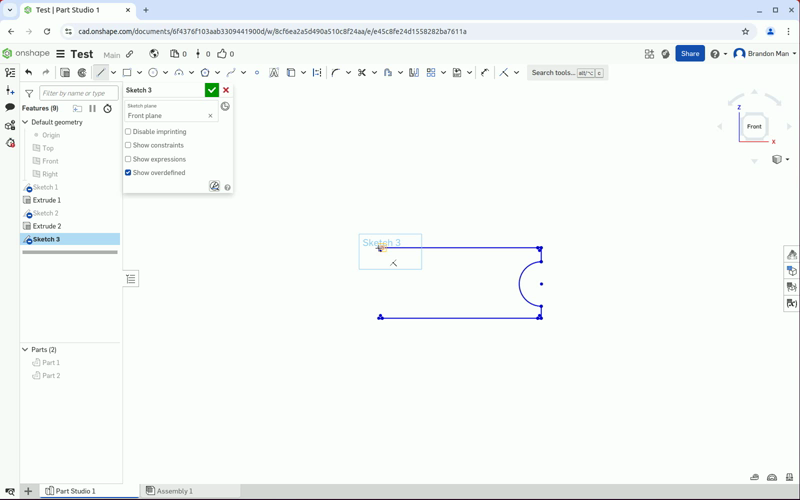
scroll(6)
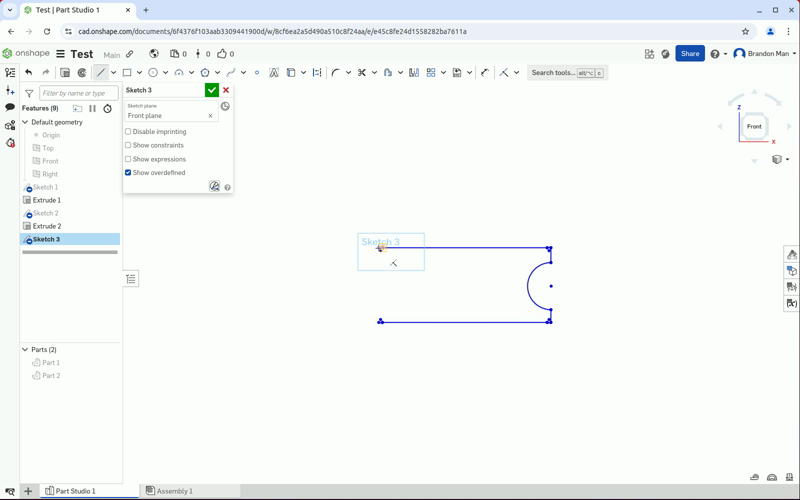
scroll(6)
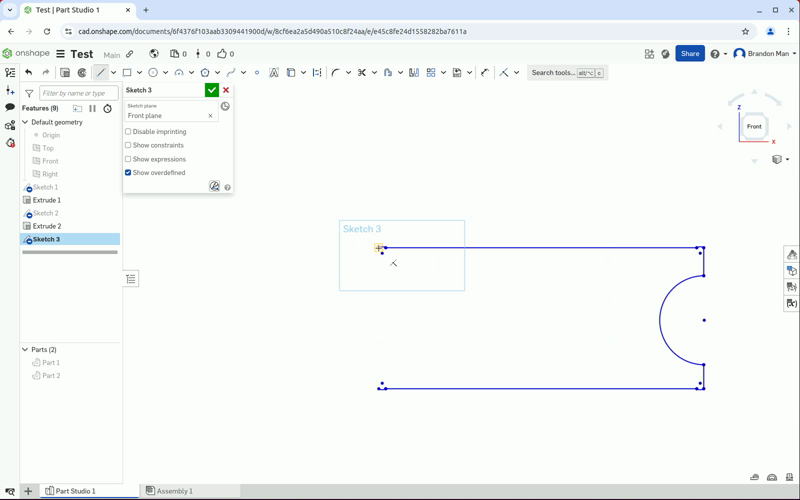
scroll(6)
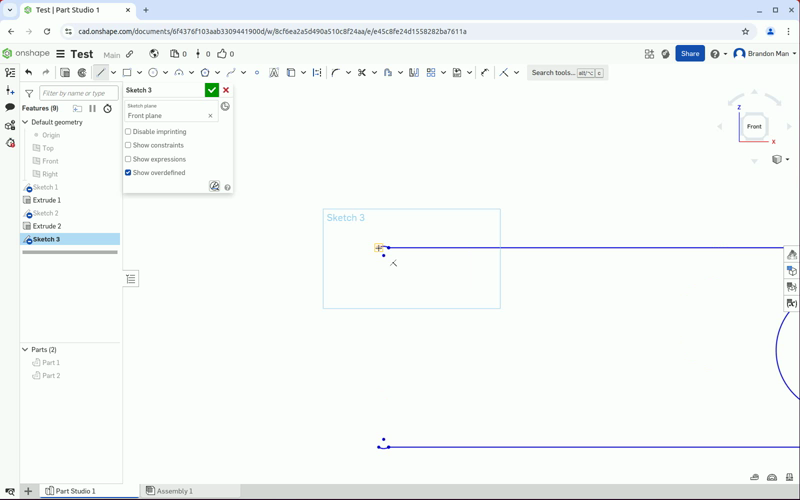
scroll(6)
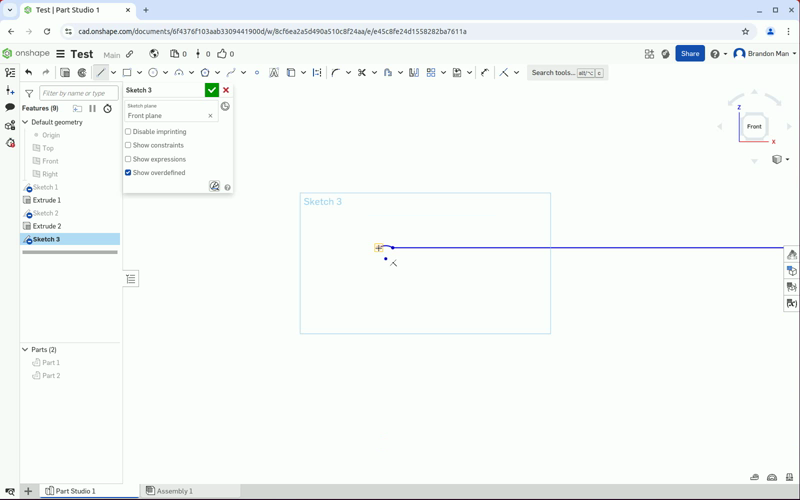
scroll(6)
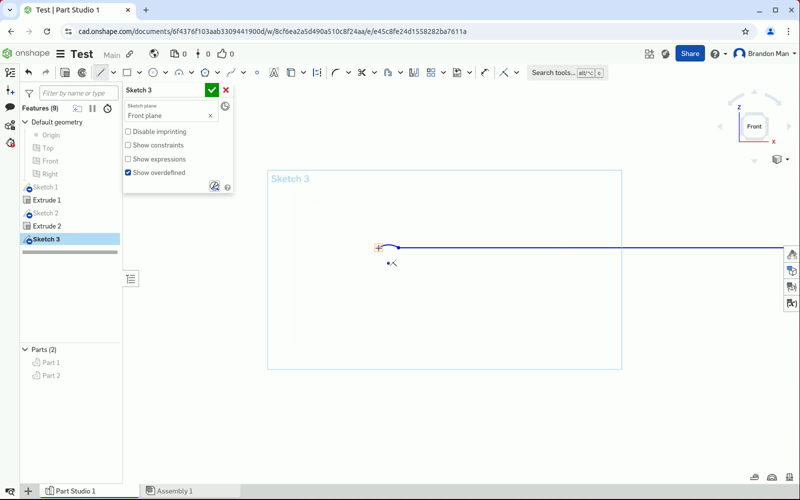
scroll(6)
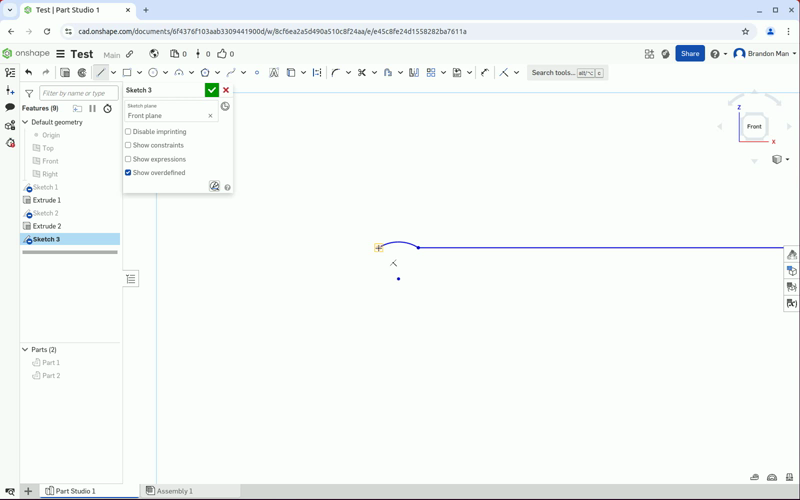
click(378, 247)
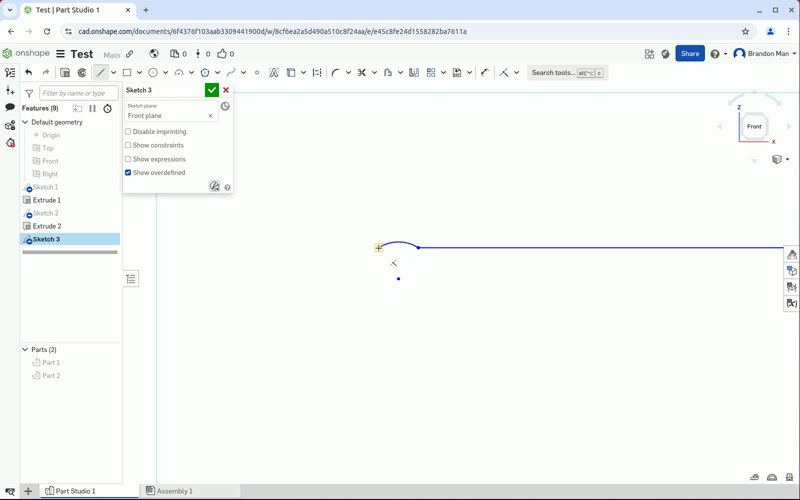
scroll(-6)
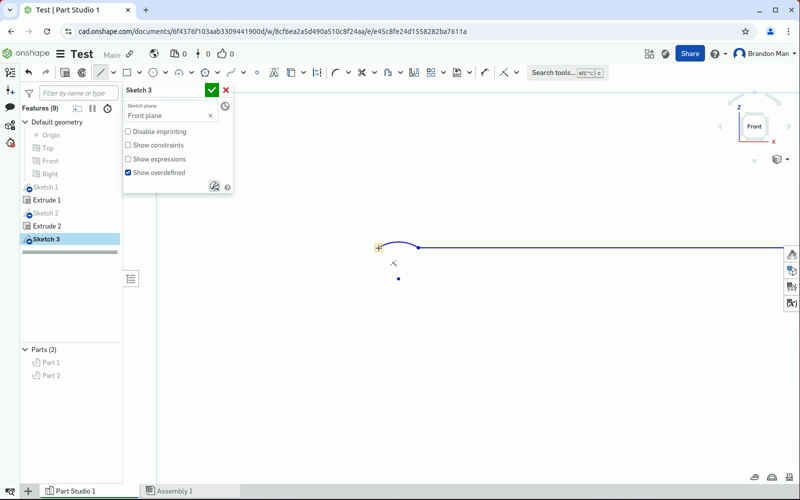
scroll(-6)
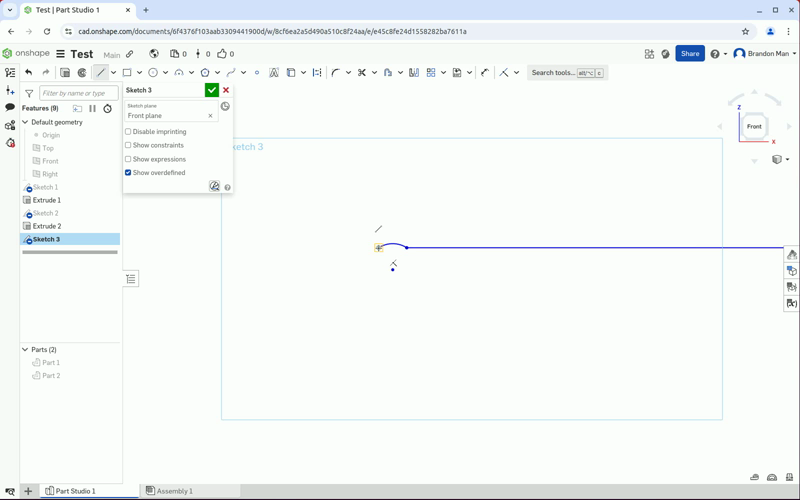
scroll(-6)
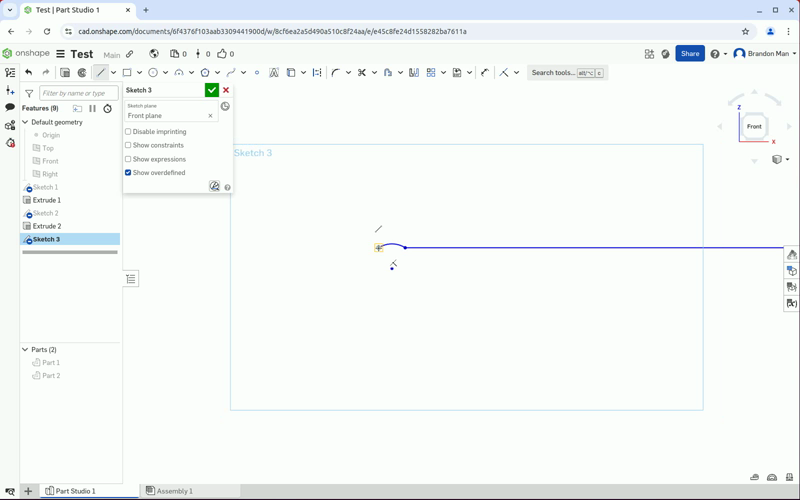
scroll(-6)
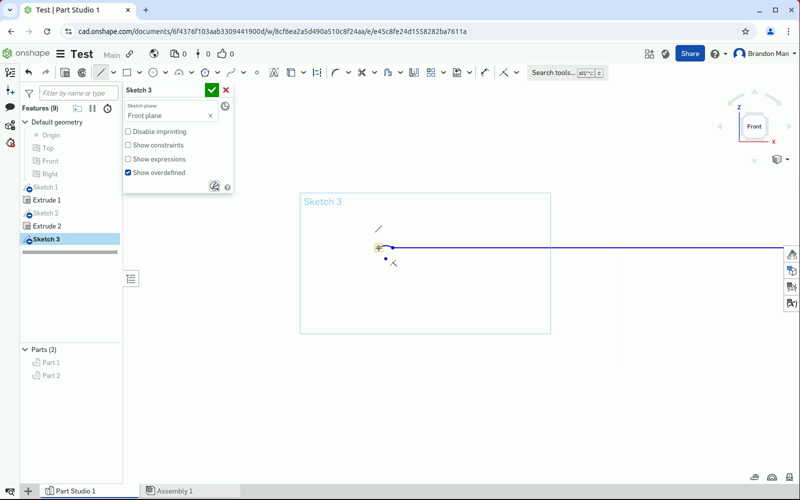
scroll(-6)
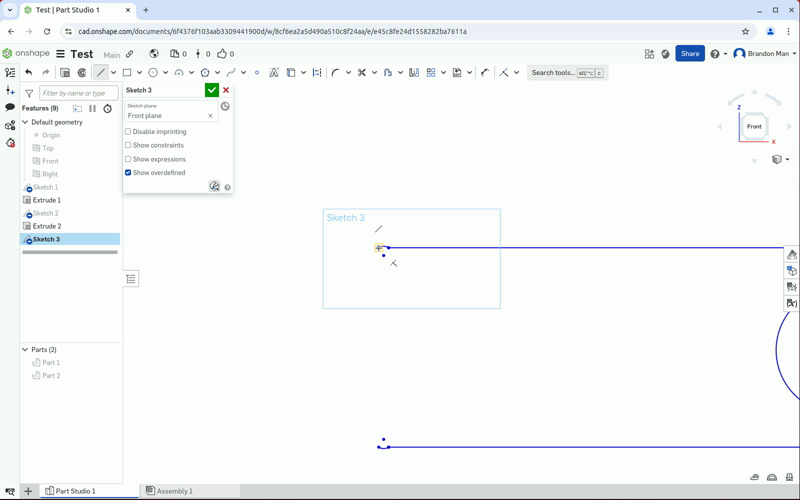
scroll(-6)
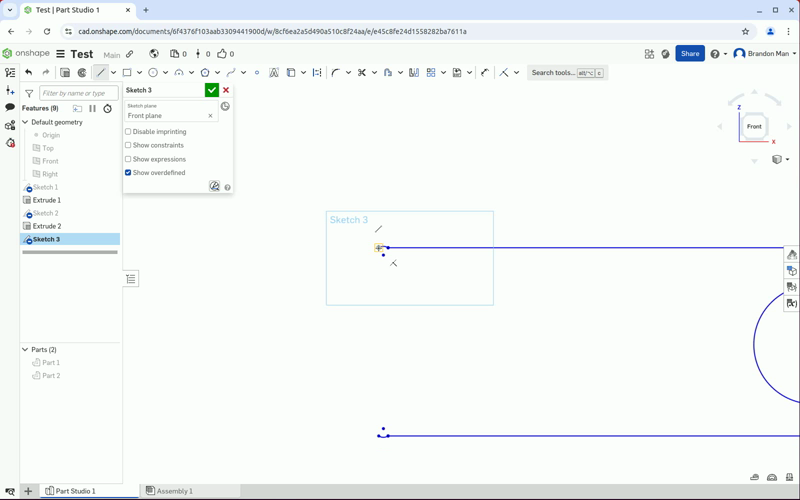
scroll(-6)
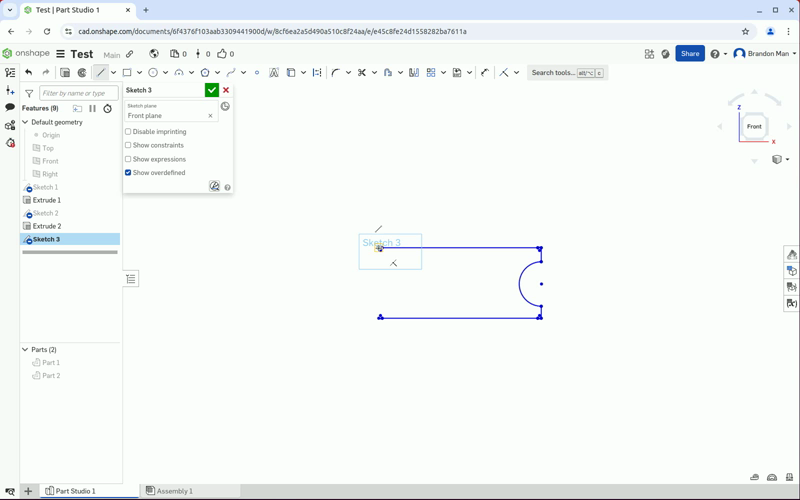
key_down(shift)
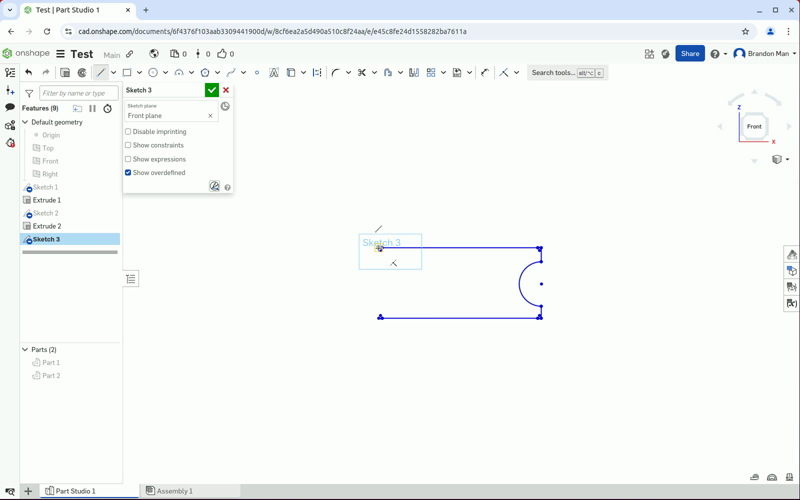
mouse_move(408, 247)
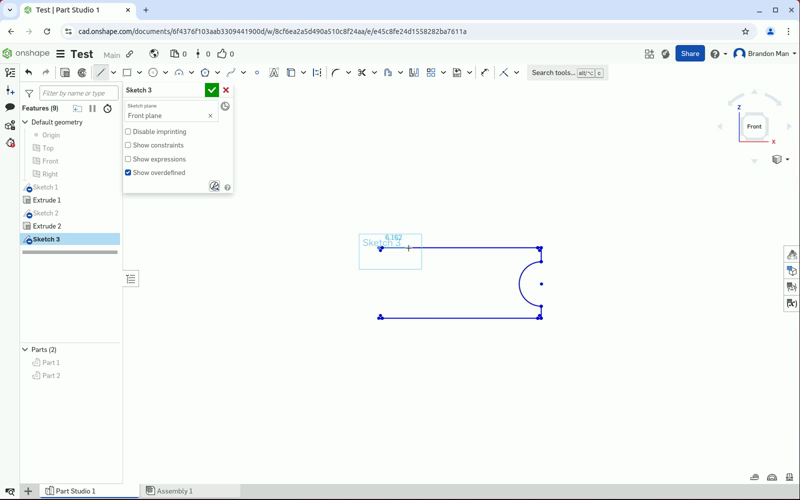
mouse_move(378, 261)
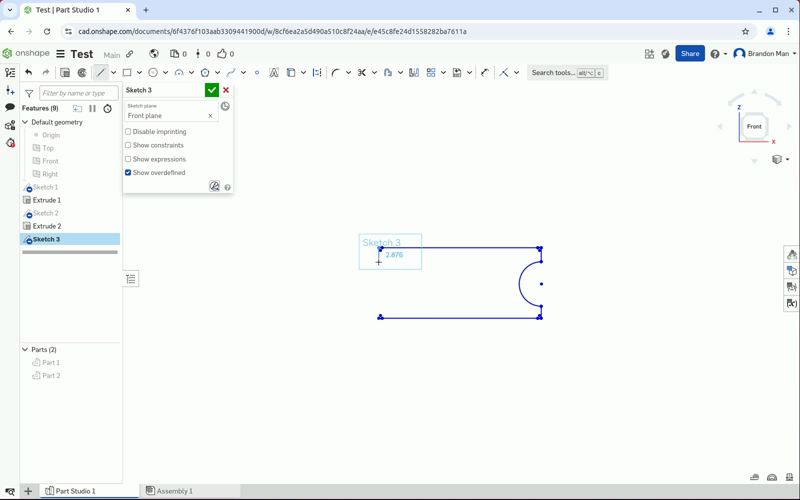
click(378, 261)
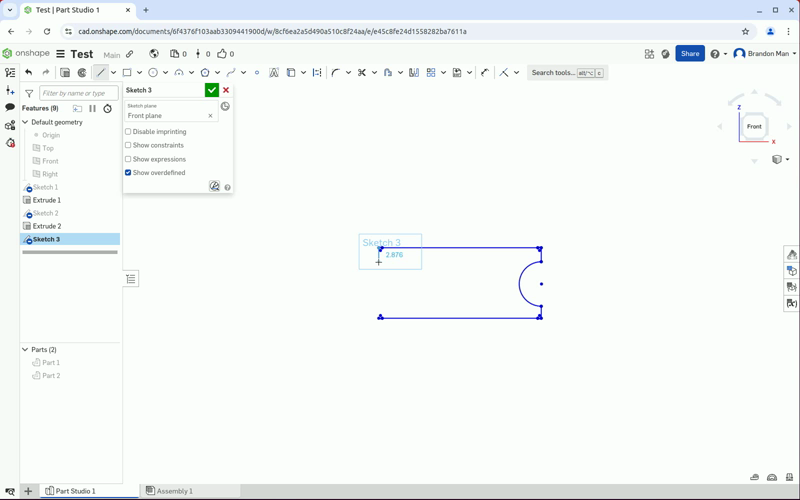
key_up(shift)
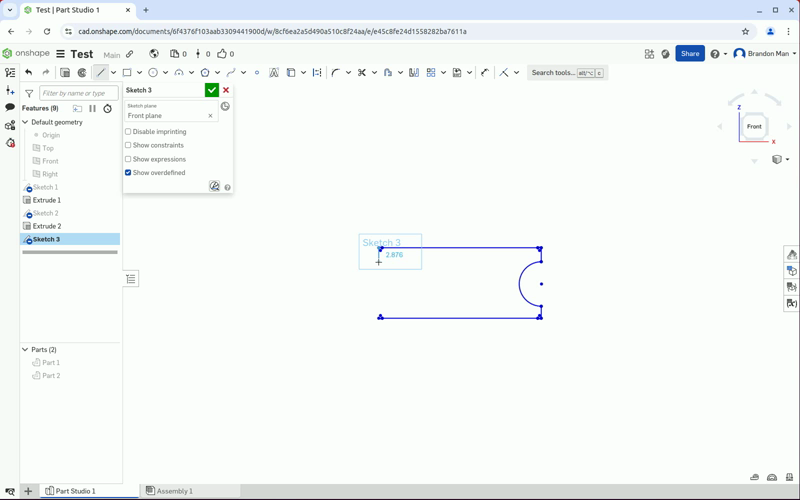
key(esc)
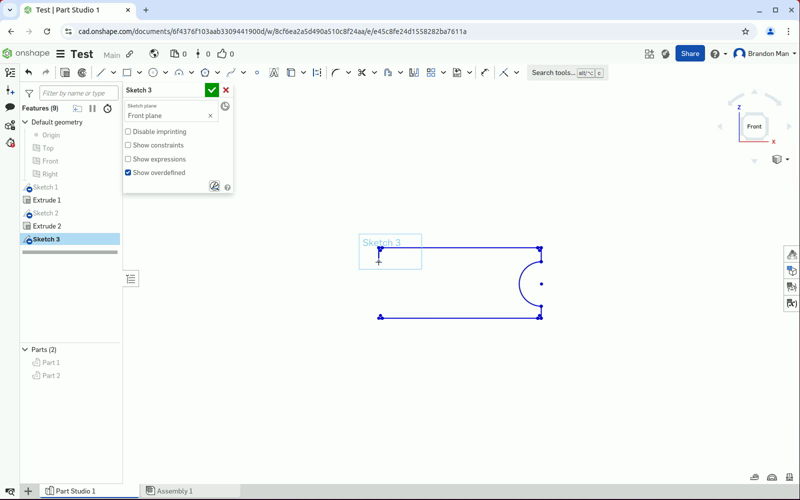
key(a)
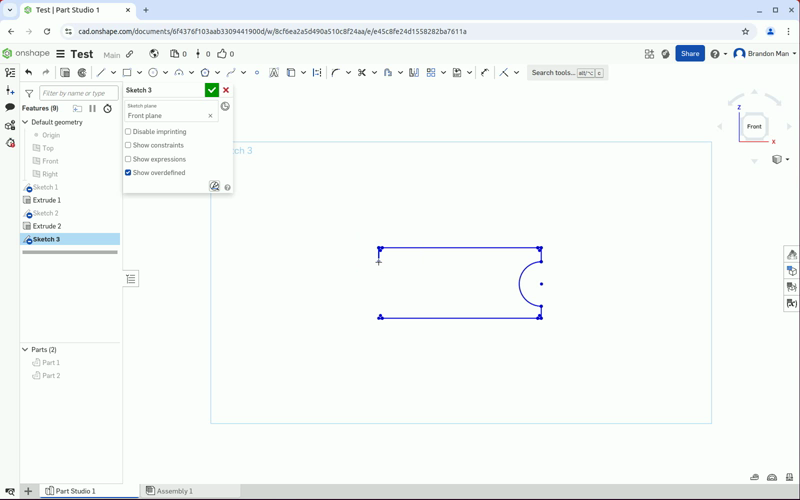
mouse_move(378, 261)
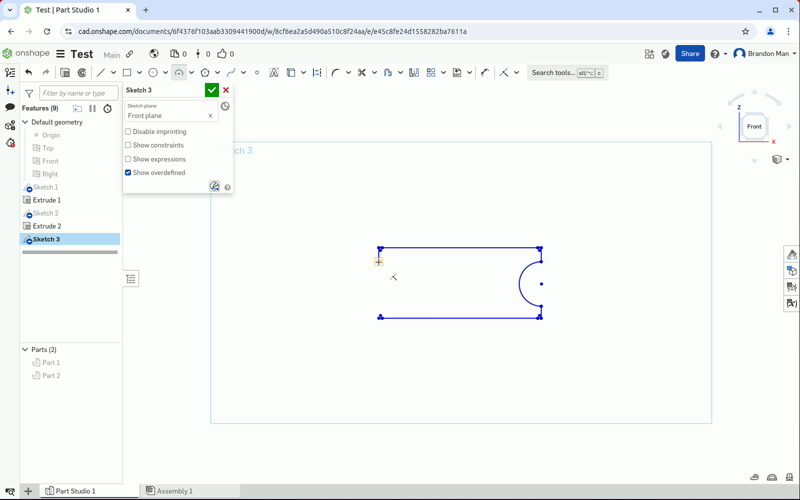
click(378, 261)
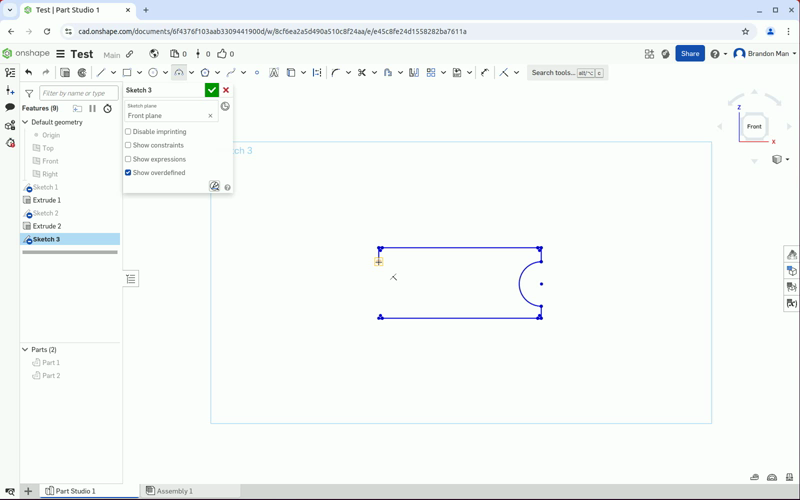
key_down(shift)
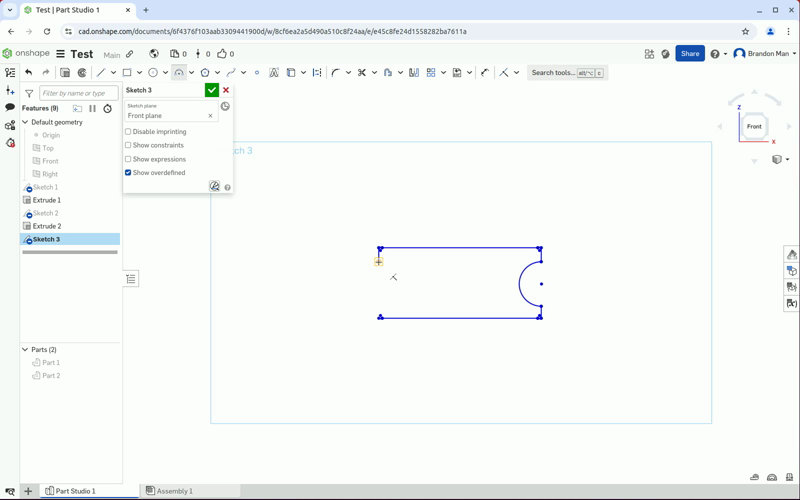
mouse_move(378, 306)
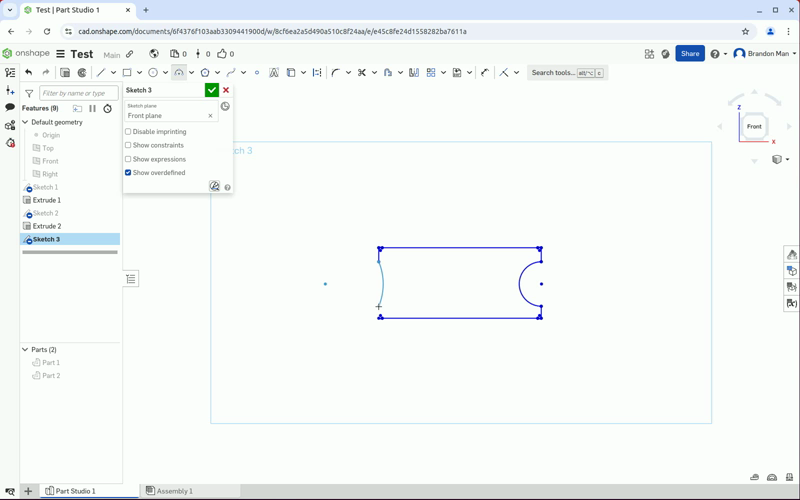
click(378, 306)
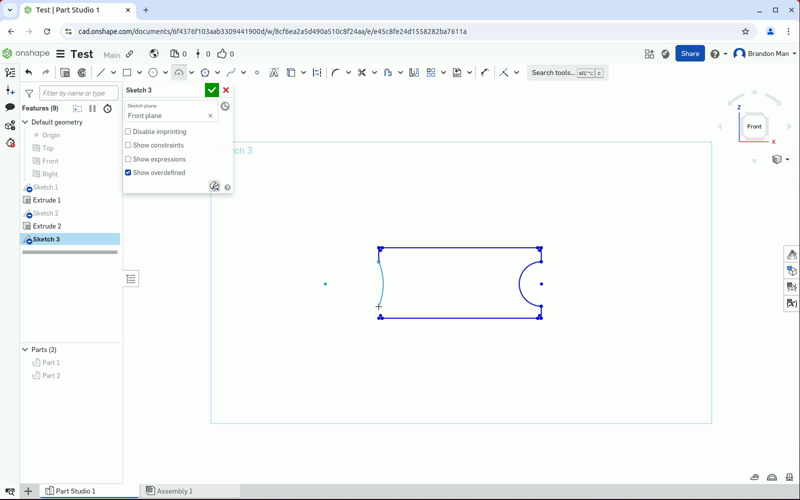
mouse_move(401, 283)
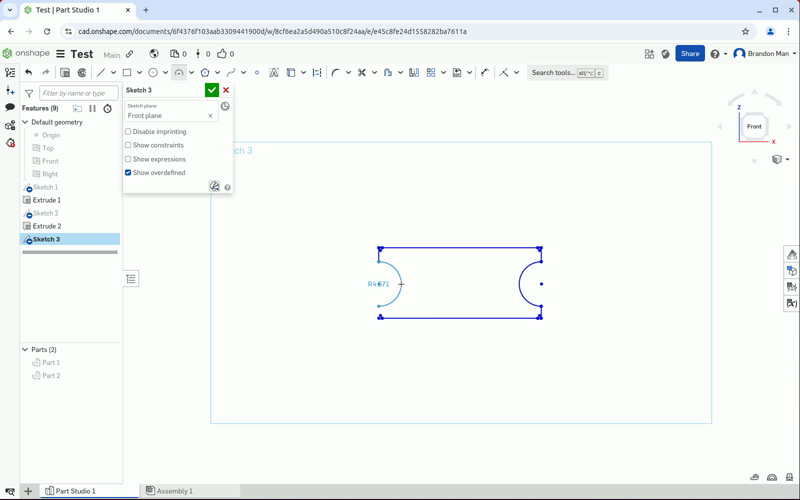
click(401, 283)
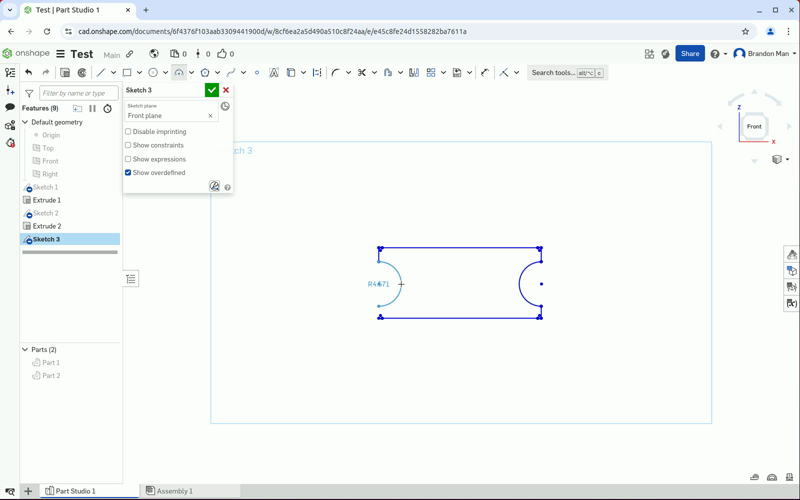
key_up(shift)
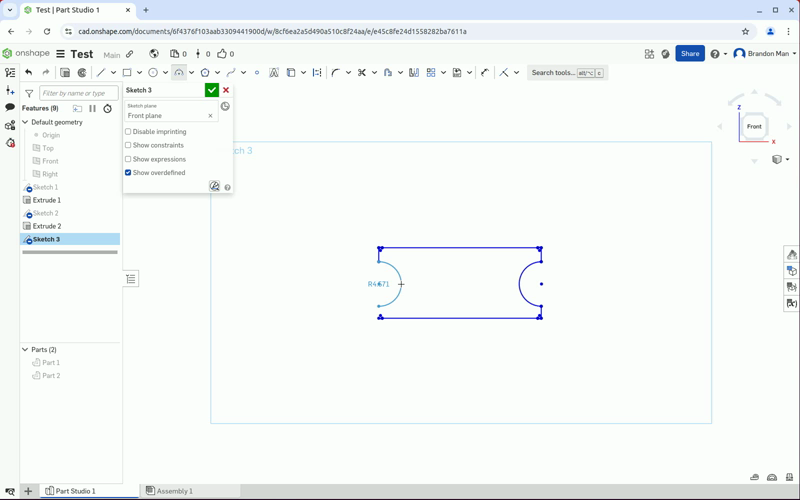
key(esc)
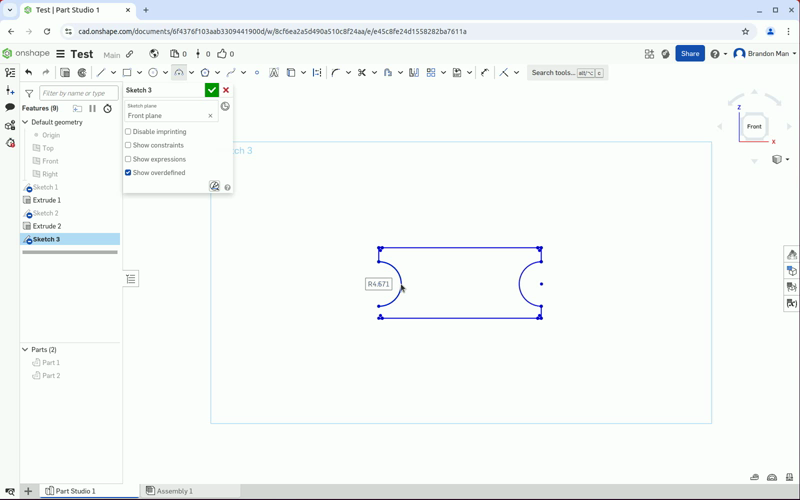
key(l)
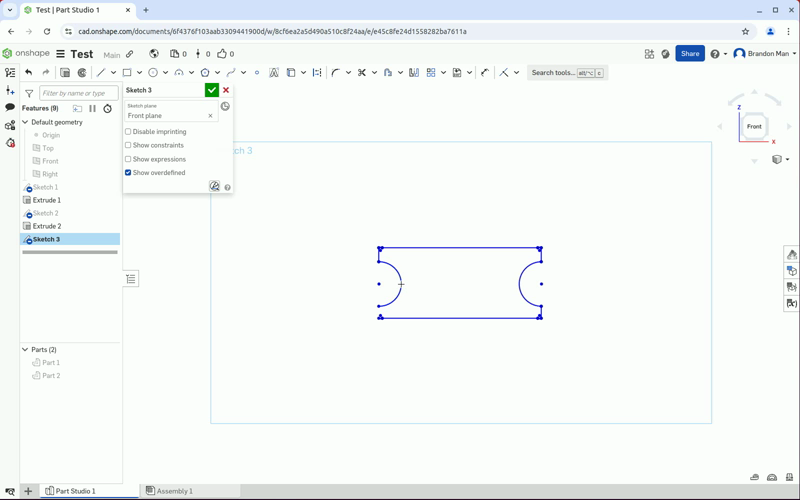
mouse_move(378, 306)
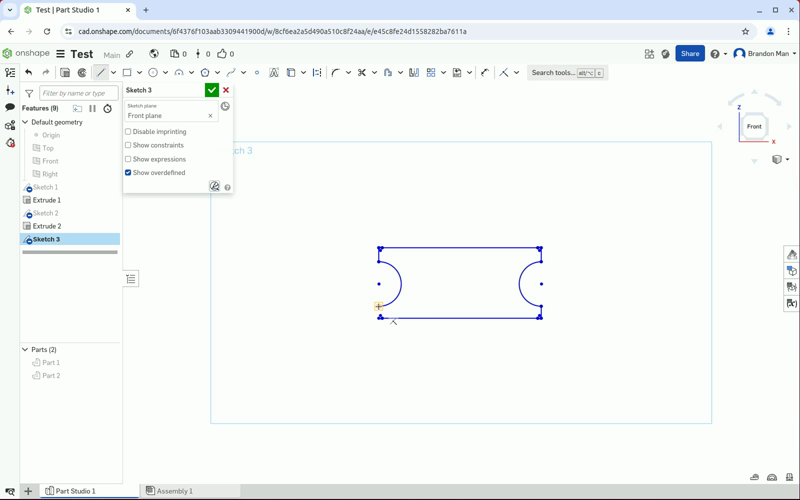
click(378, 306)
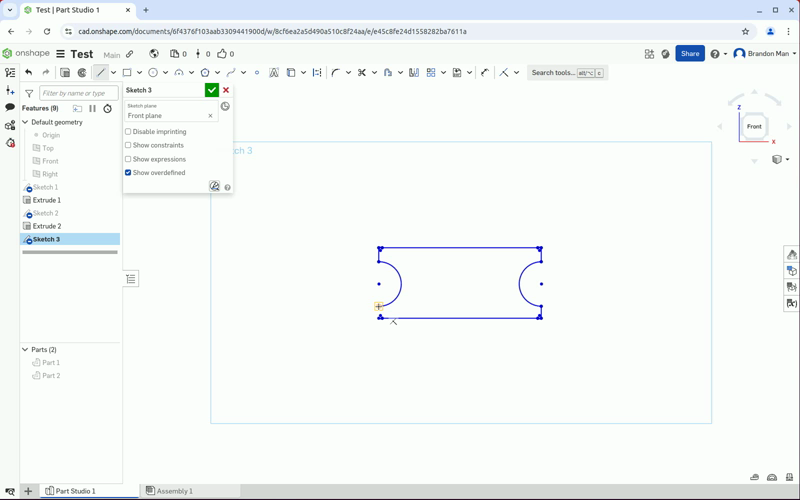
mouse_move(408, 306)
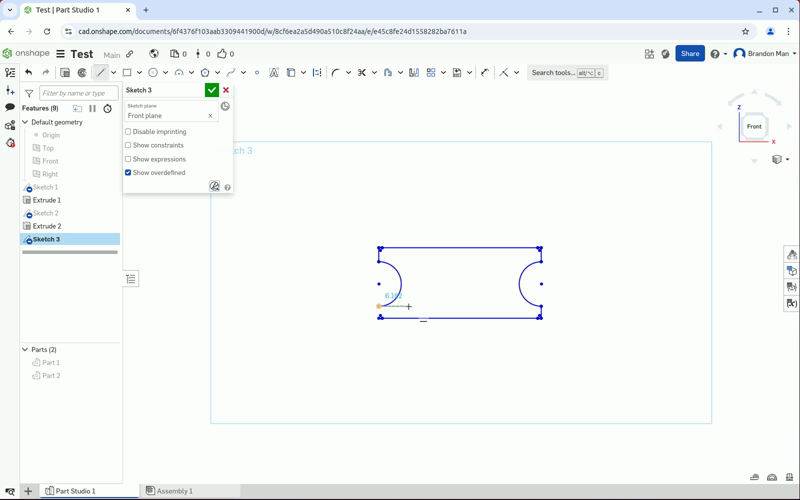
key_down(shift)
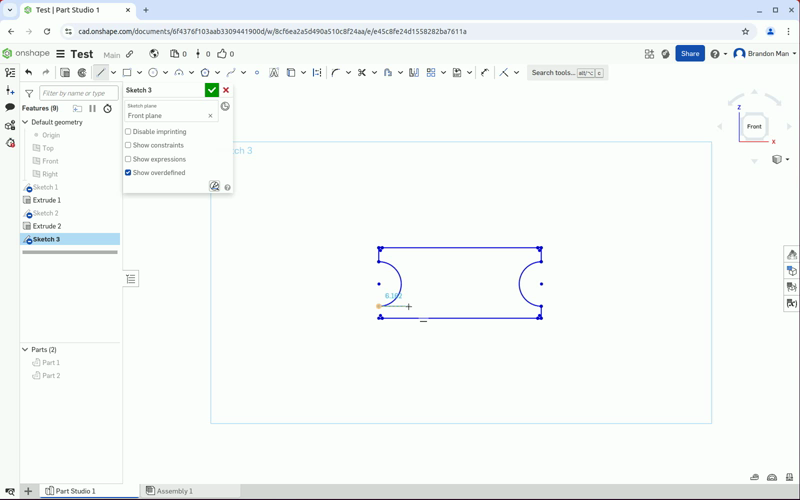
mouse_move(378, 318)
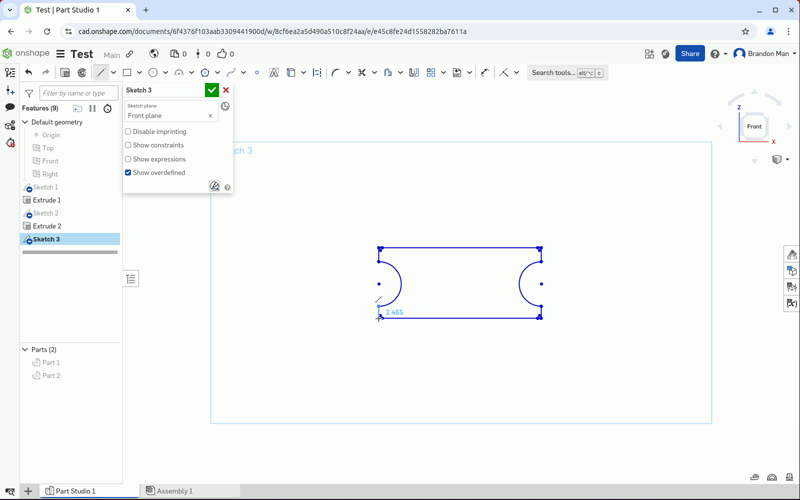
scroll(6)
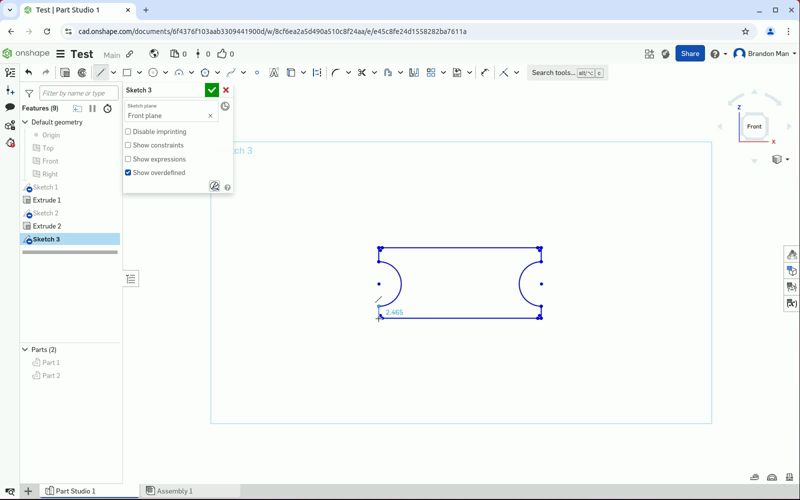
scroll(6)
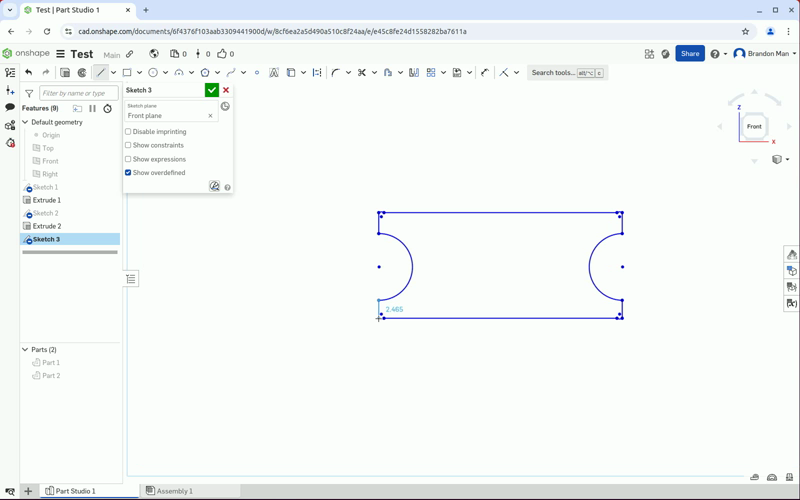
scroll(6)
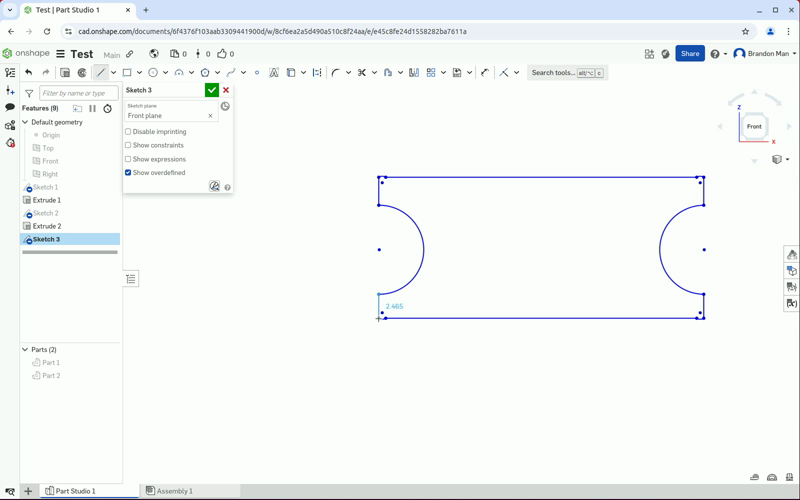
scroll(6)
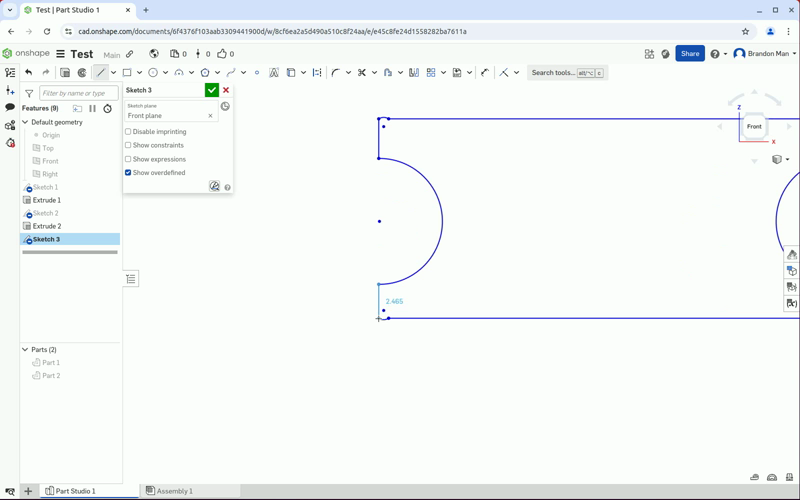
scroll(6)
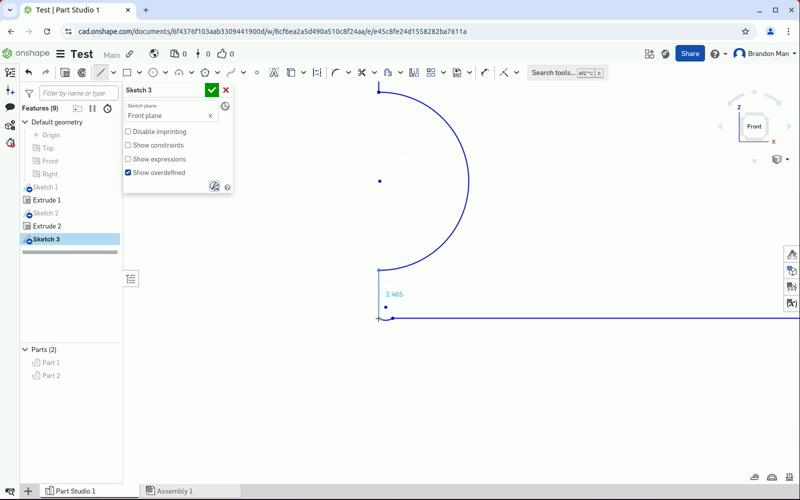
scroll(6)
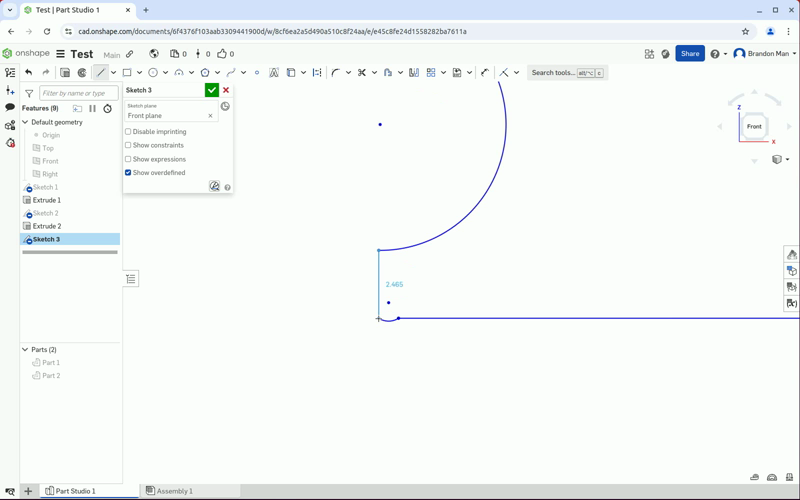
scroll(6)
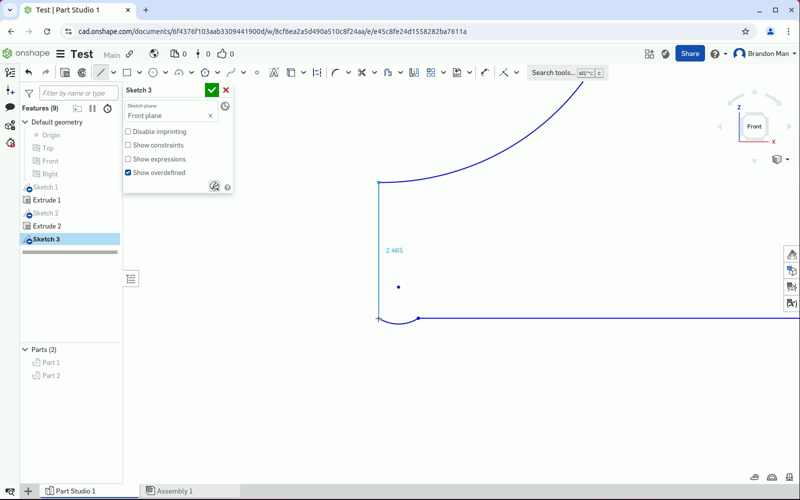
key_up(shift)
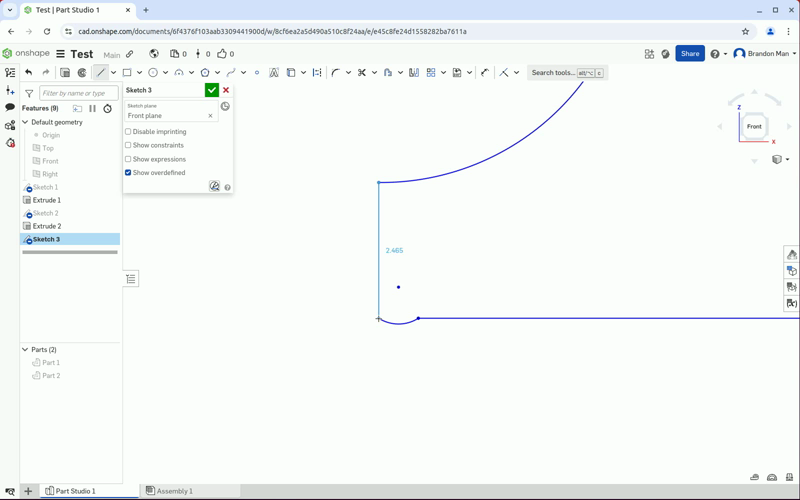
click(378, 318)
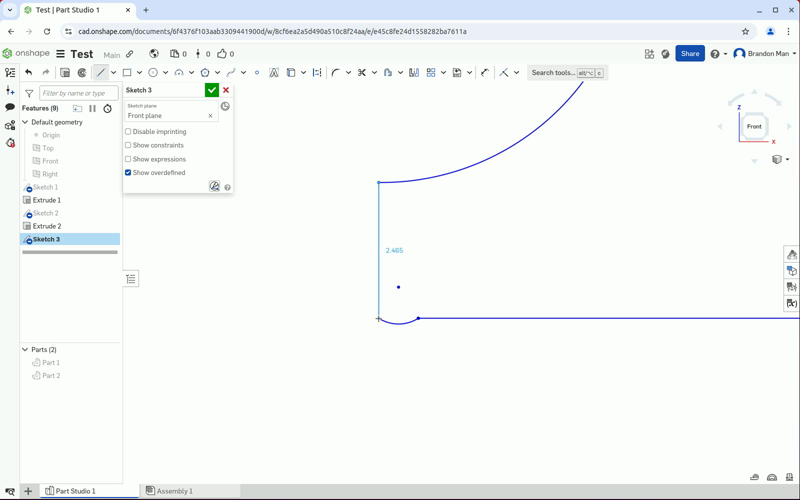
scroll(-6)
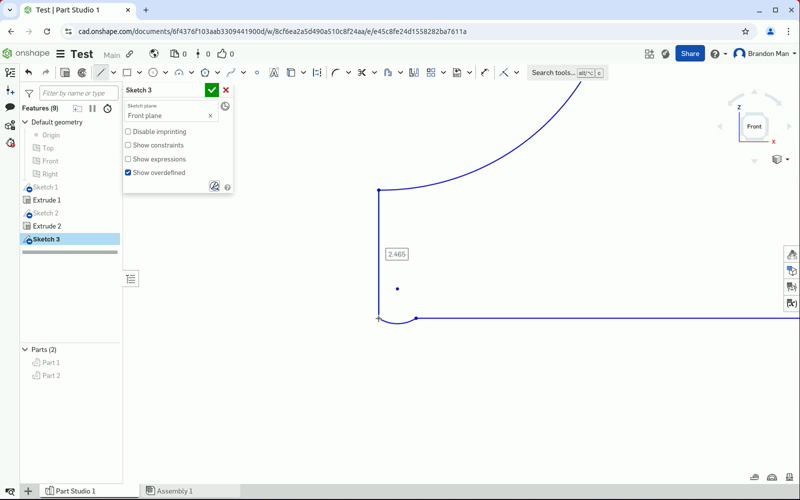
scroll(-6)
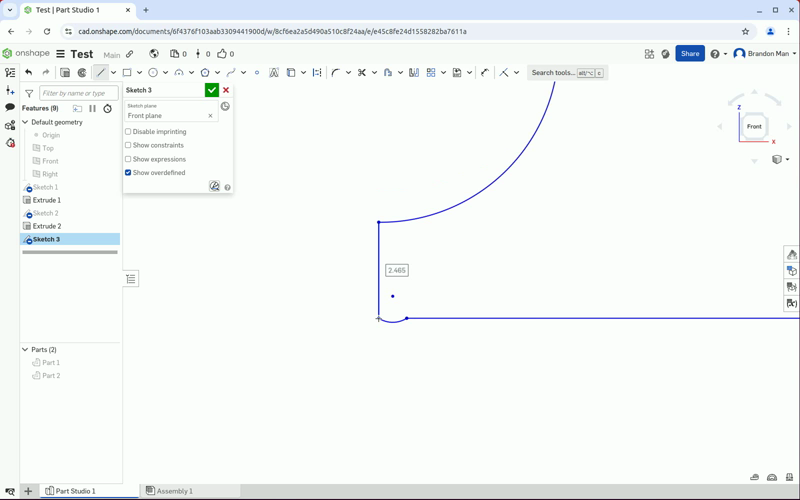
scroll(-6)
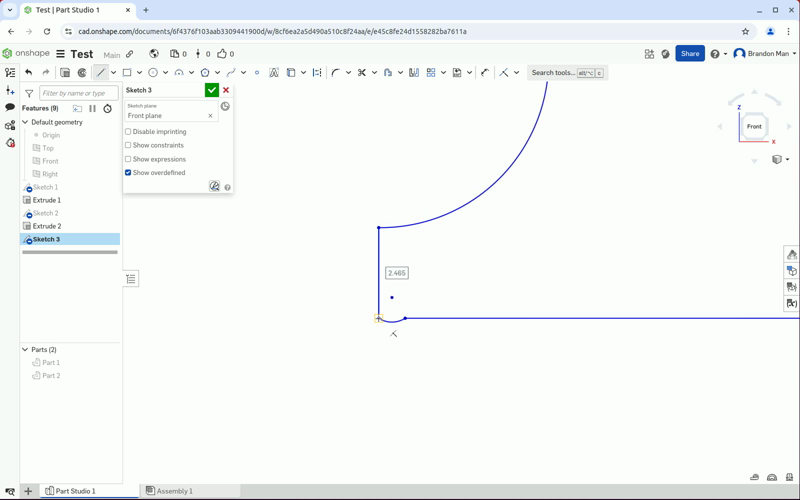
scroll(-6)
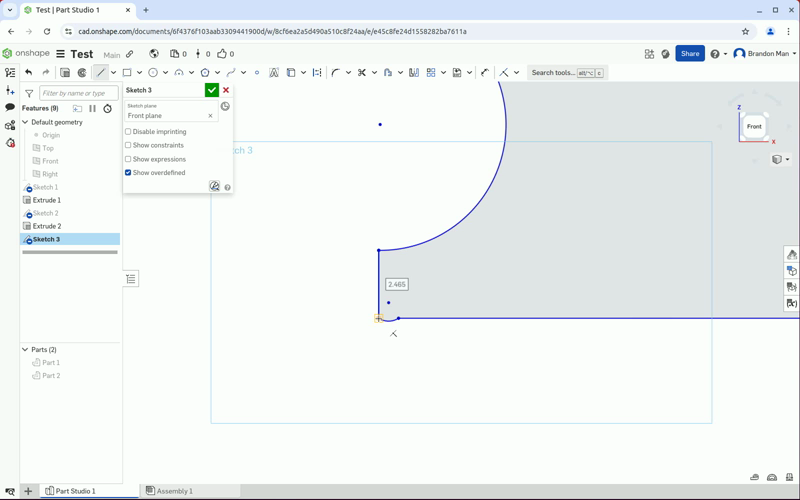
scroll(-6)
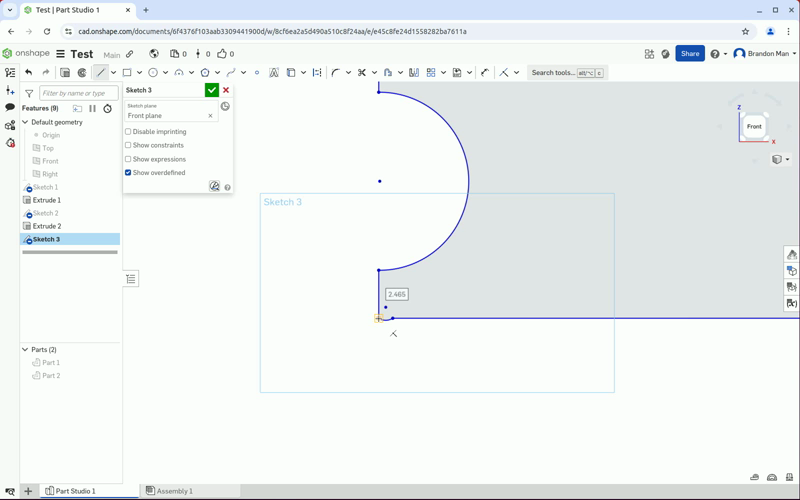
scroll(-6)
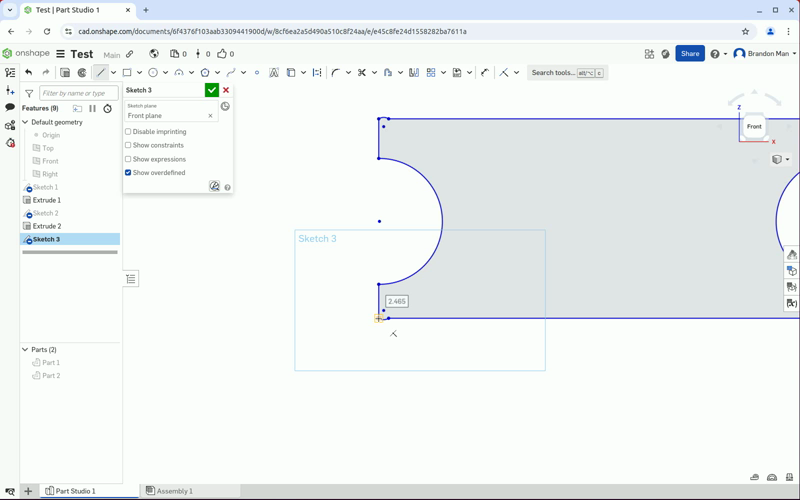
scroll(-6)
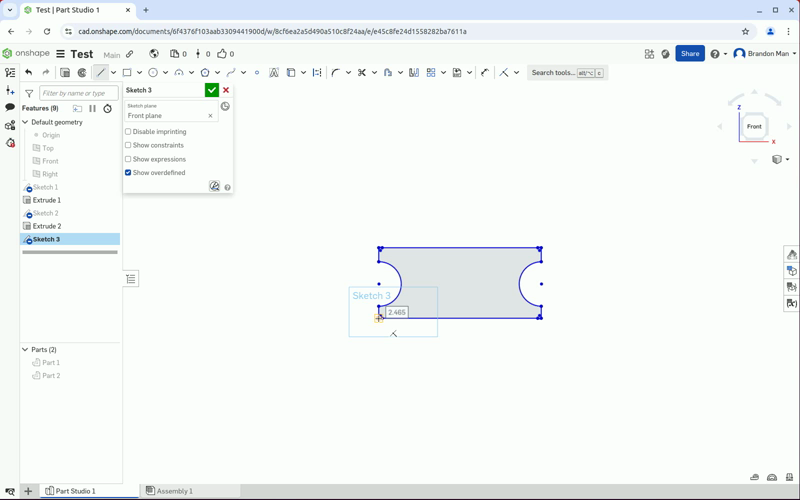
key(esc)
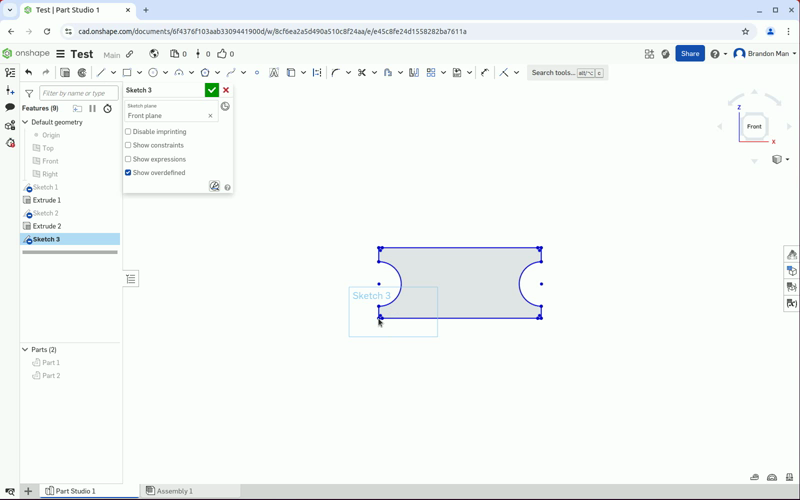
mouse_move(505, 259)
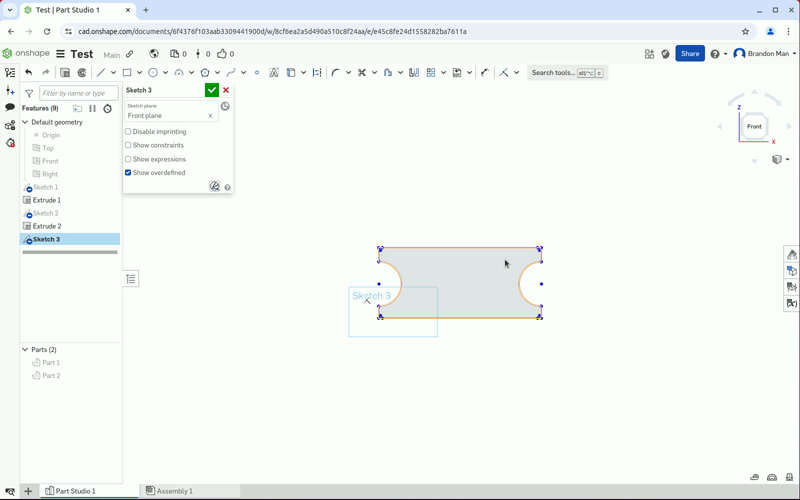
scroll(6)
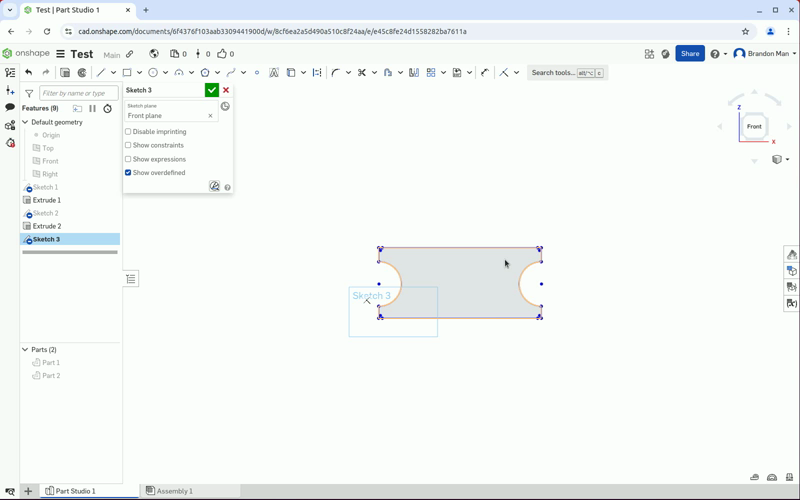
scroll(6)
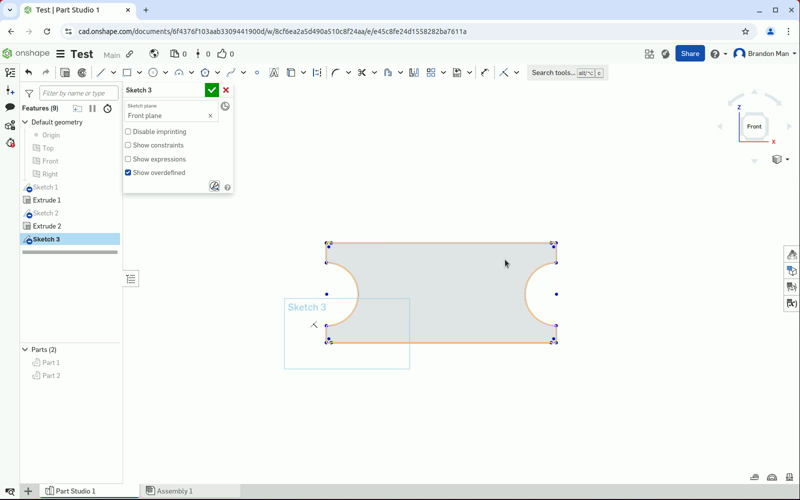
scroll(6)
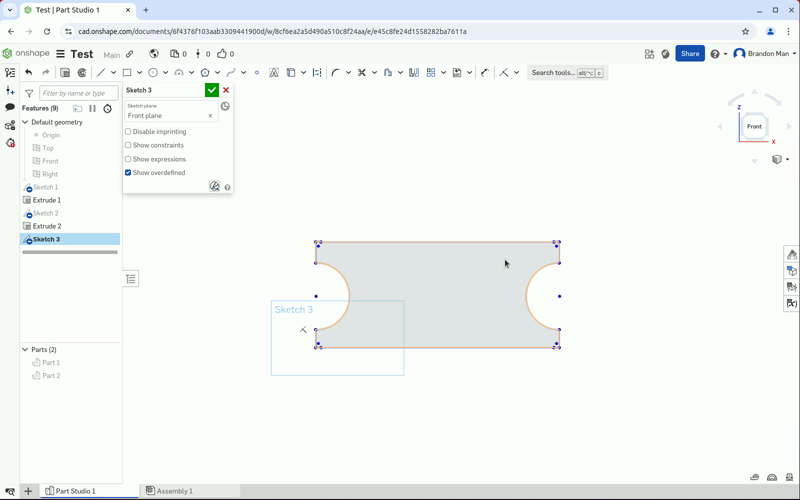
scroll(6)
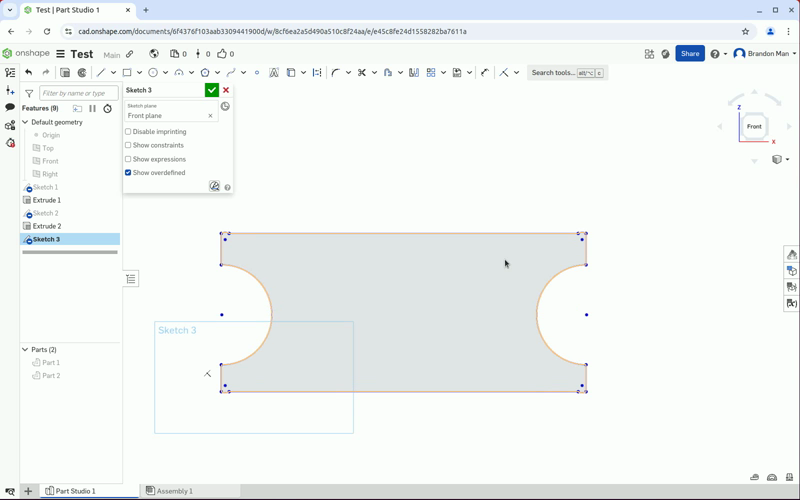
scroll(6)
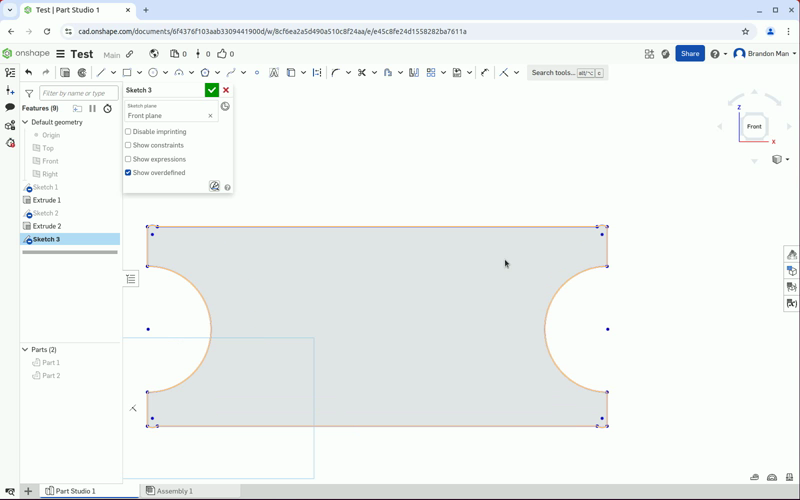
scroll(6)
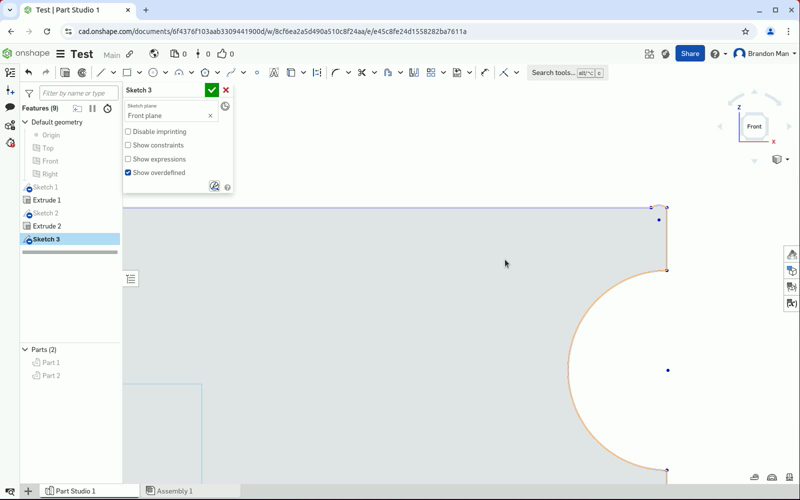
scroll(6)
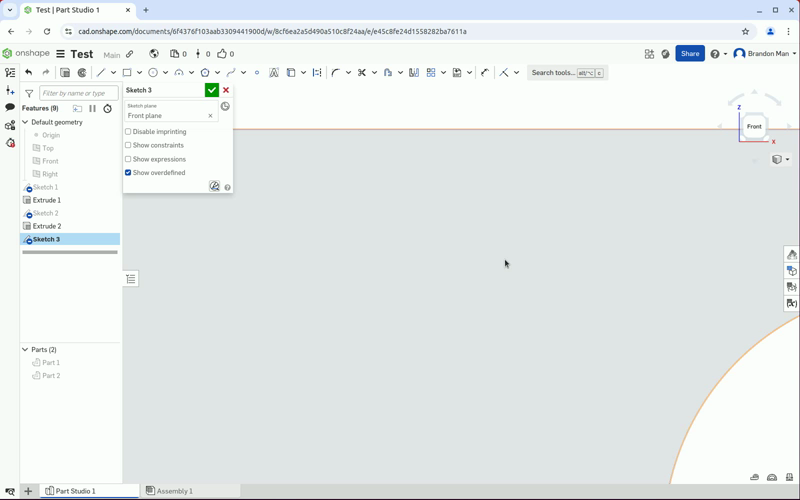
click(505, 259)
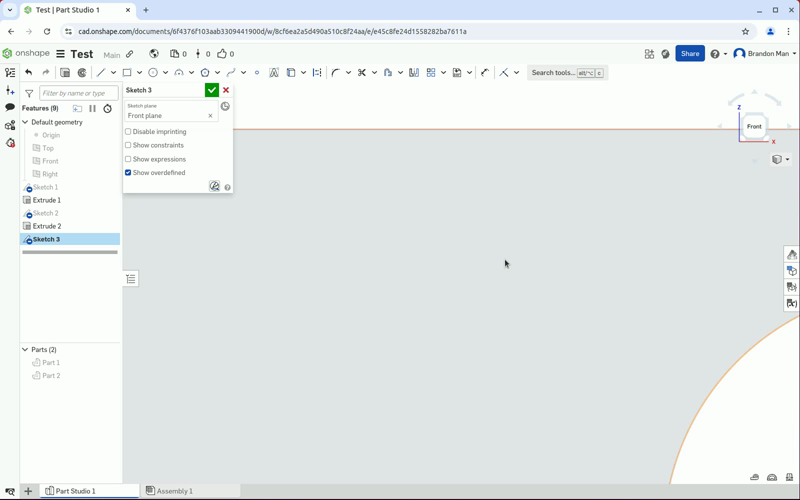
scroll(-6)
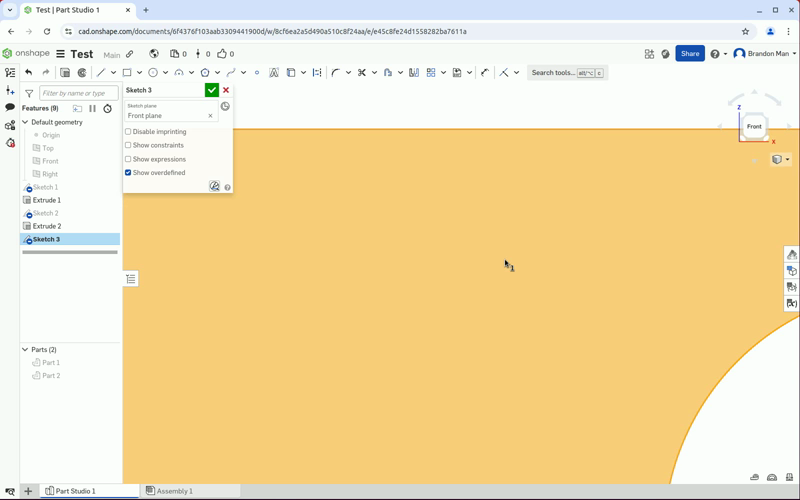
scroll(-6)
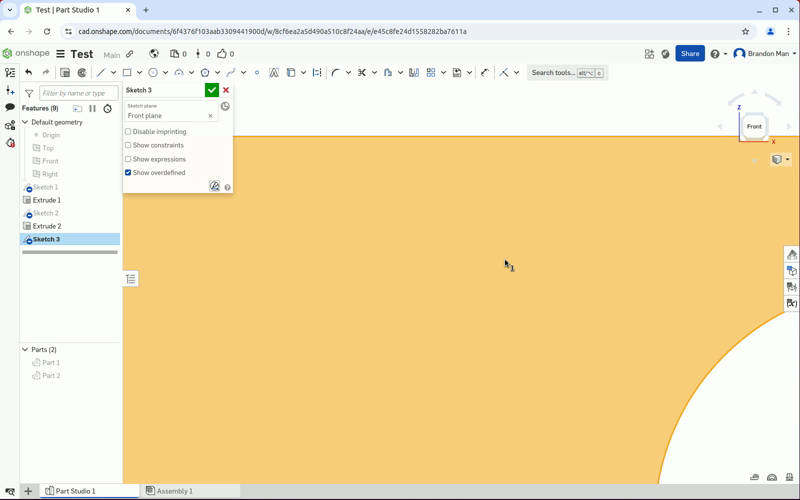
scroll(-6)
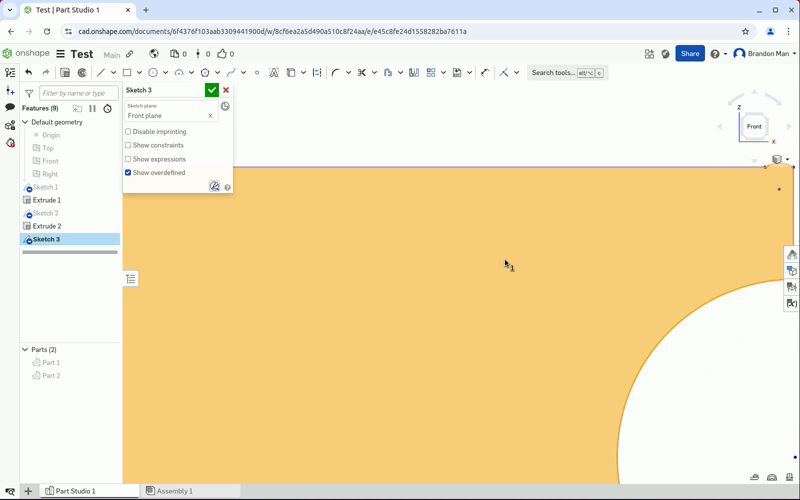
scroll(-6)
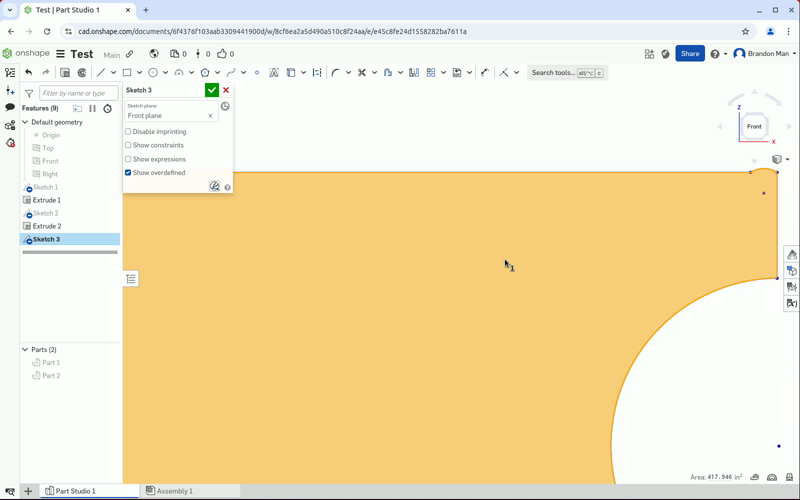
scroll(-6)
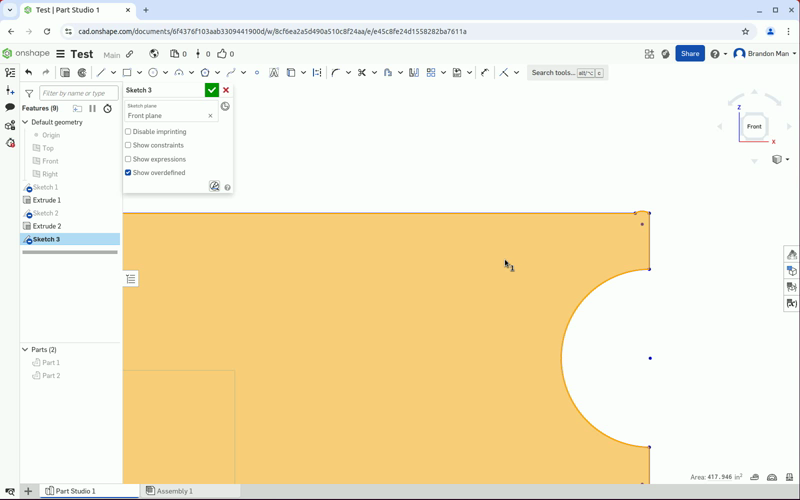
scroll(-6)
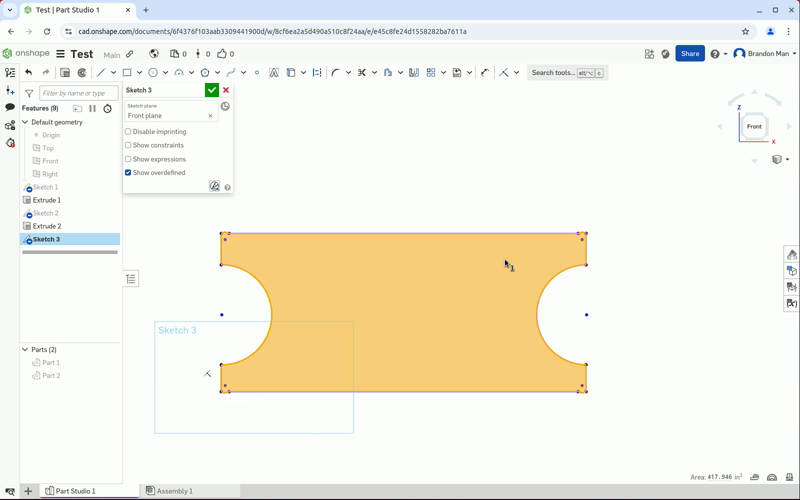
scroll(-6)
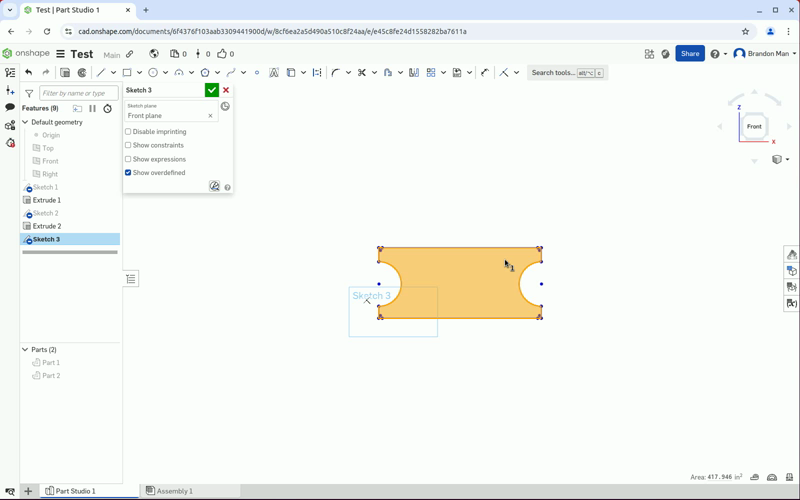
mouse_move(73, 352)
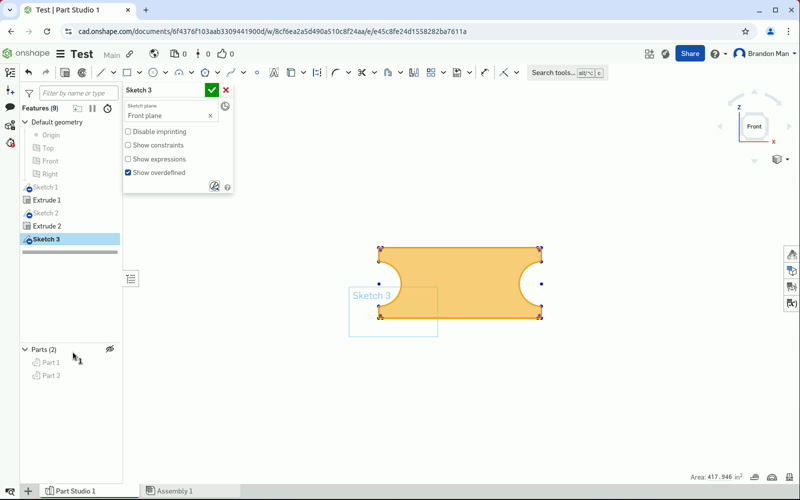
key(shift+y)
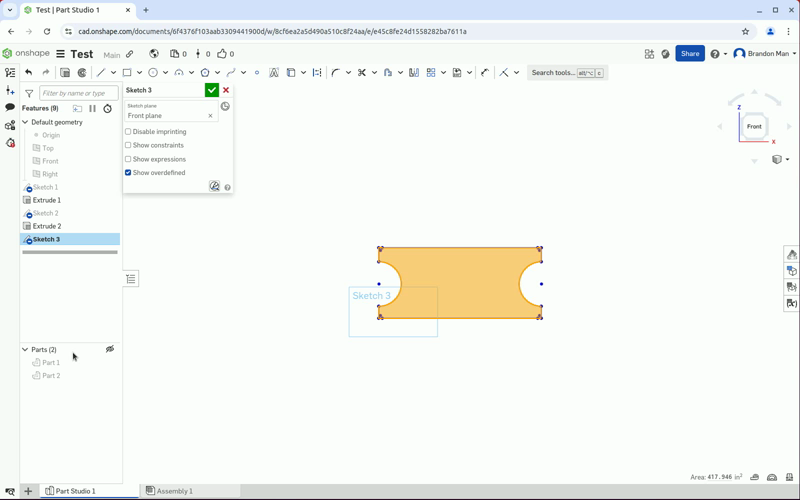
key(shift+e)
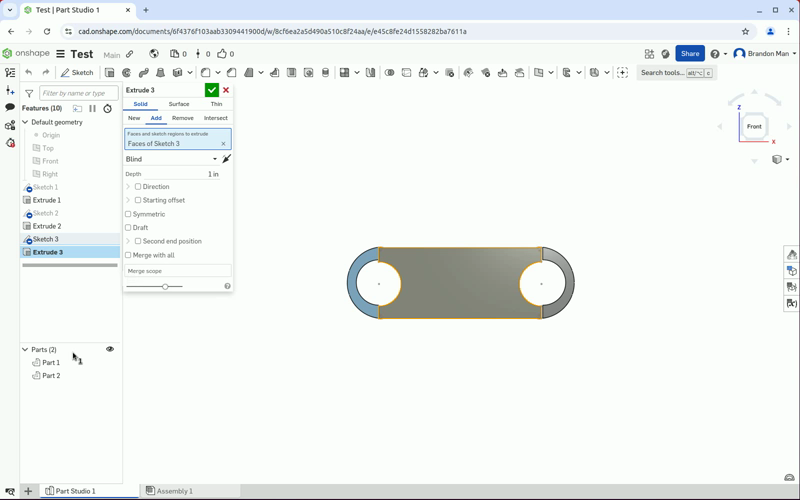
mouse_move(143, 106)
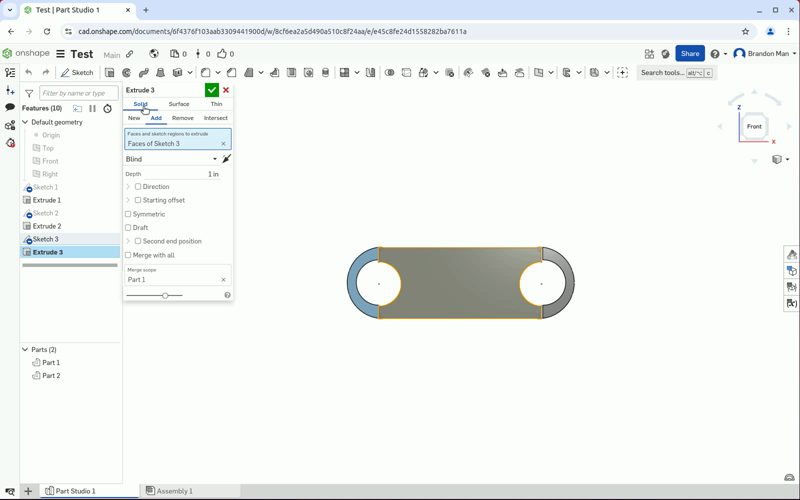
click(143, 106)
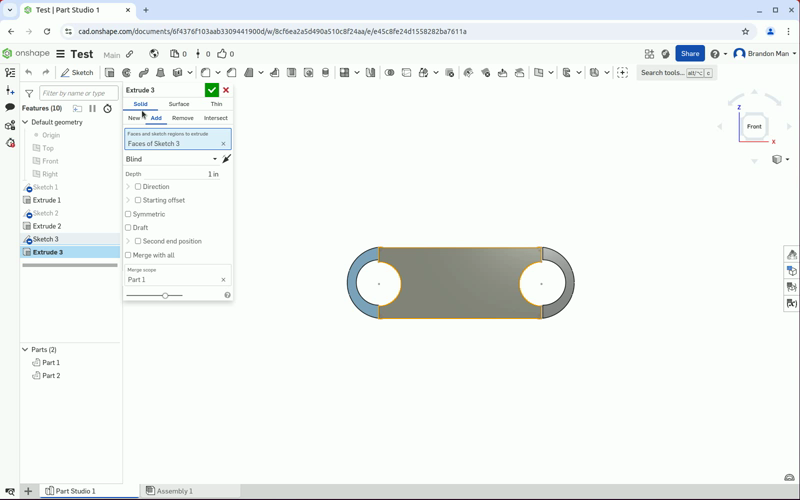
mouse_move(137, 120)
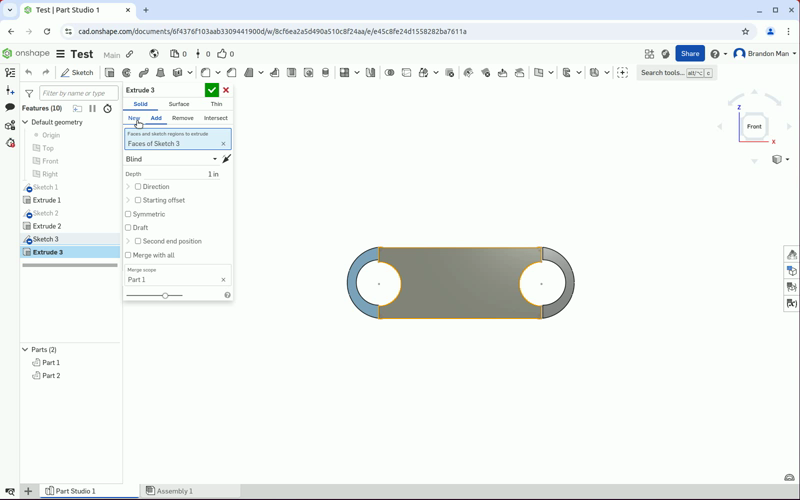
click(137, 120)
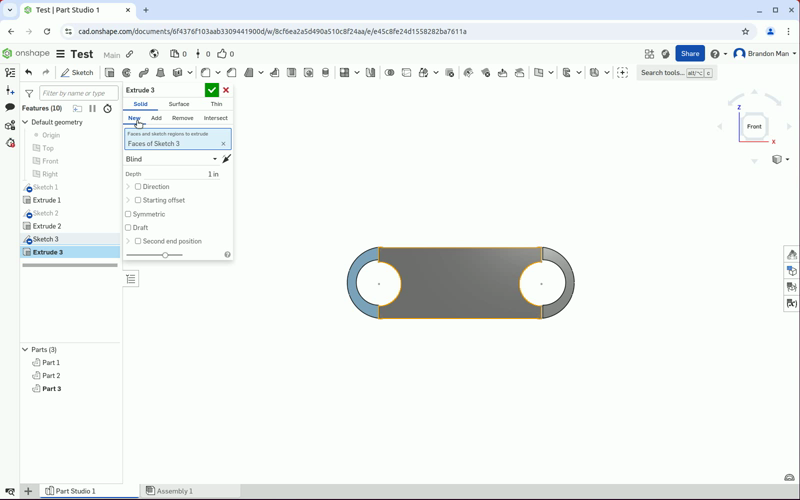
key(tab, 4)
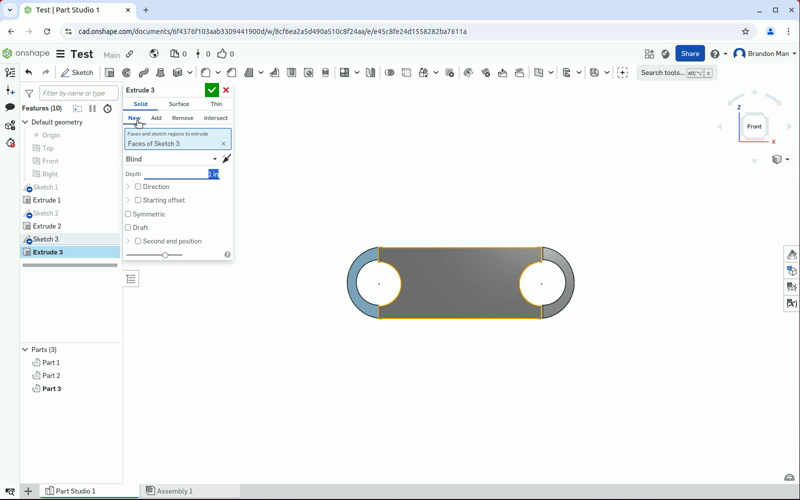
text(5.777)
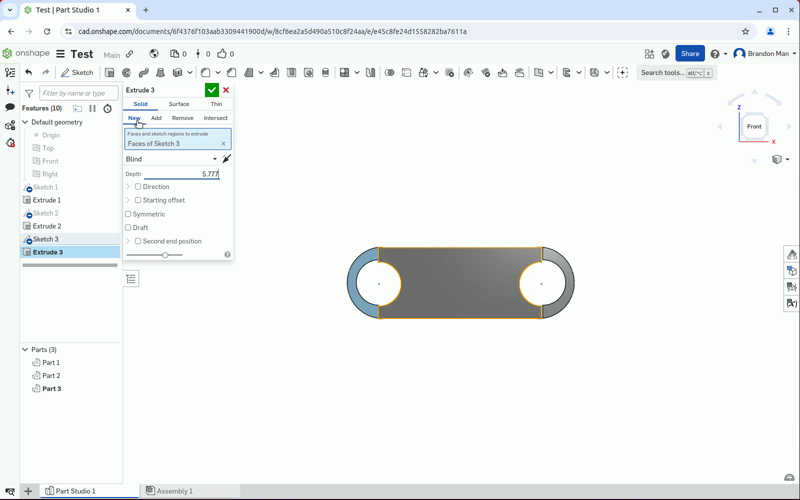
key(enter)
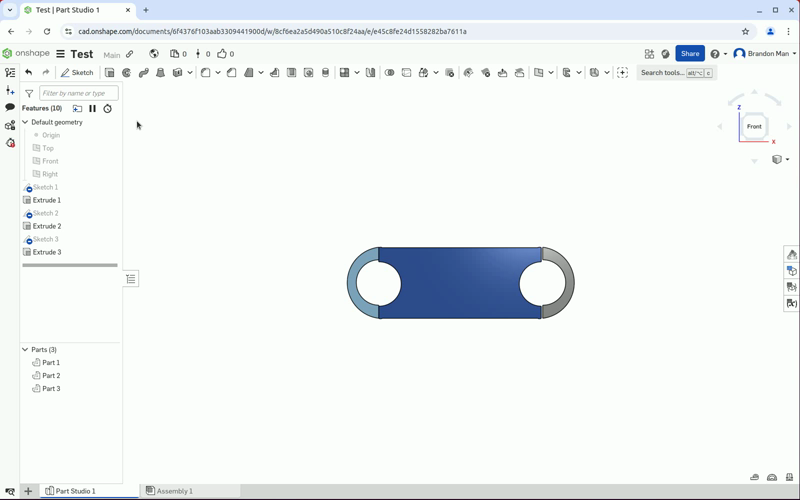
key(shift+h)
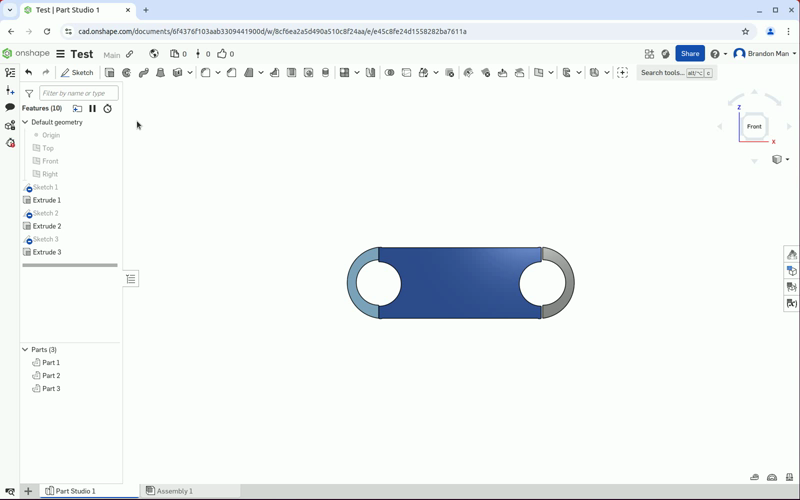
key(shift+h)
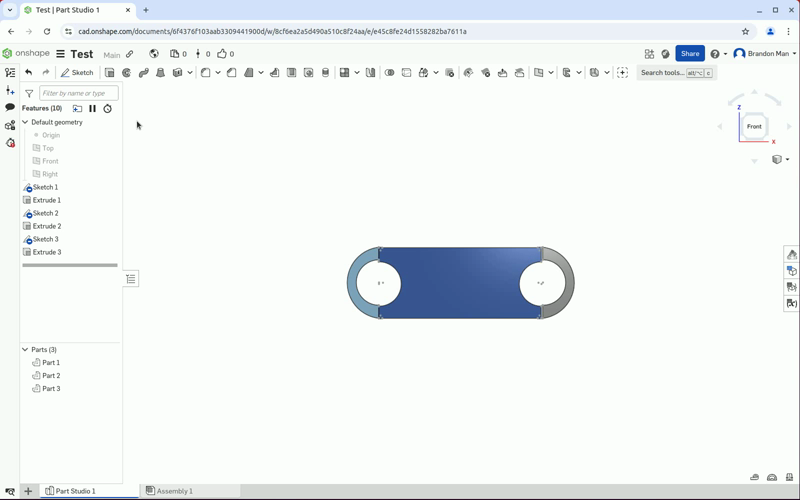
key(shift+7)
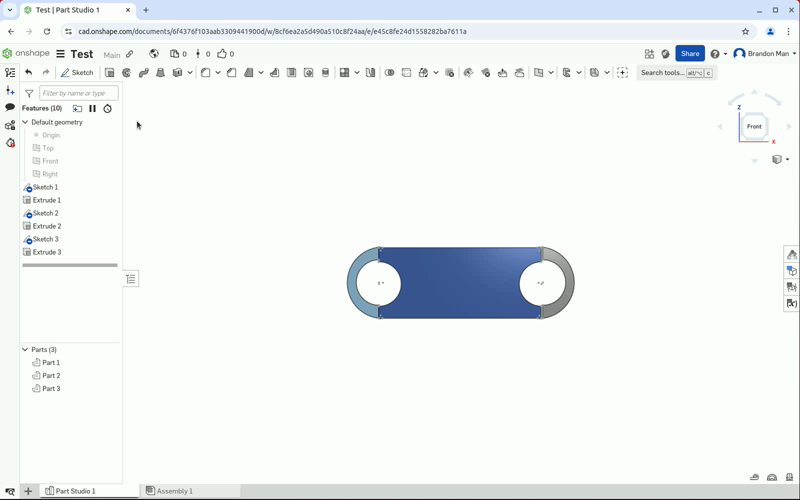
key(left, 2)
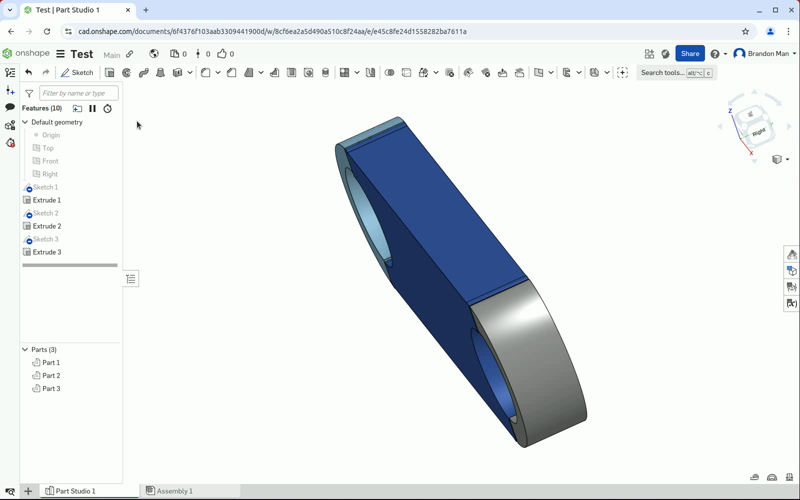
key(down, 2)
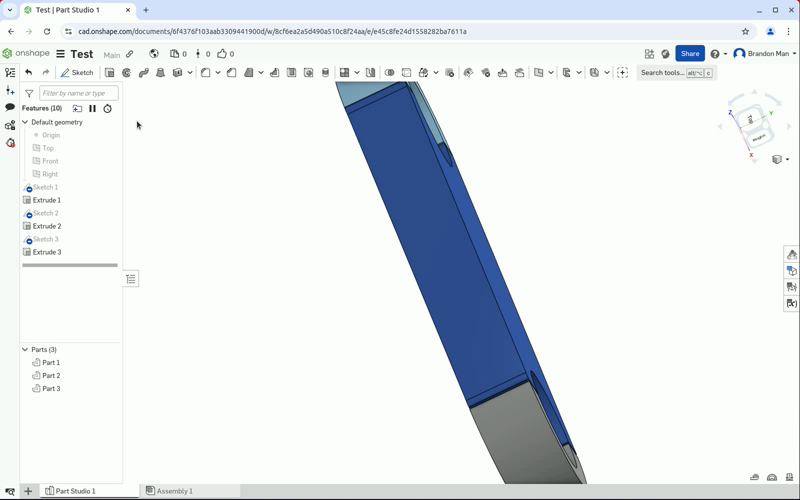
key(up, 2)
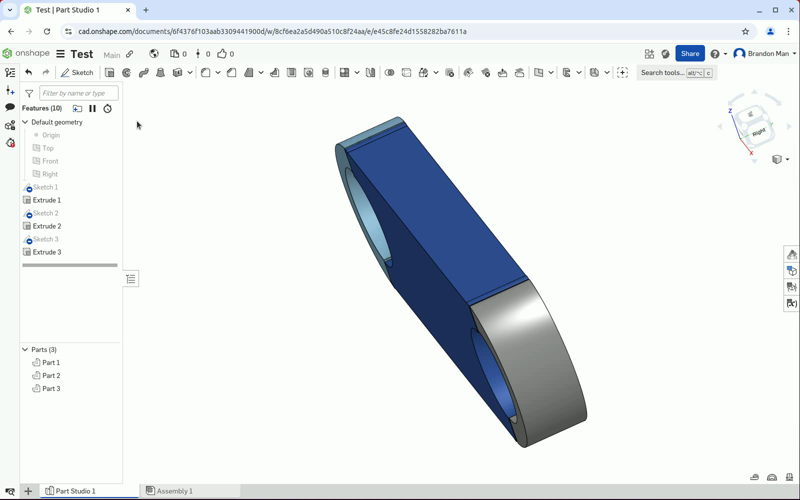
key(right, 2)
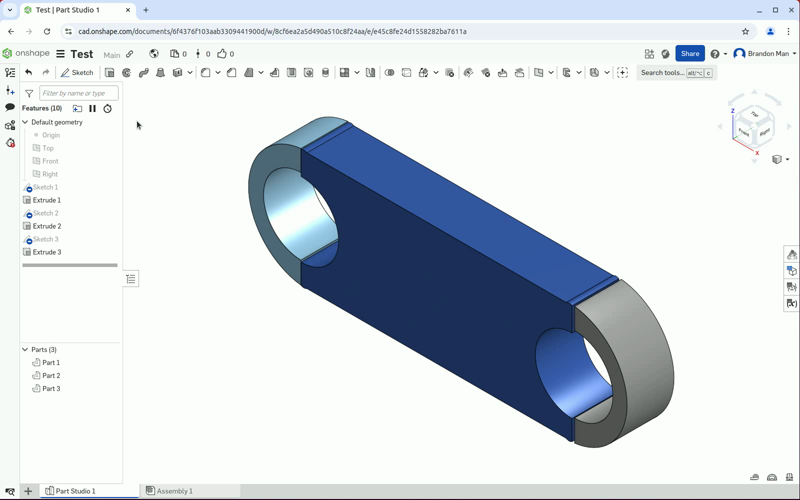
mouse_move(73, 189)
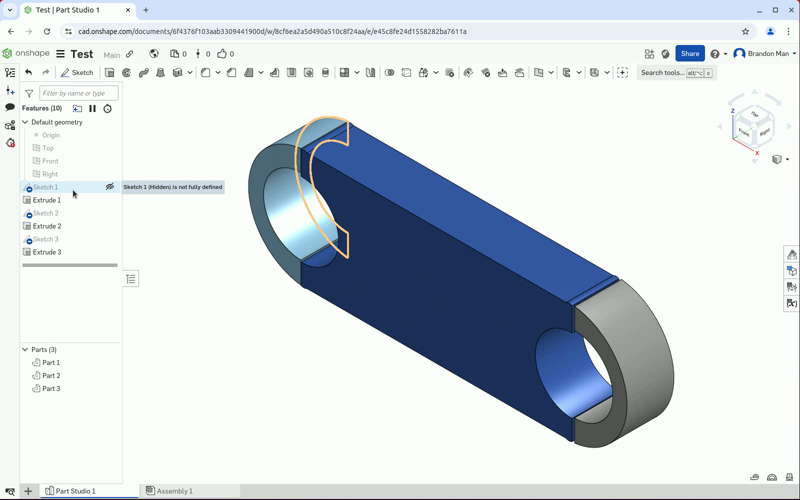
click(73, 189)